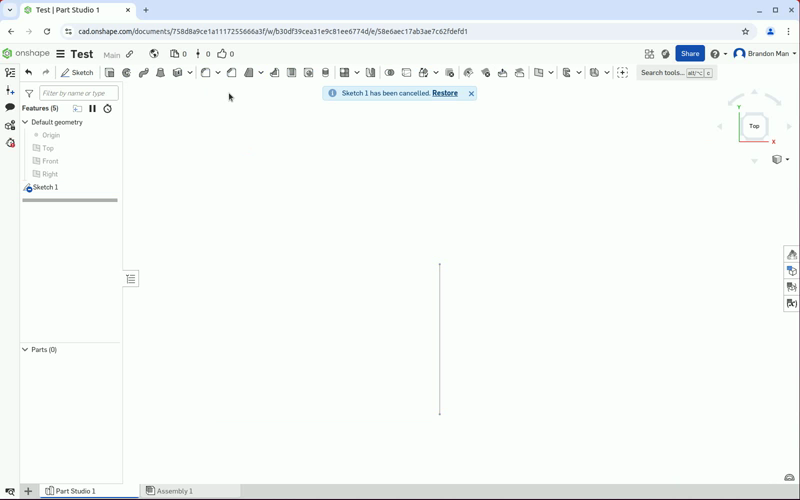
key(shift+h)
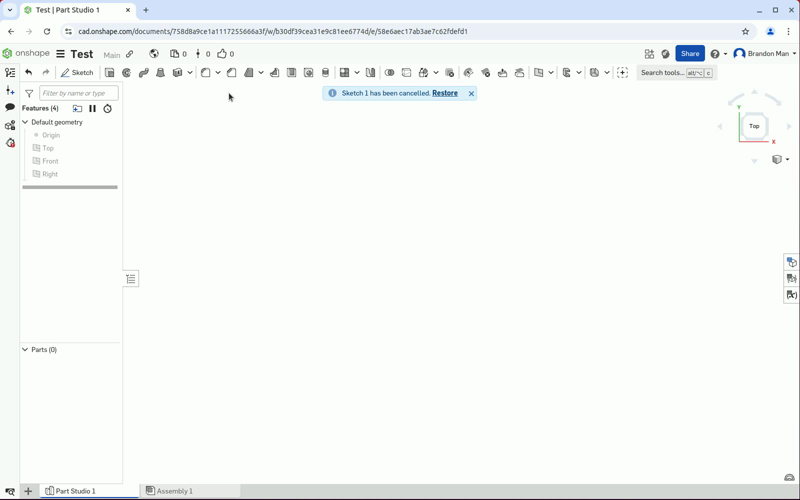
mouse_move(73, 352)
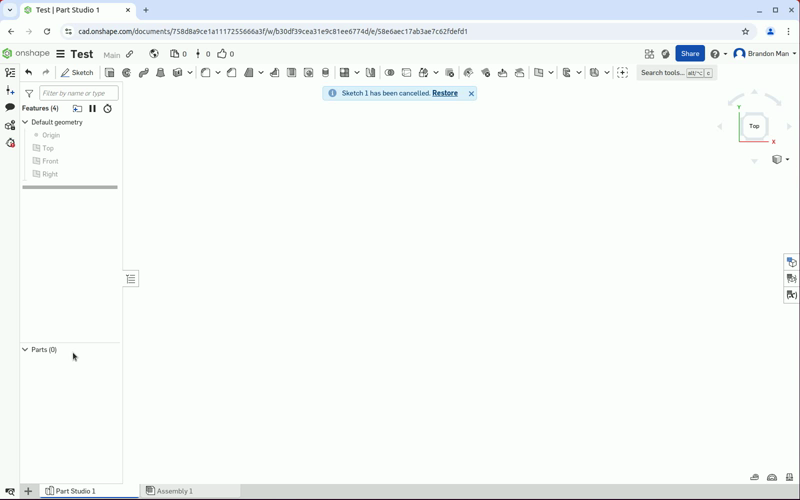
key(y)
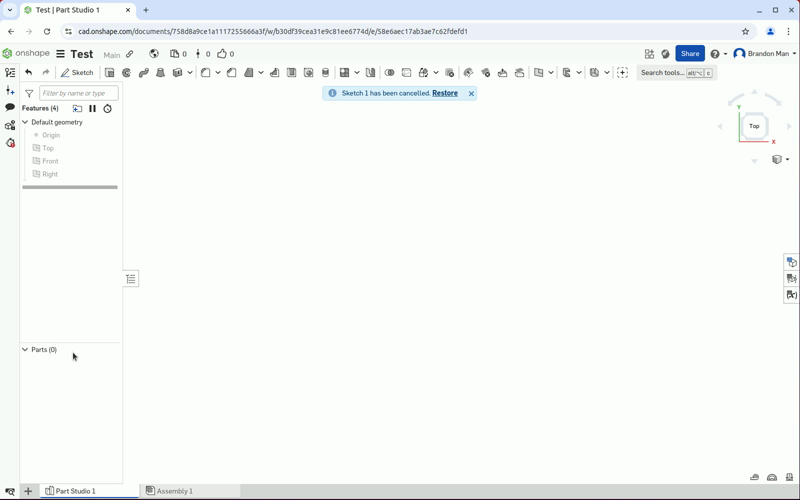
key(shift+p)
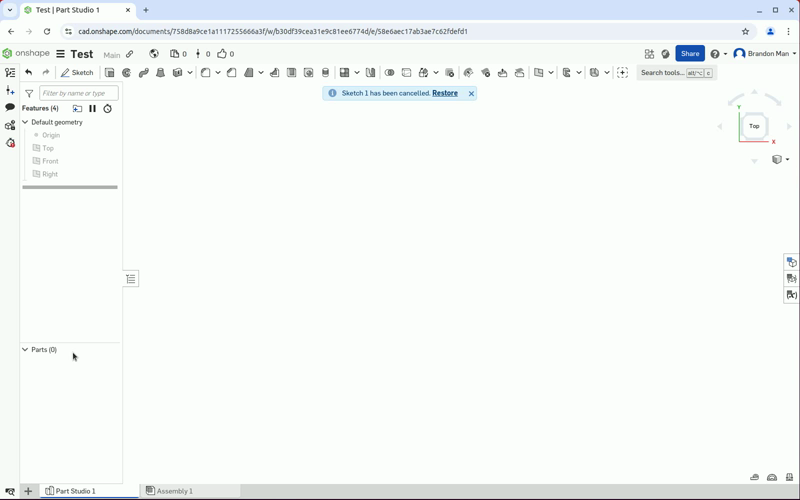
key(space)
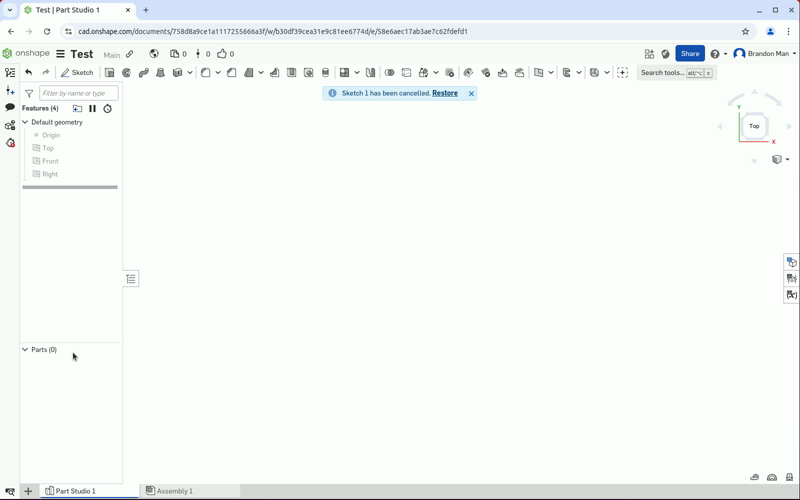
key_down(shift)
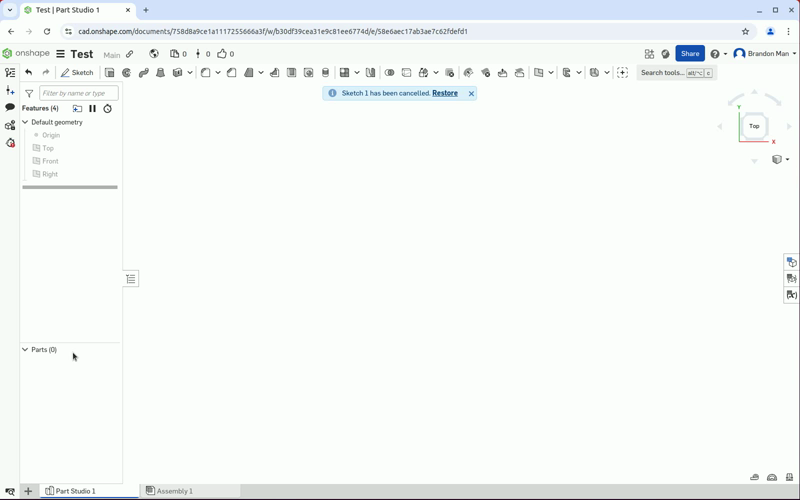
key(up)
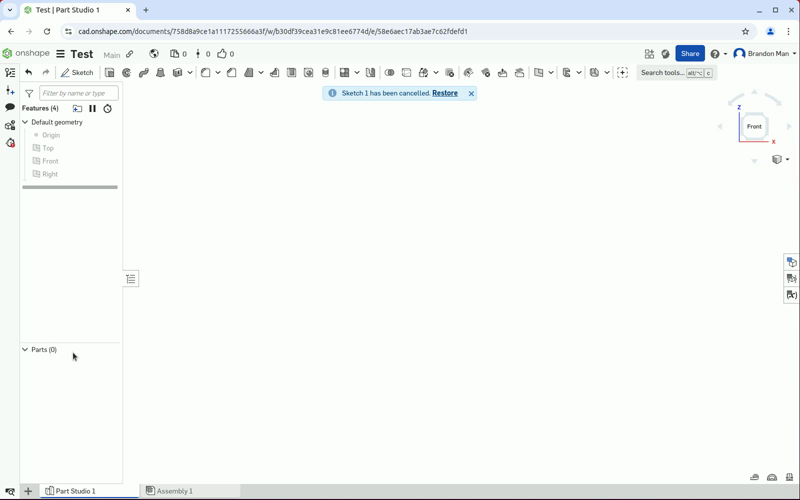
key_up(shift)
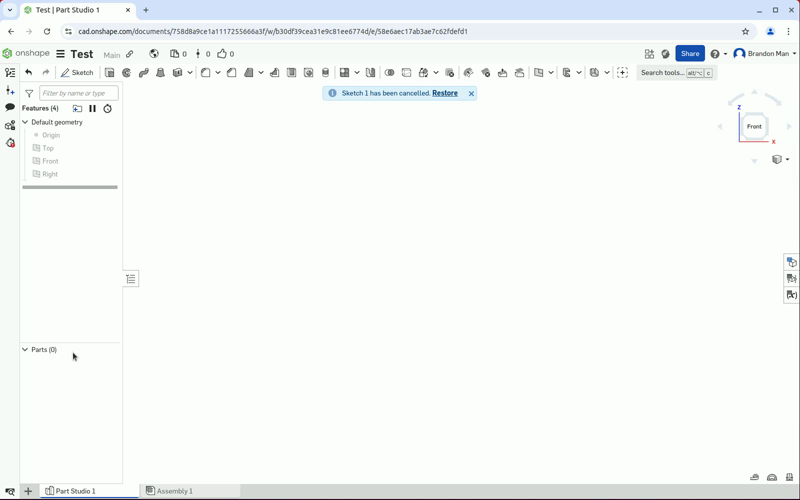
key(space)
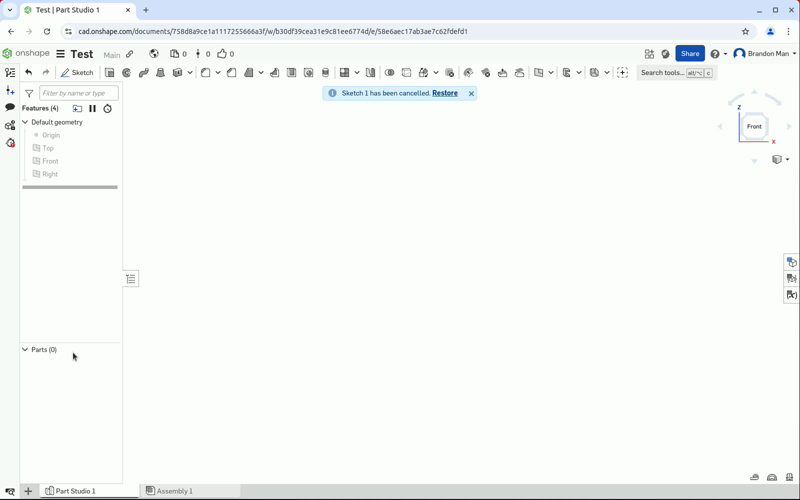
key_down(shift)
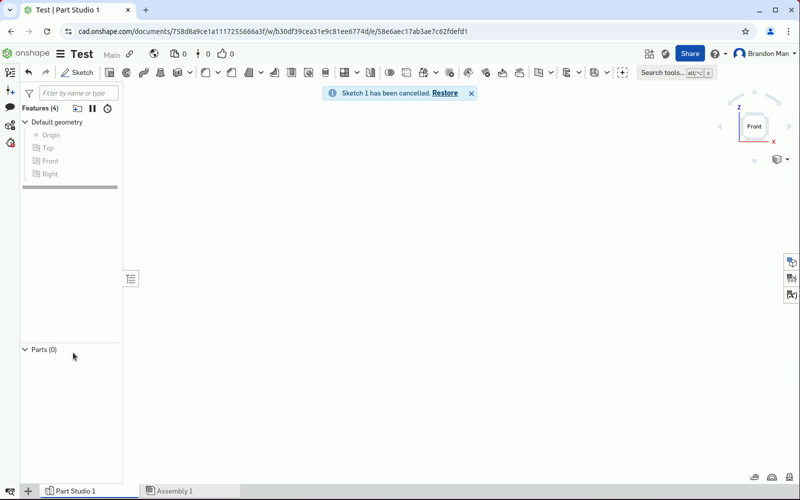
key(left)
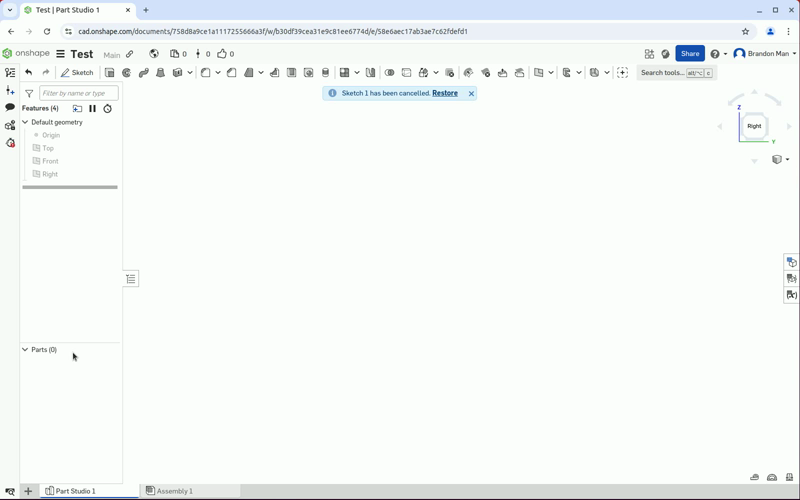
key_up(shift)
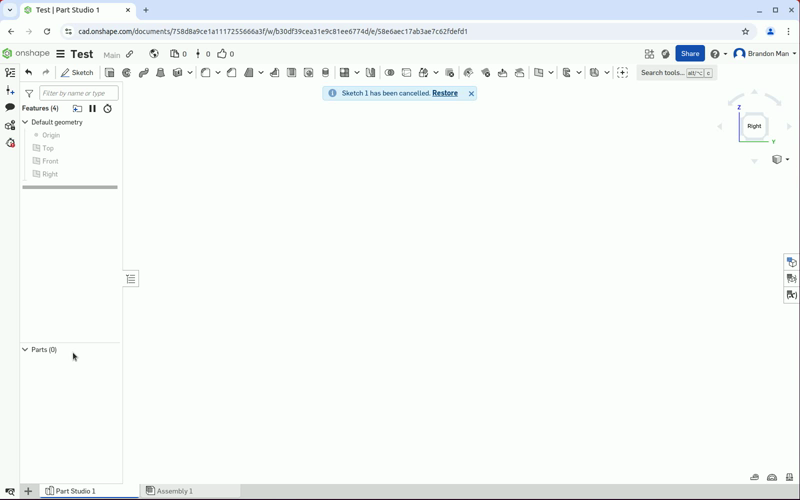
mouse_move(73, 352)
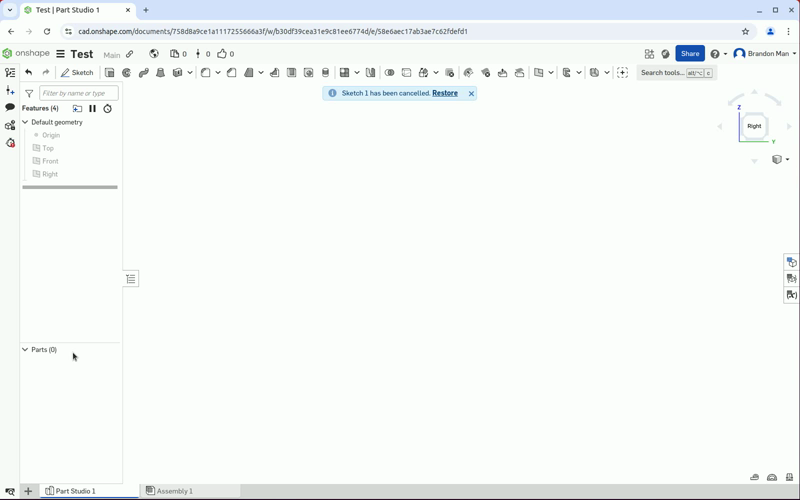
key(shift+y)
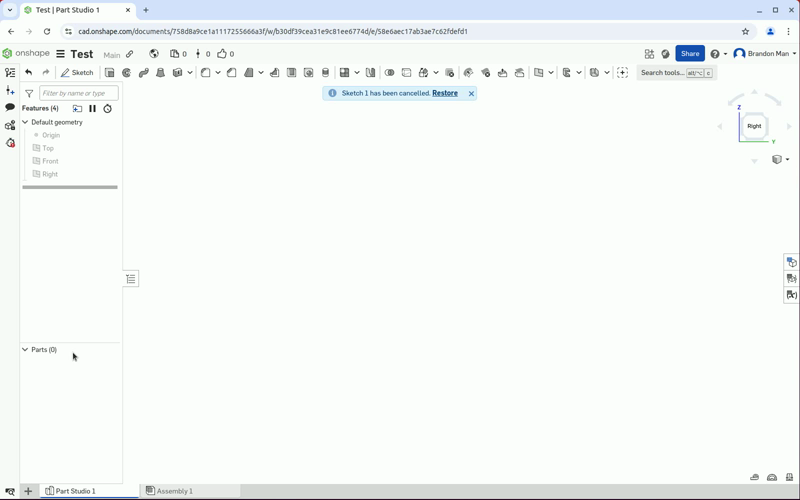
key(shift+s)
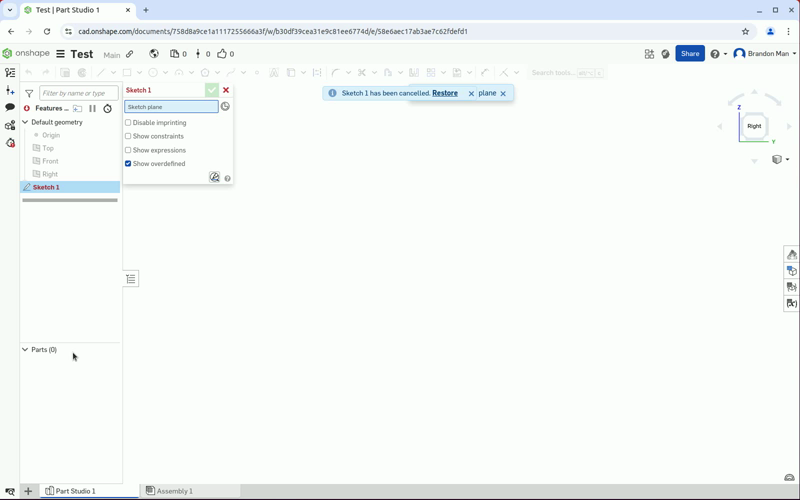
mouse_move(73, 176)
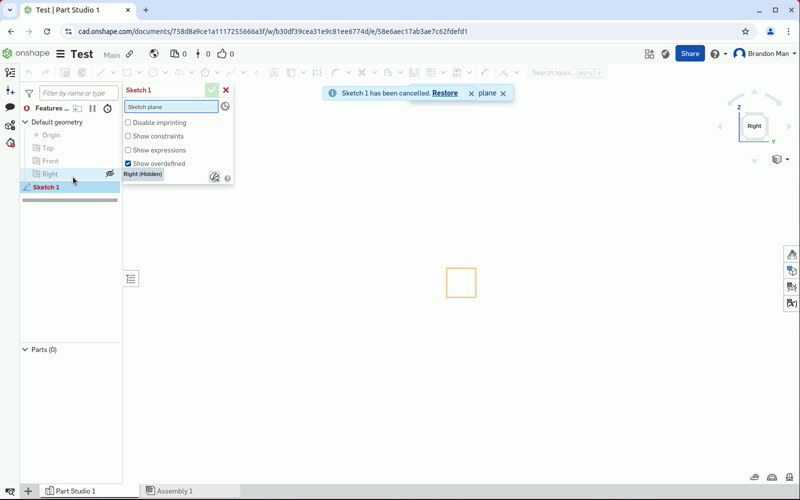
click(73, 176)
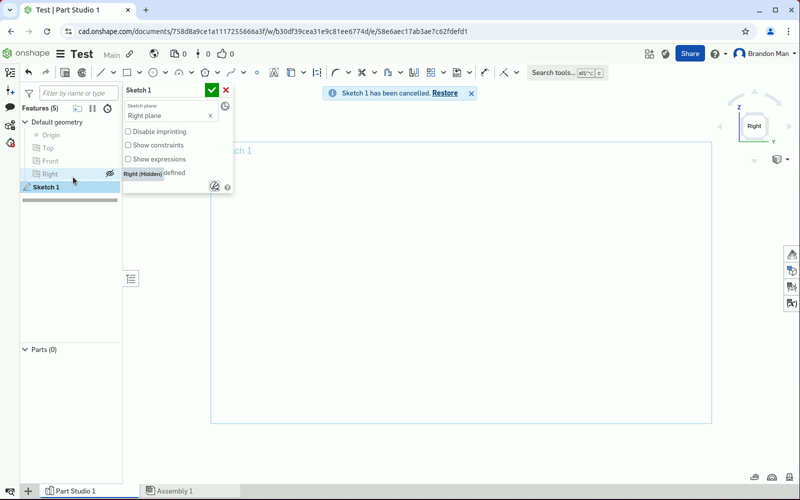
mouse_move(73, 352)
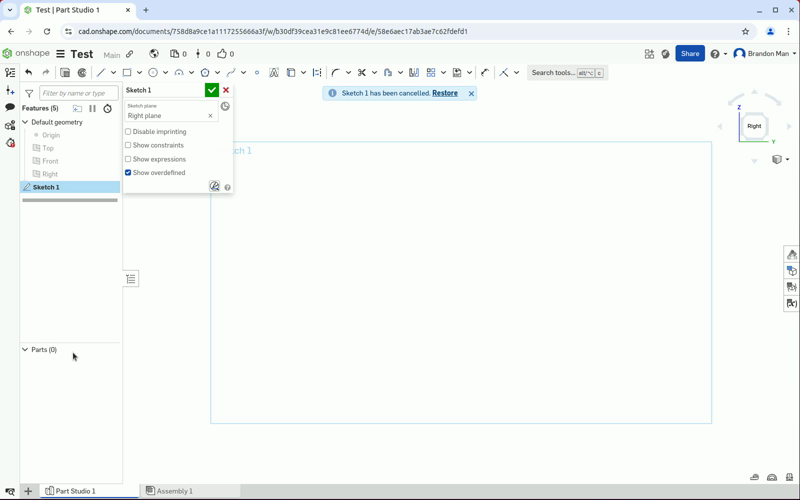
key(y)
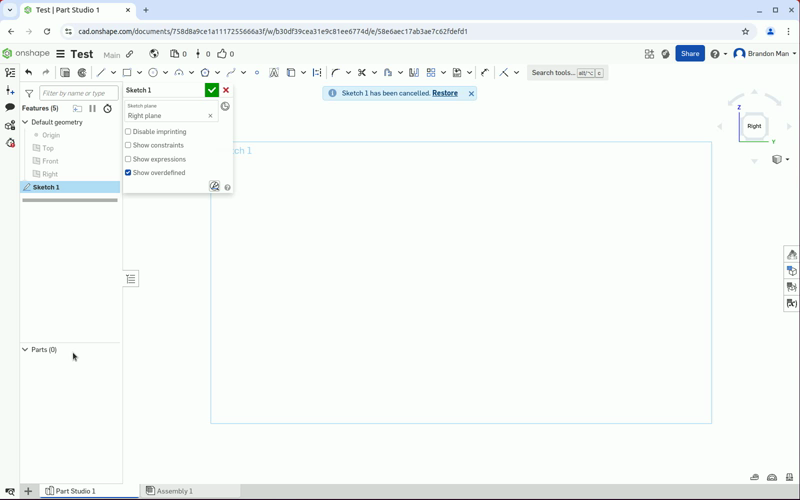
key(a)
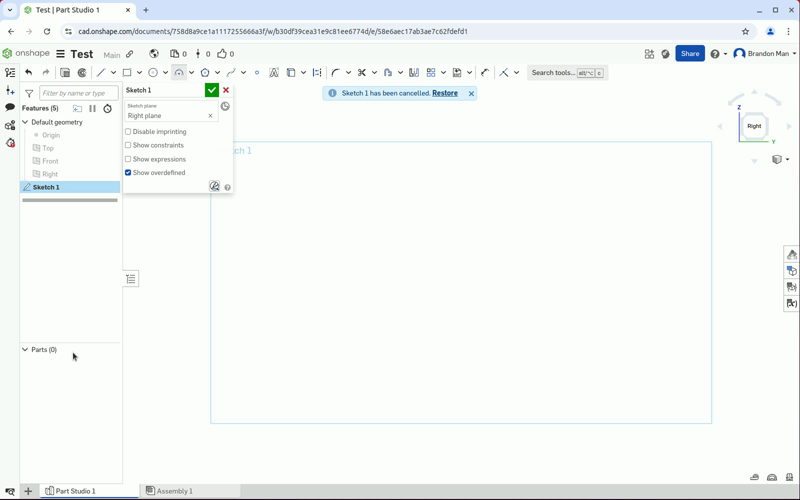
key_down(shift)
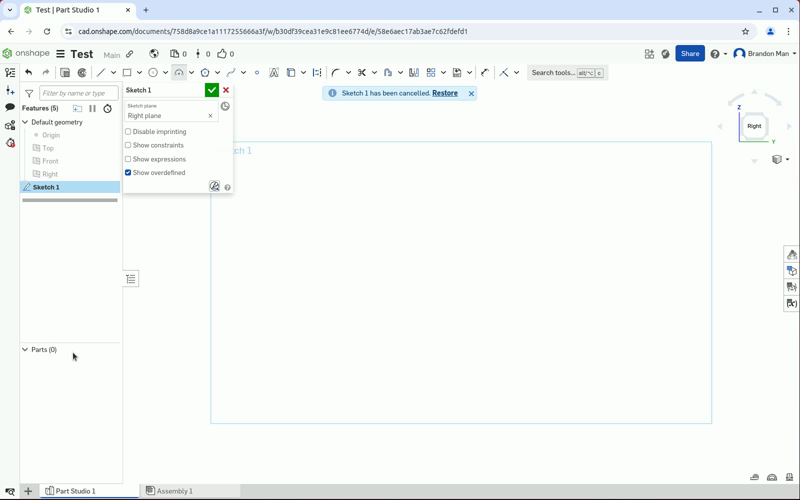
mouse_move(460, 389)
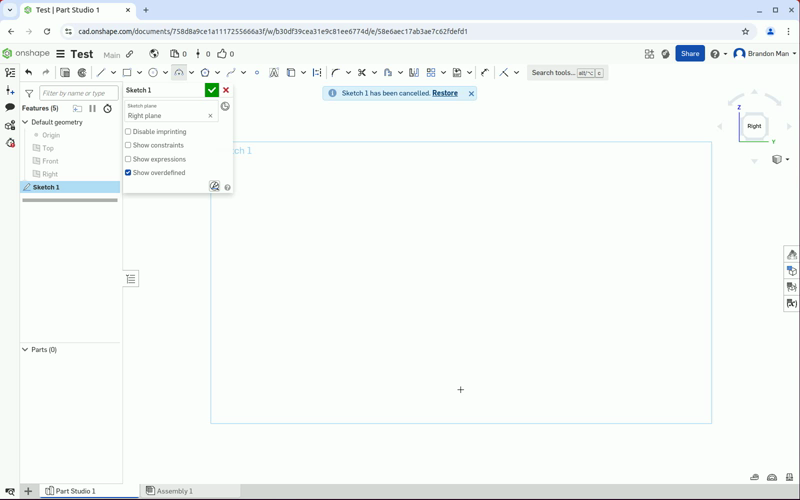
click(460, 389)
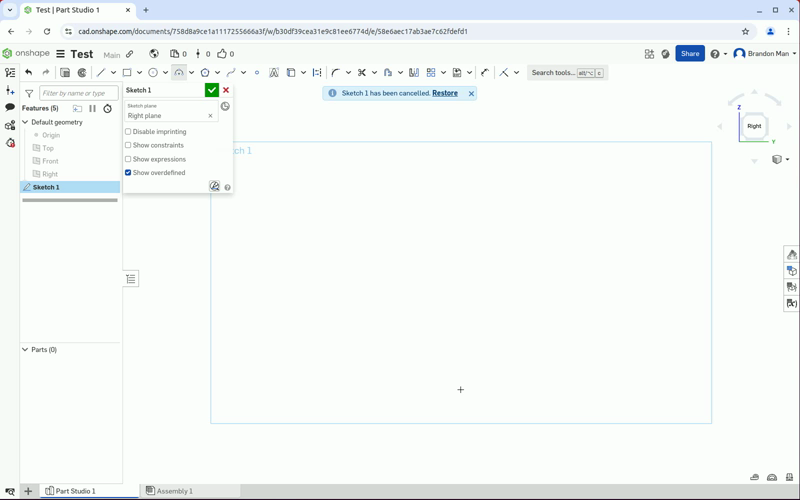
key_up(shift)
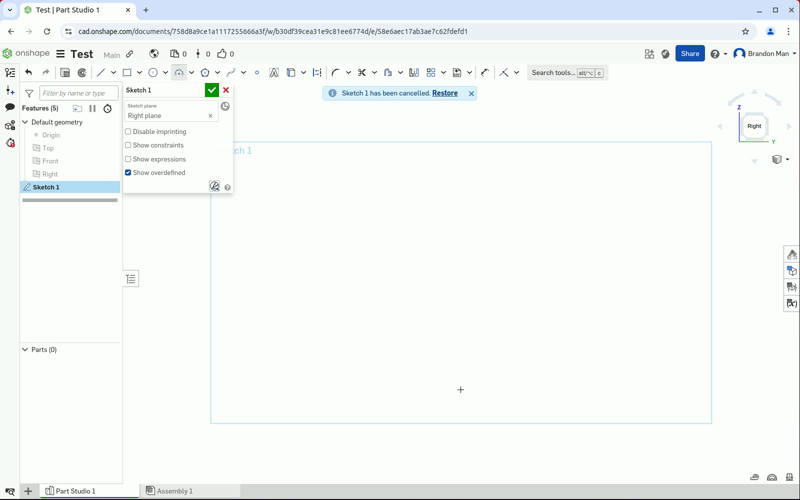
key_down(shift)
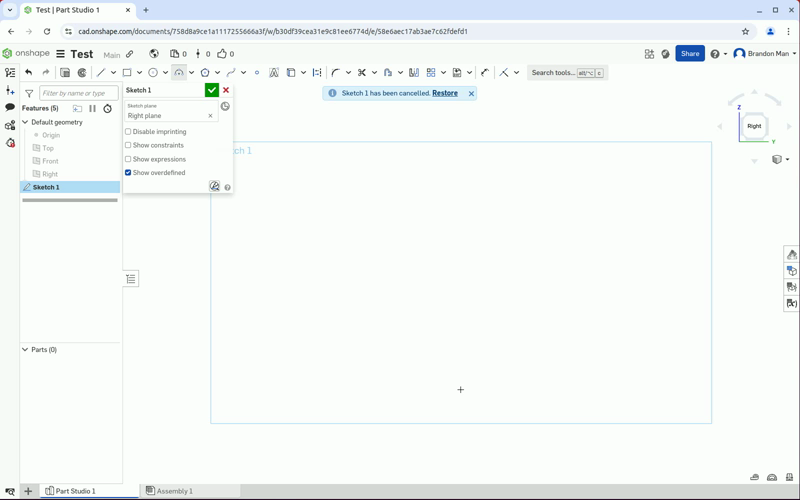
mouse_move(528, 371)
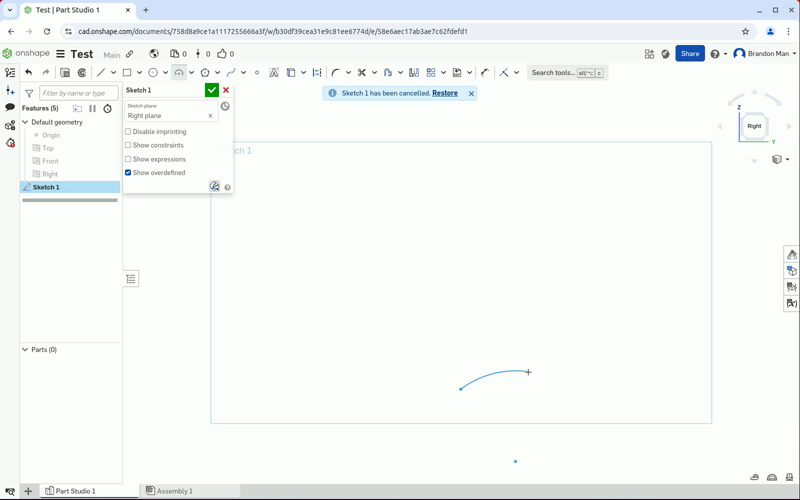
click(528, 371)
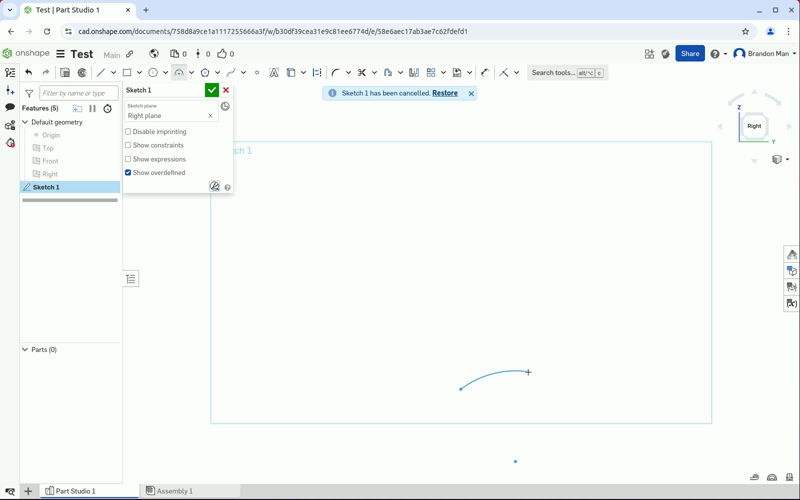
mouse_move(494, 382)
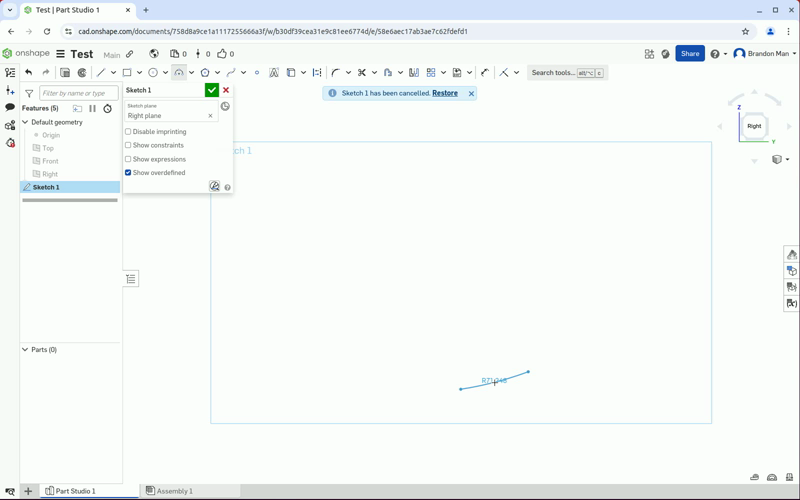
click(494, 382)
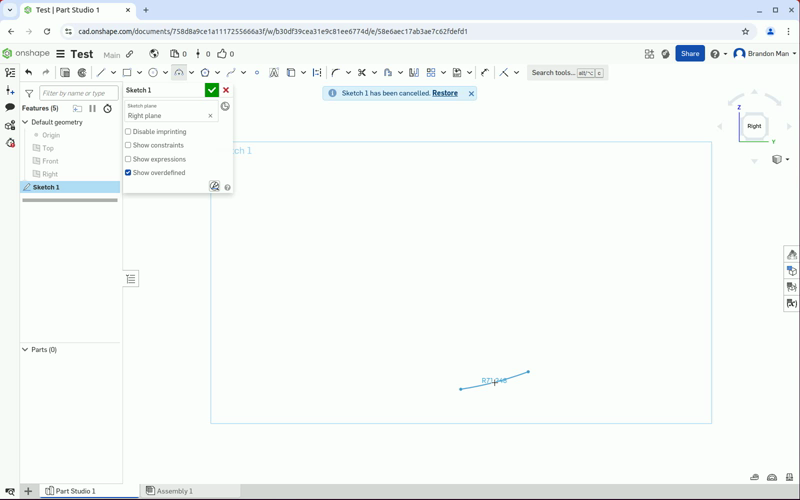
key_up(shift)
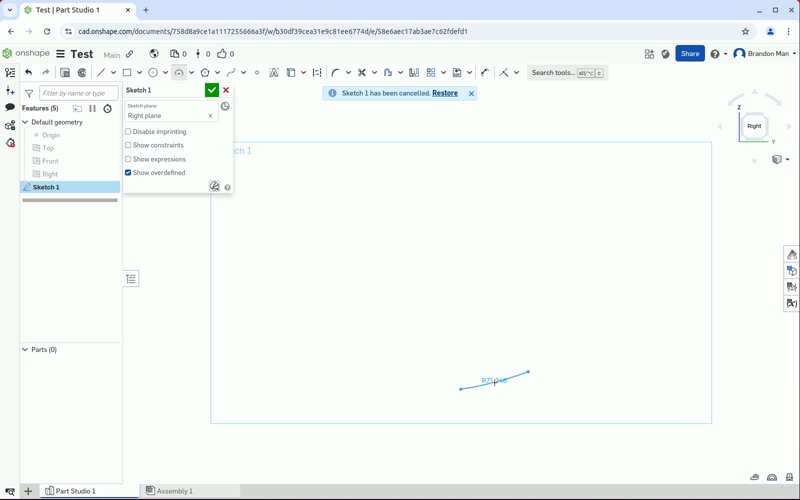
key(esc)
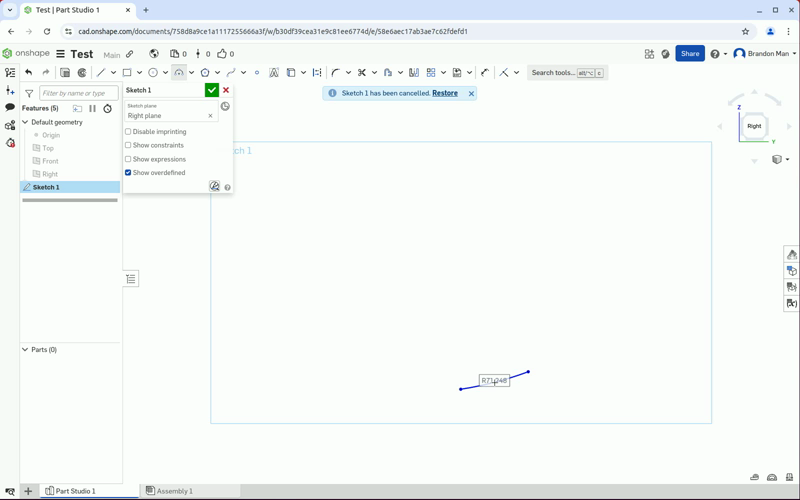
key(l)
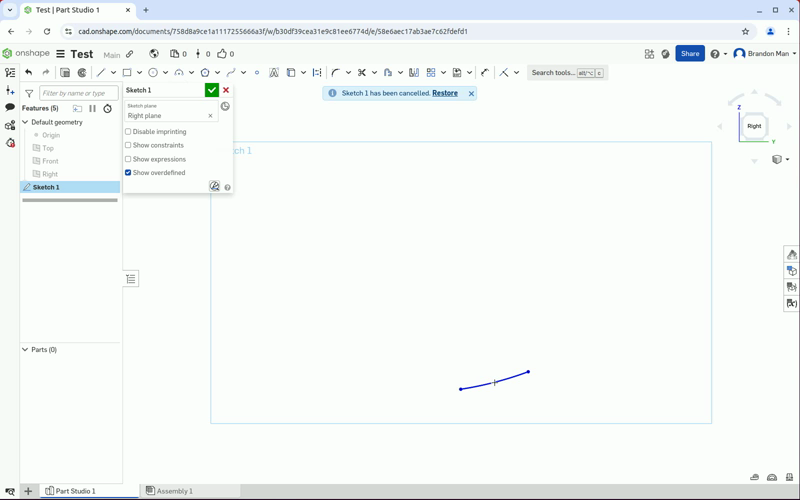
mouse_move(528, 371)
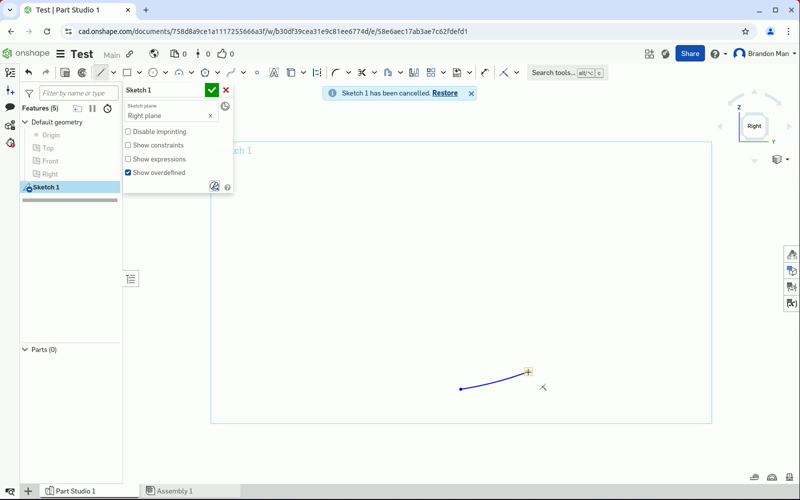
click(528, 371)
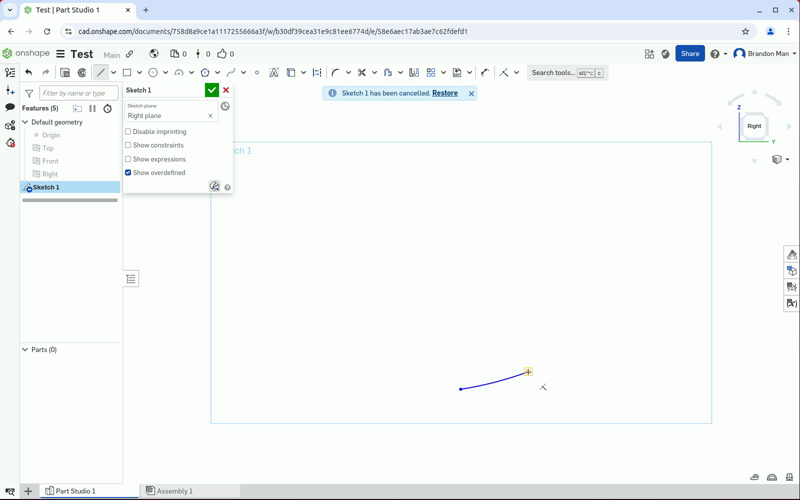
key_down(shift)
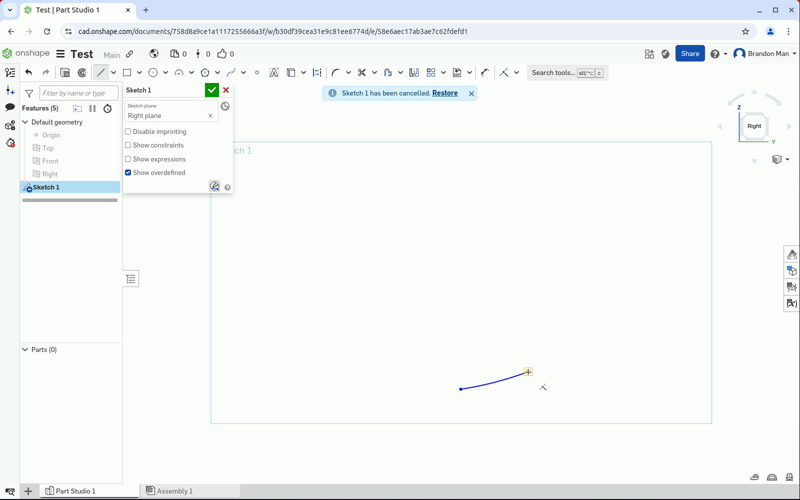
mouse_move(558, 371)
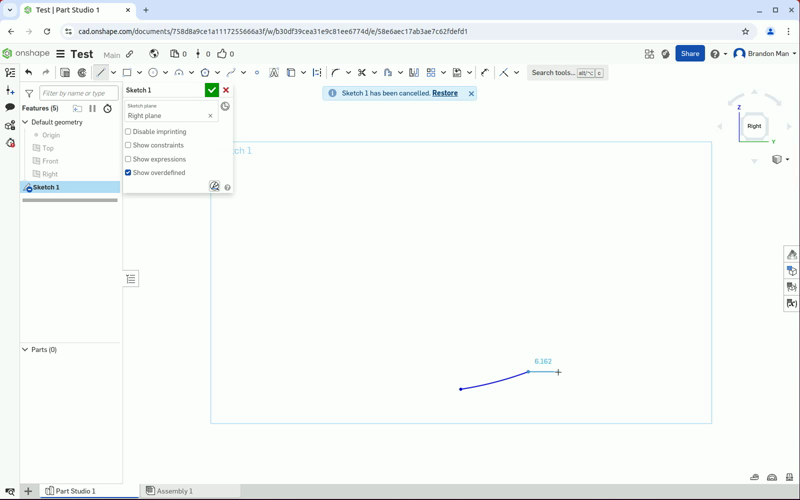
mouse_move(512, 354)
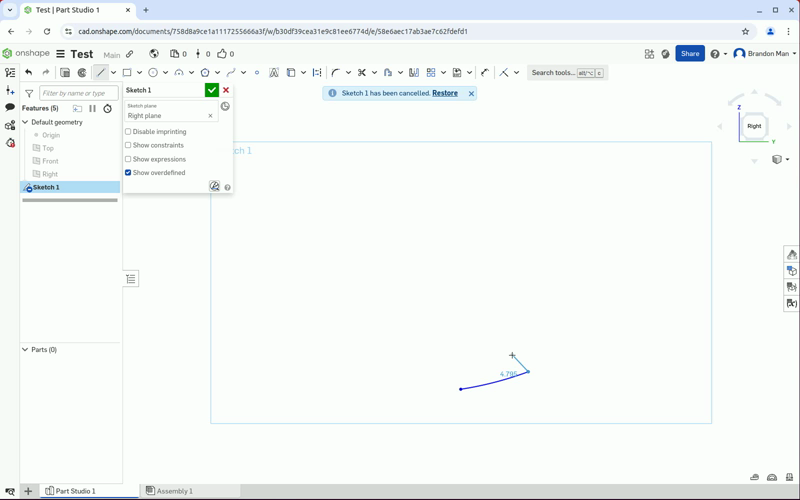
click(512, 354)
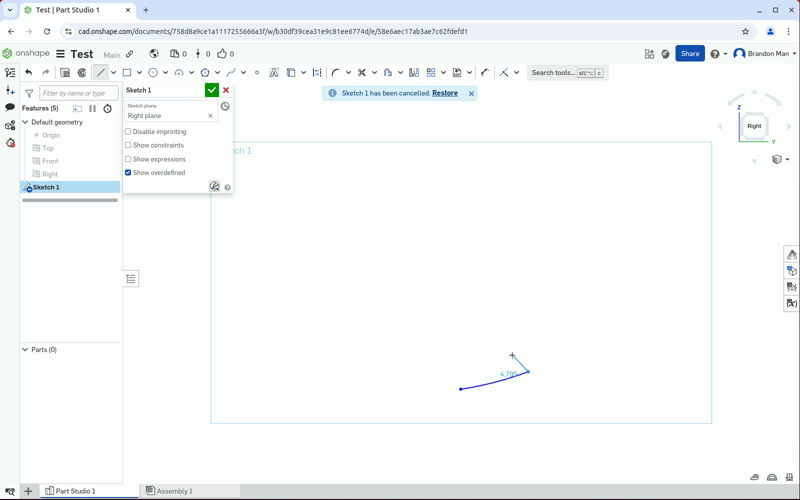
key_up(shift)
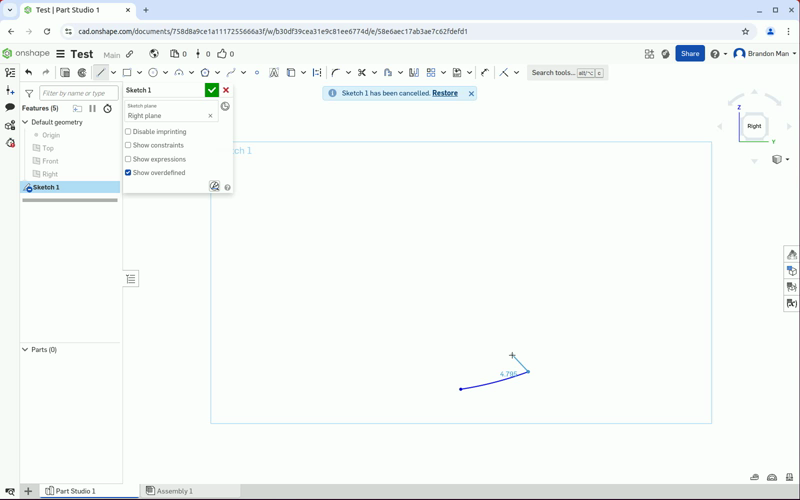
key_down(shift)
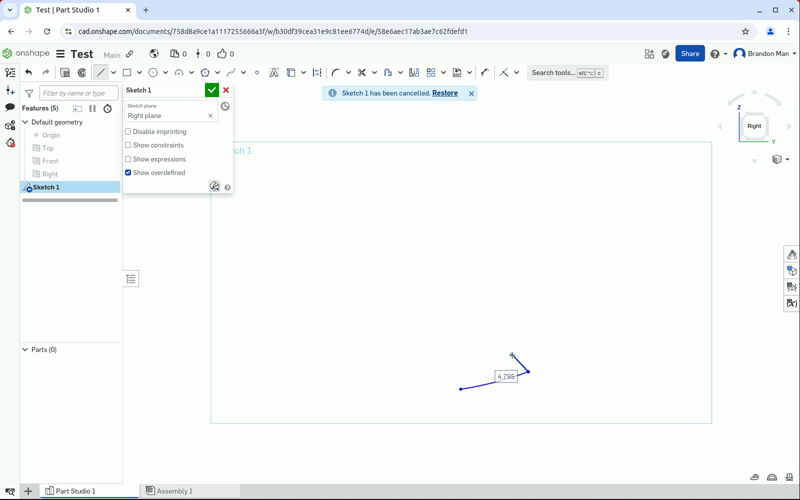
mouse_move(460, 389)
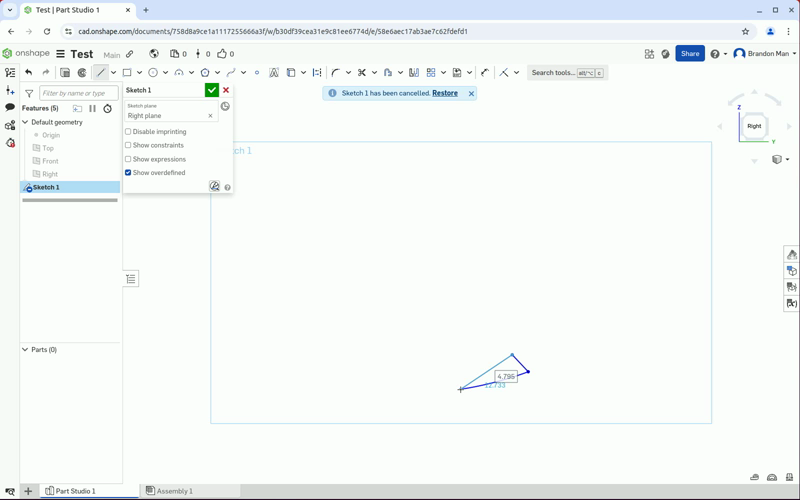
key_up(shift)
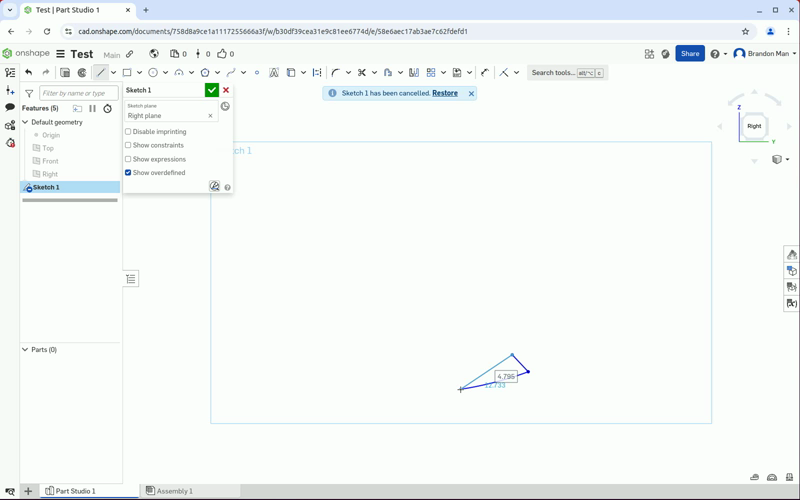
click(460, 389)
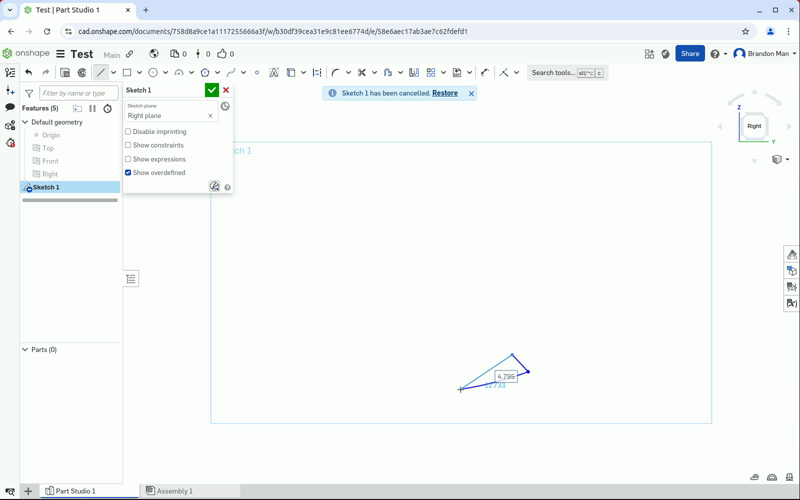
key(esc)
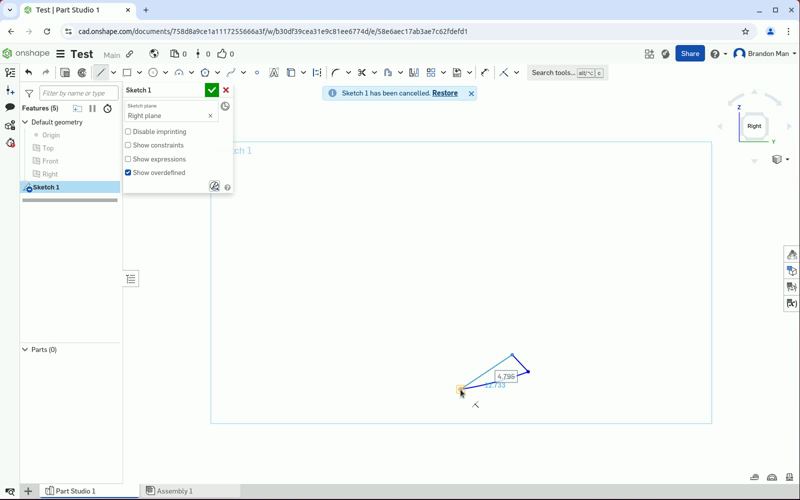
mouse_move(494, 373)
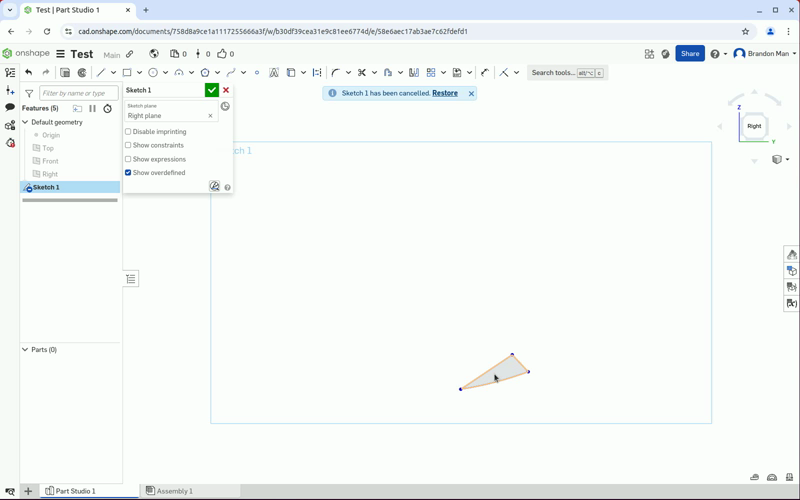
scroll(6)
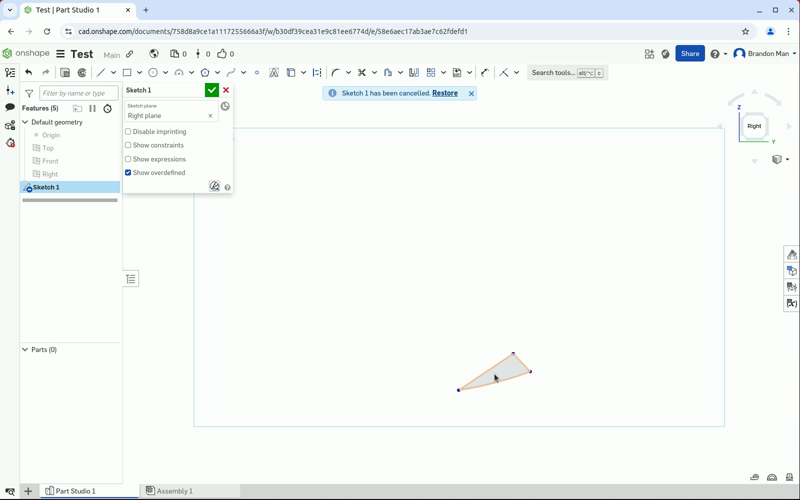
scroll(6)
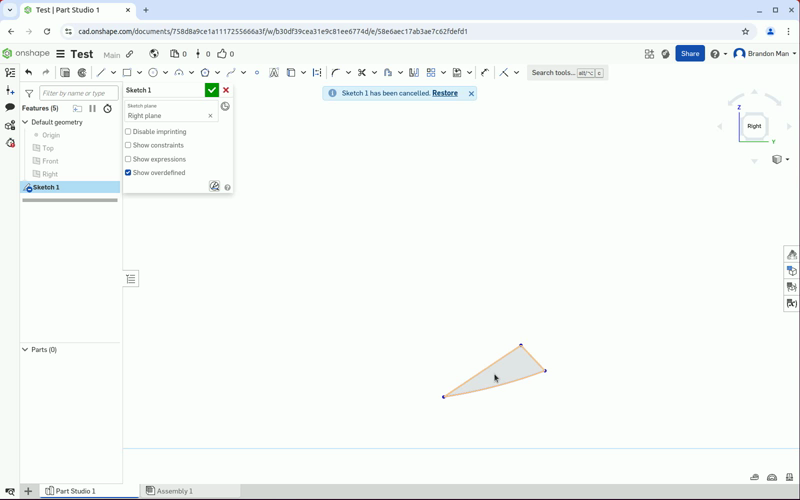
scroll(6)
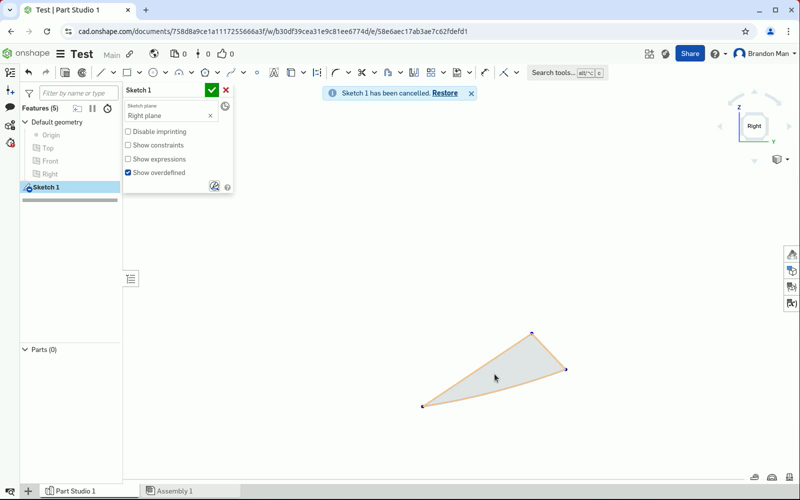
scroll(6)
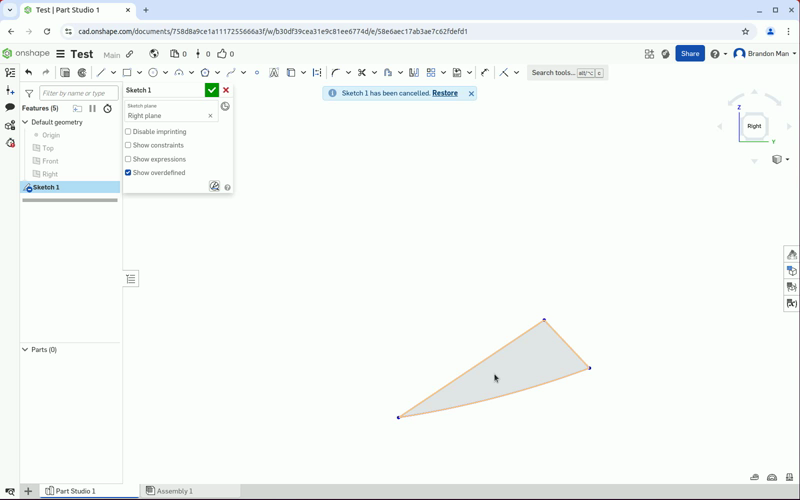
scroll(6)
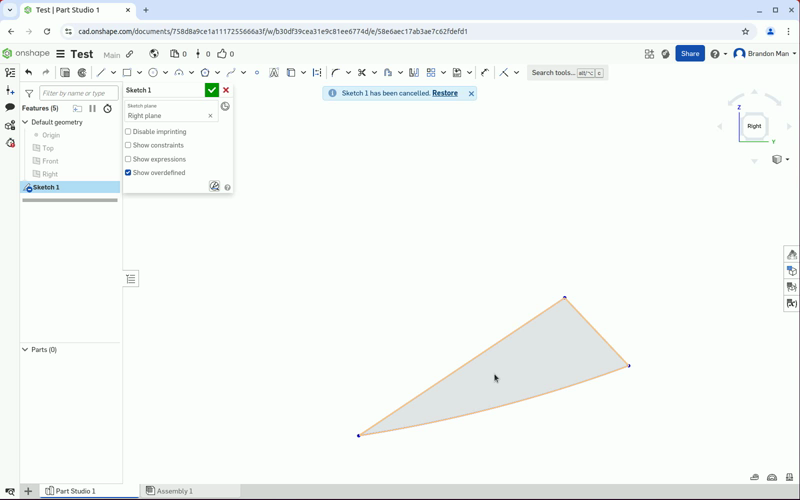
scroll(6)
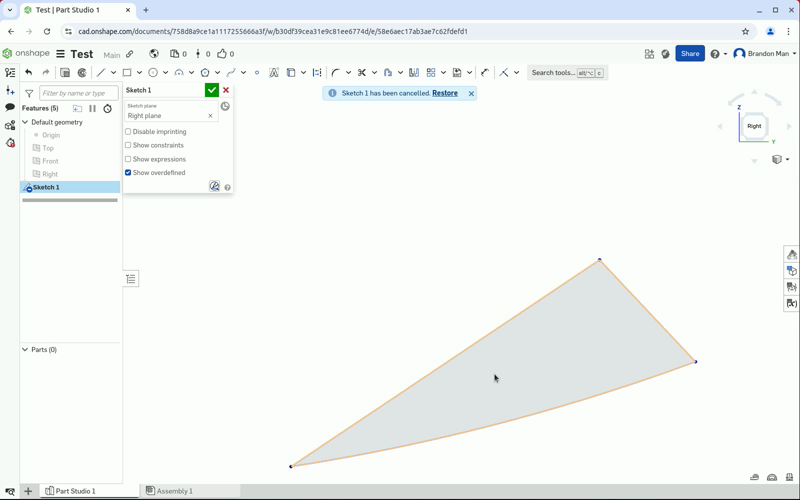
scroll(6)
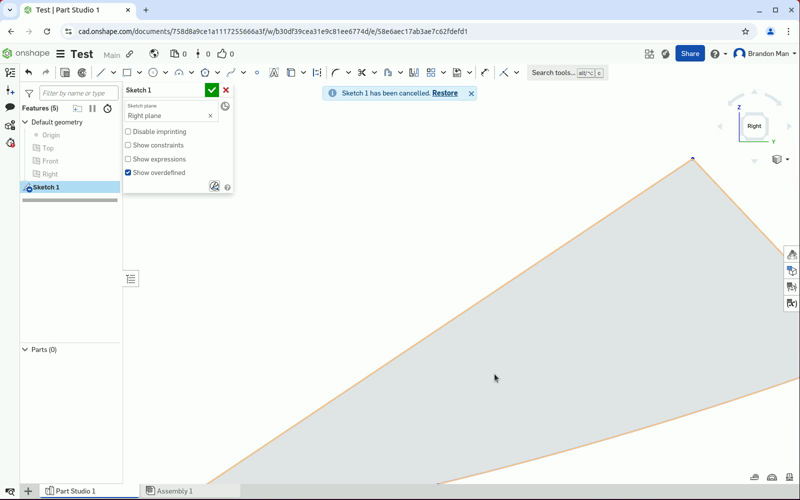
click(494, 373)
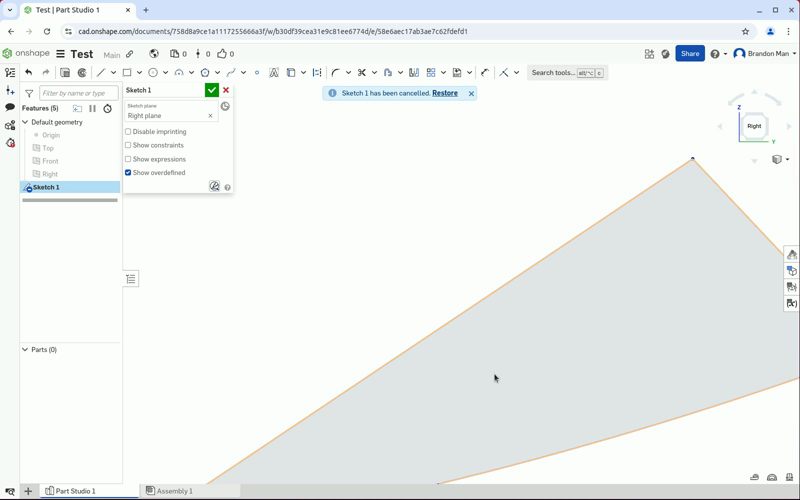
scroll(-6)
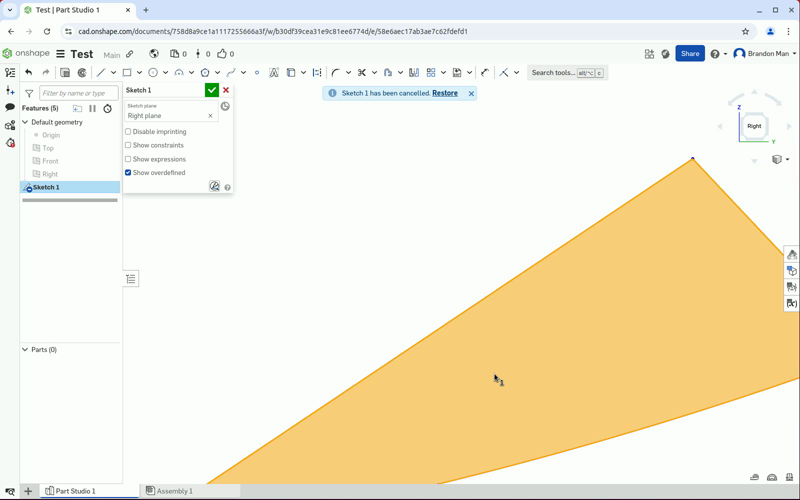
scroll(-6)
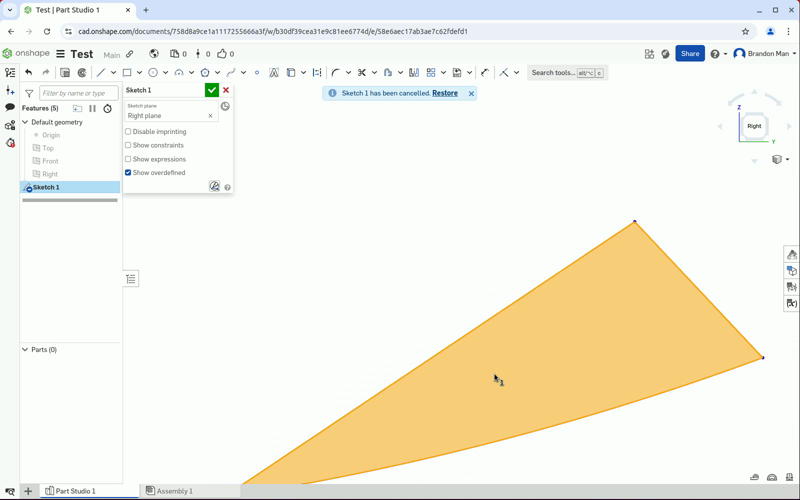
scroll(-6)
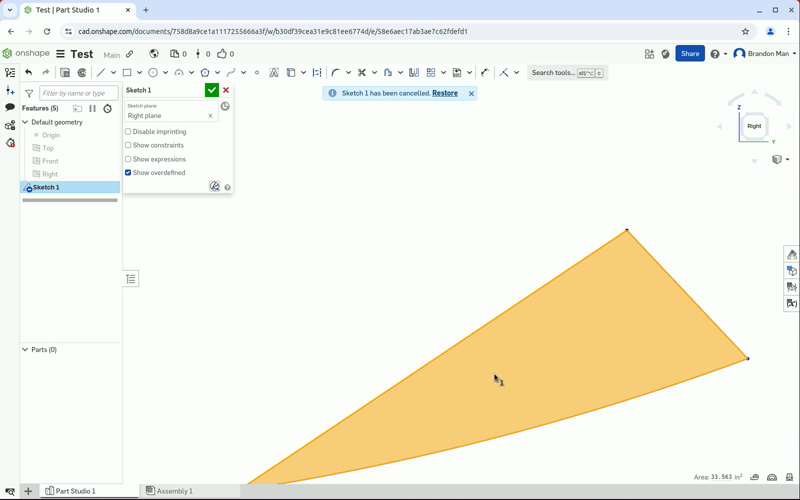
scroll(-6)
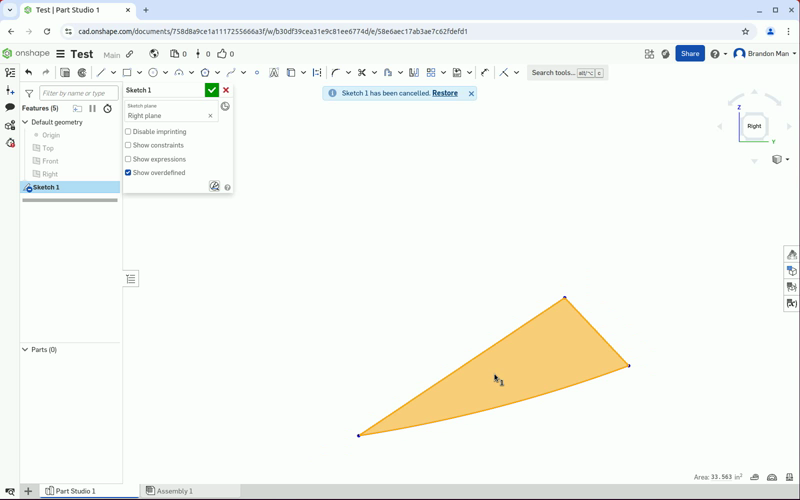
scroll(-6)
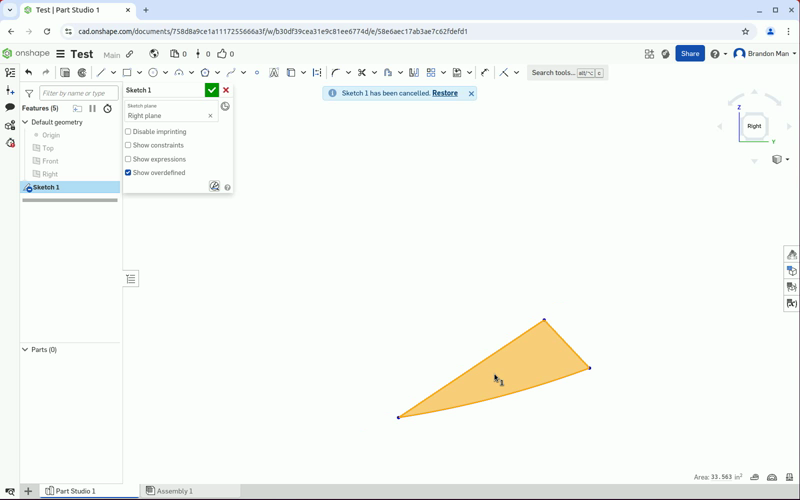
scroll(-6)
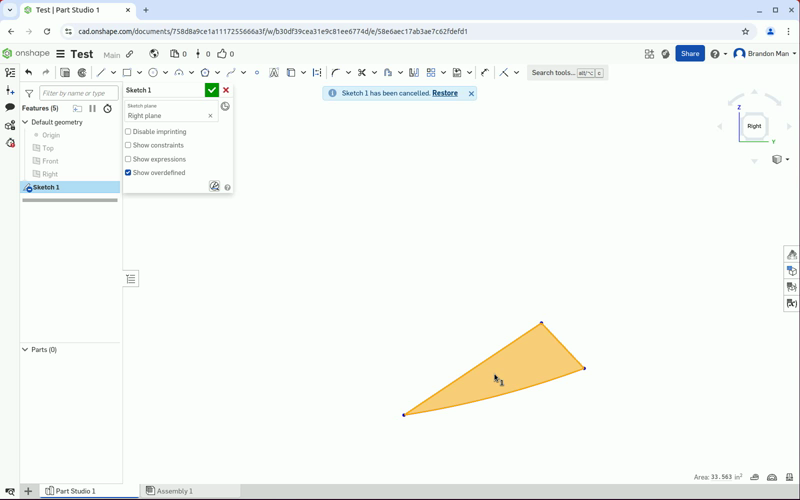
scroll(-6)
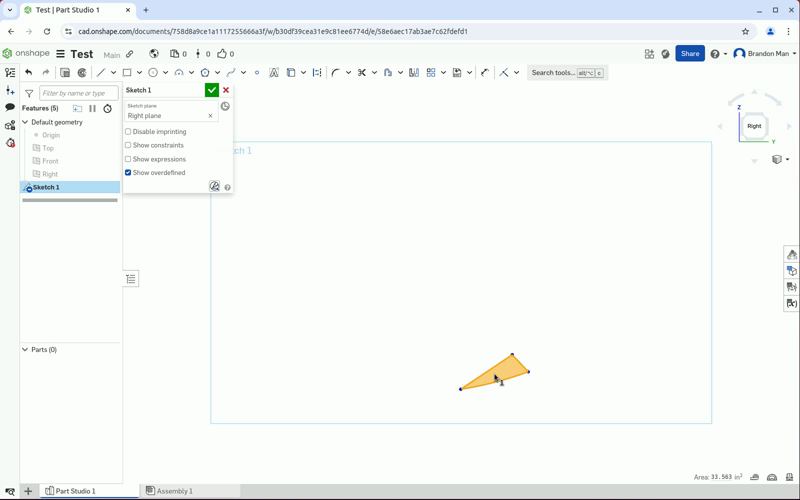
mouse_move(73, 352)
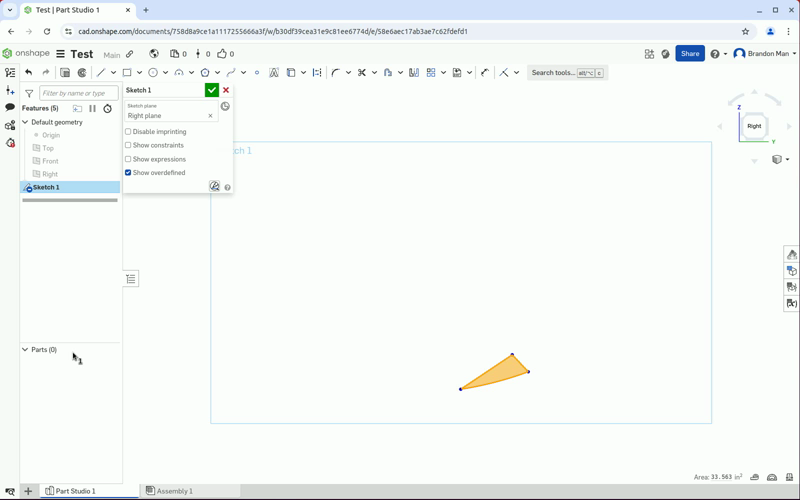
key(shift+y)
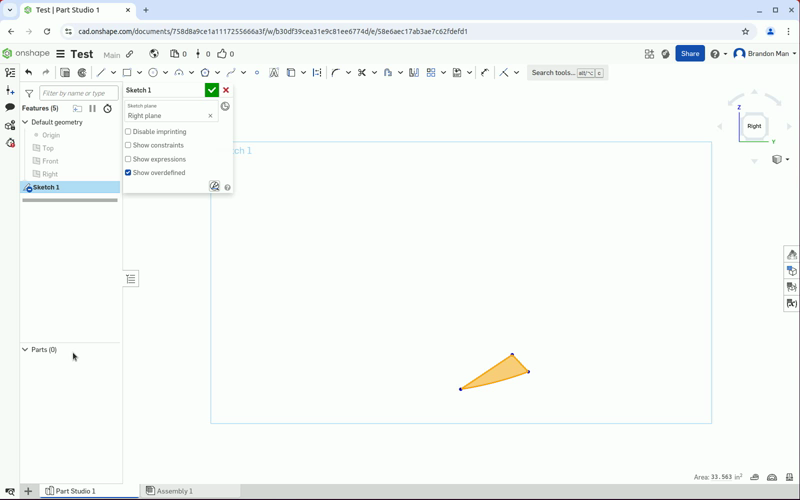
key(shift+e)
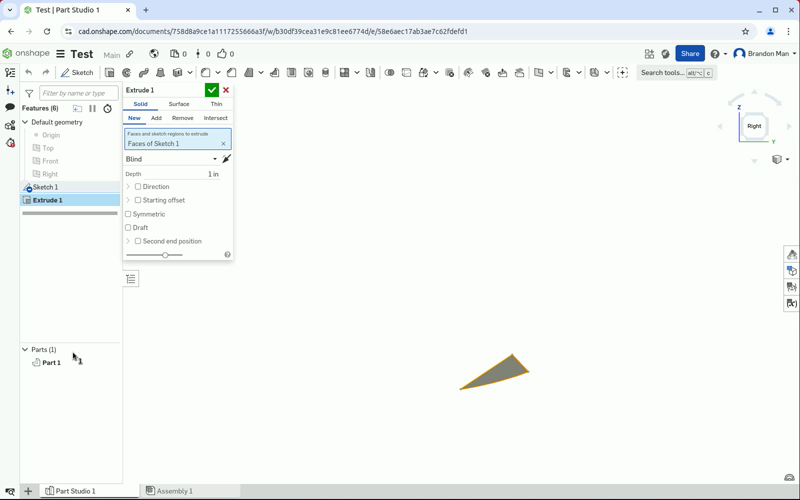
mouse_move(143, 106)
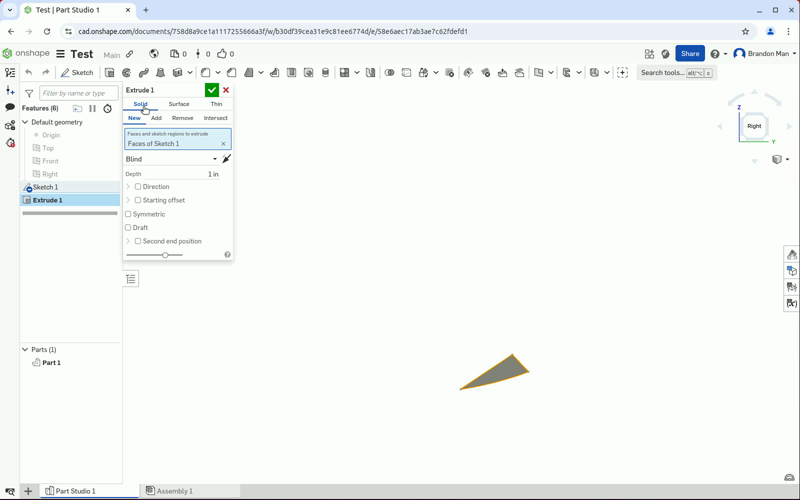
click(143, 106)
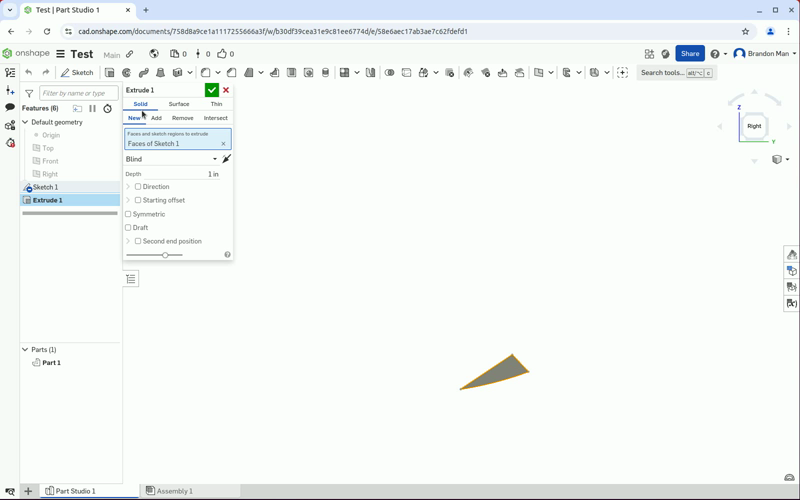
mouse_move(137, 120)
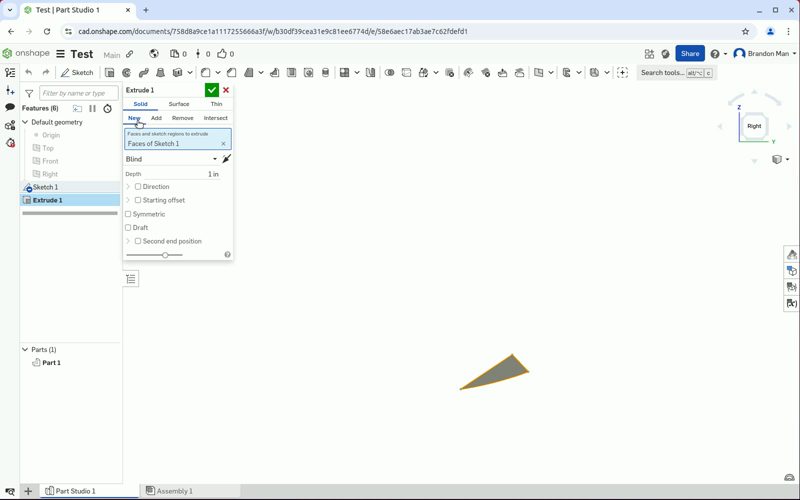
click(137, 120)
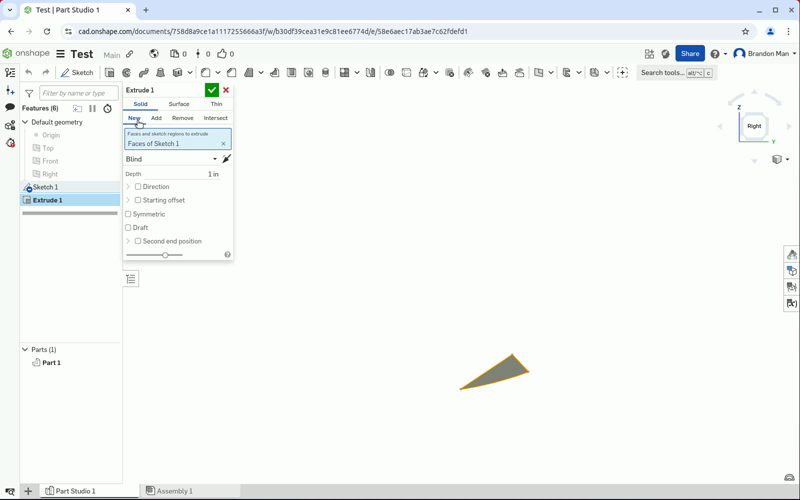
key(tab, 4)
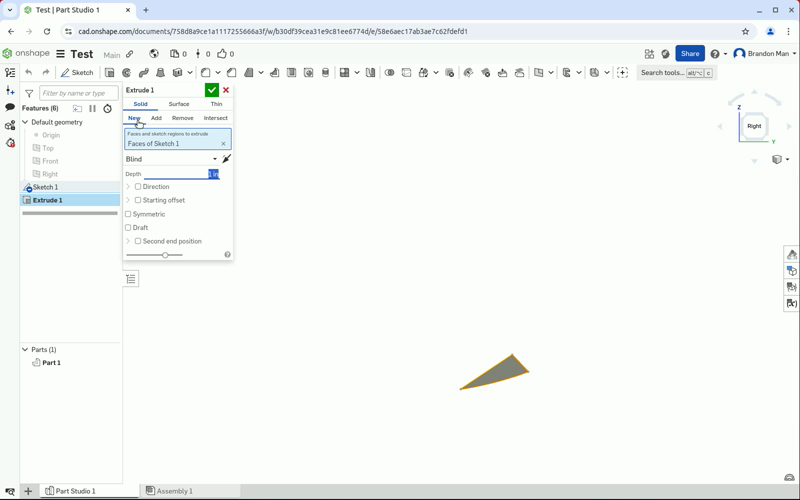
text(23.108)
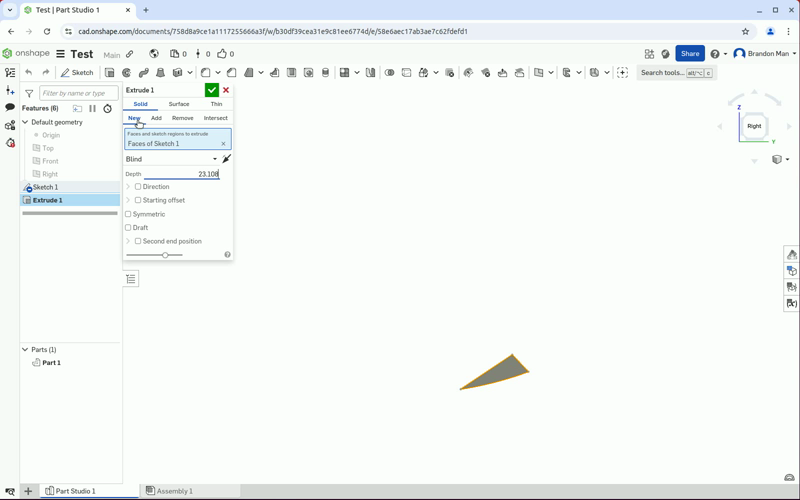
key(enter)
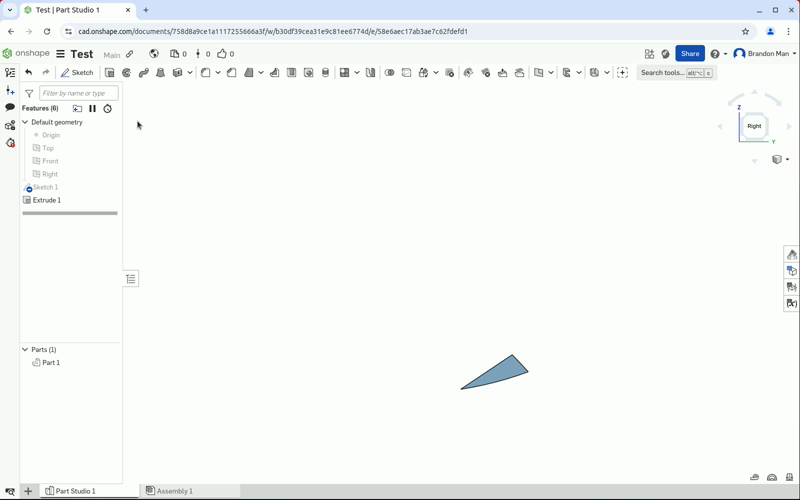
key(shift+h)
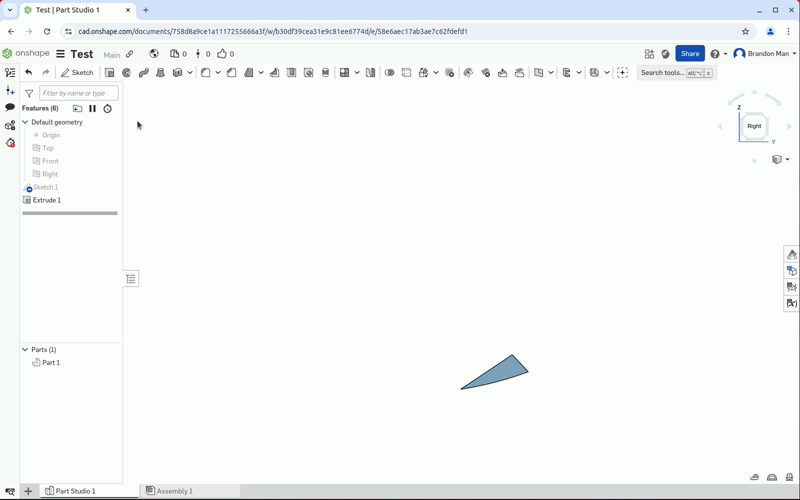
key(shift+h)
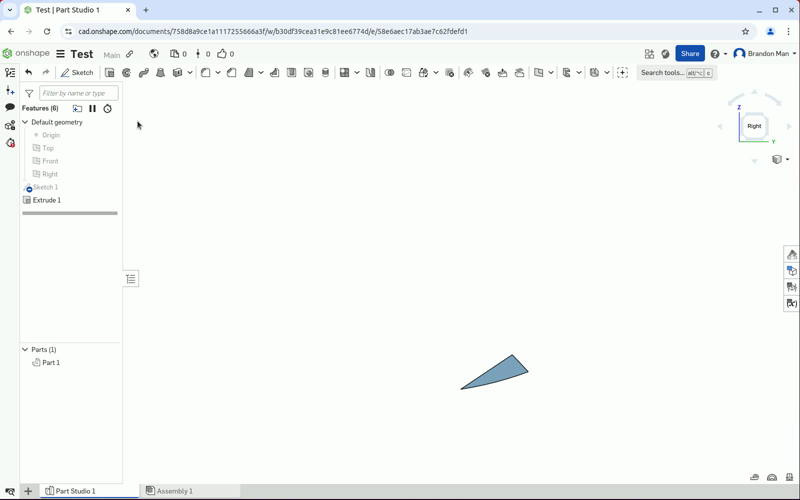
mouse_move(73, 189)
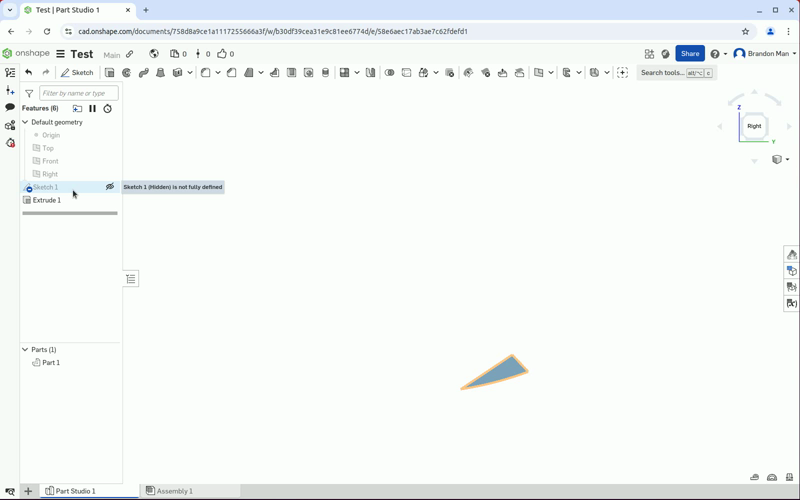
click(73, 189)
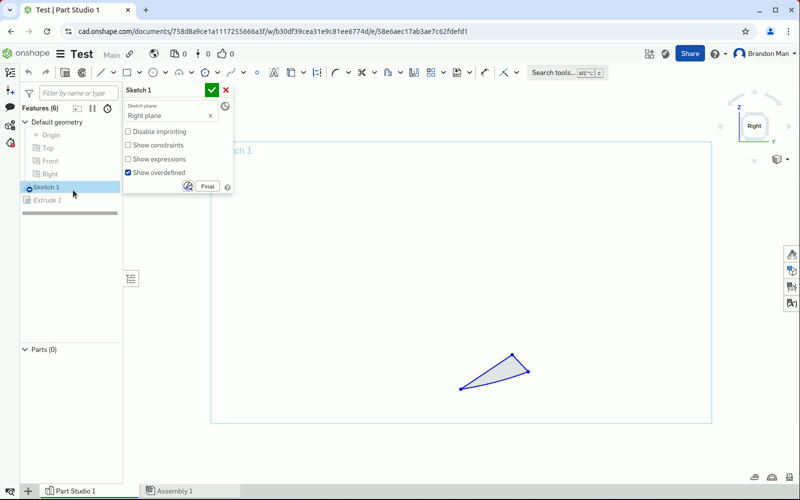
mouse_move(229, 92)
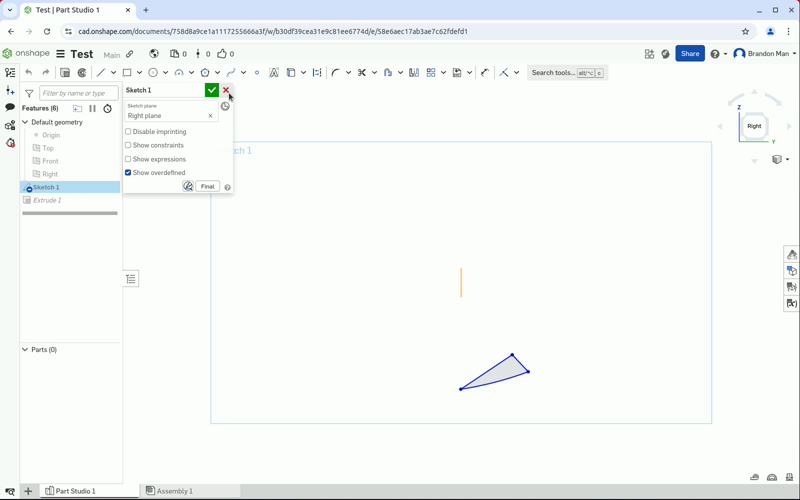
click(229, 92)
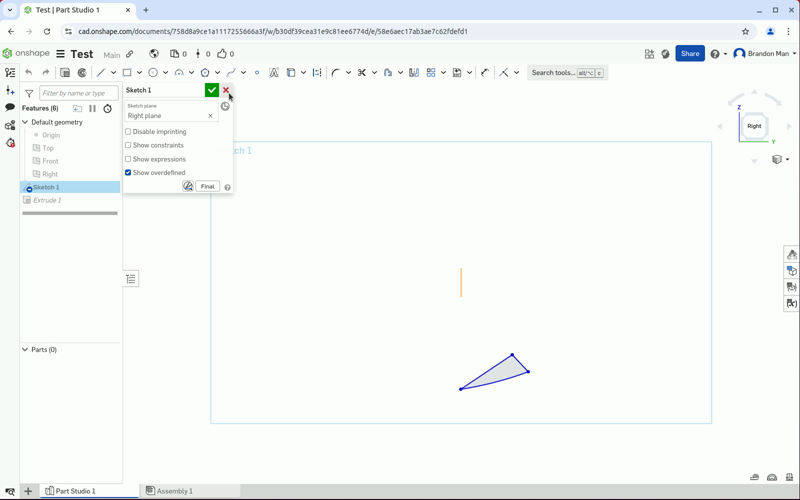
key(shift+s)
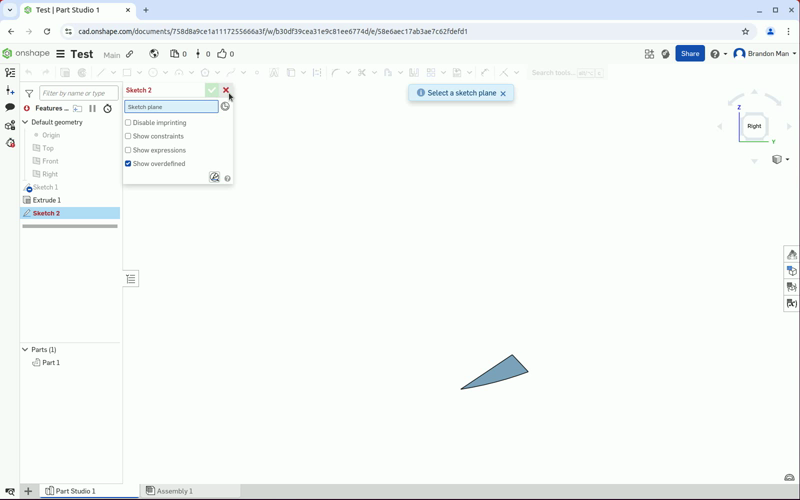
mouse_move(73, 176)
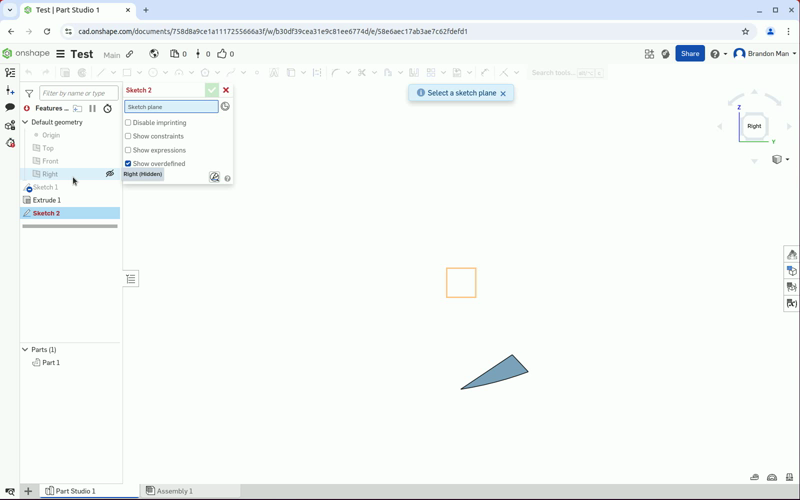
click(73, 176)
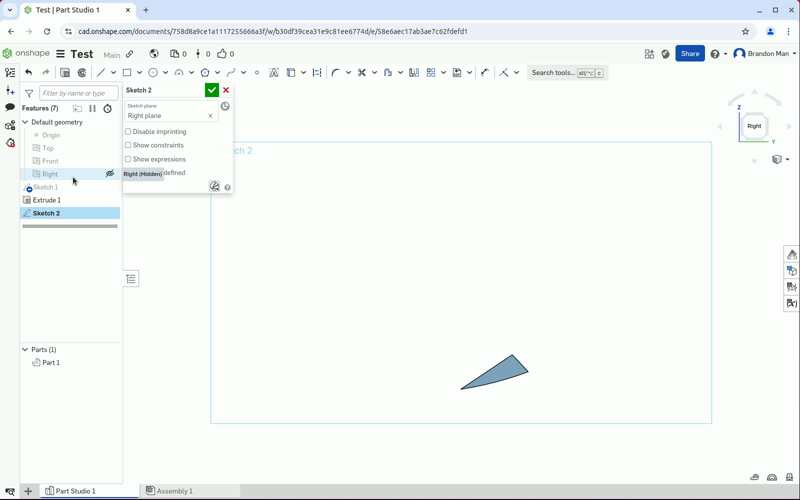
mouse_move(73, 352)
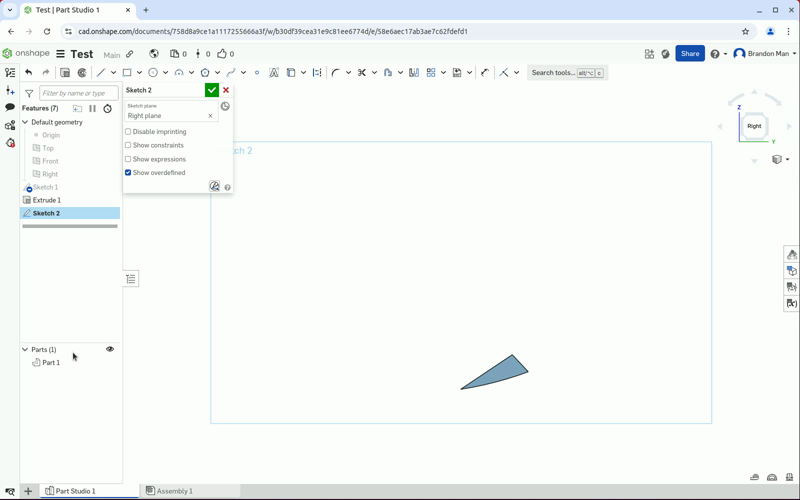
key(y)
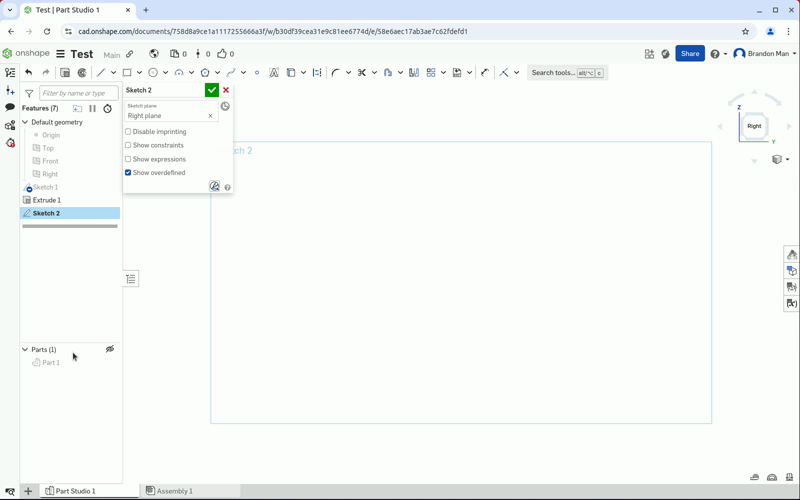
key(l)
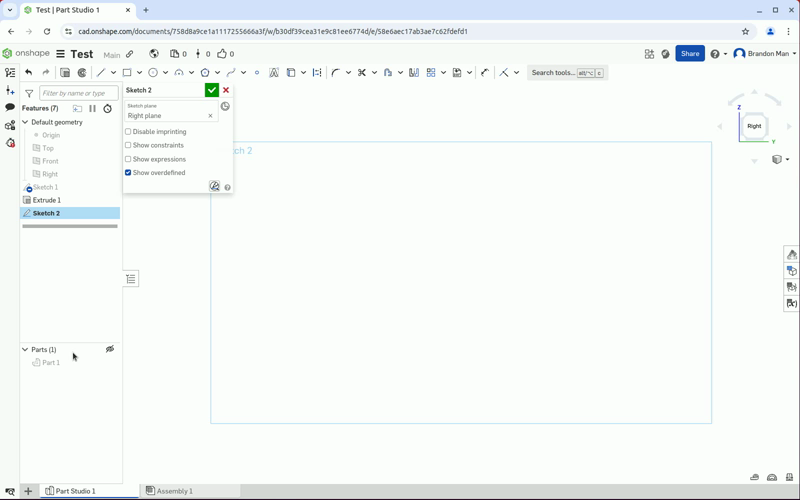
key_down(shift)
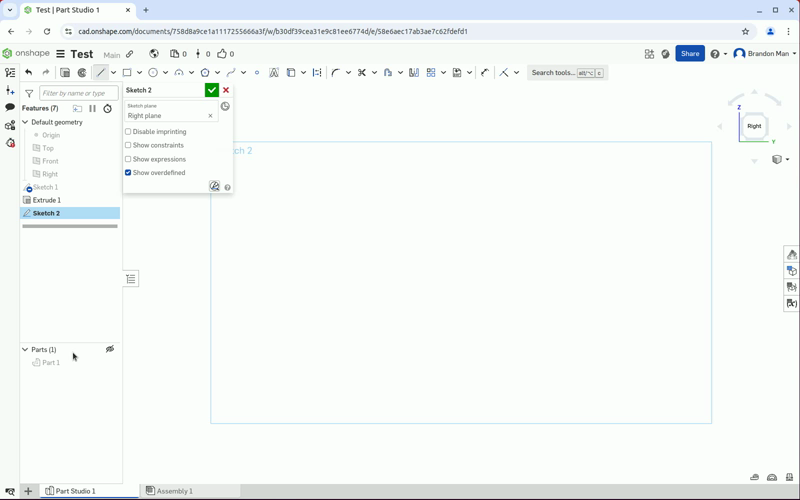
mouse_move(395, 232)
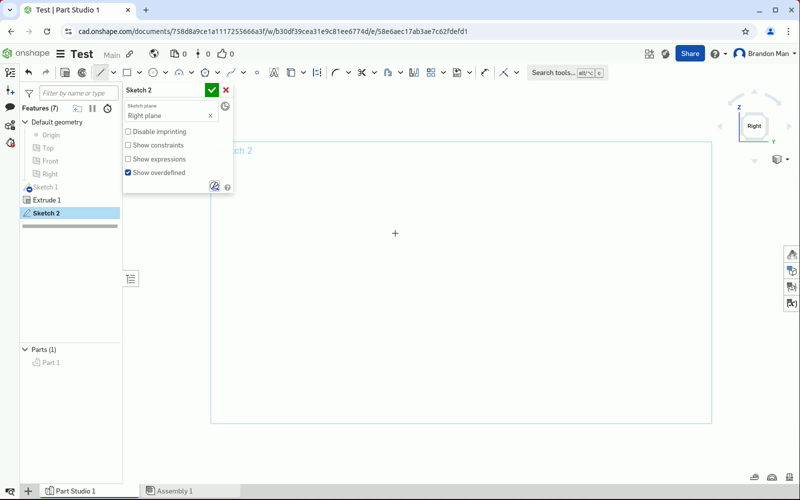
click(395, 232)
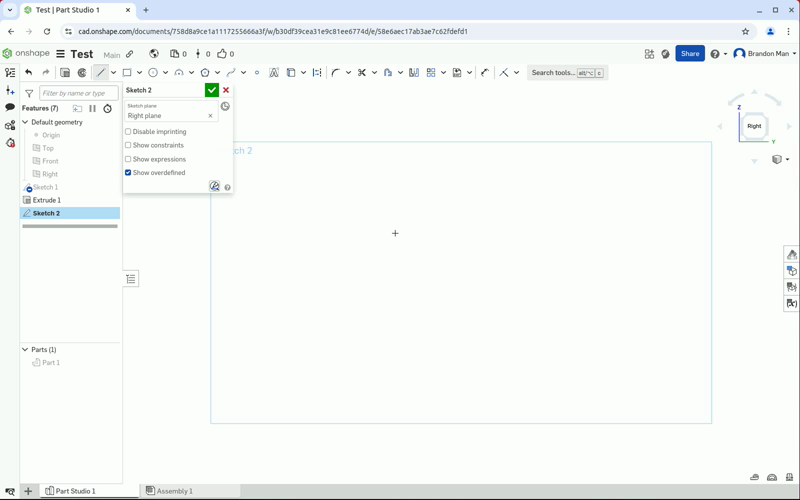
key_up(shift)
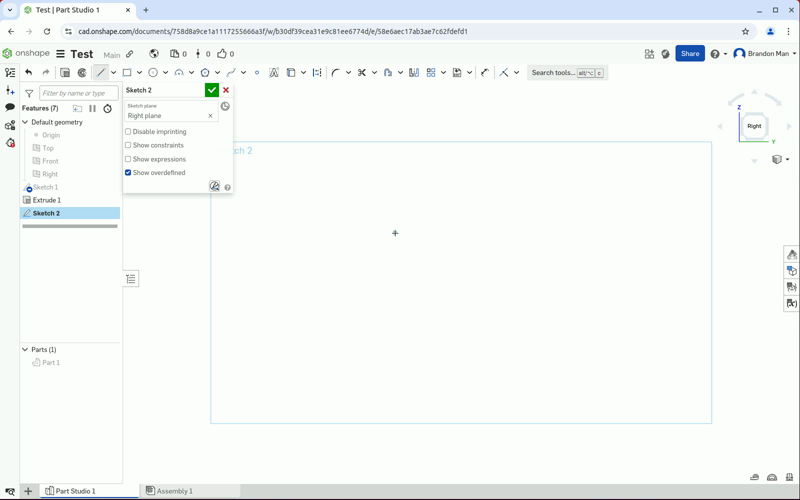
key_down(shift)
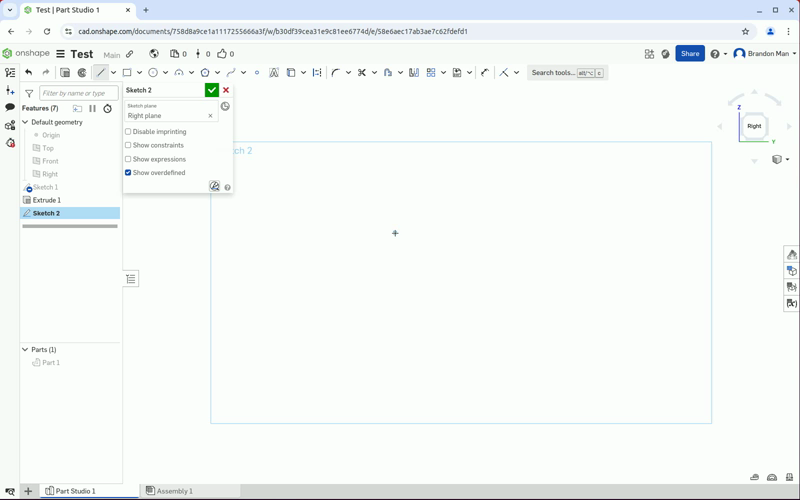
mouse_move(511, 356)
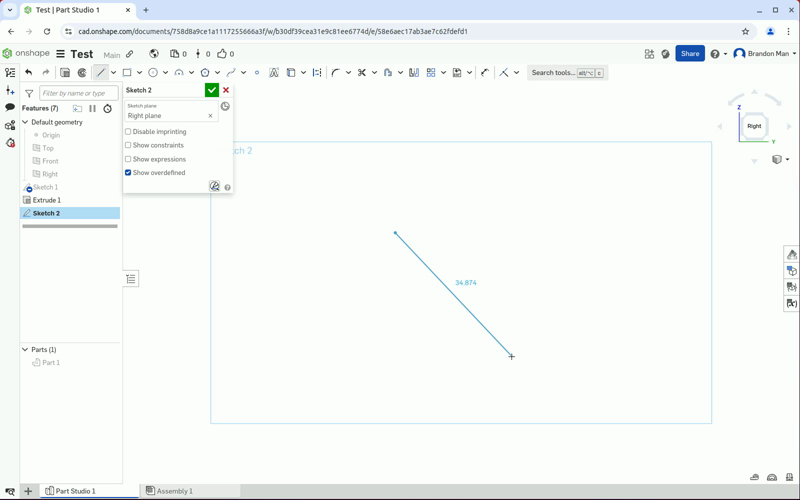
click(511, 356)
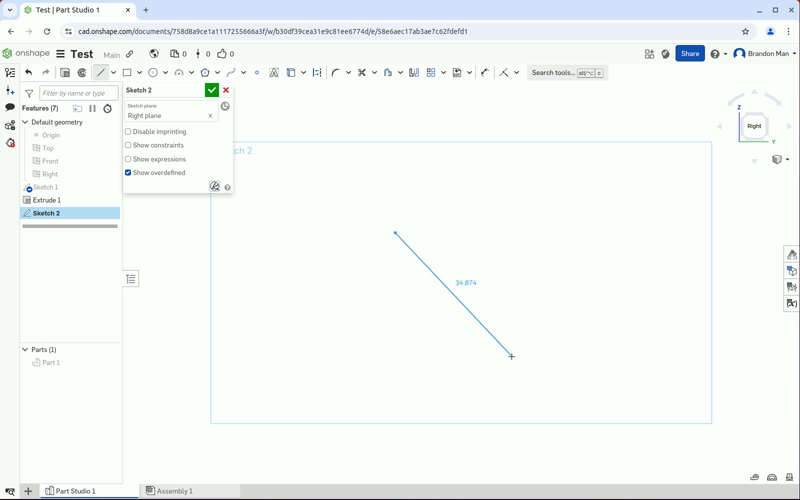
key_up(shift)
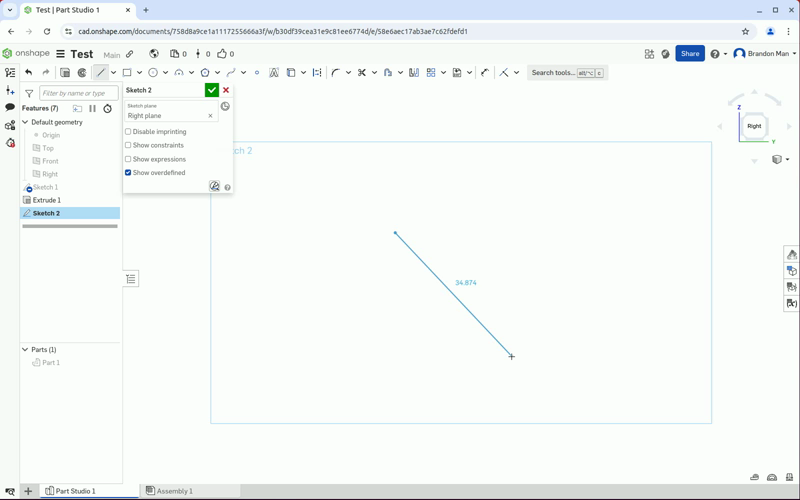
key_down(shift)
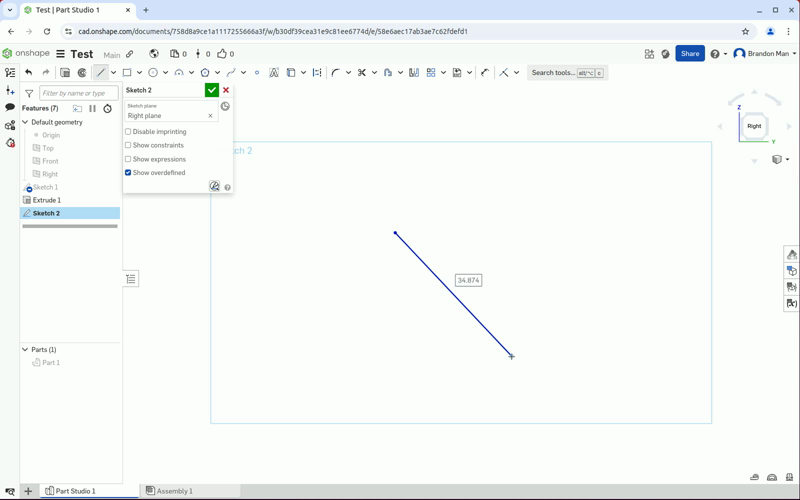
mouse_move(541, 356)
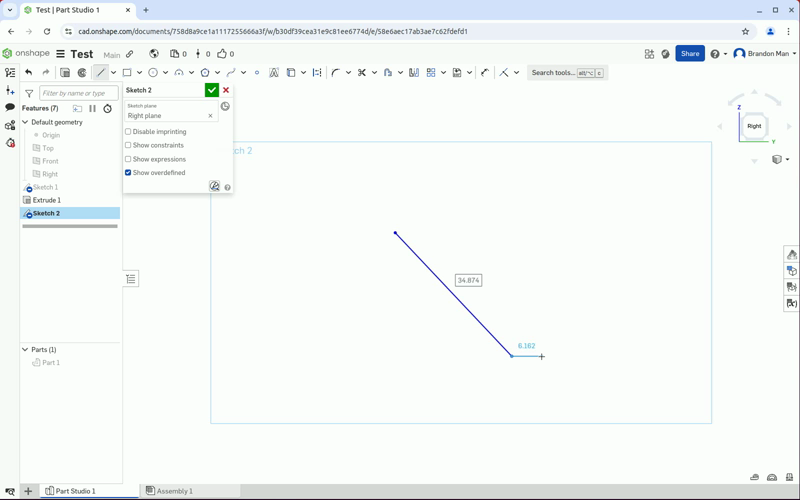
mouse_move(528, 345)
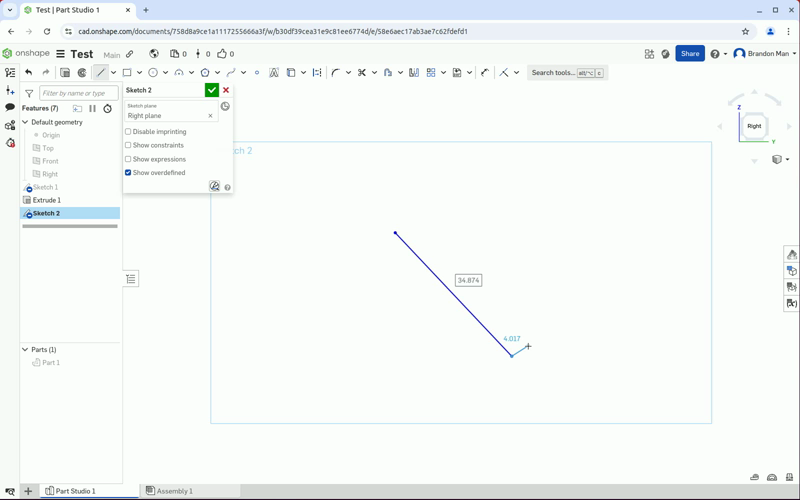
click(528, 345)
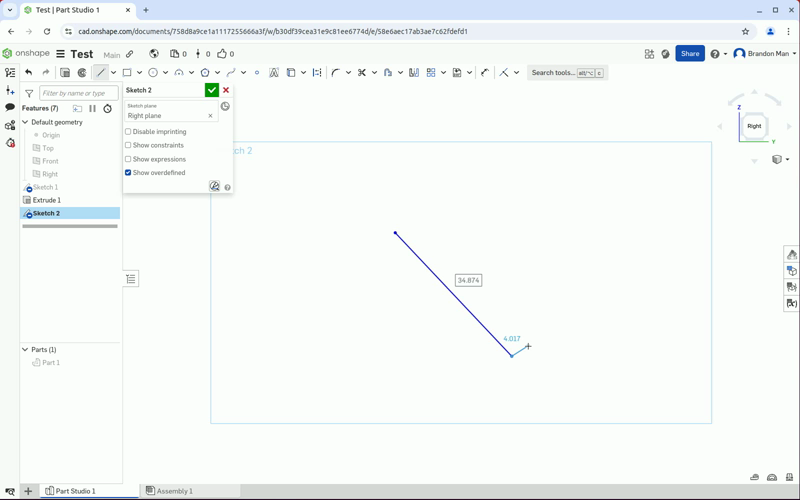
key_up(shift)
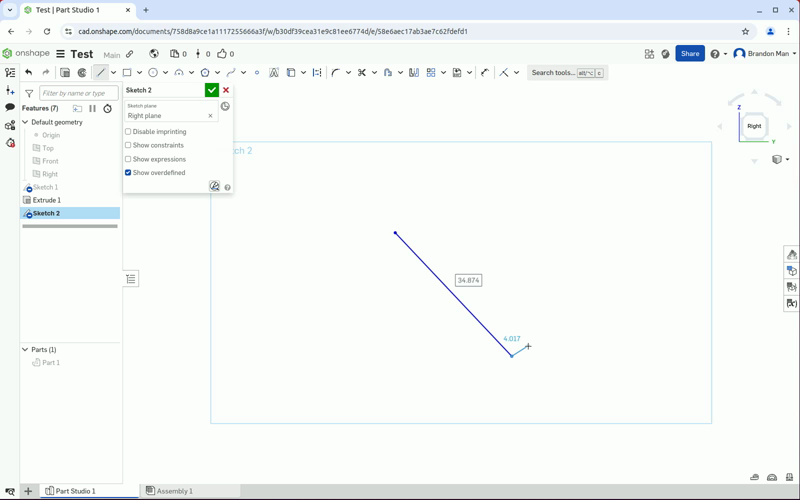
key_down(shift)
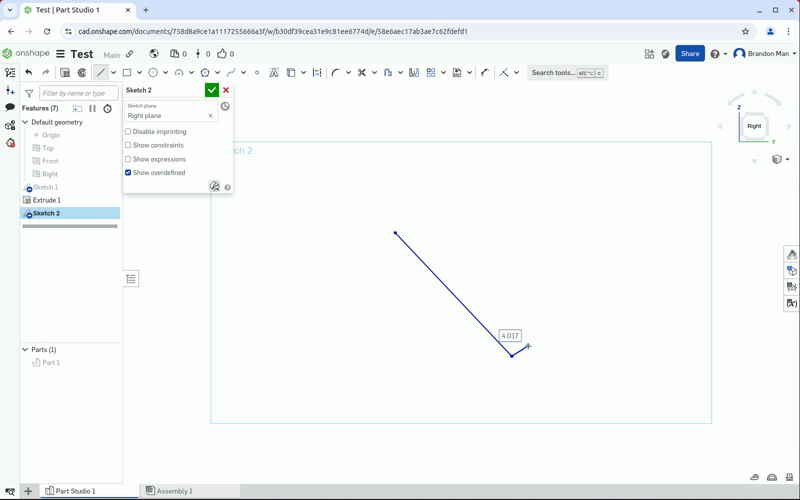
mouse_move(558, 345)
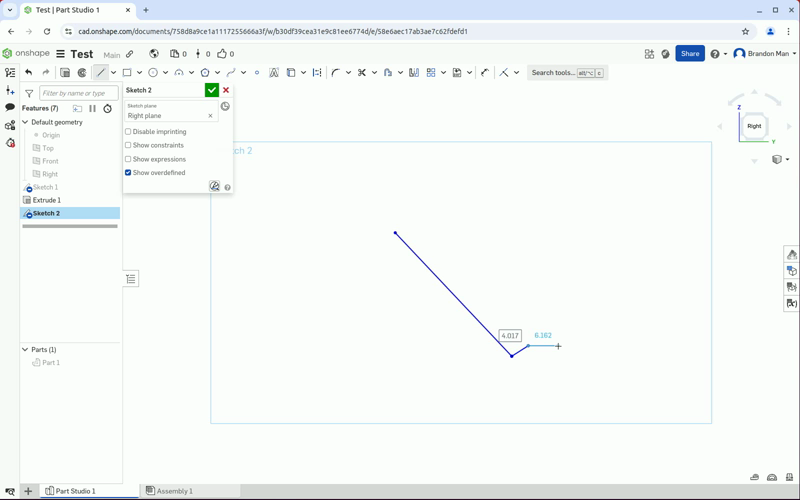
mouse_move(565, 345)
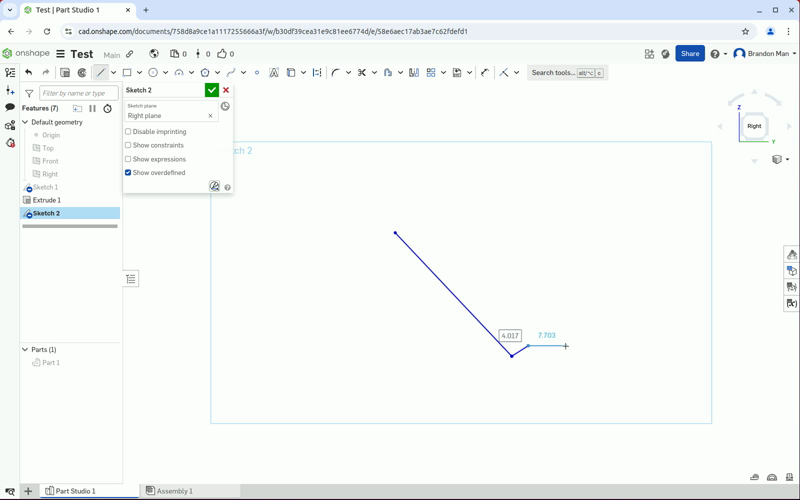
click(565, 345)
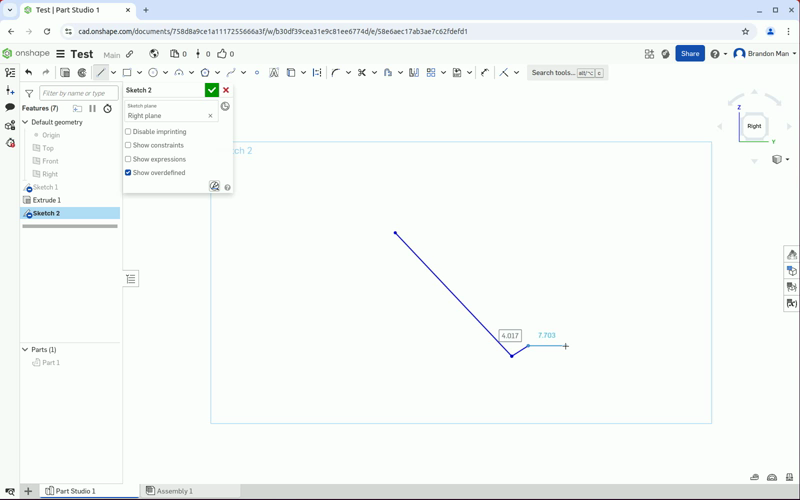
key_up(shift)
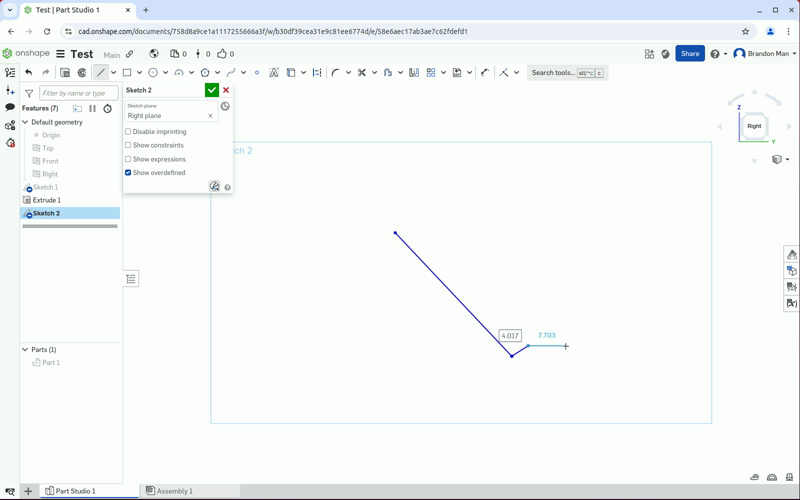
key_down(shift)
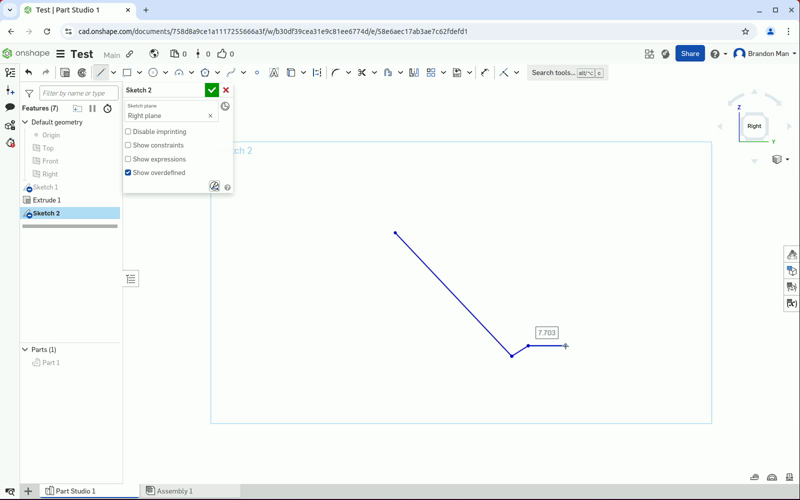
mouse_move(481, 185)
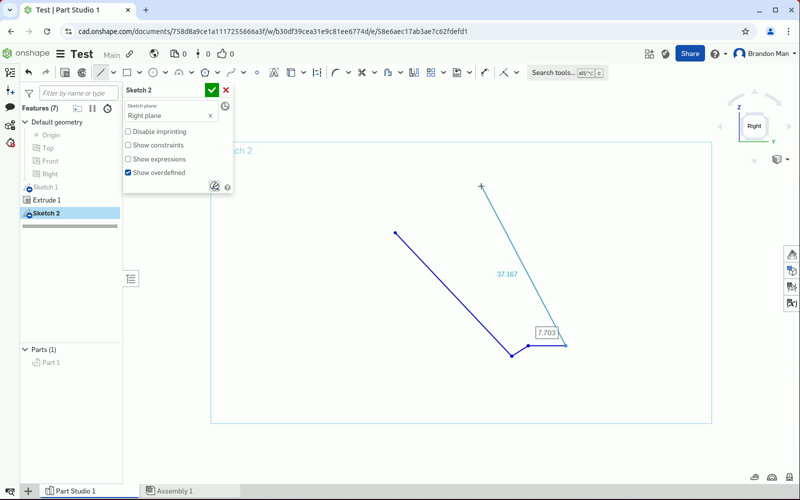
click(481, 185)
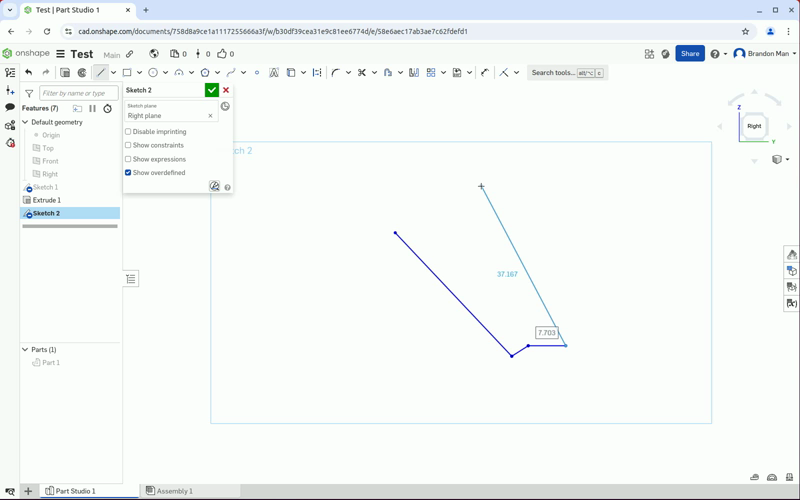
key_up(shift)
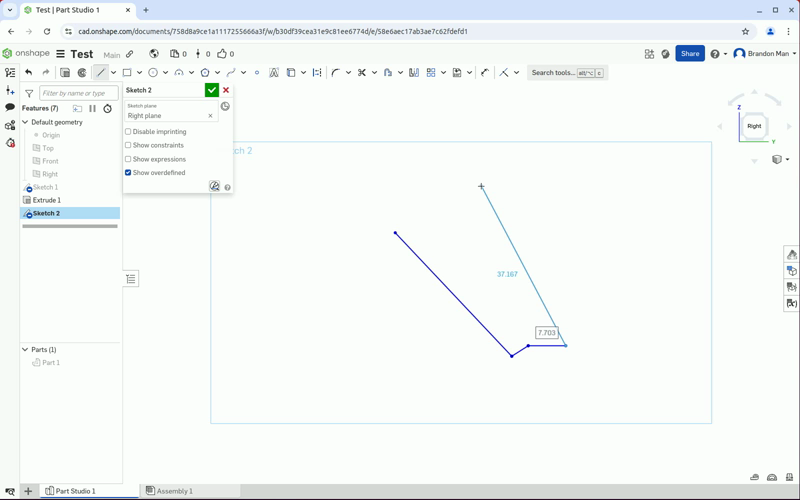
key_down(shift)
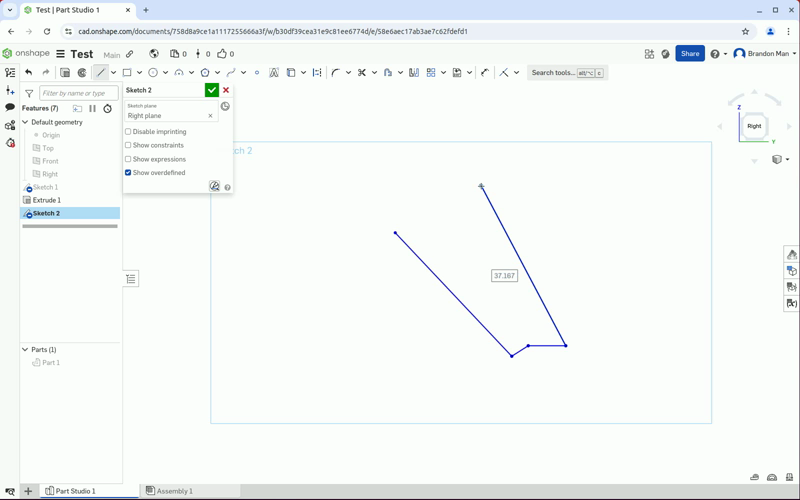
mouse_move(395, 232)
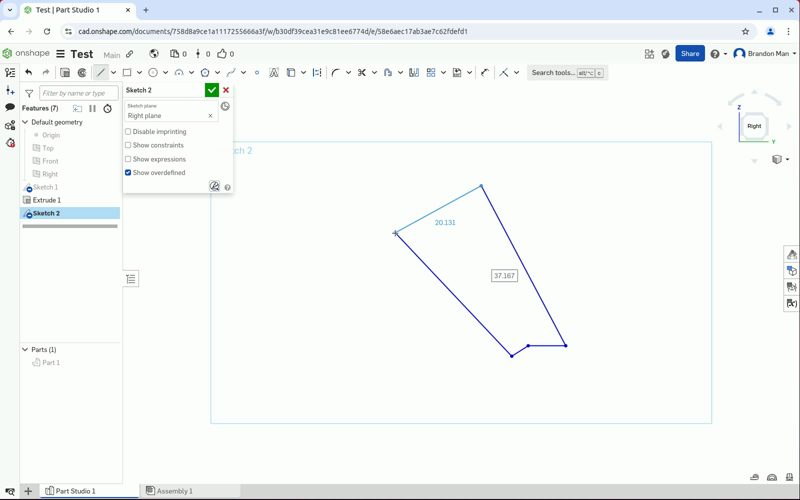
key_up(shift)
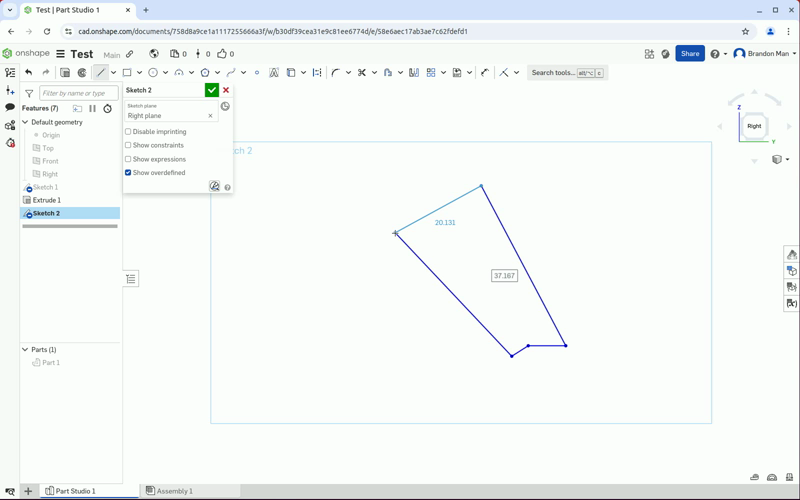
click(395, 232)
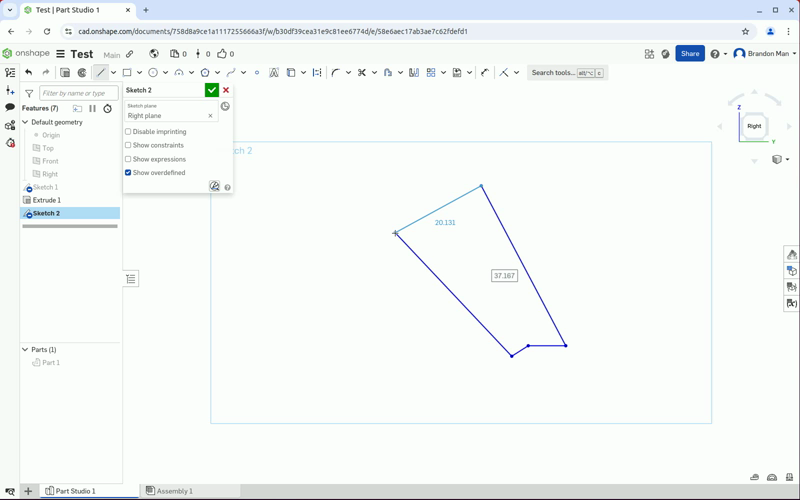
key(esc)
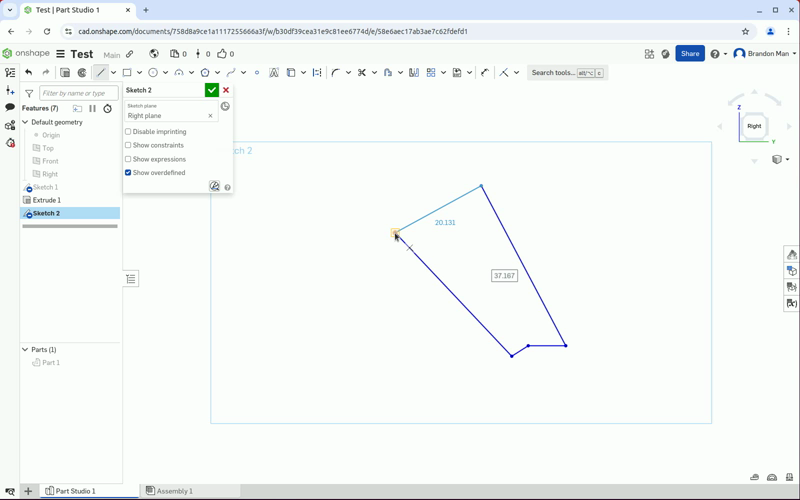
mouse_move(514, 338)
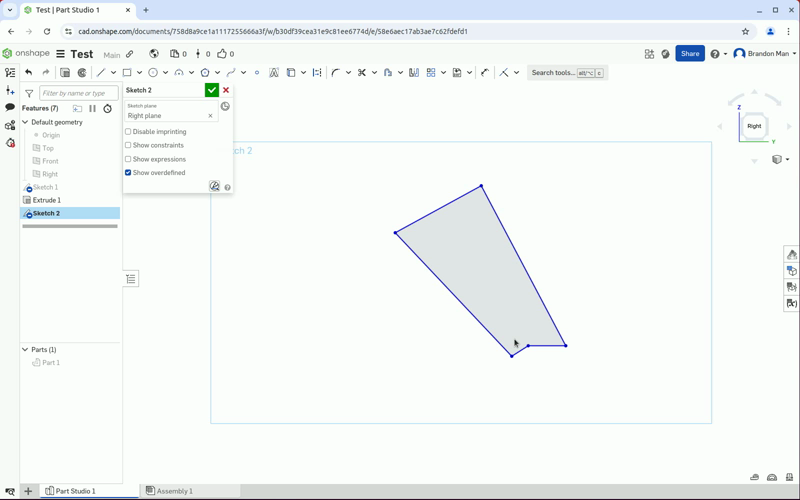
click(514, 338)
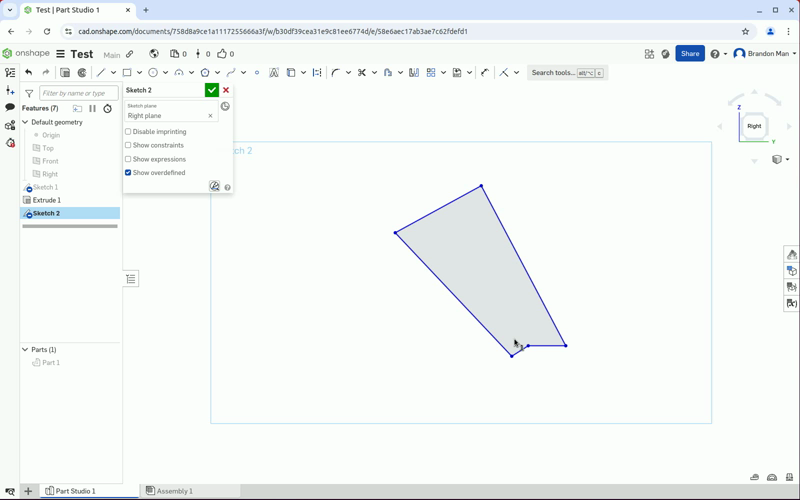
mouse_move(73, 352)
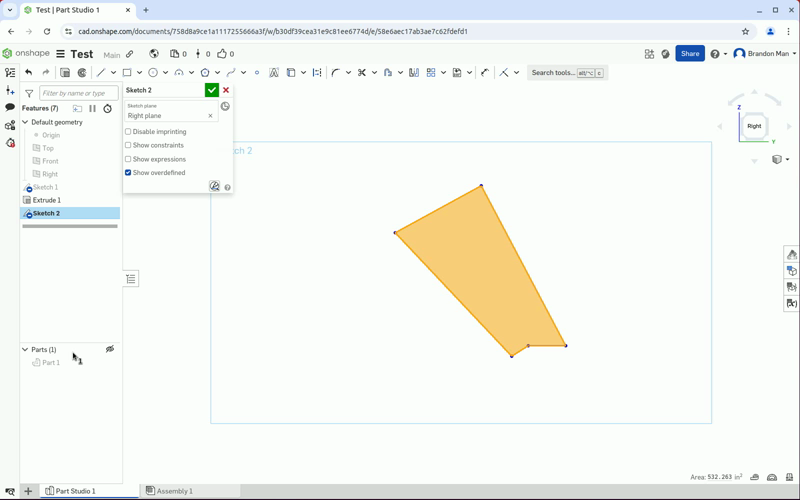
key(shift+y)
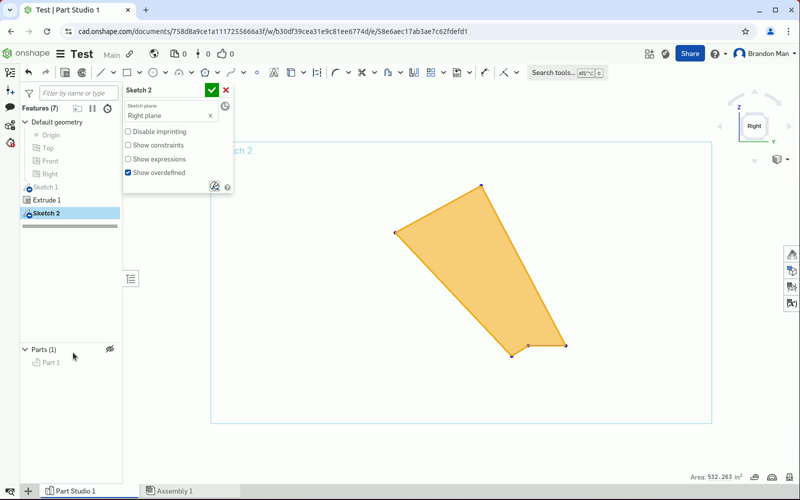
key(shift+e)
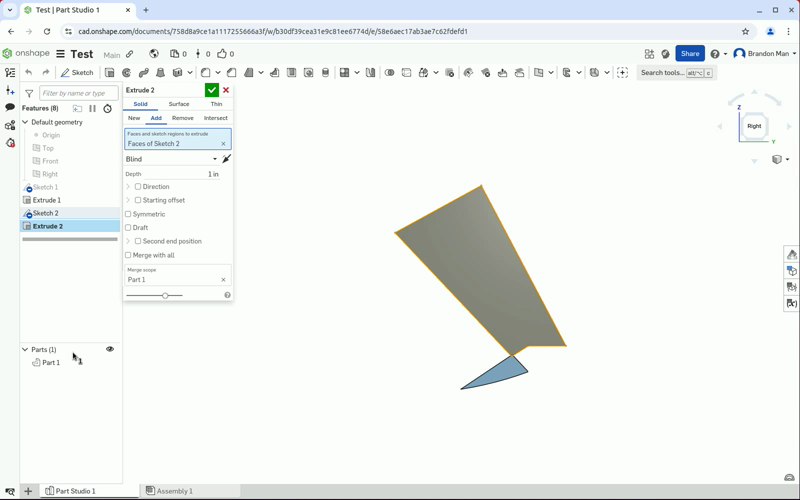
mouse_move(143, 106)
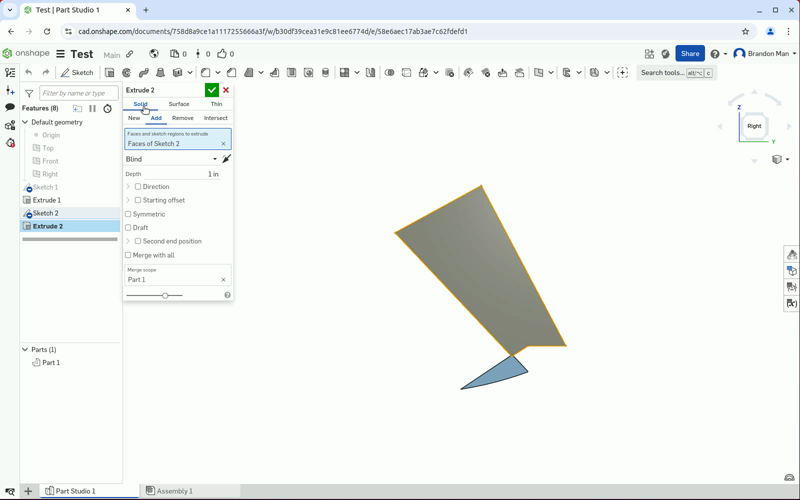
click(143, 106)
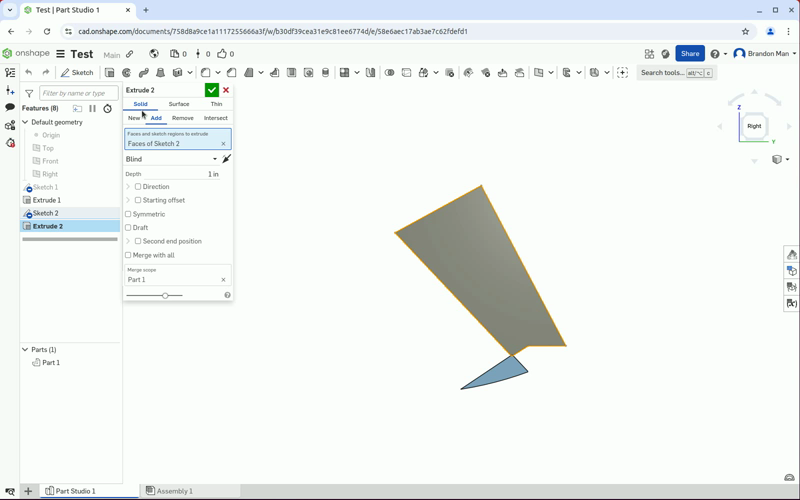
mouse_move(137, 120)
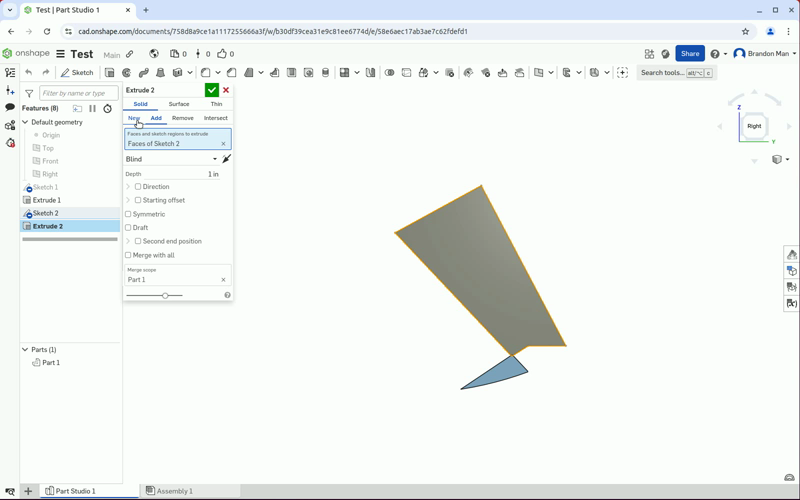
click(137, 120)
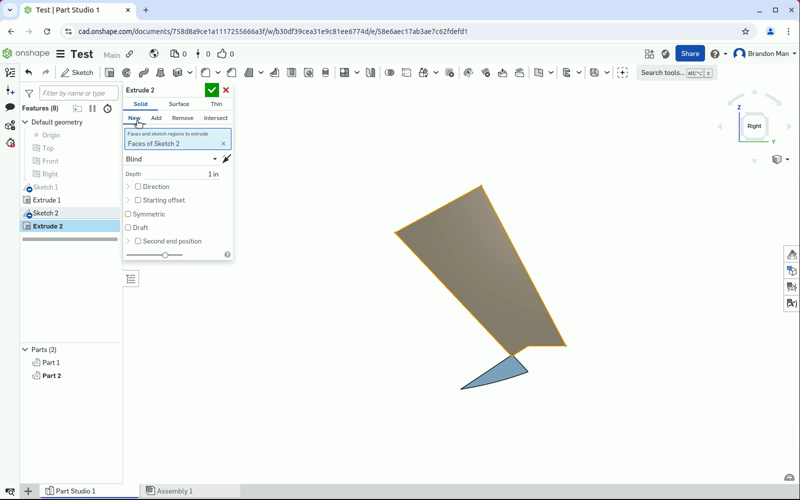
key(tab, 4)
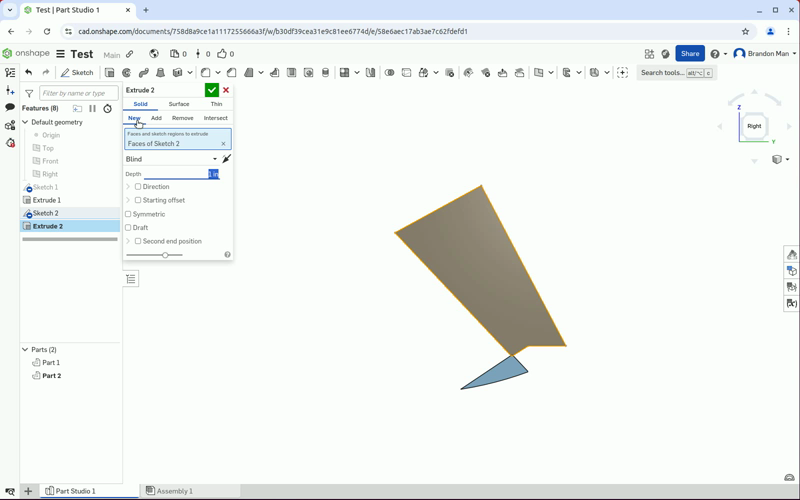
text(23.108)
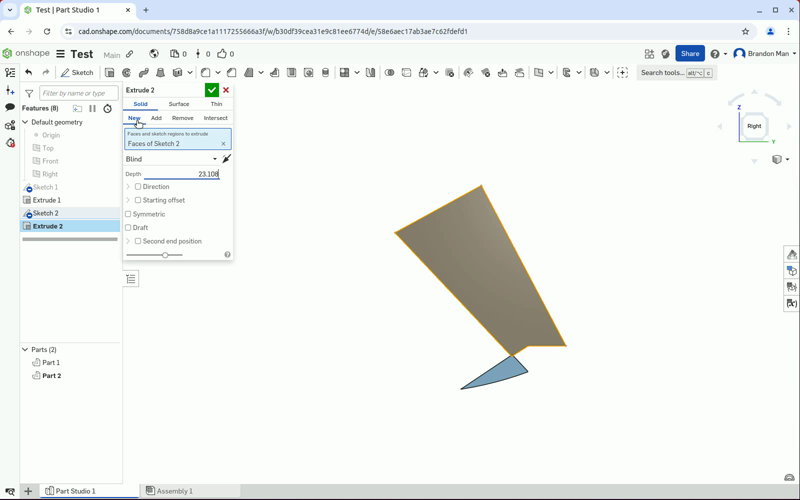
key(enter)
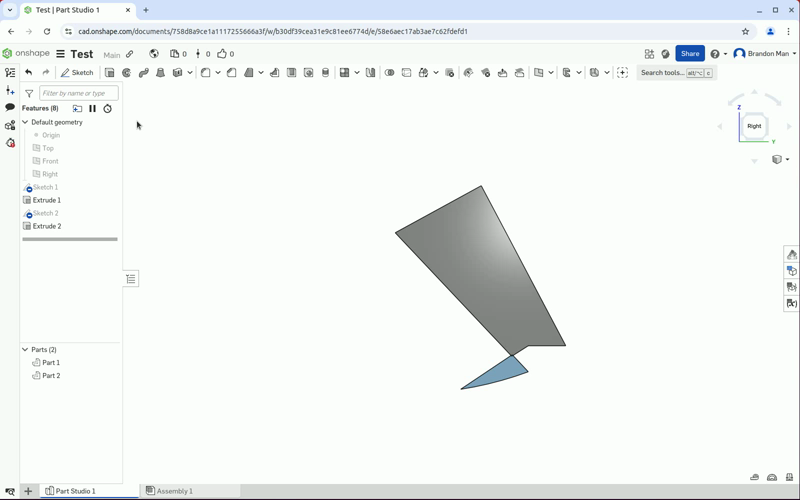
key(shift+h)
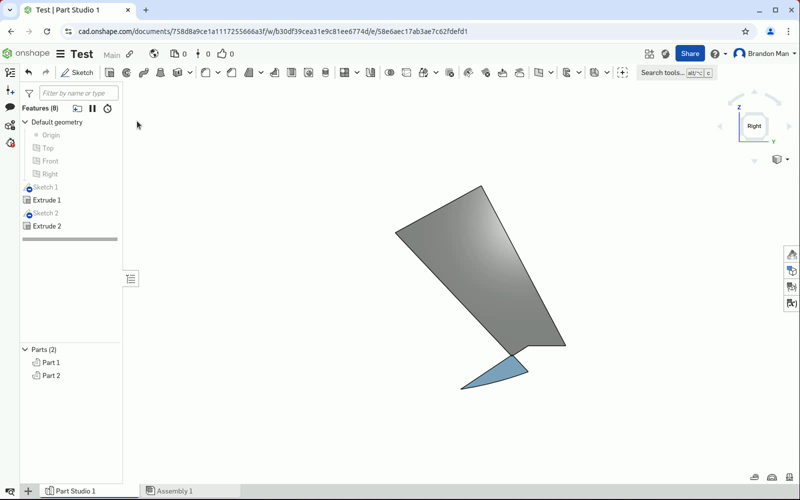
key(shift+h)
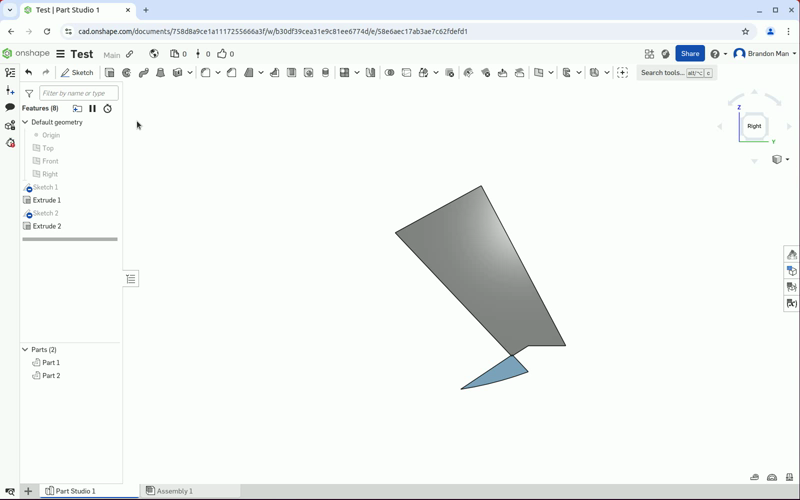
mouse_move(73, 189)
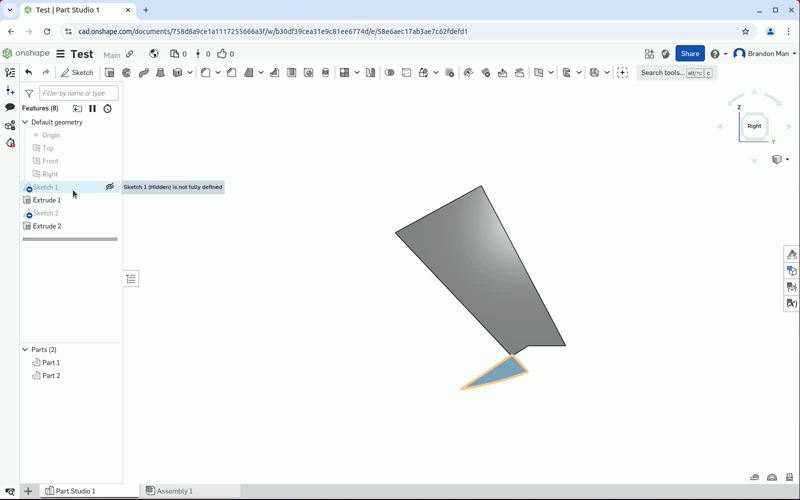
click(73, 189)
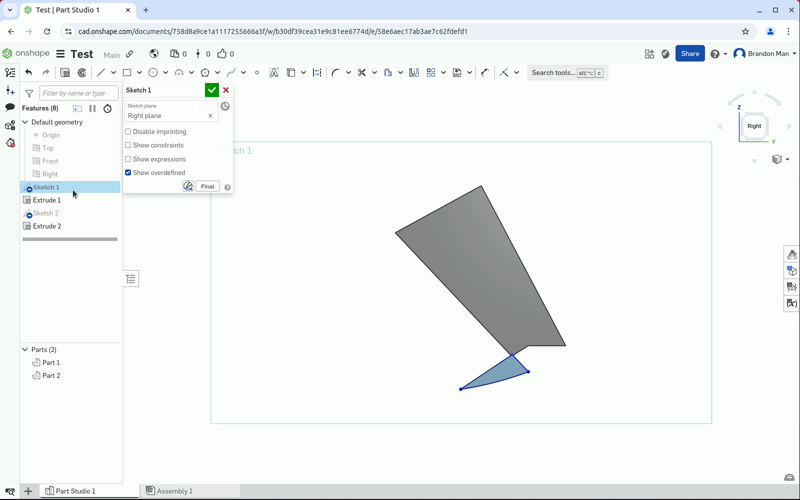
mouse_move(229, 92)
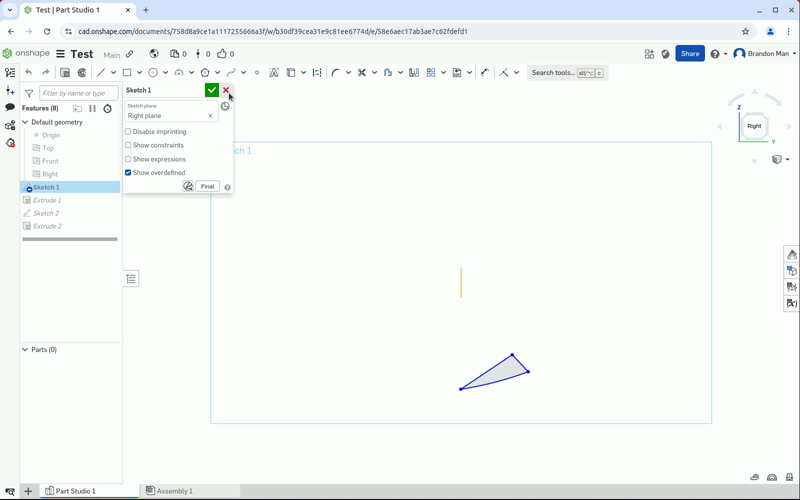
click(229, 92)
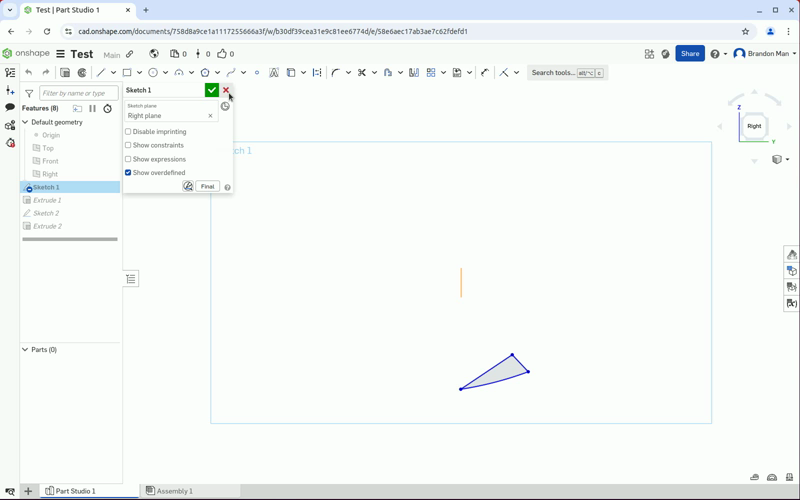
key(shift+s)
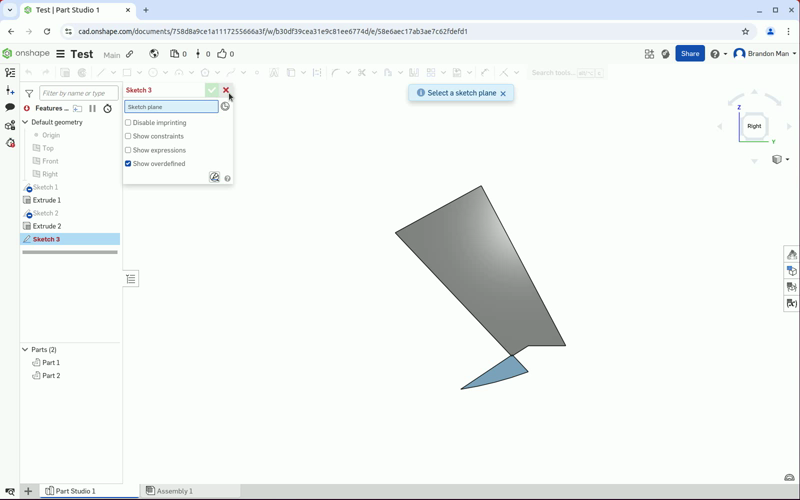
mouse_move(73, 176)
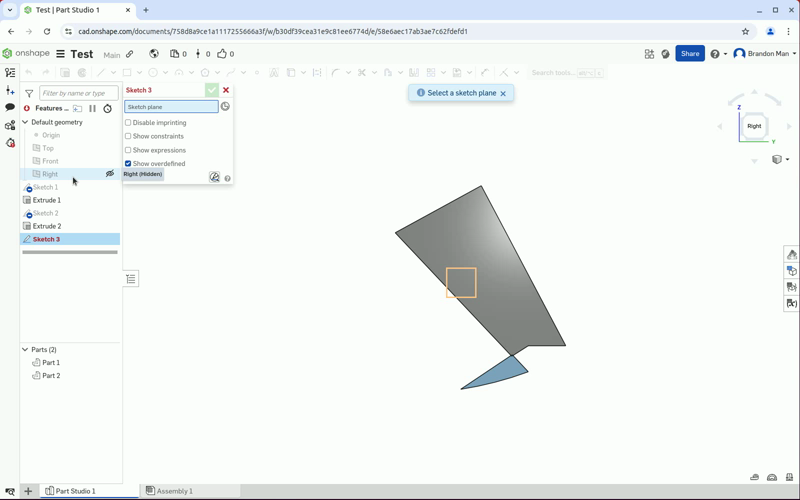
click(73, 176)
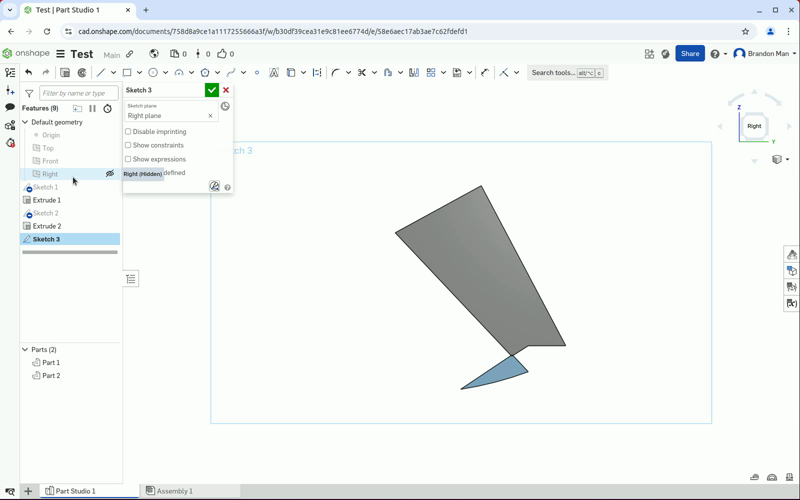
mouse_move(73, 352)
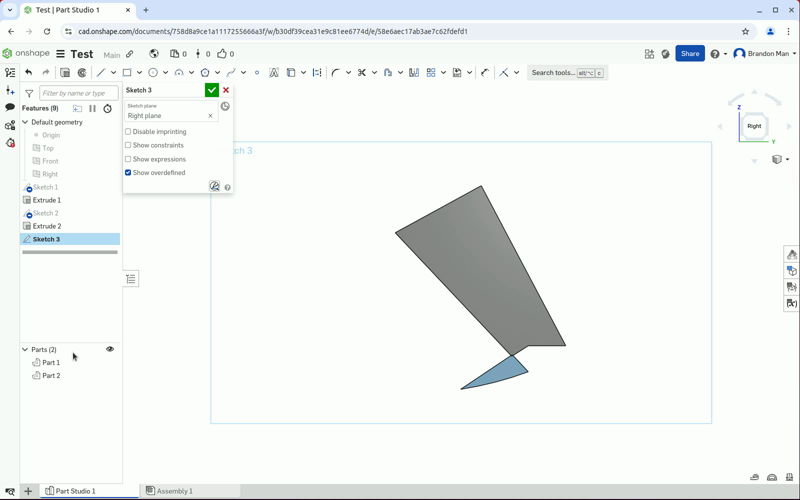
key(y)
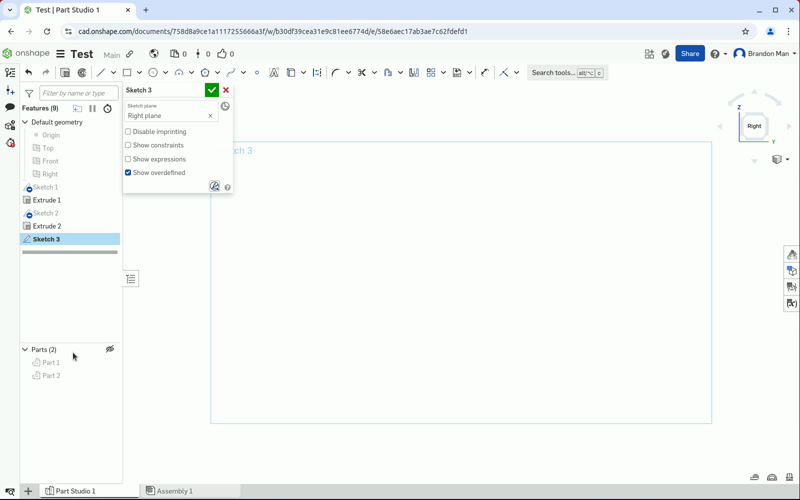
key(l)
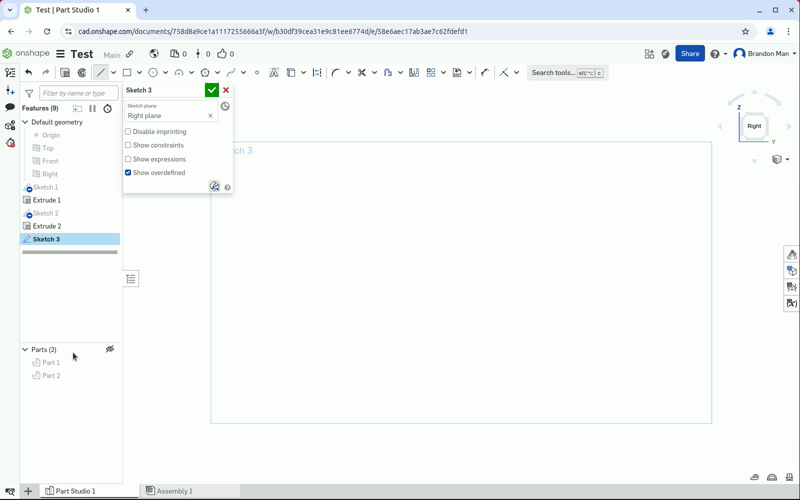
key_down(shift)
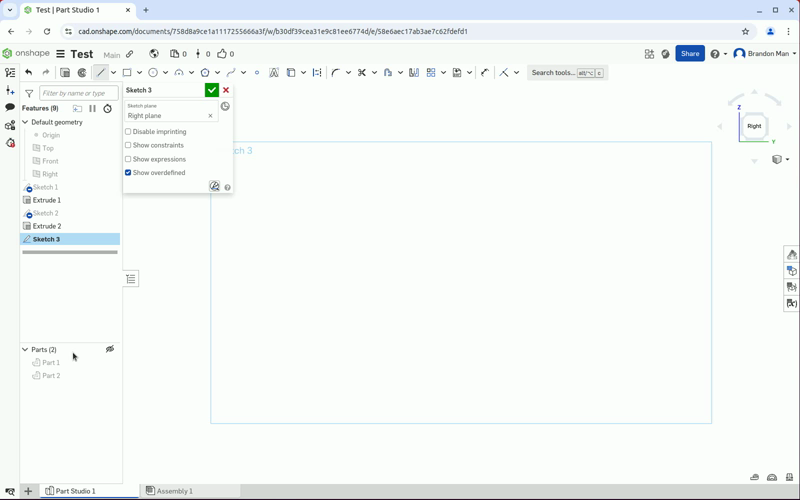
mouse_move(511, 355)
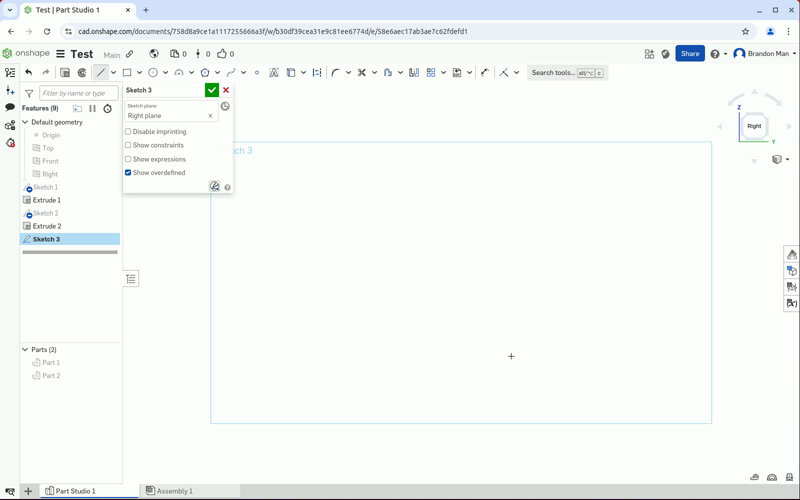
click(511, 355)
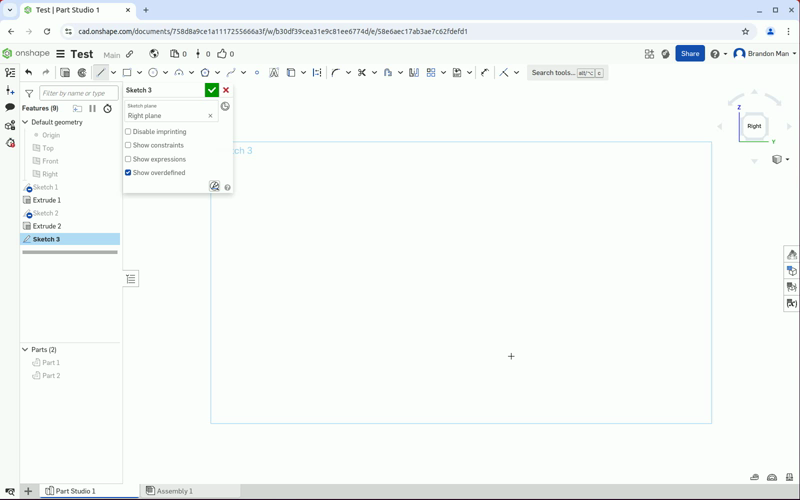
key_up(shift)
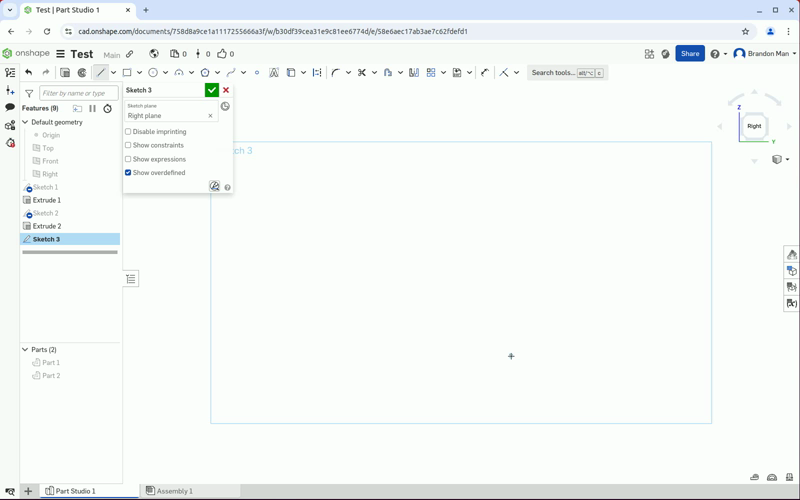
key_down(shift)
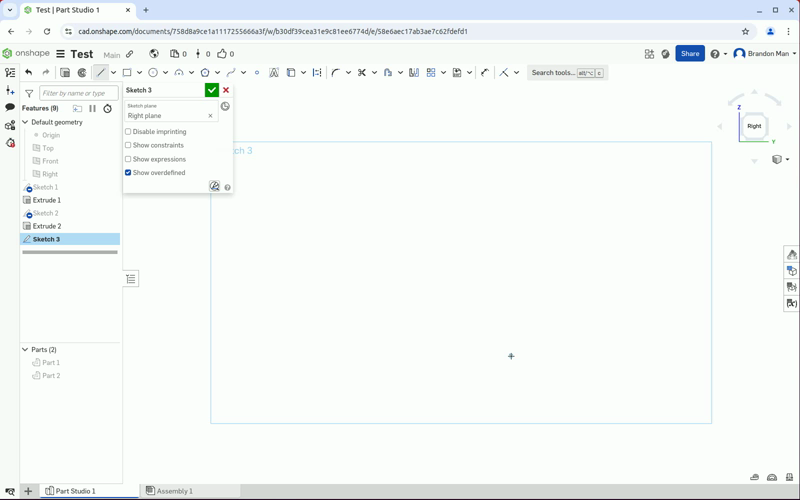
mouse_move(541, 355)
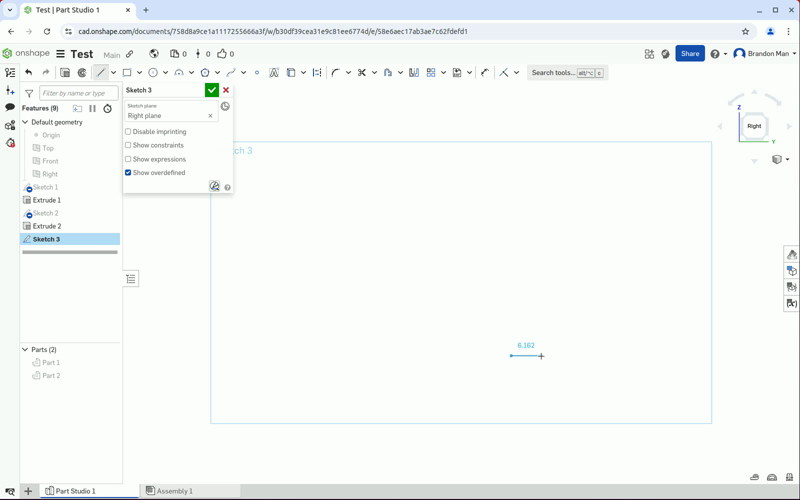
mouse_move(526, 372)
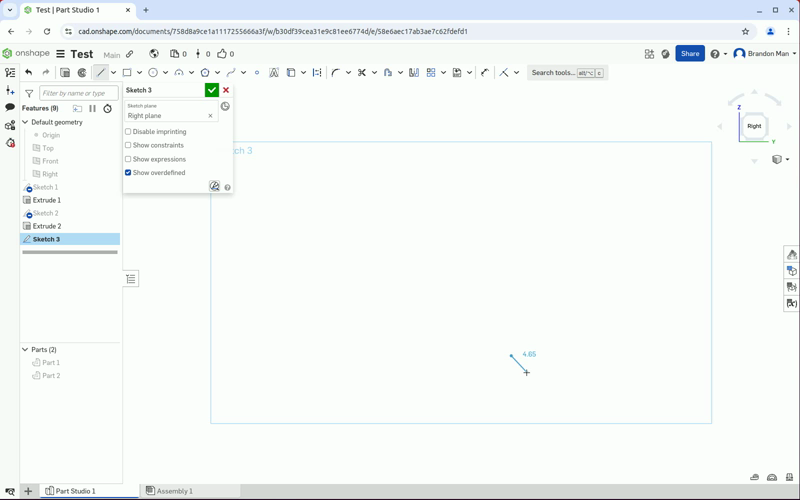
click(526, 372)
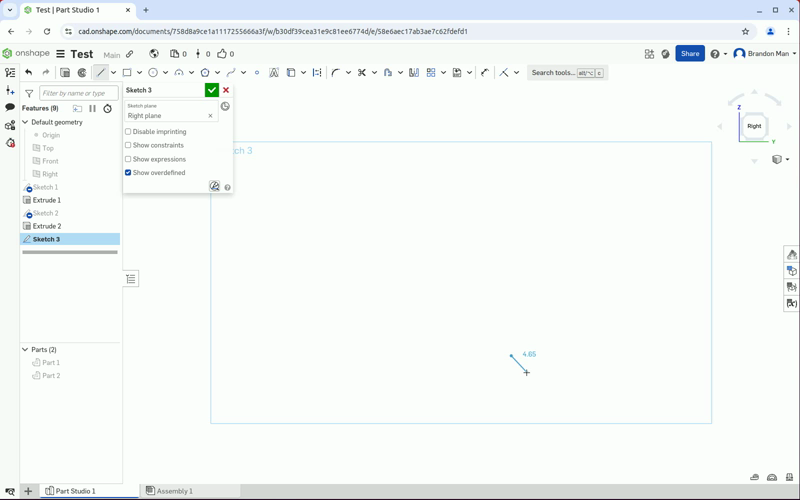
key_up(shift)
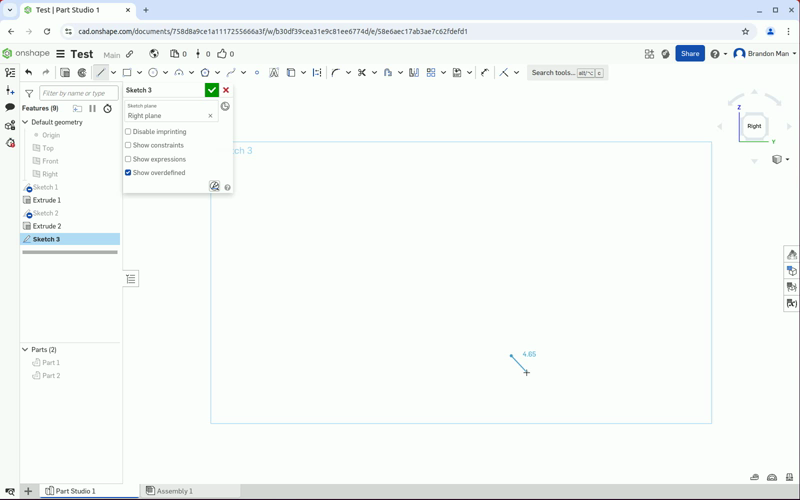
key_down(shift)
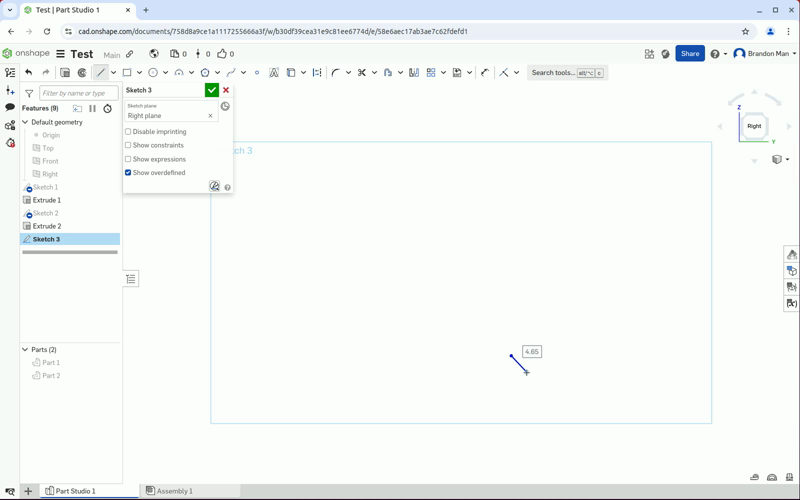
mouse_move(556, 372)
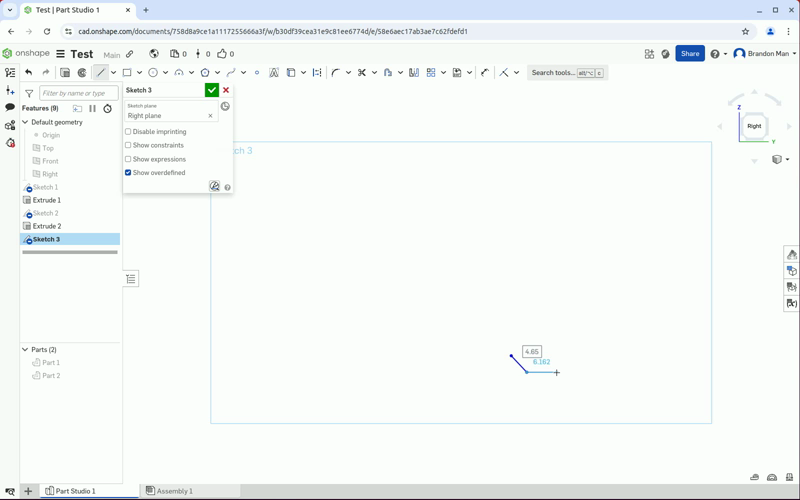
mouse_move(565, 345)
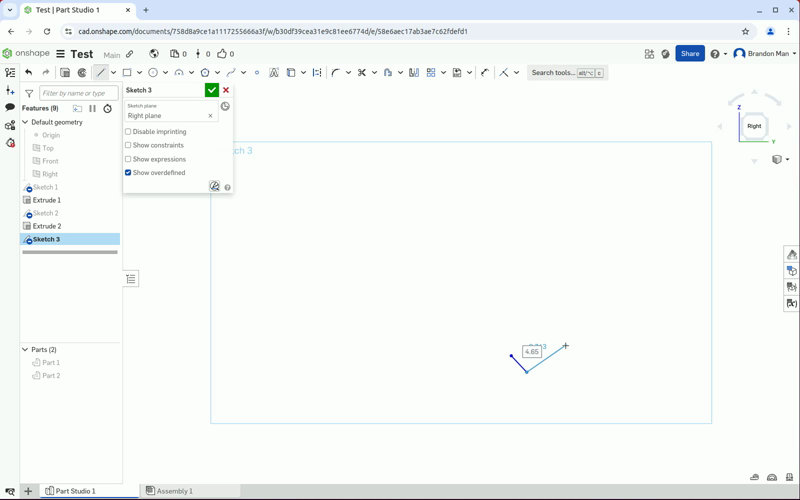
click(565, 345)
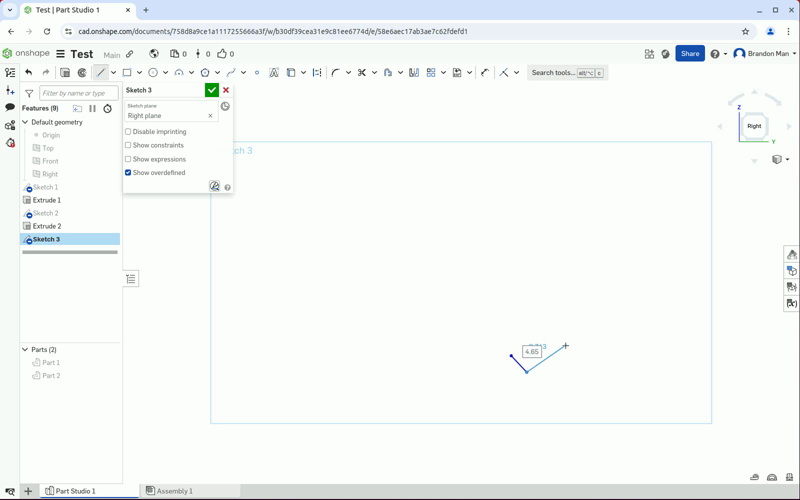
key_up(shift)
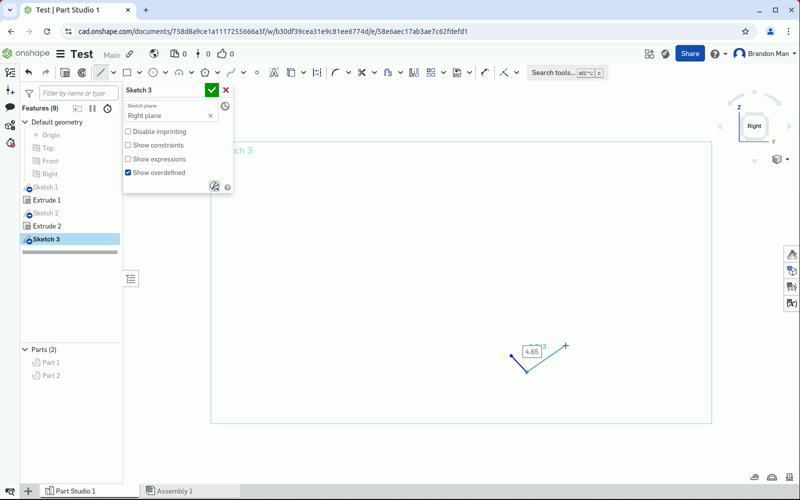
key_down(shift)
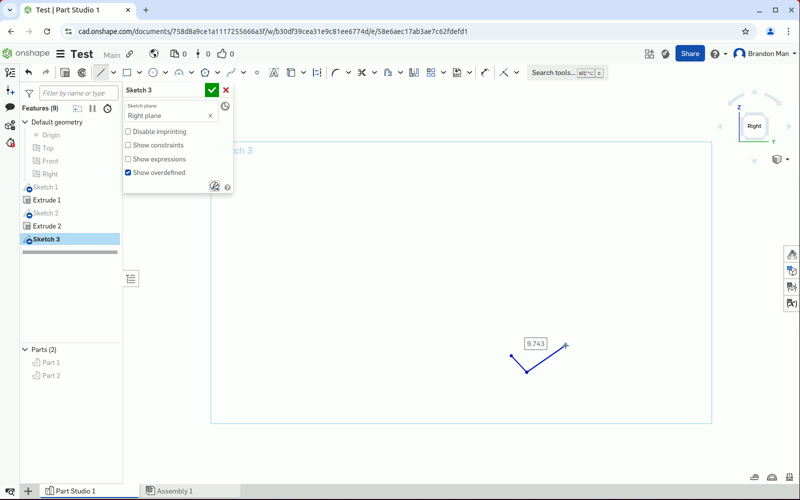
mouse_move(589, 345)
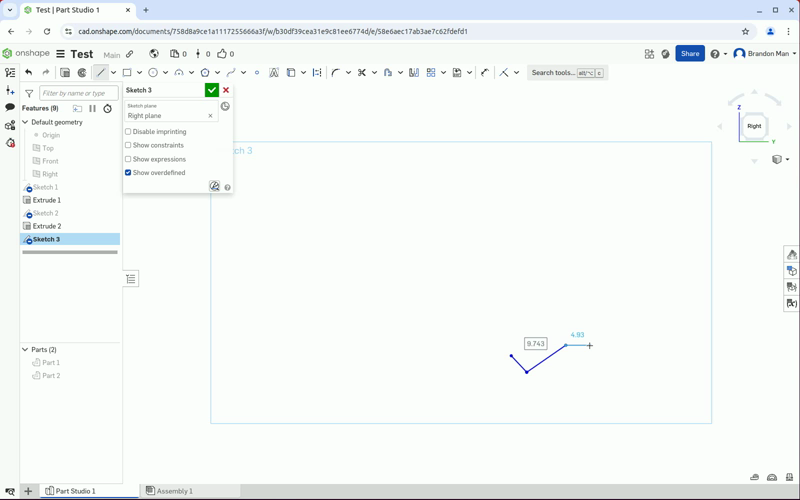
mouse_move(526, 345)
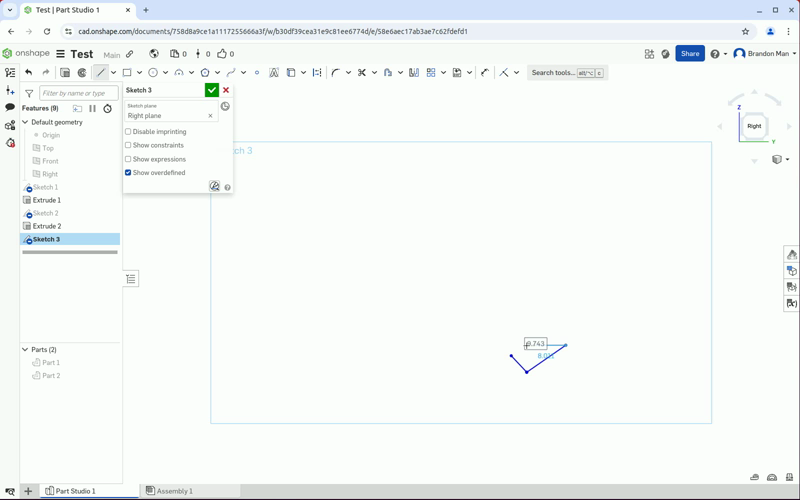
click(526, 345)
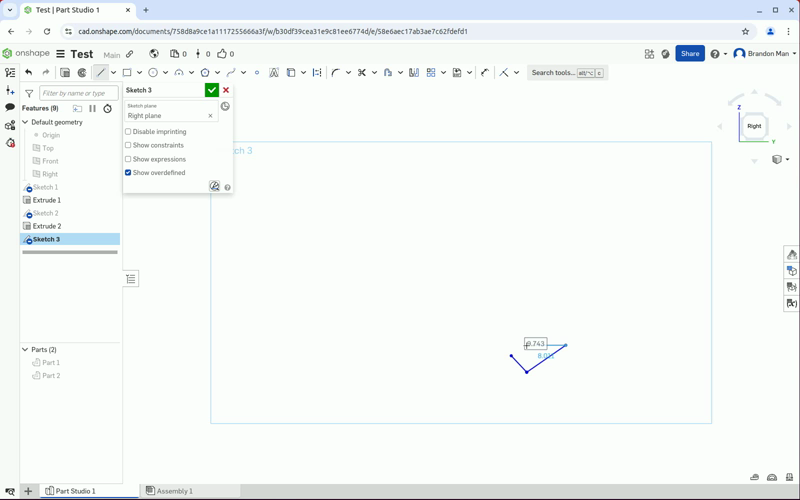
key_up(shift)
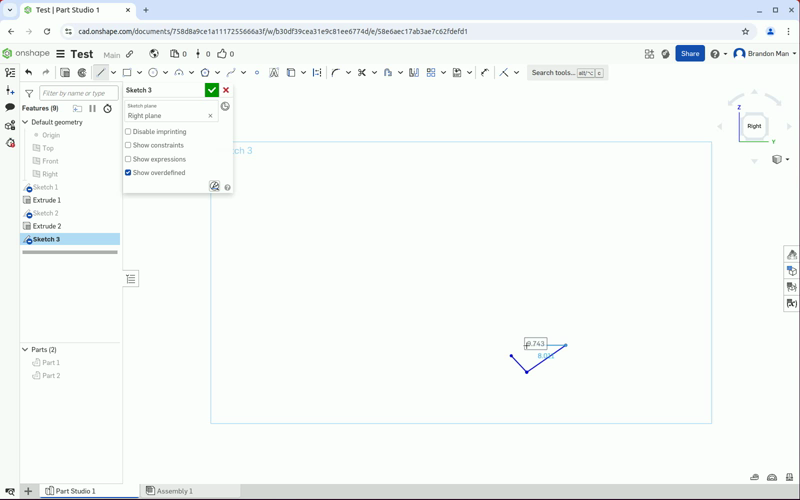
mouse_move(556, 345)
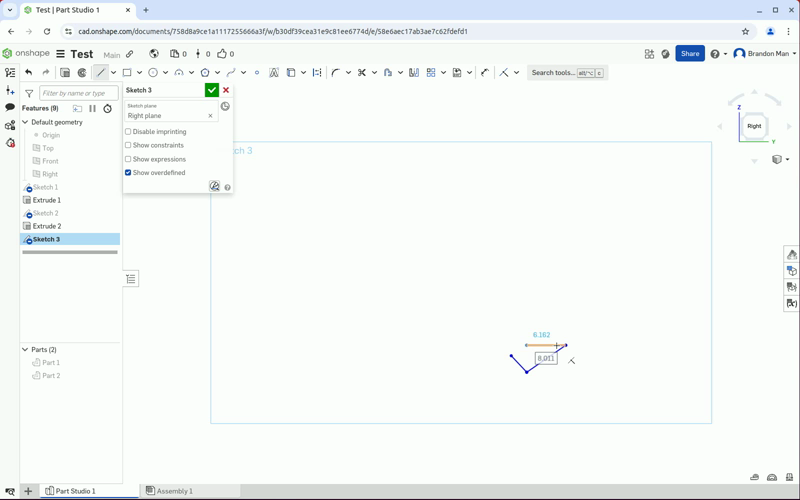
key_down(shift)
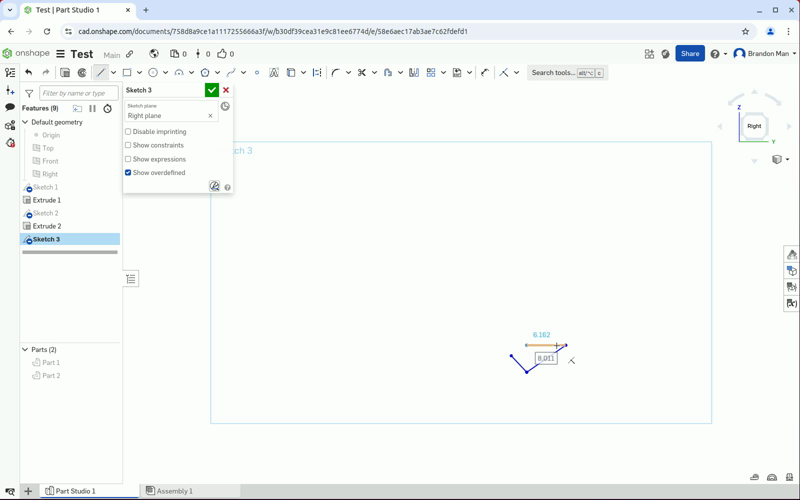
mouse_move(511, 355)
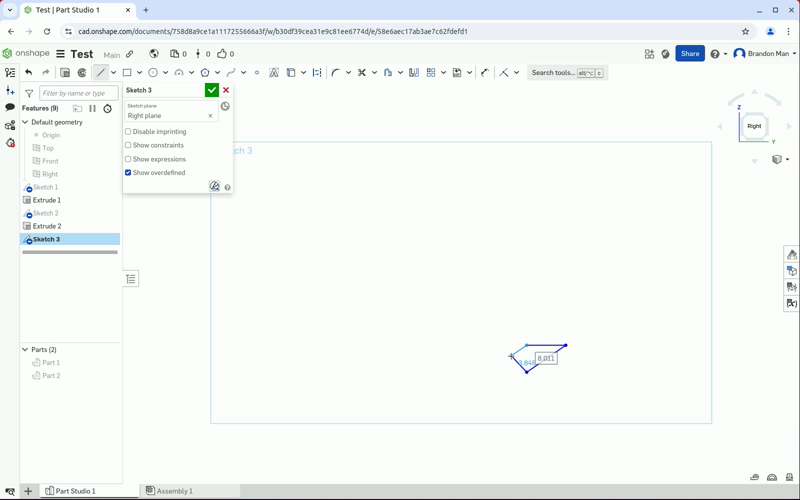
key_up(shift)
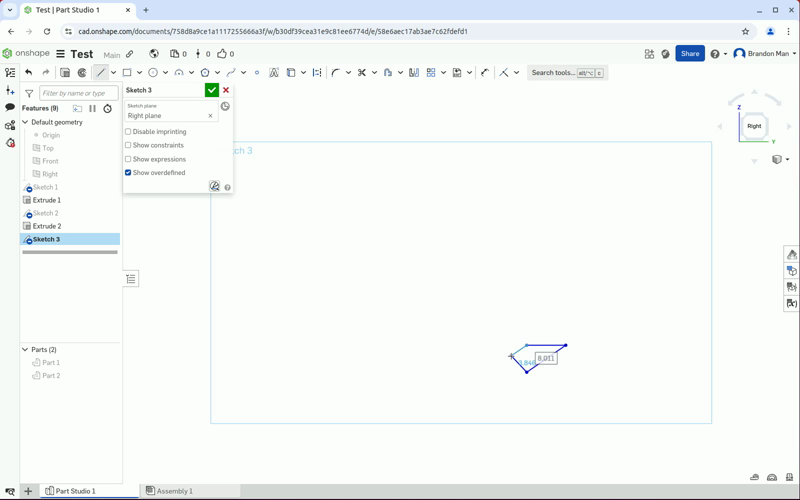
click(511, 355)
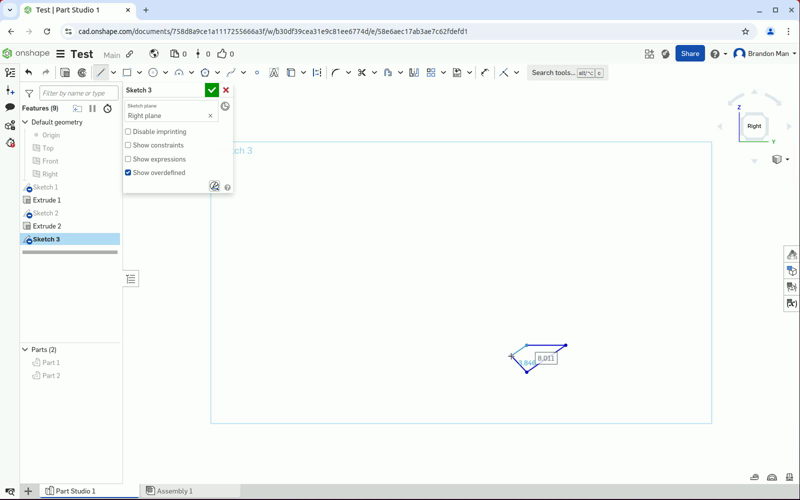
key(esc)
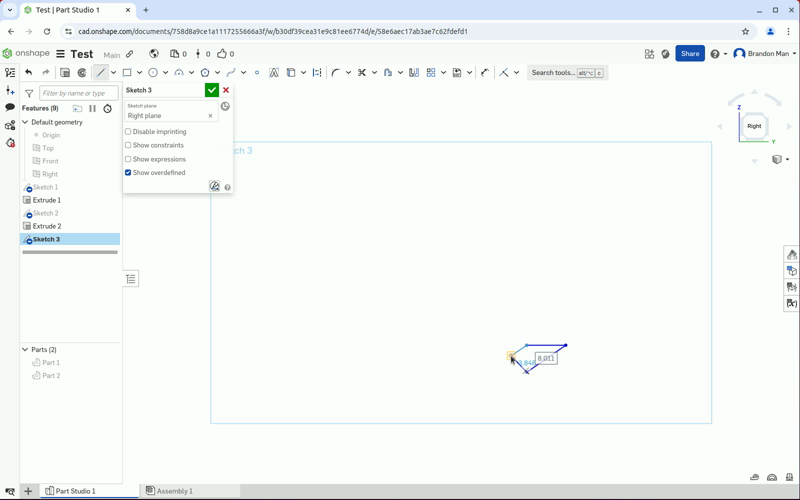
mouse_move(522, 351)
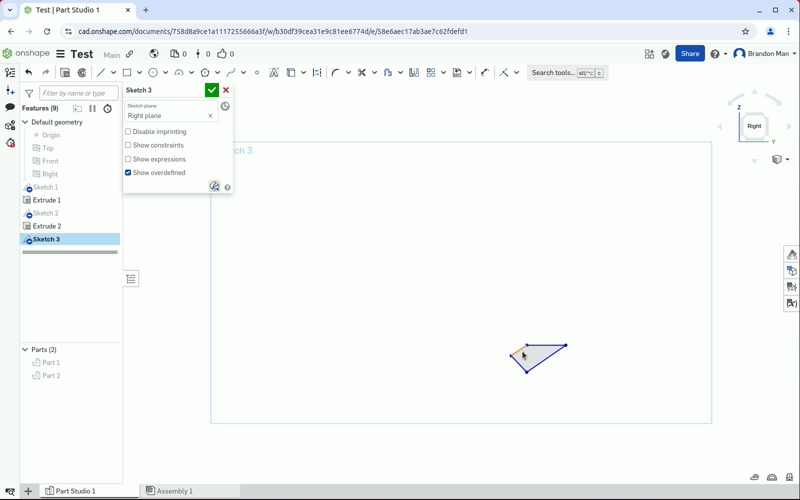
scroll(6)
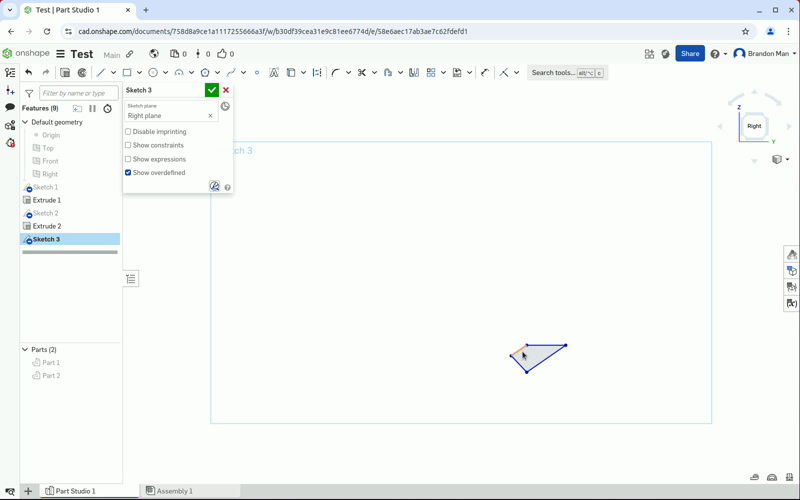
scroll(6)
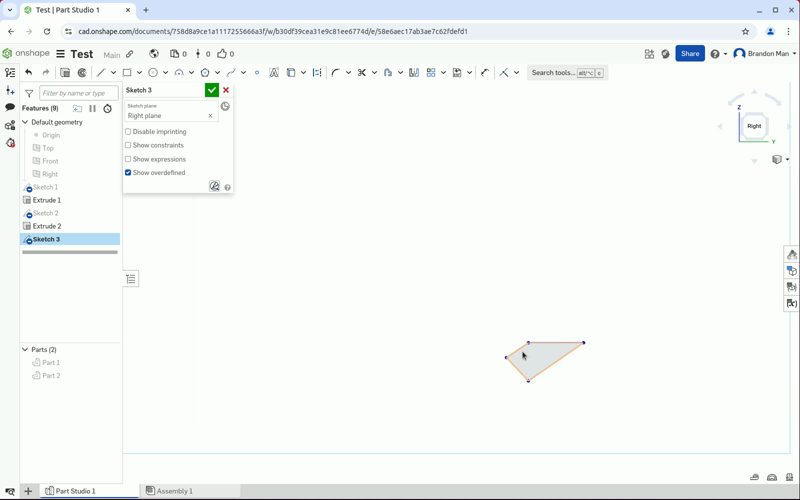
scroll(6)
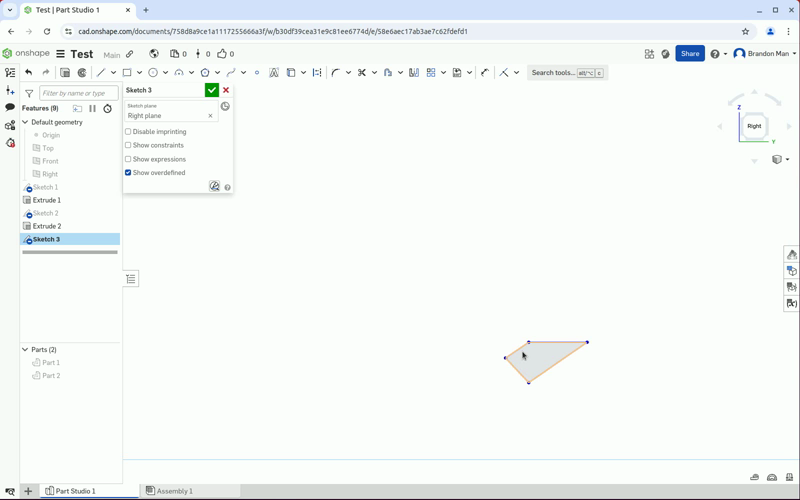
scroll(6)
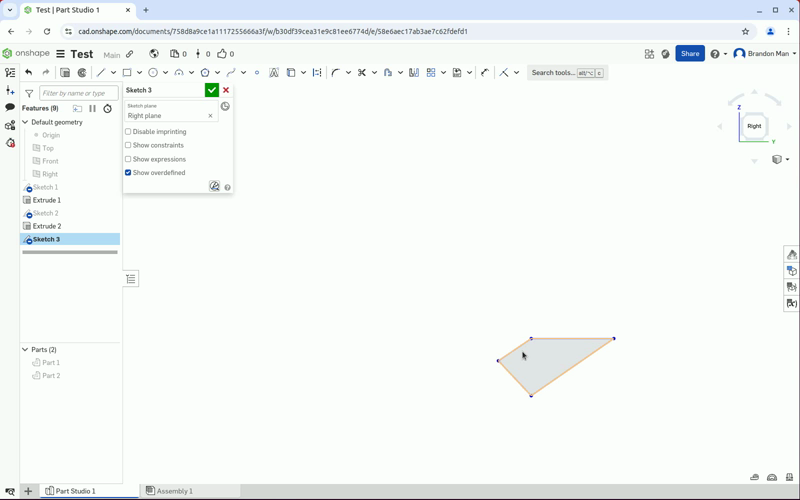
scroll(6)
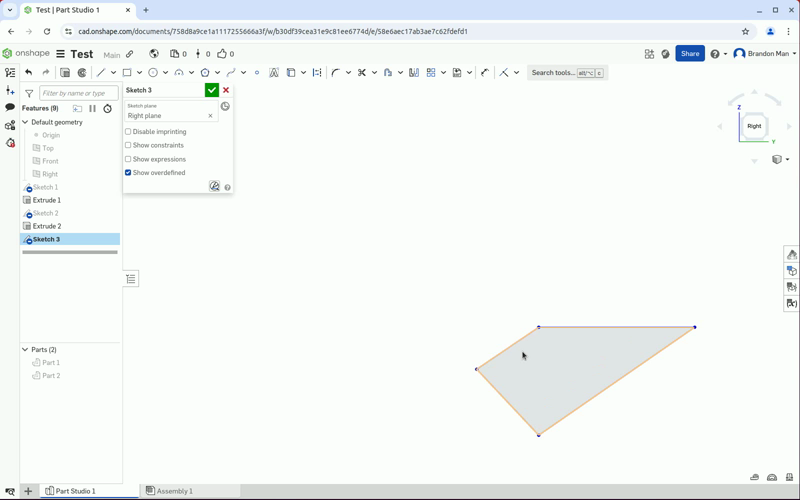
scroll(6)
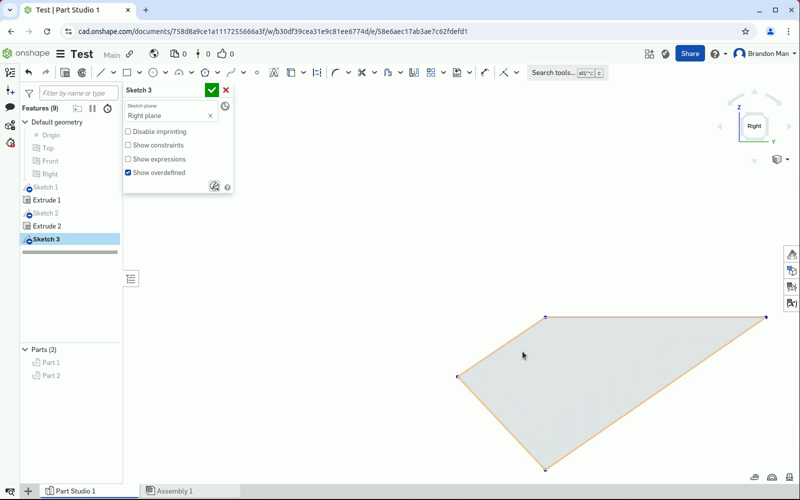
scroll(6)
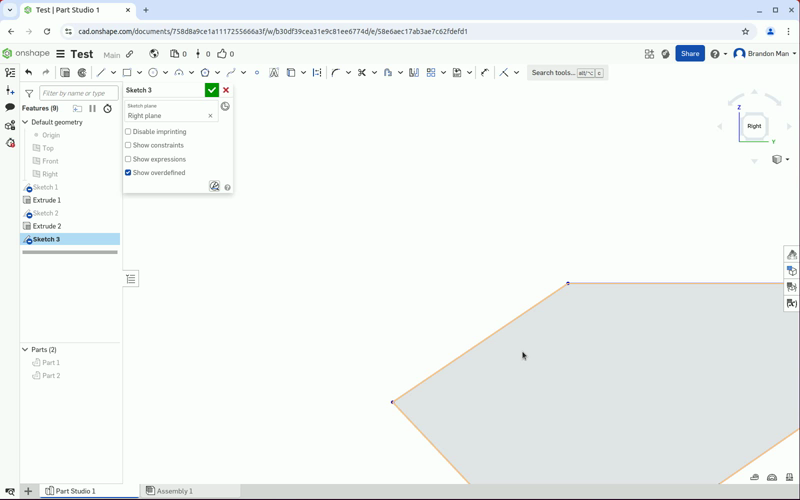
click(522, 351)
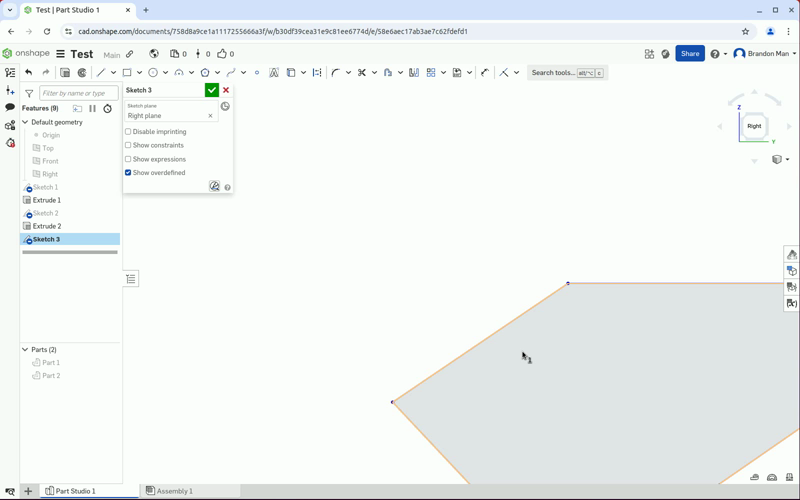
scroll(-6)
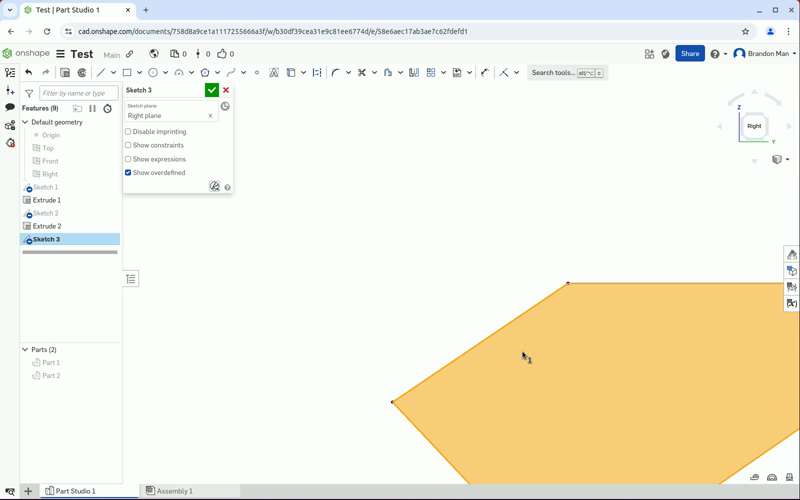
scroll(-6)
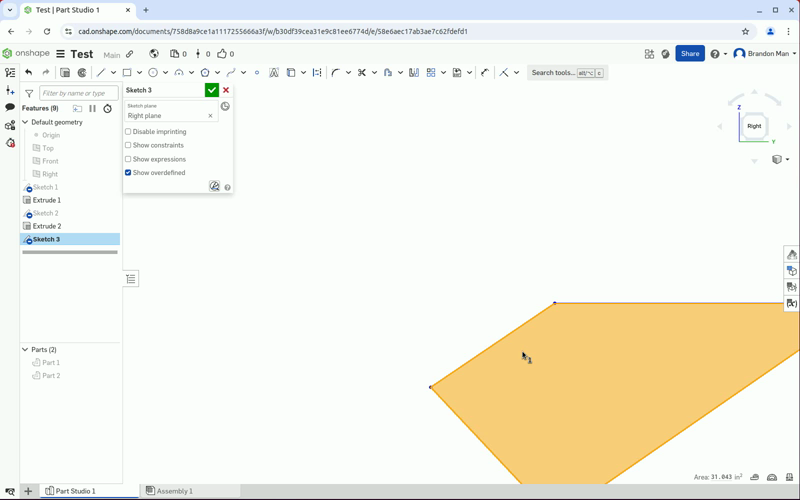
scroll(-6)
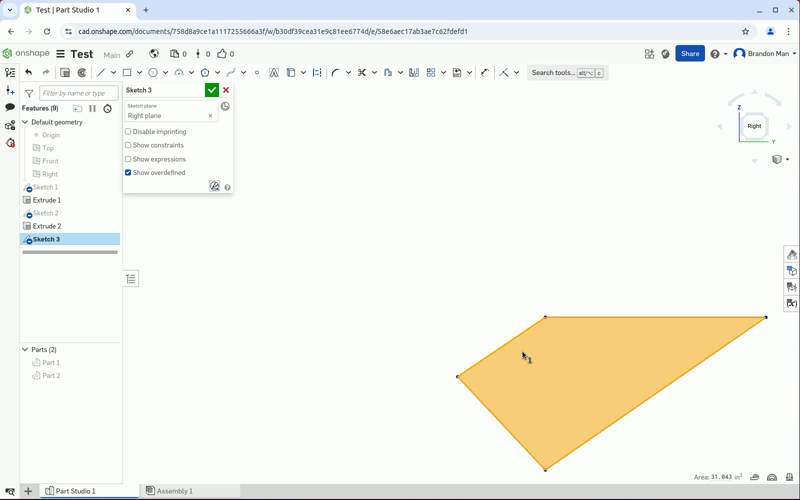
scroll(-6)
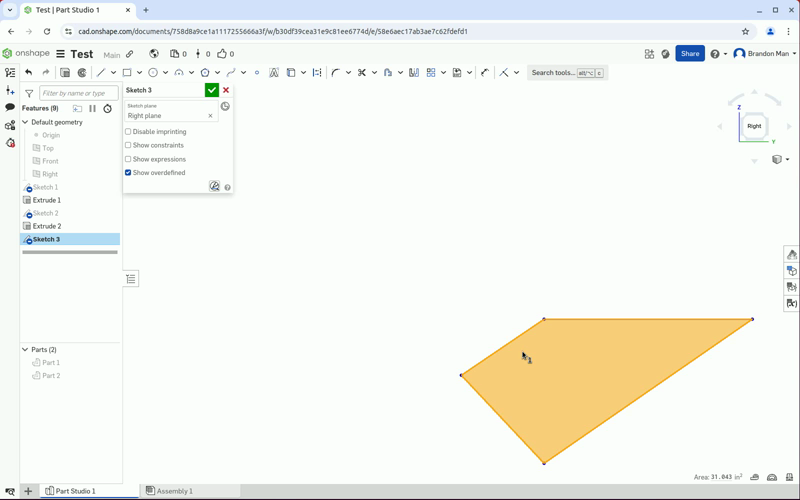
scroll(-6)
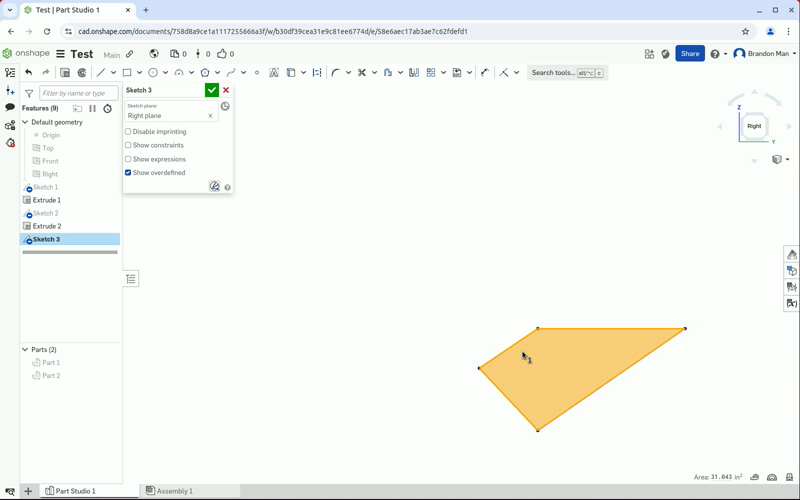
scroll(-6)
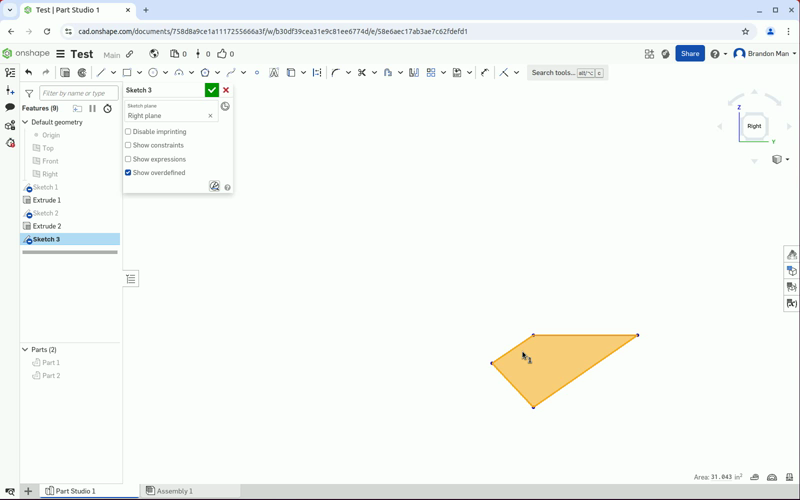
scroll(-6)
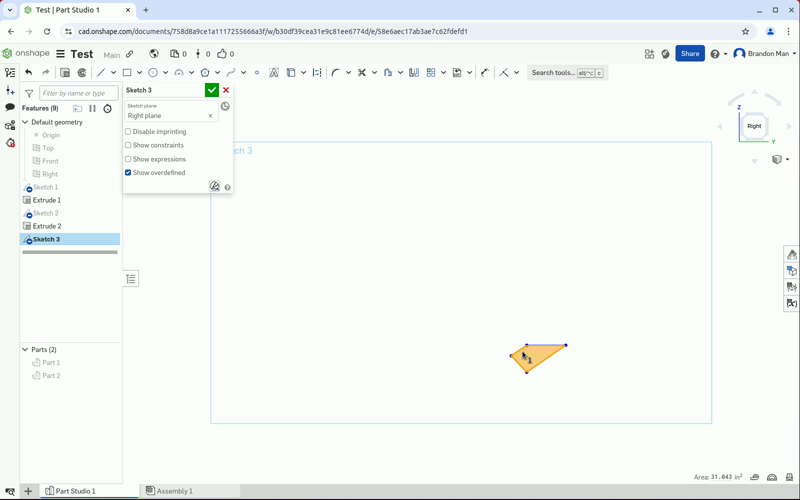
mouse_move(73, 352)
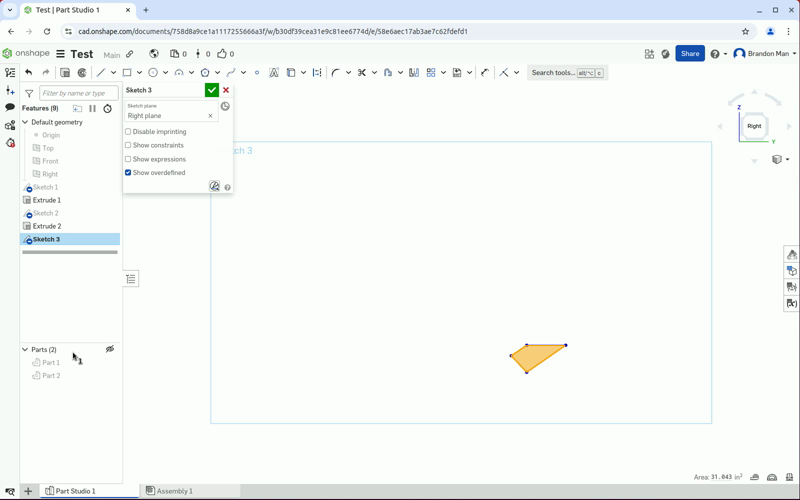
key(shift+y)
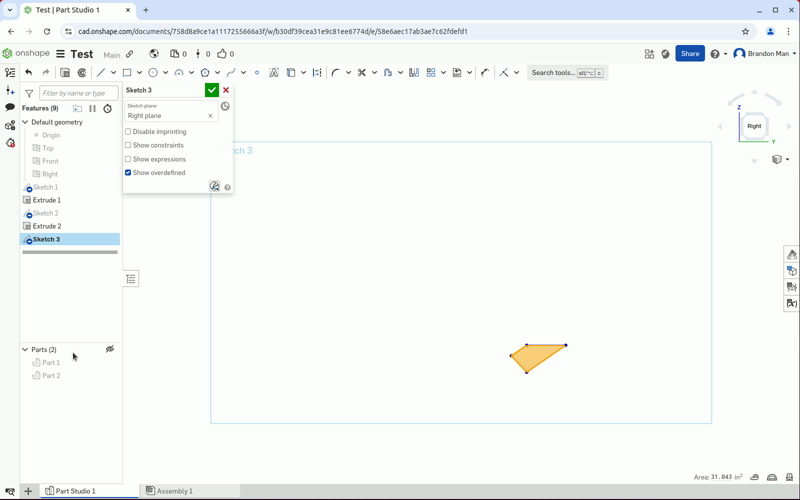
key(shift+e)
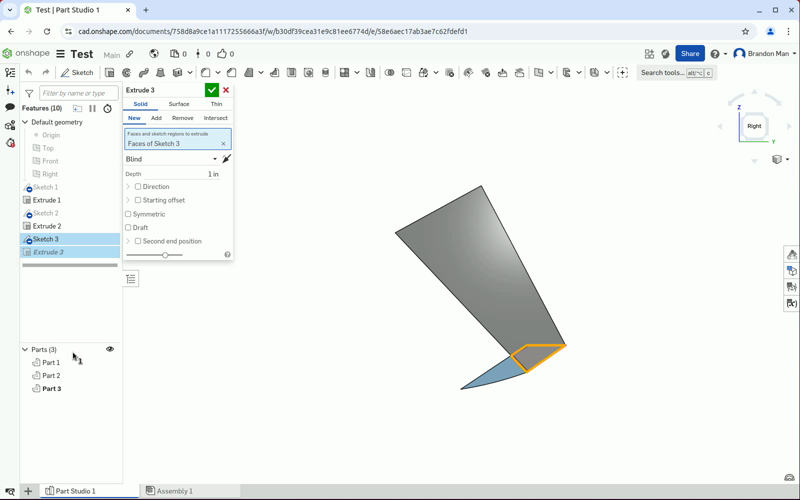
mouse_move(143, 106)
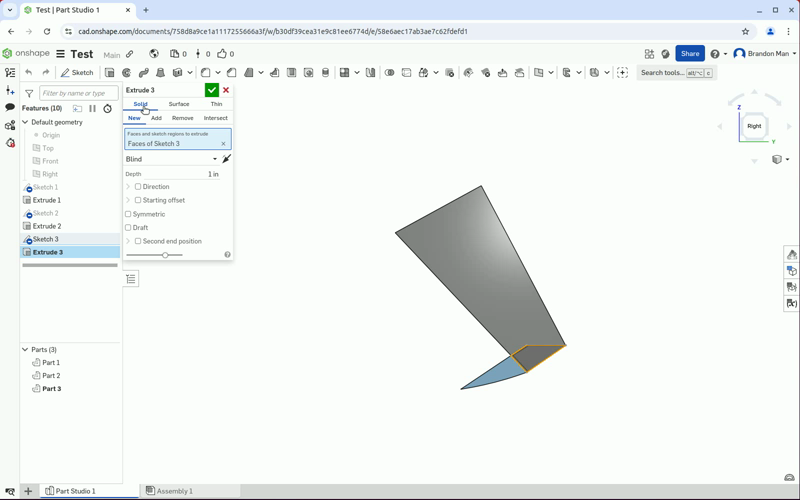
click(143, 106)
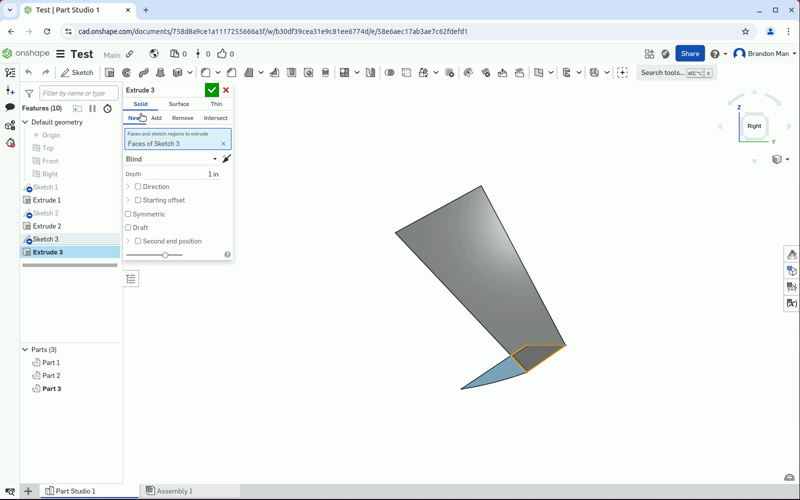
mouse_move(137, 120)
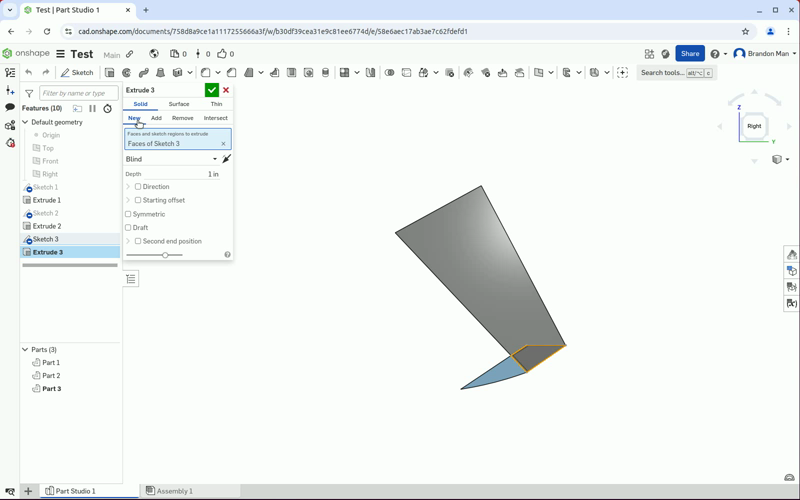
click(137, 120)
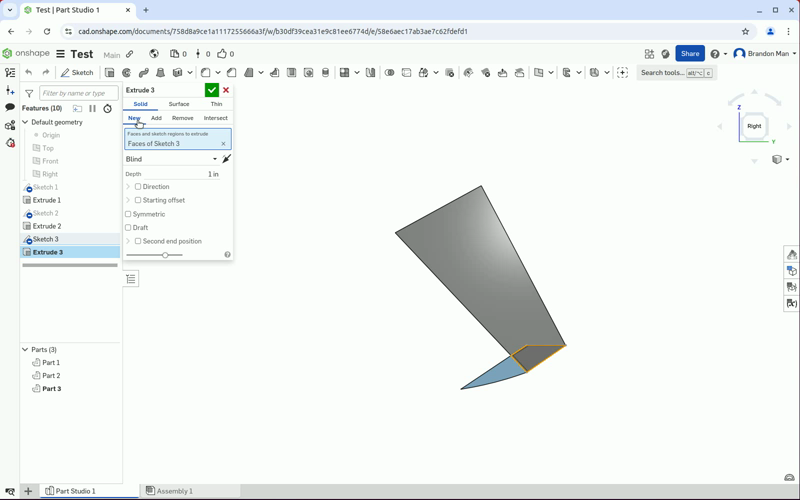
key(tab, 4)
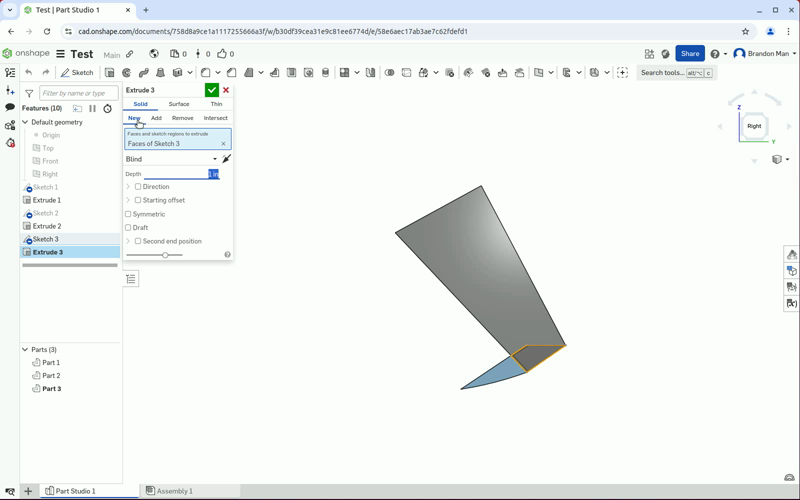
text(23.108)
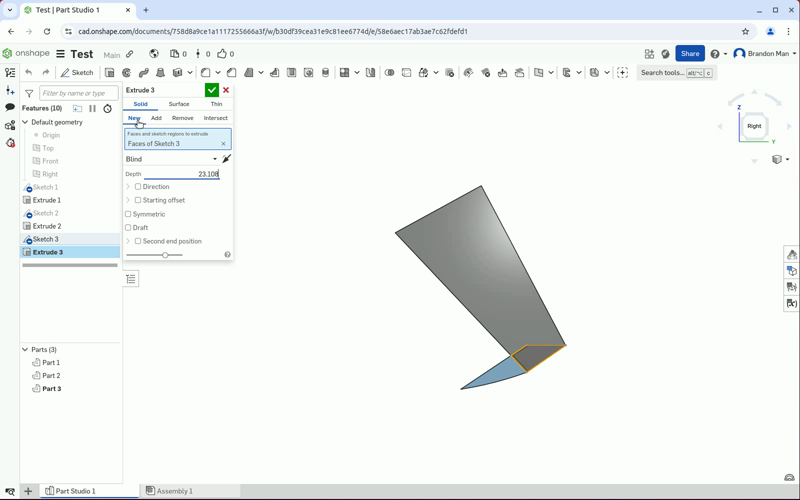
key(enter)
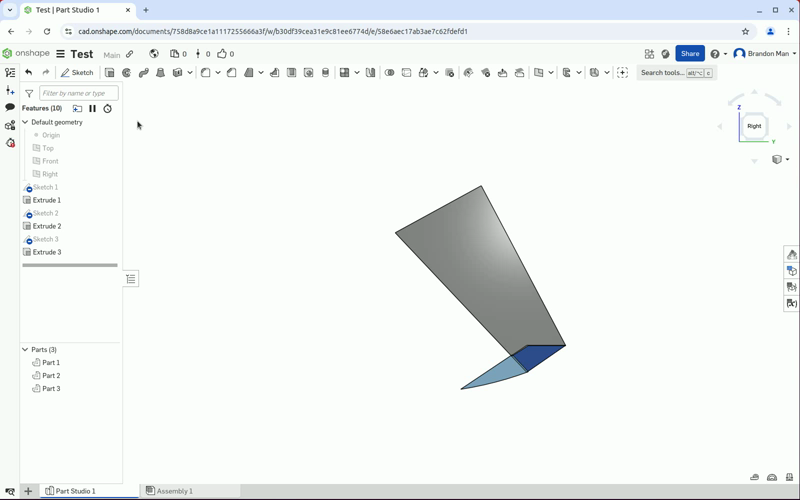
key(shift+h)
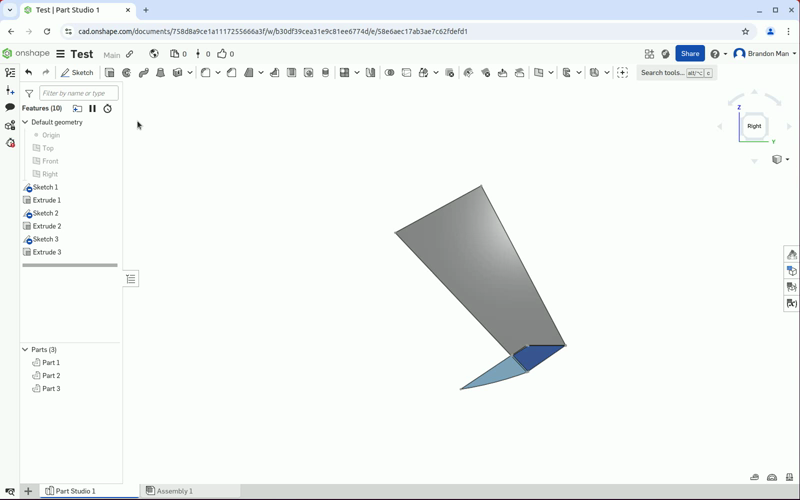
key(shift+h)
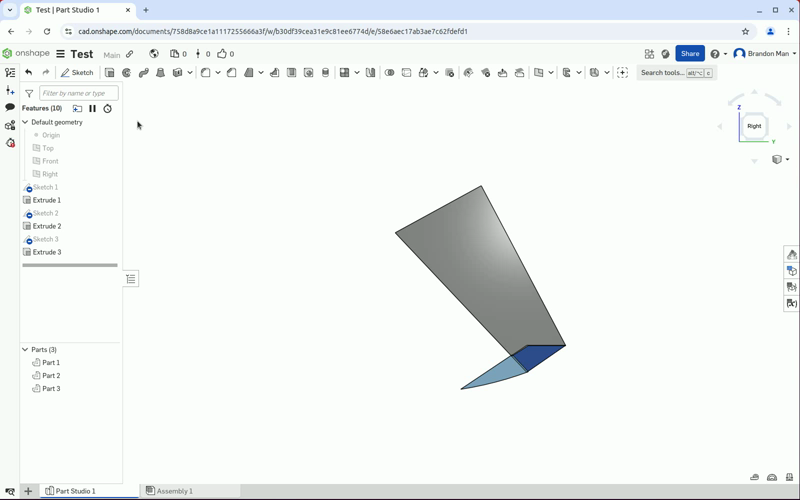
mouse_move(73, 189)
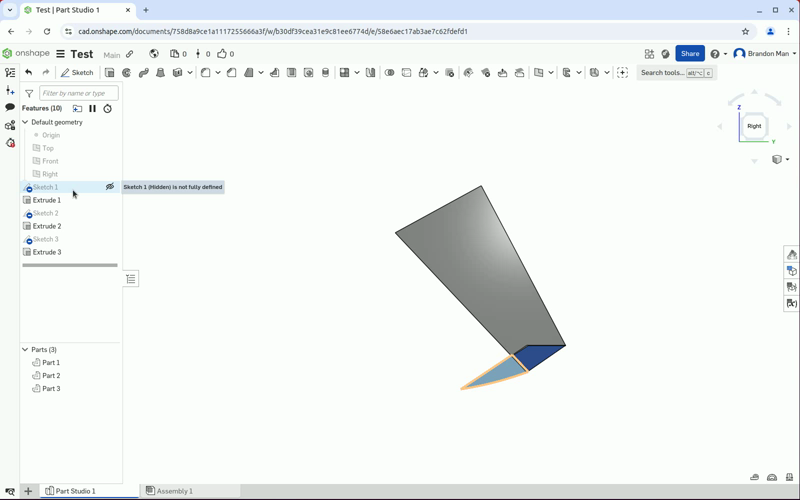
click(73, 189)
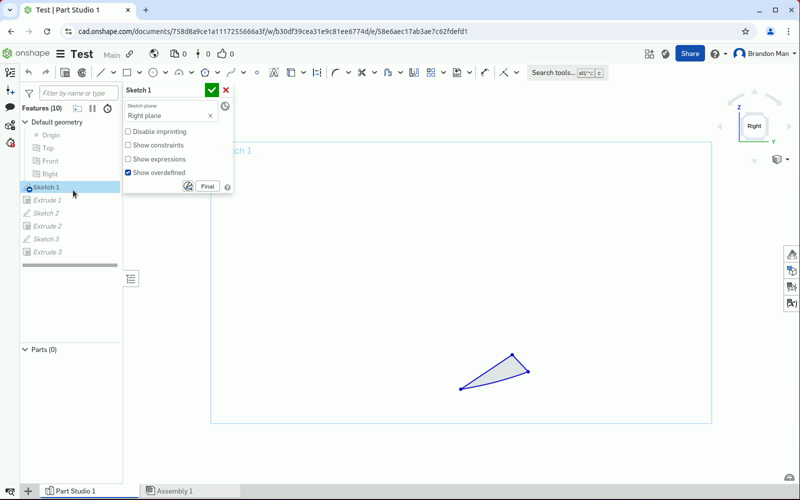
mouse_move(229, 92)
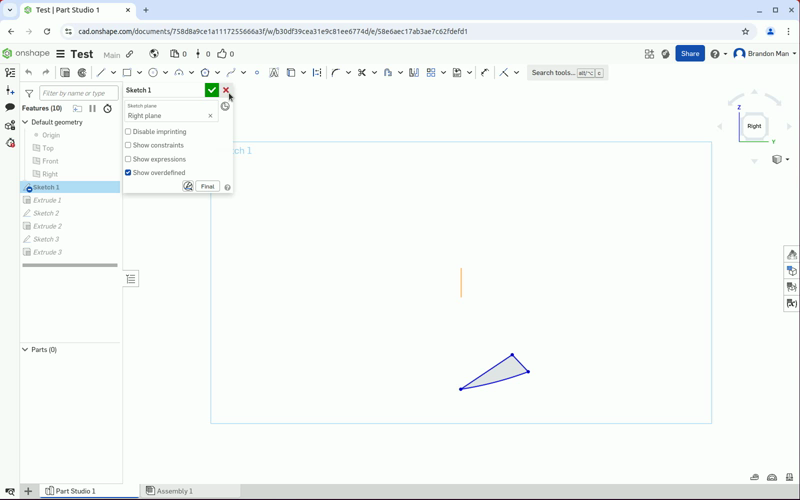
click(229, 92)
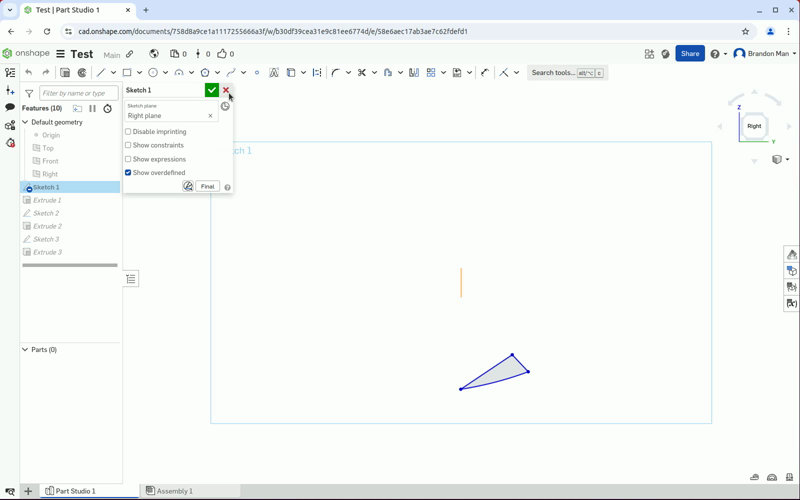
key(shift+s)
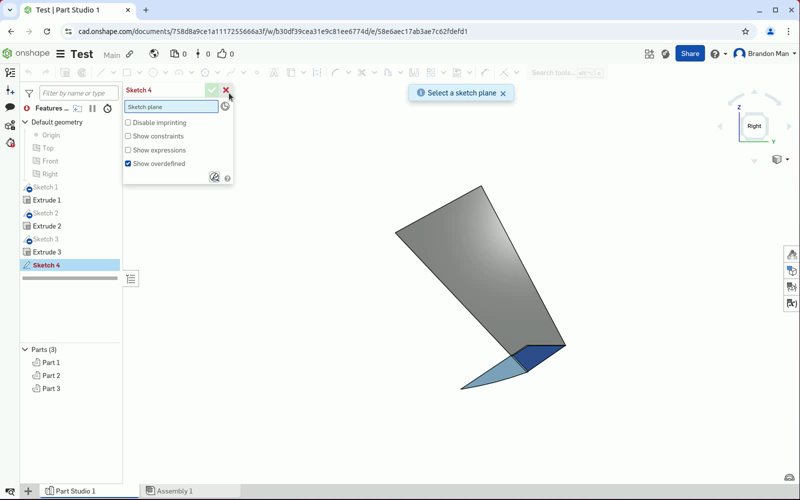
mouse_move(73, 176)
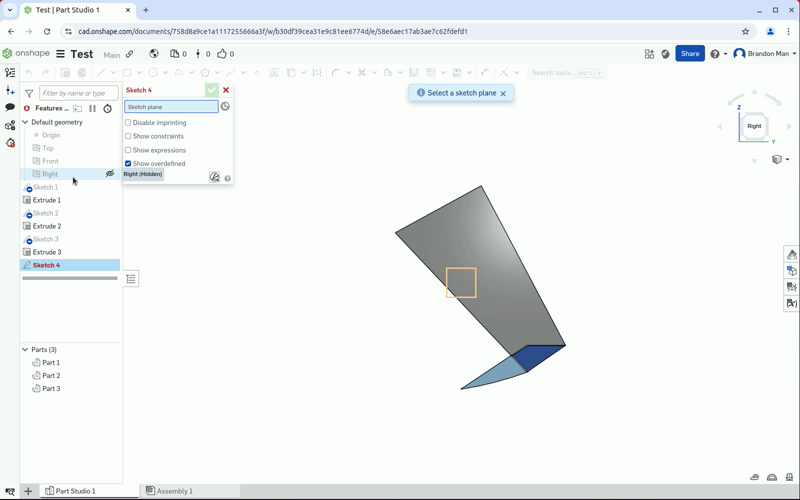
click(73, 176)
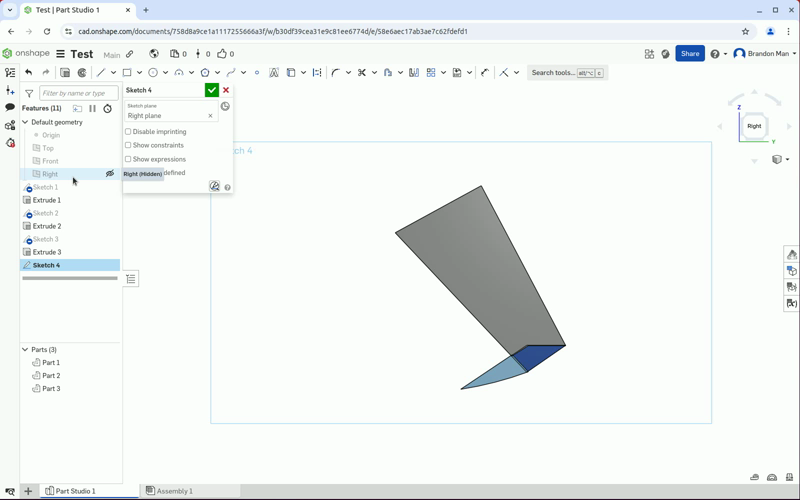
mouse_move(73, 352)
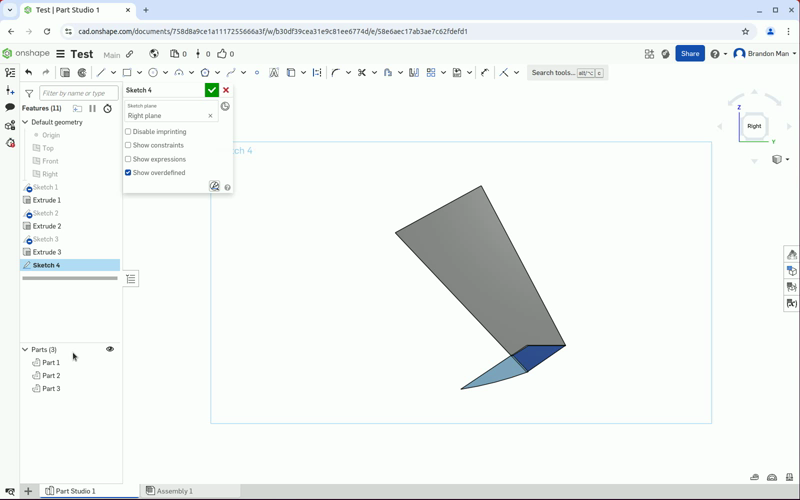
key(y)
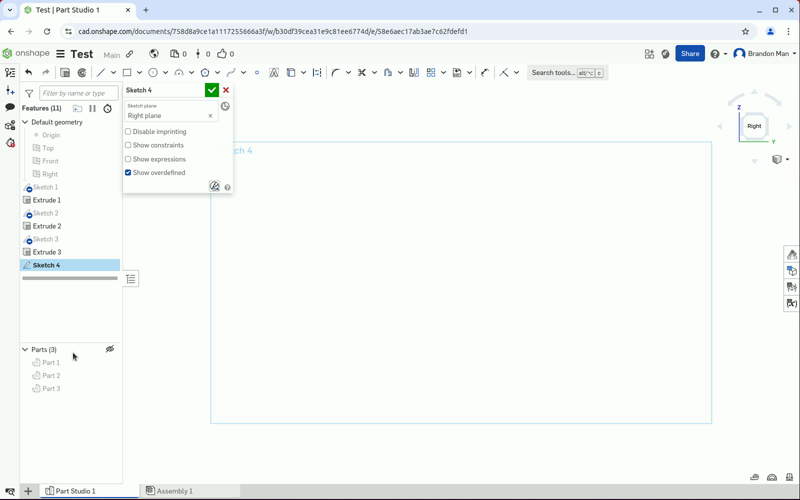
key(l)
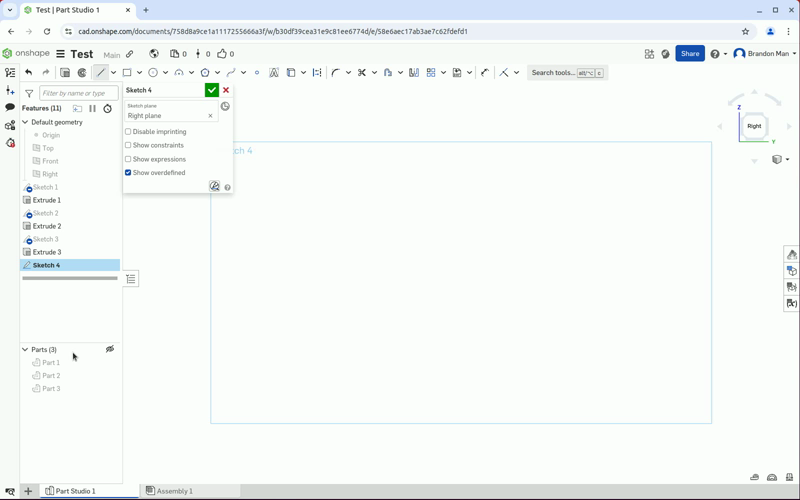
key_down(shift)
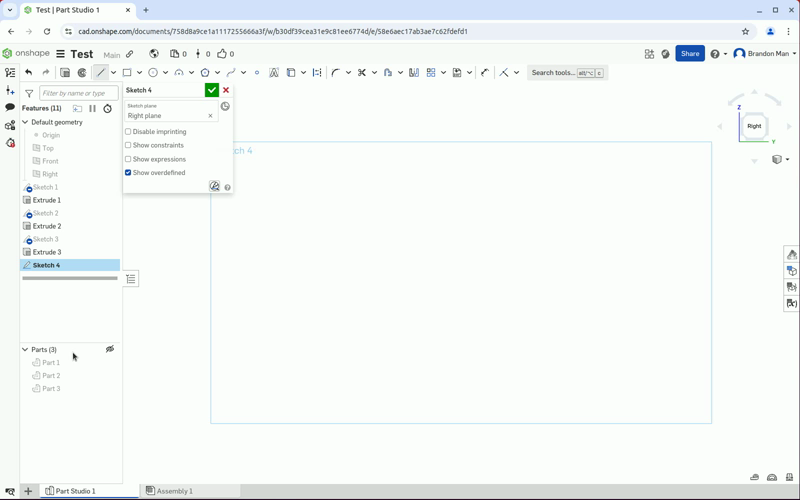
mouse_move(511, 355)
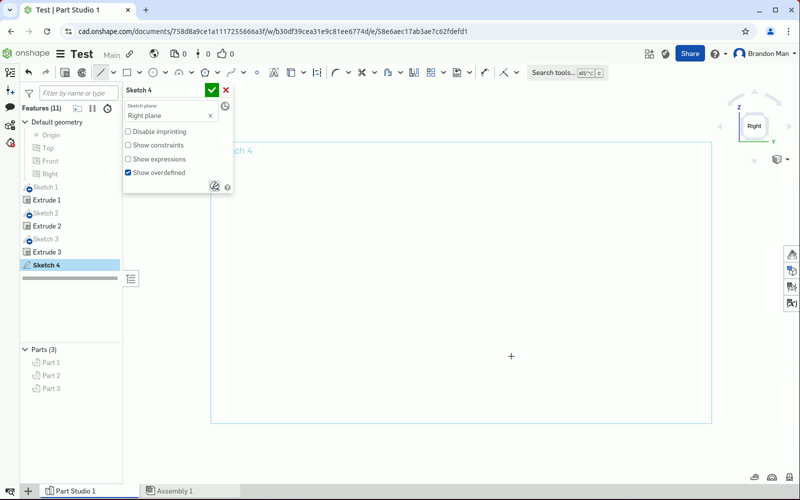
click(511, 355)
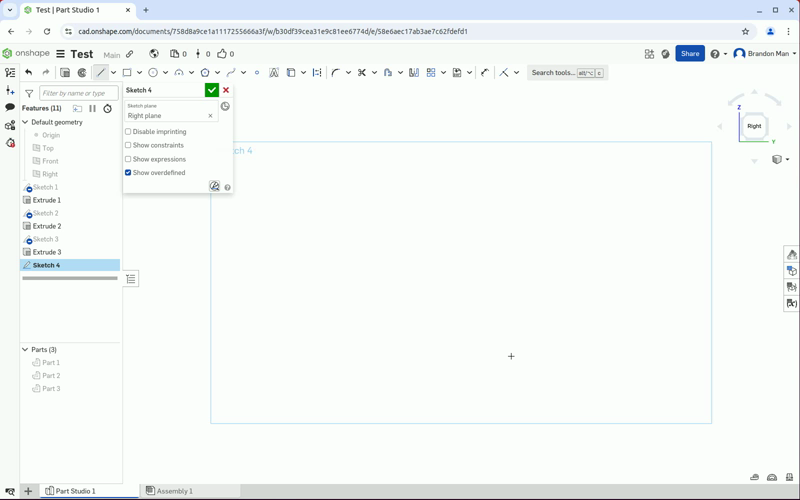
key_up(shift)
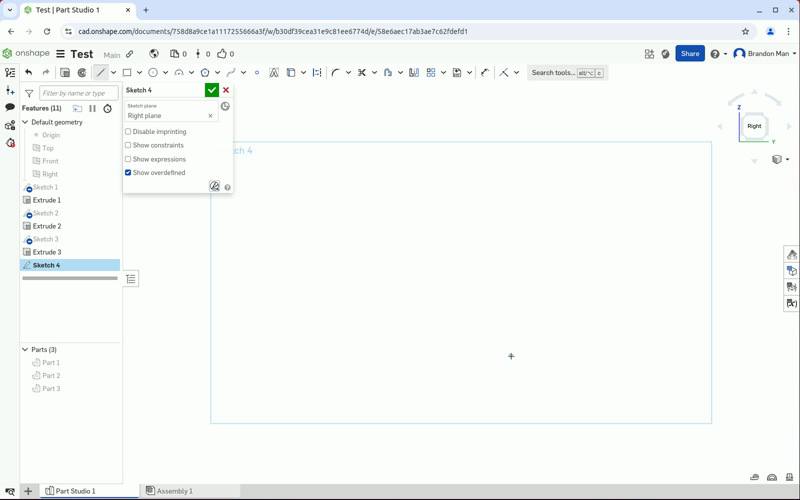
key_down(shift)
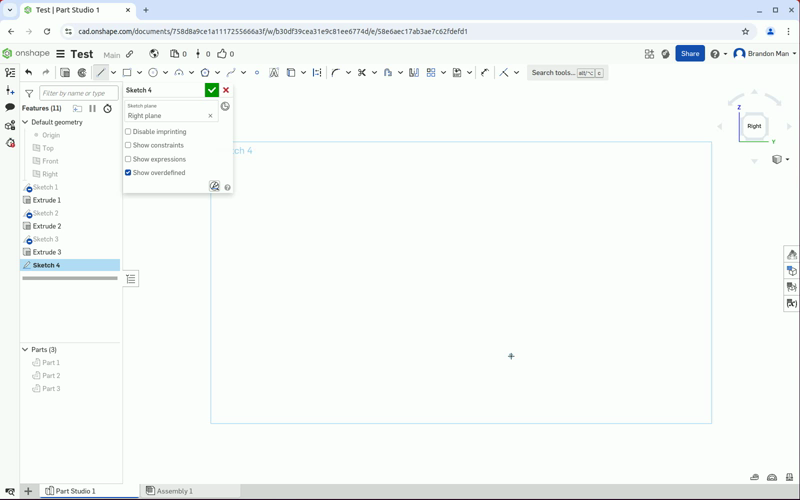
mouse_move(541, 355)
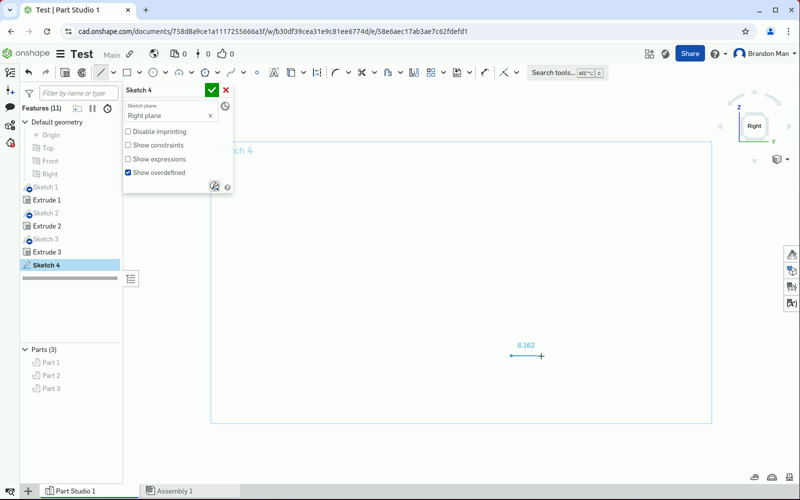
mouse_move(526, 372)
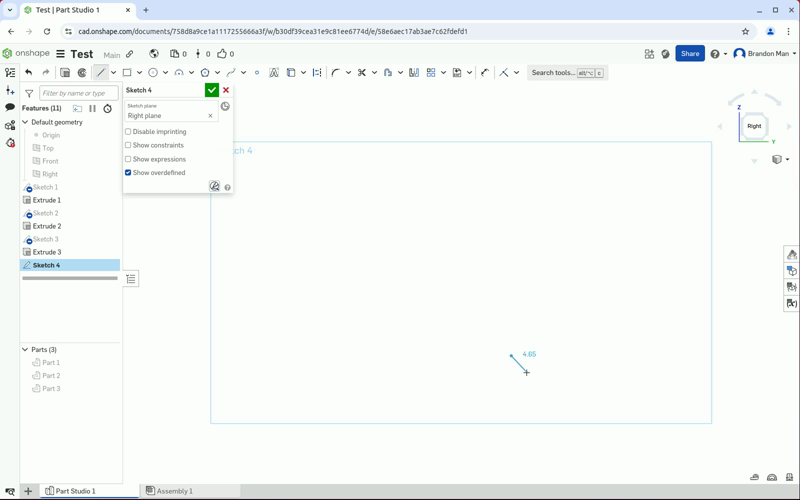
click(526, 372)
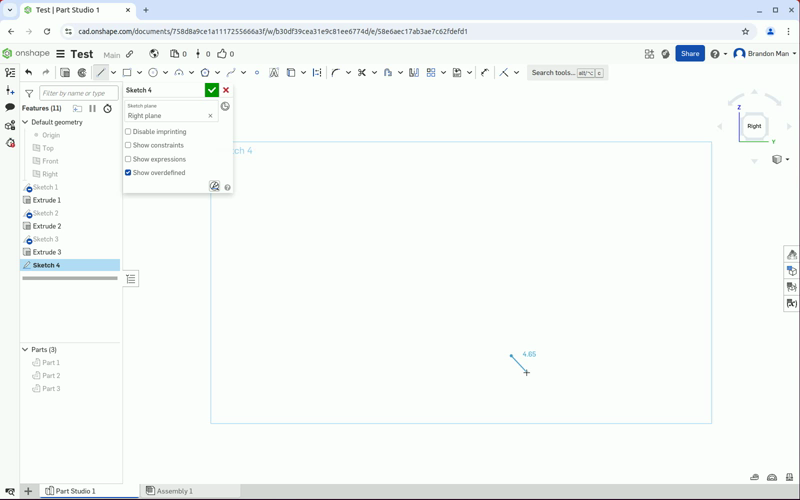
key_up(shift)
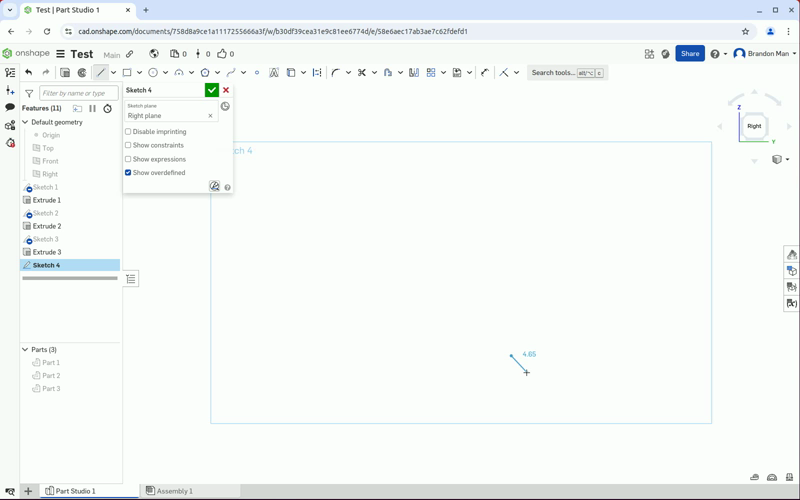
key_down(shift)
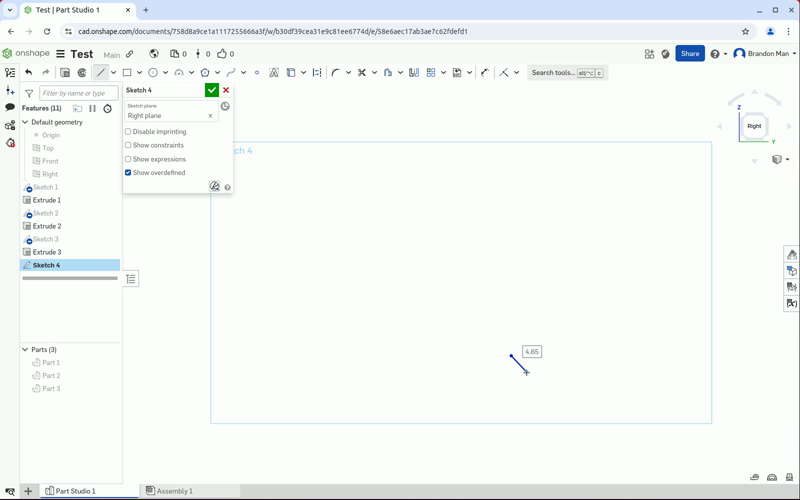
mouse_move(556, 372)
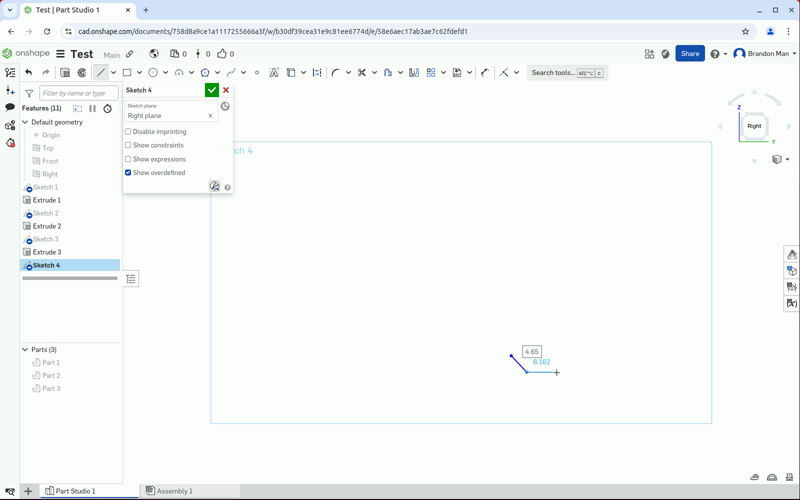
mouse_move(565, 345)
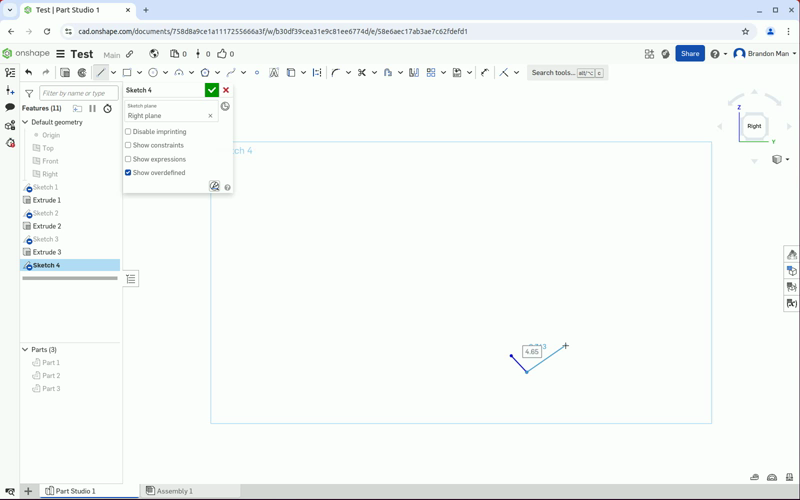
click(565, 345)
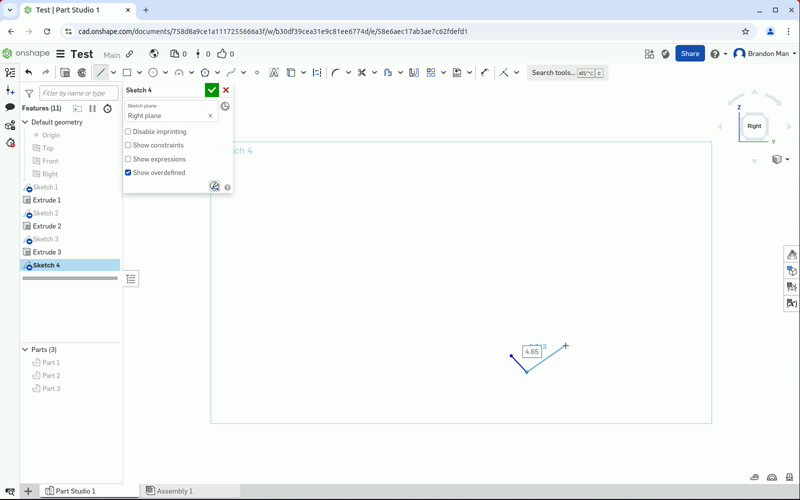
key_up(shift)
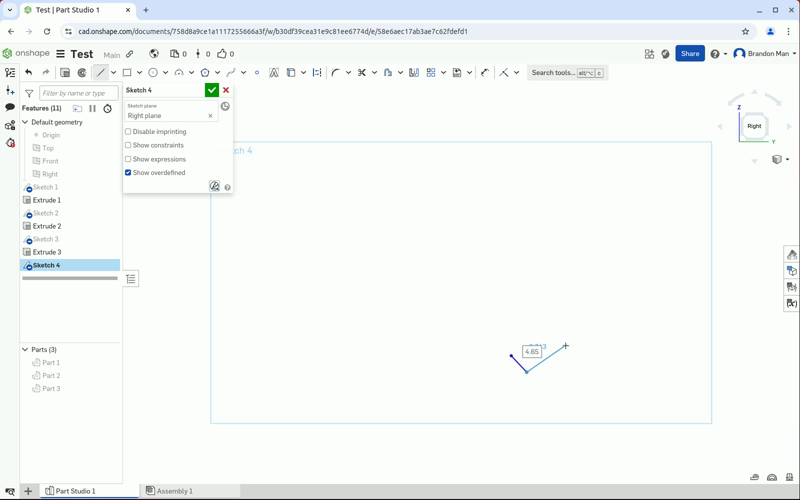
key_down(shift)
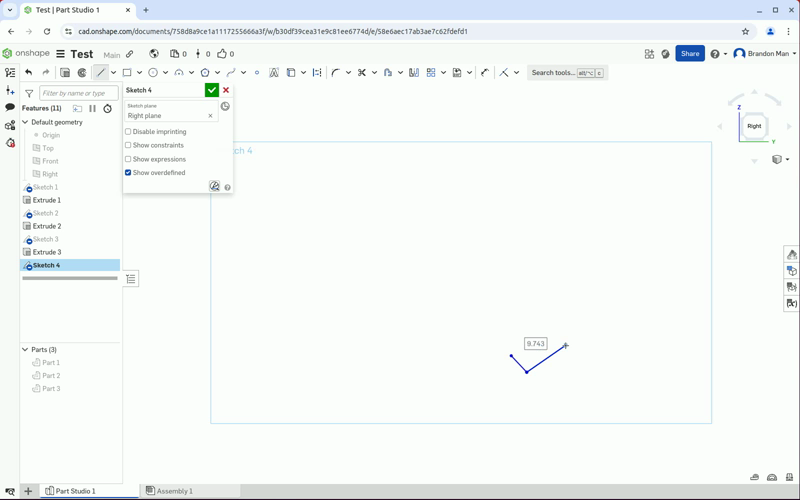
mouse_move(589, 345)
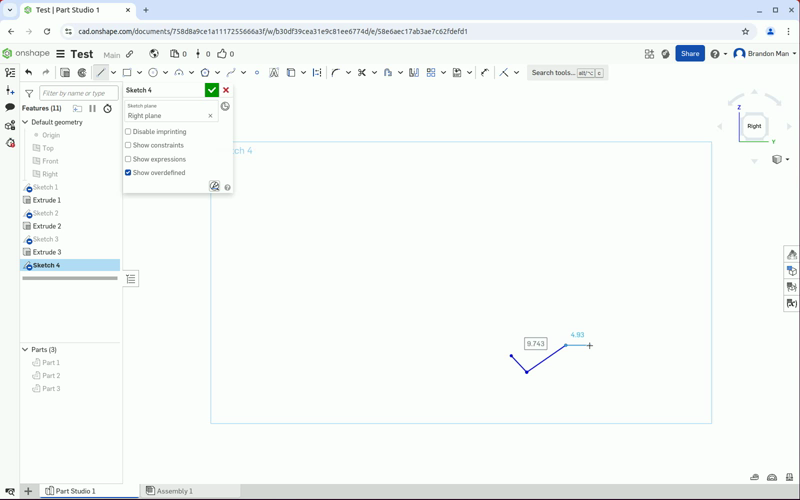
mouse_move(526, 345)
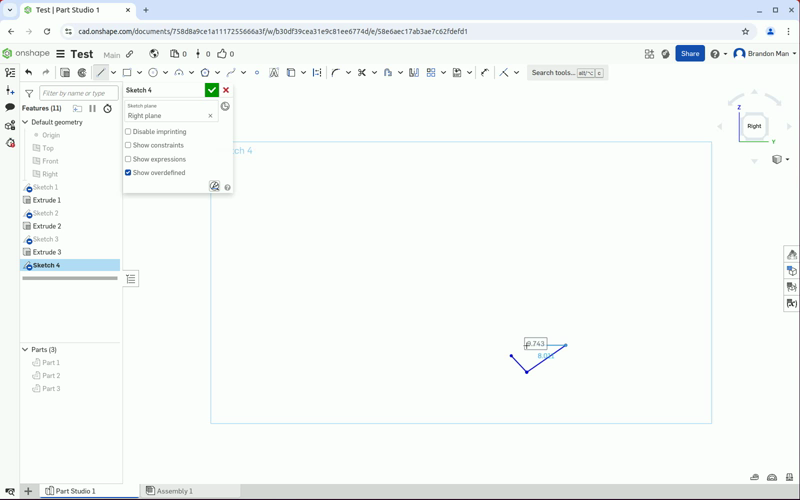
click(526, 345)
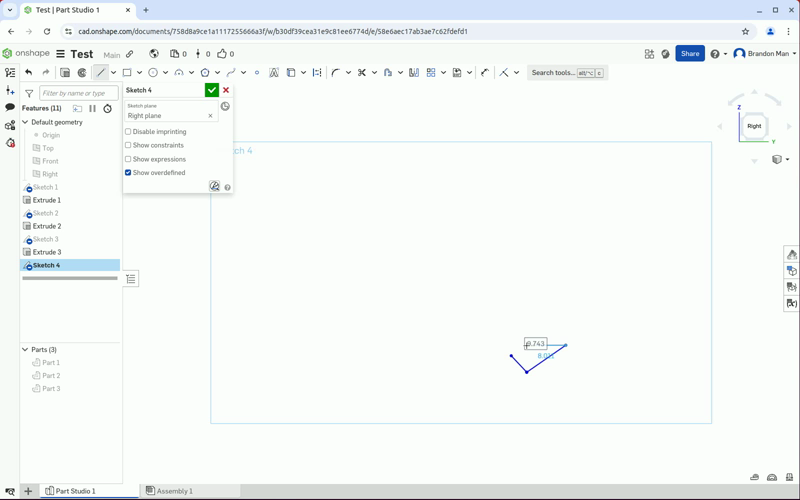
key_up(shift)
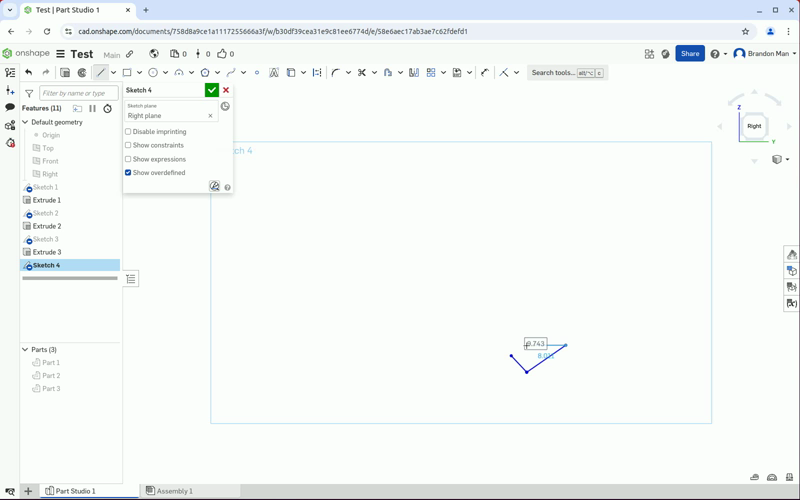
mouse_move(556, 345)
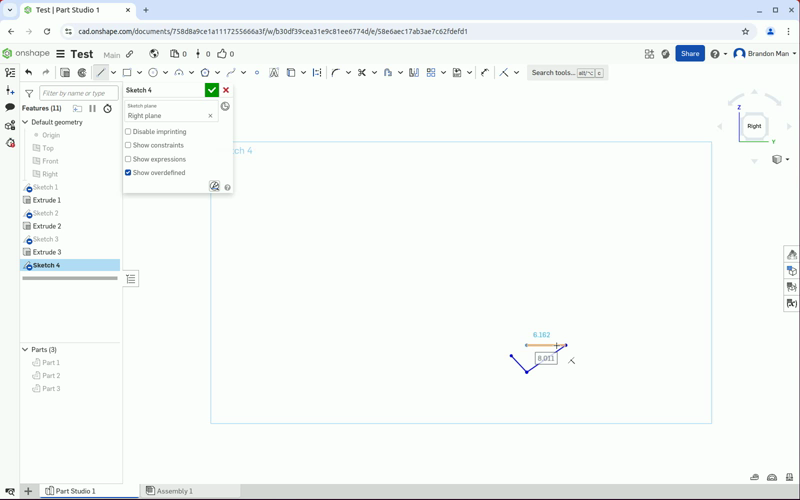
key_down(shift)
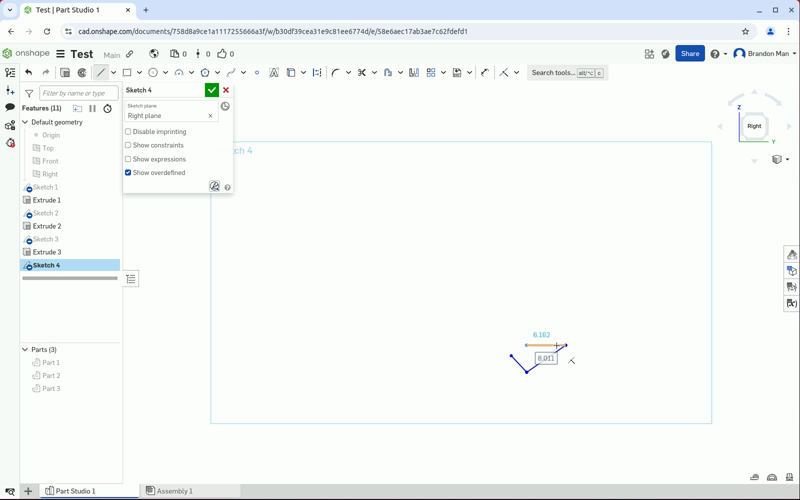
mouse_move(511, 355)
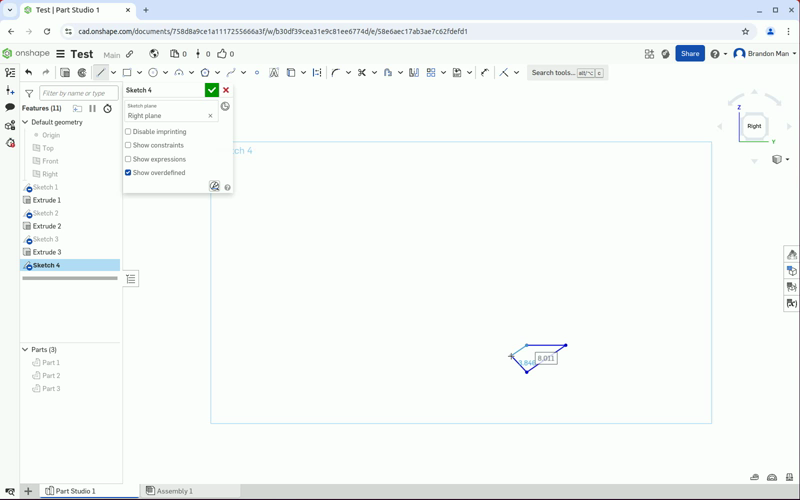
key_up(shift)
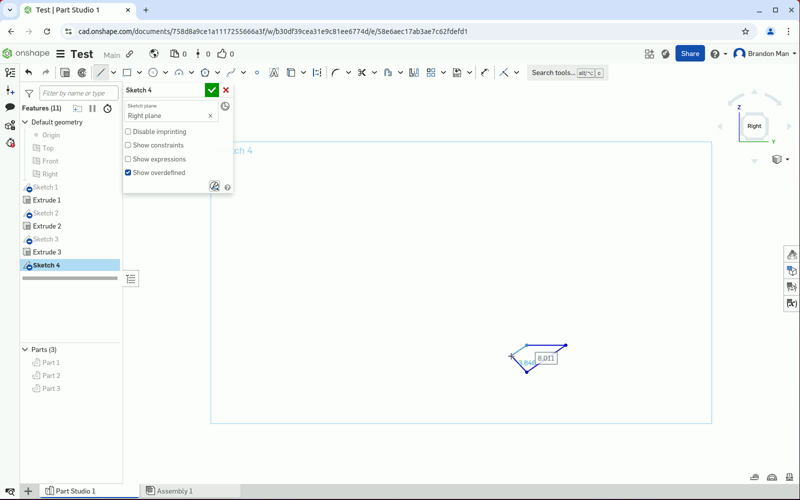
click(511, 355)
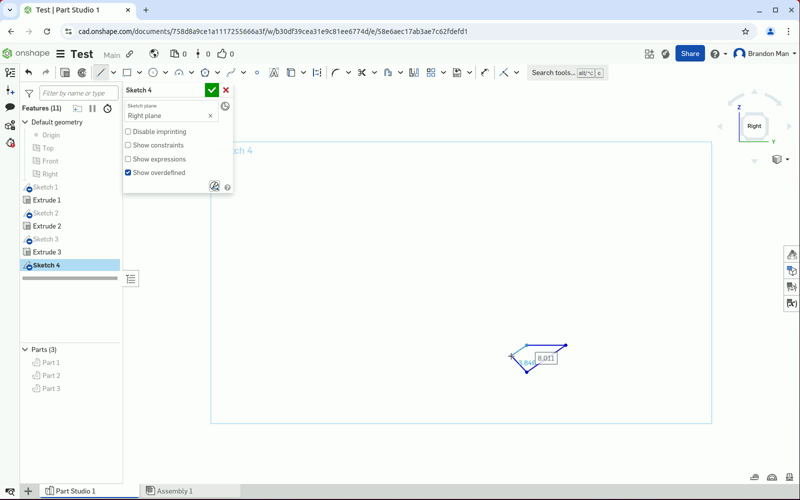
key(esc)
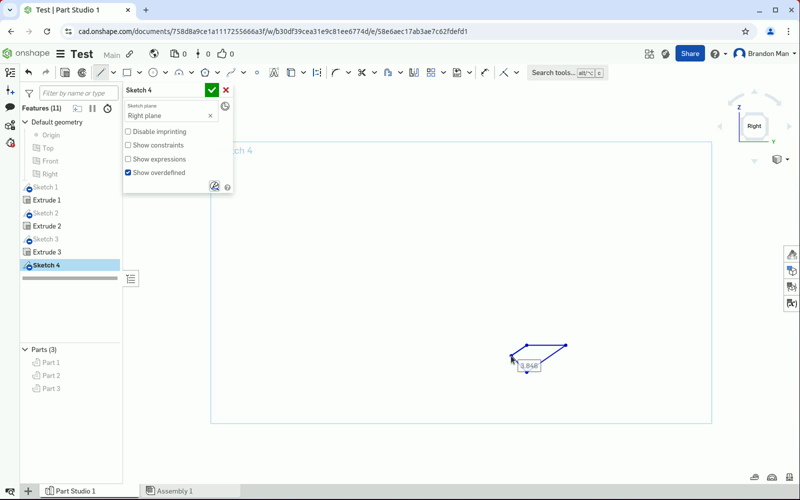
mouse_move(524, 362)
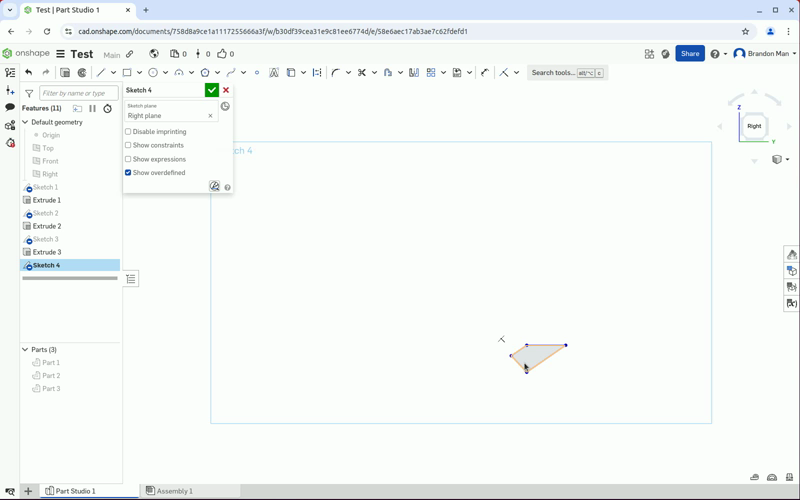
scroll(6)
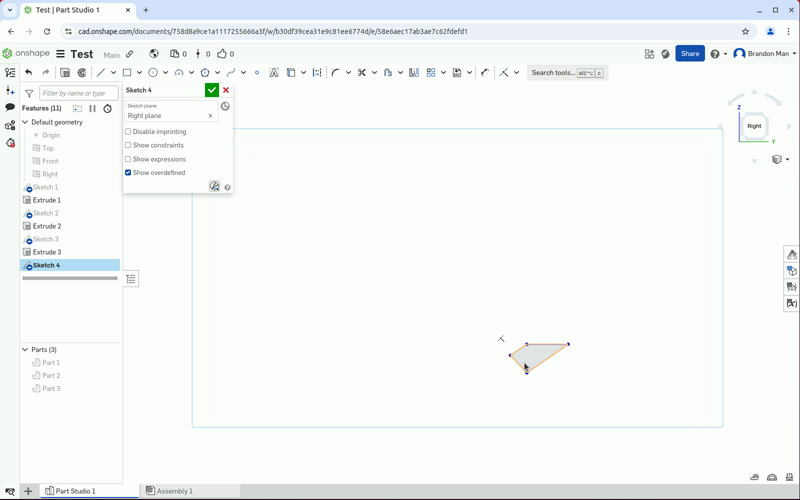
scroll(6)
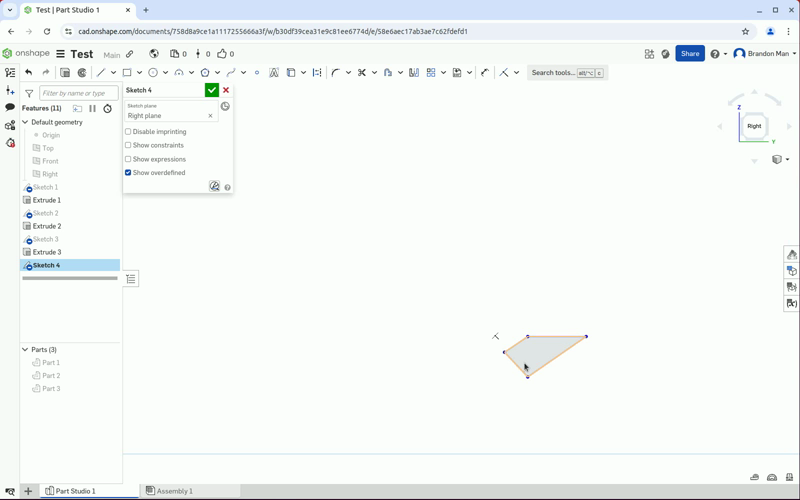
scroll(6)
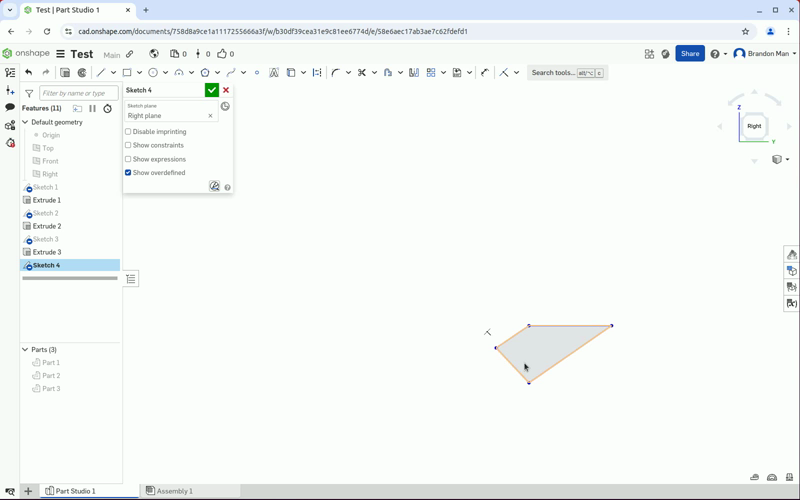
scroll(6)
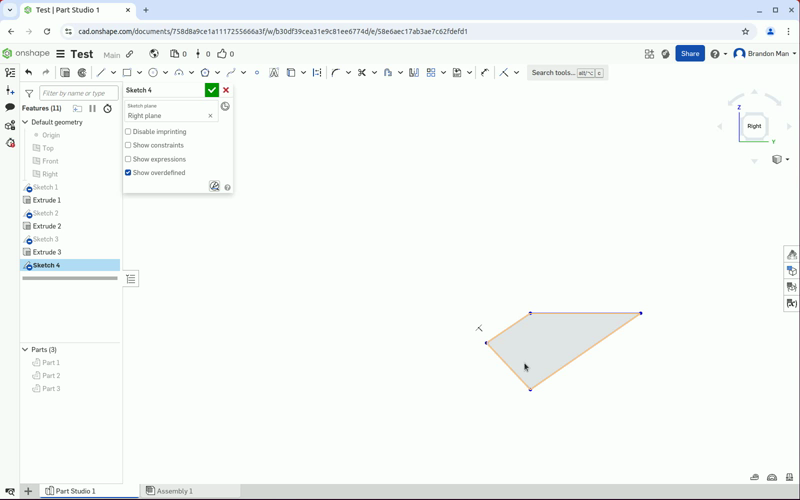
scroll(6)
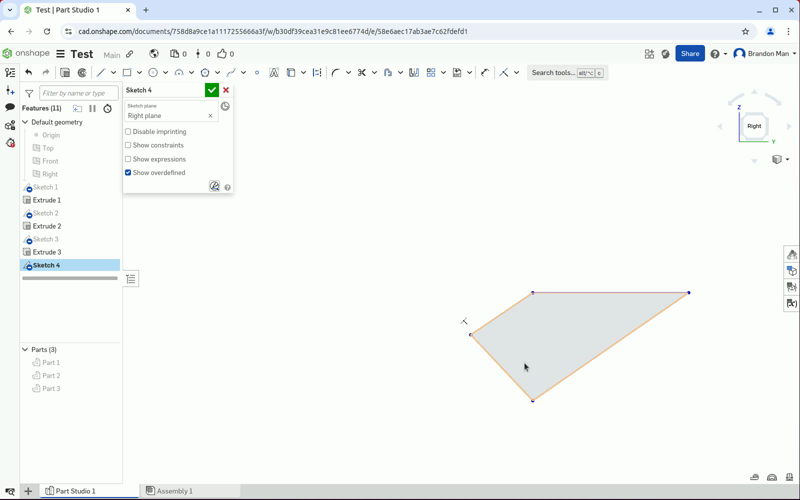
scroll(6)
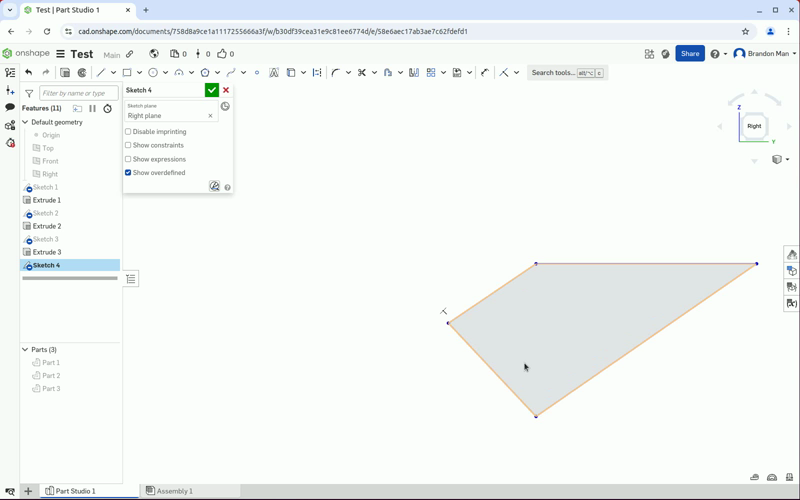
scroll(6)
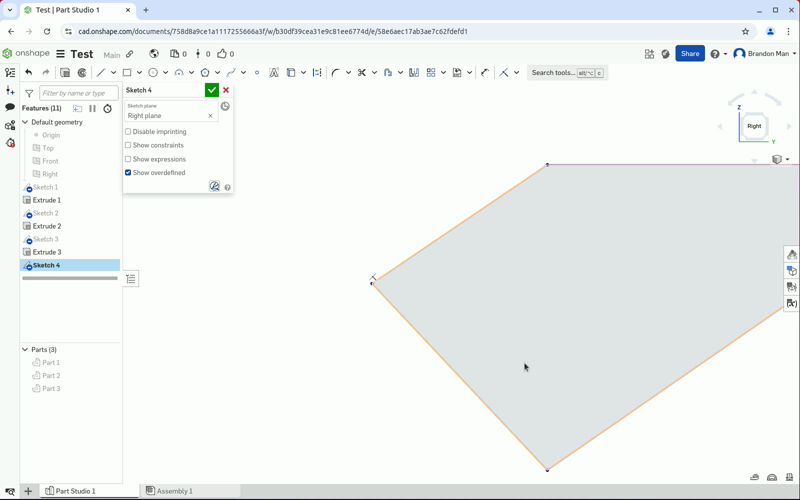
click(524, 362)
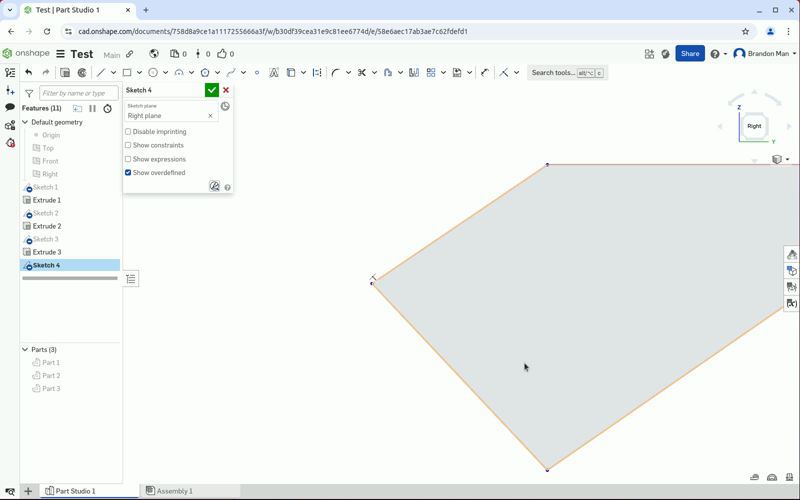
scroll(-6)
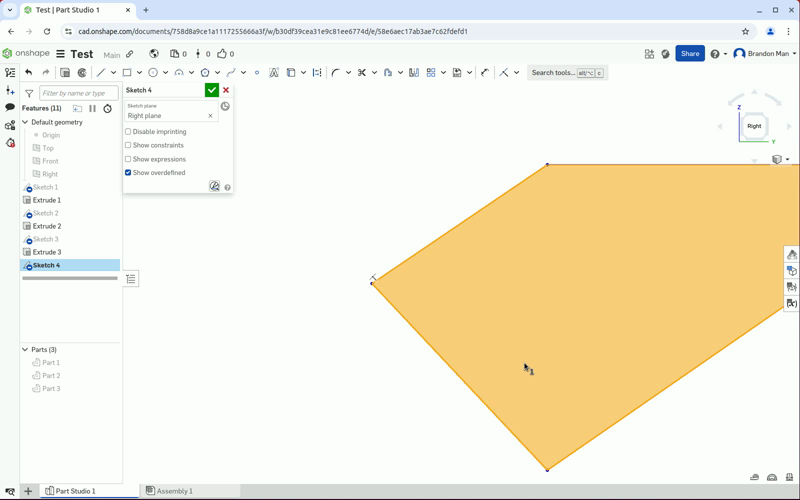
scroll(-6)
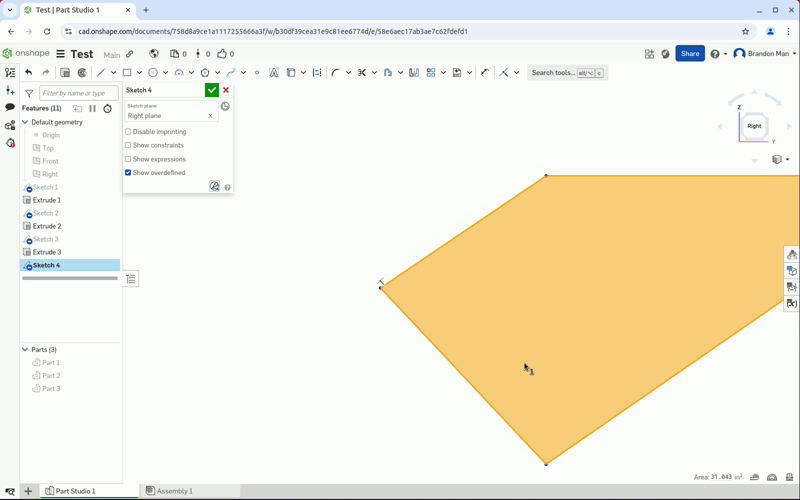
scroll(-6)
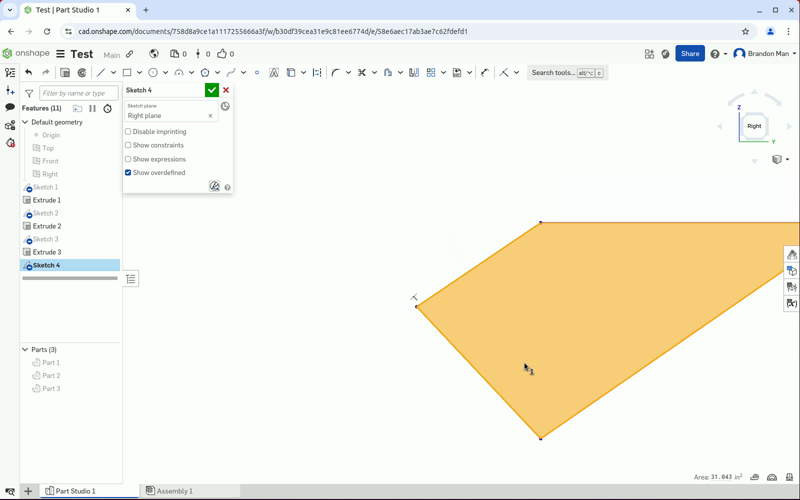
scroll(-6)
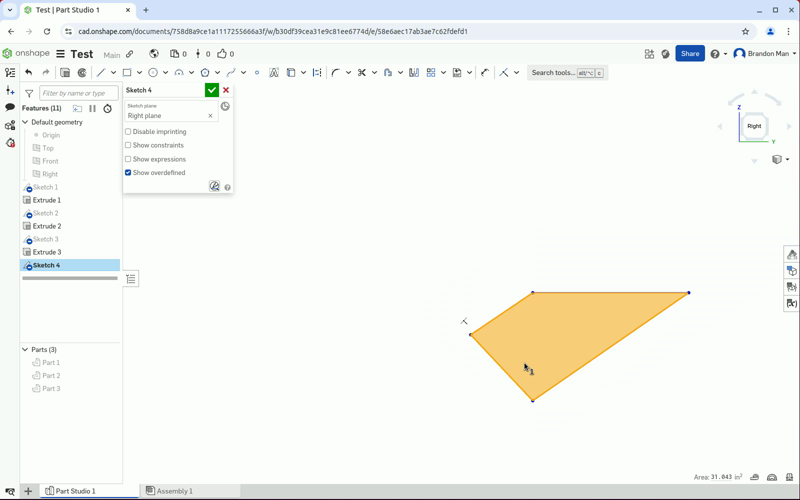
scroll(-6)
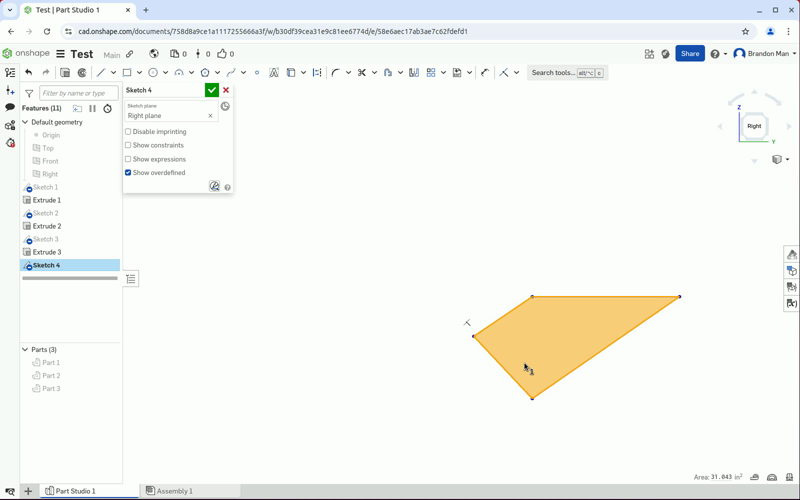
scroll(-6)
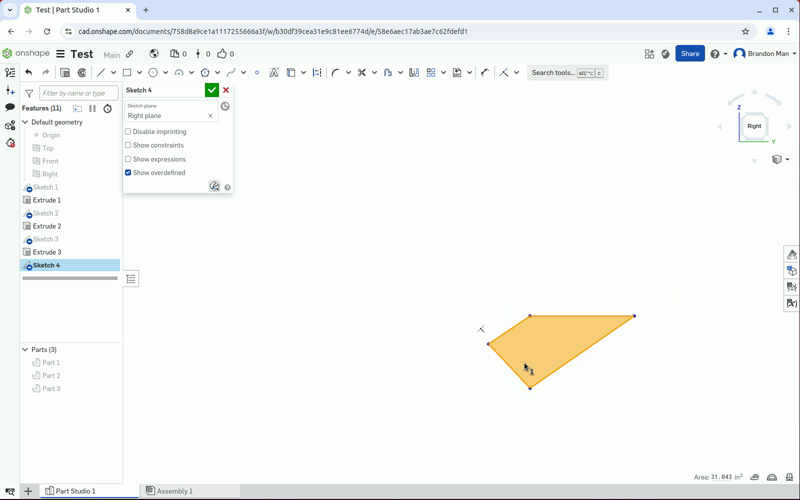
scroll(-6)
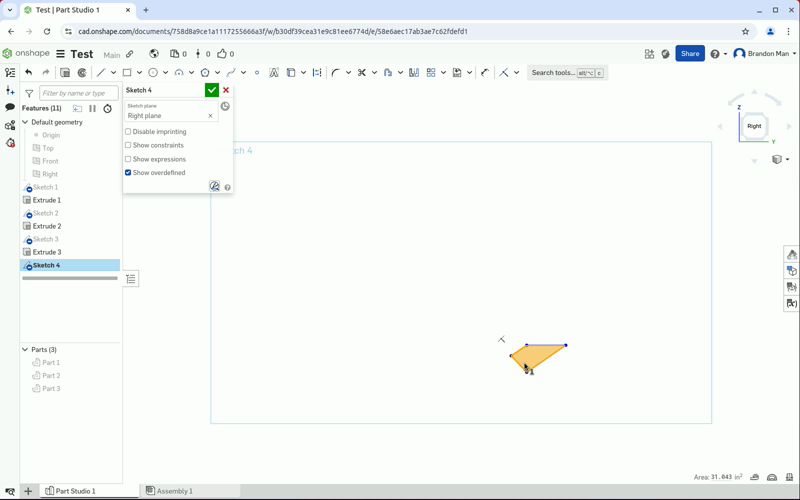
mouse_move(73, 352)
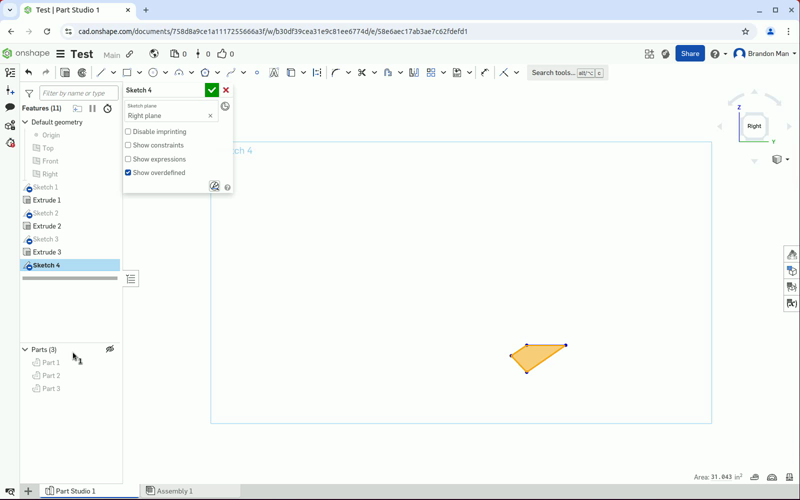
key(shift+y)
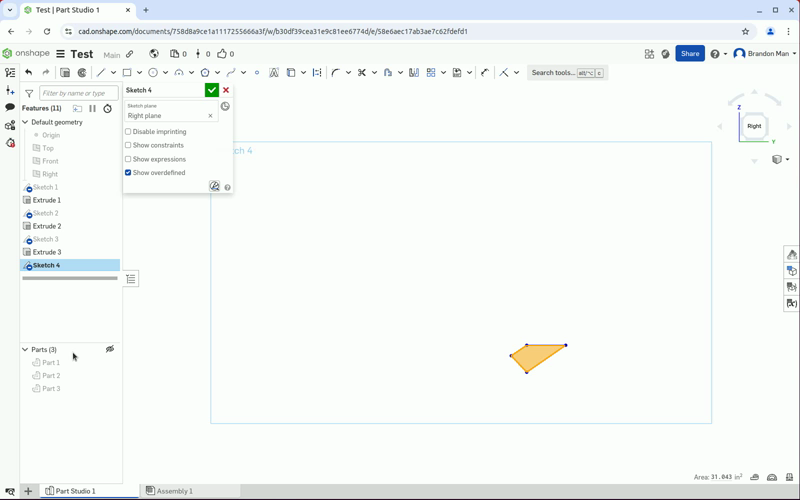
key(shift+e)
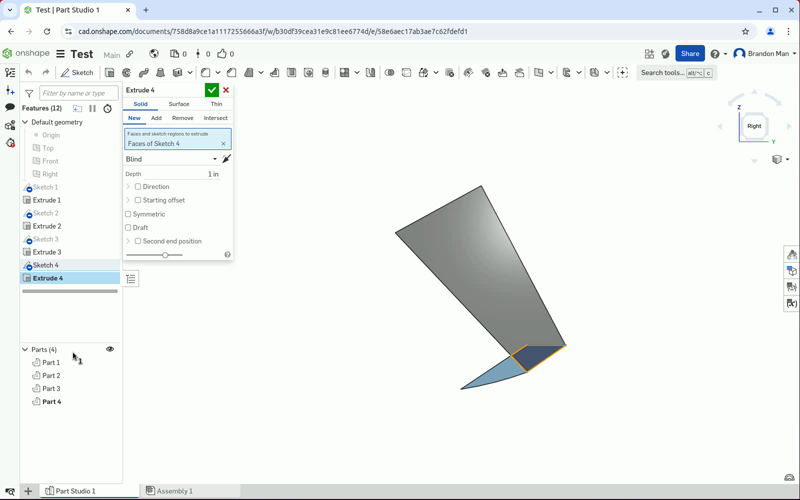
mouse_move(143, 106)
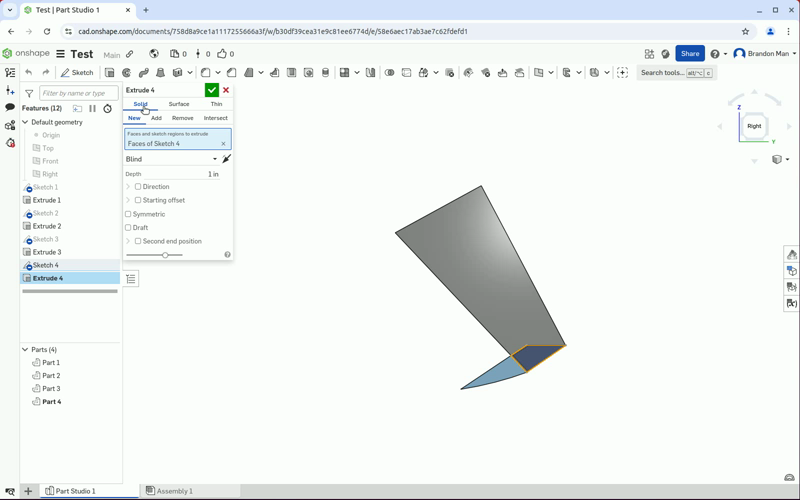
click(143, 106)
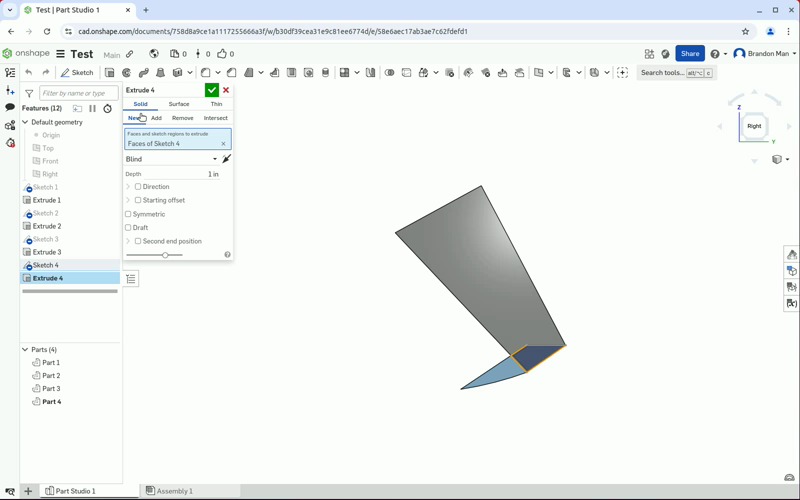
mouse_move(137, 120)
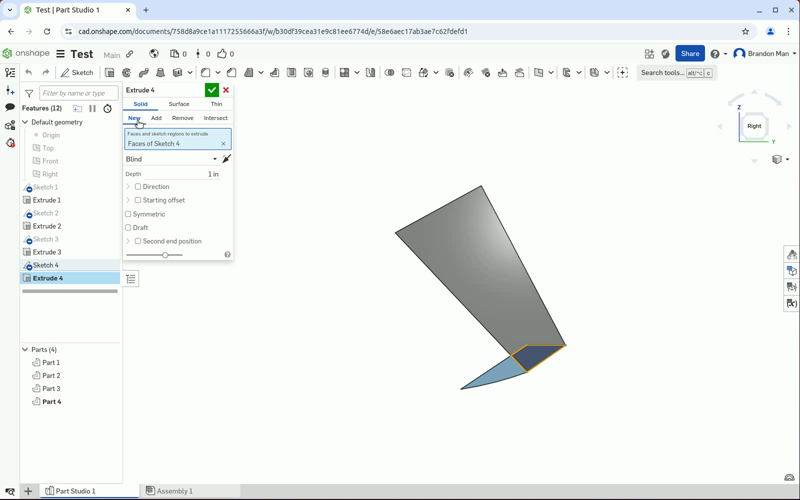
click(137, 120)
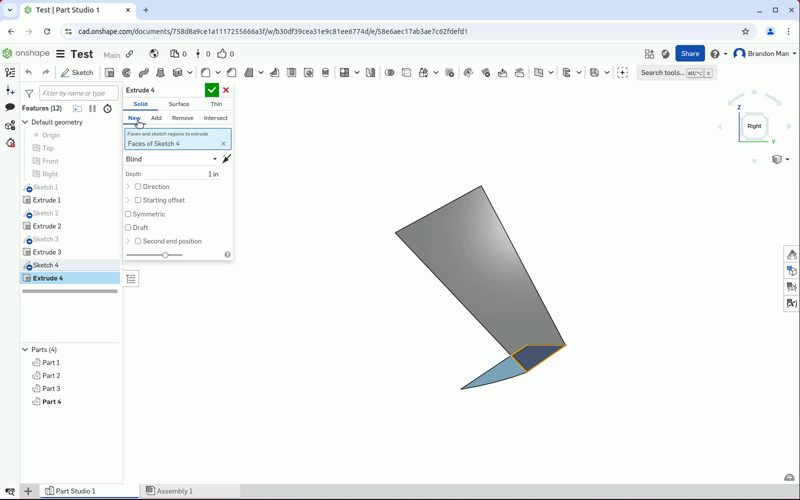
key(tab, 4)
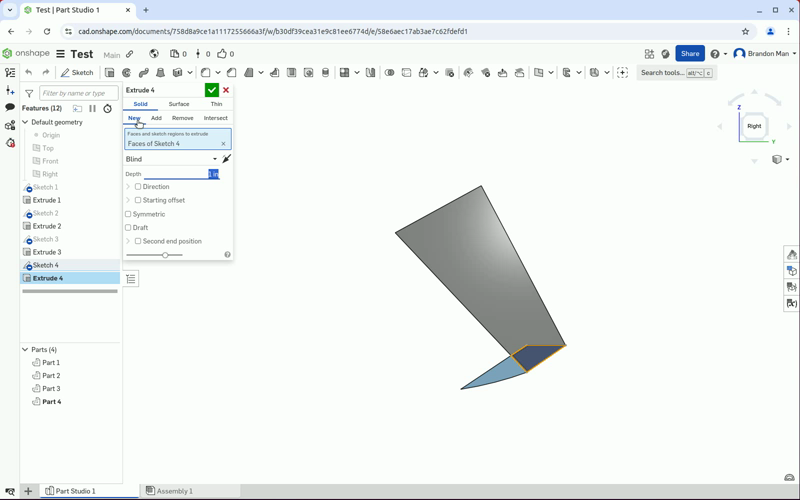
text(23.108)
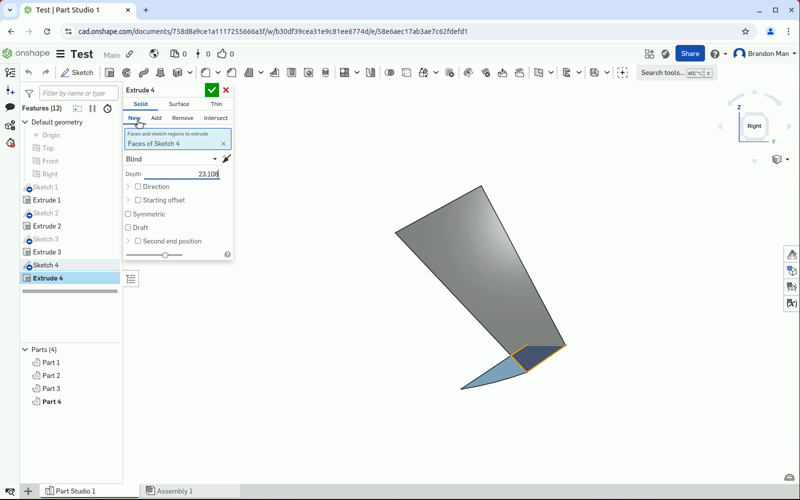
key(enter)
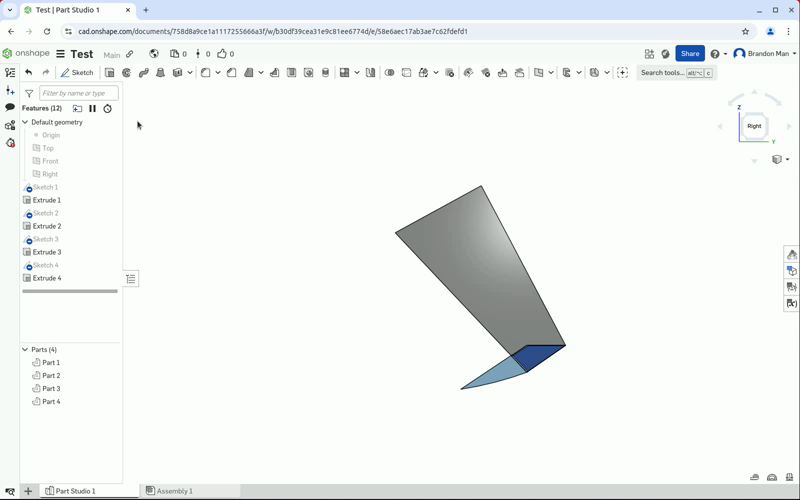
key(shift+h)
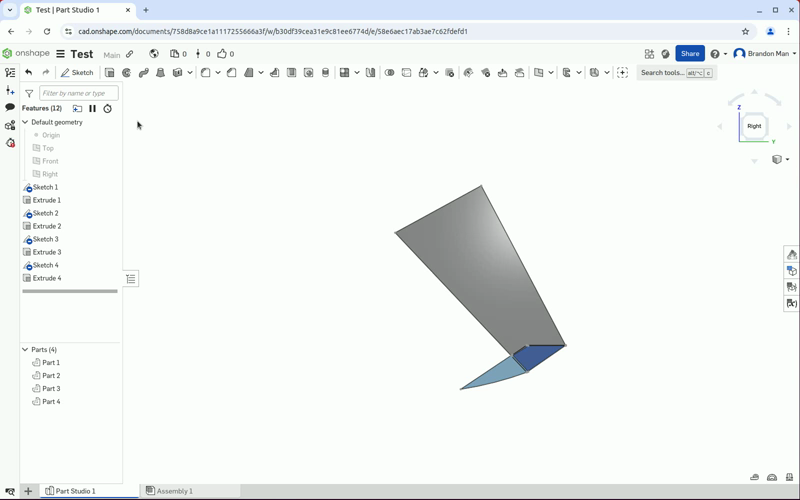
key(shift+h)
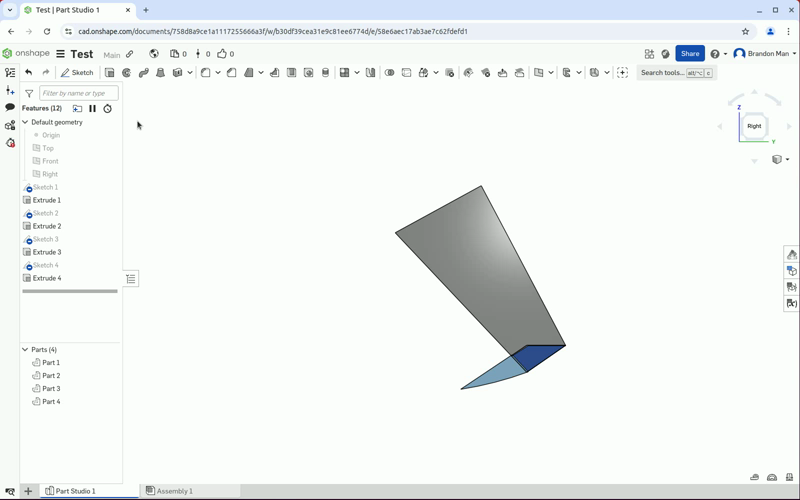
mouse_move(73, 189)
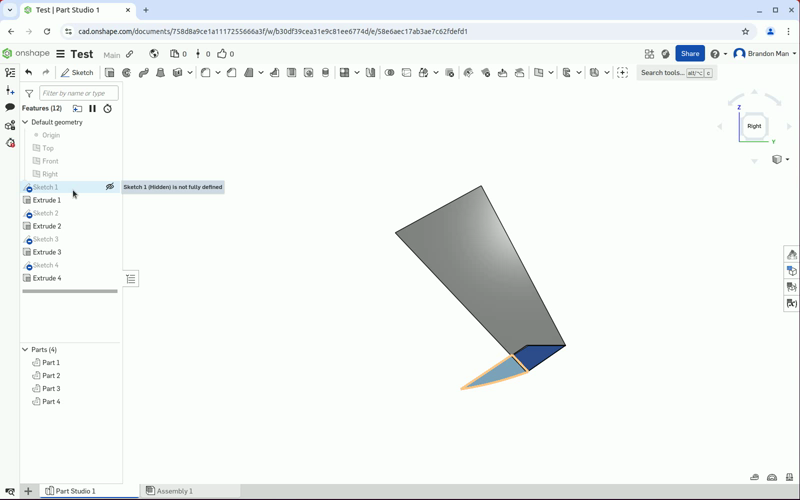
click(73, 189)
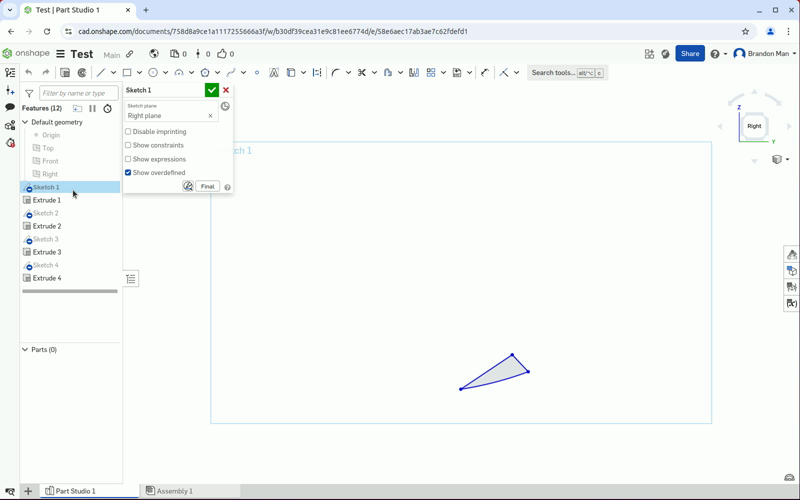
mouse_move(229, 92)
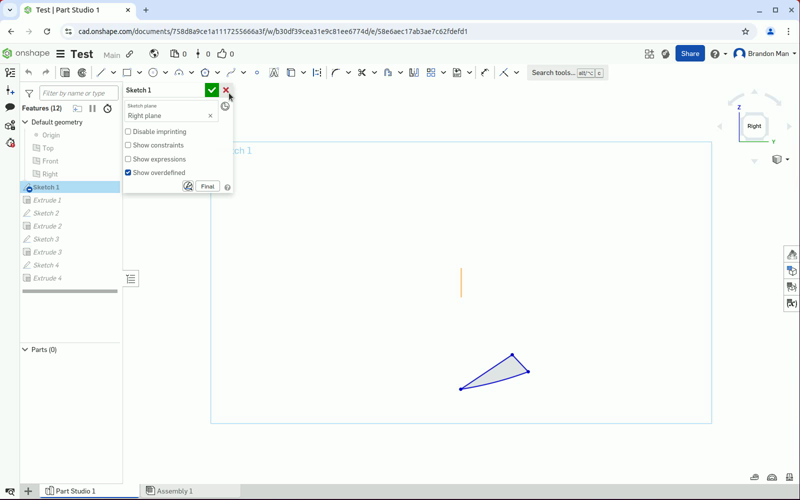
click(229, 92)
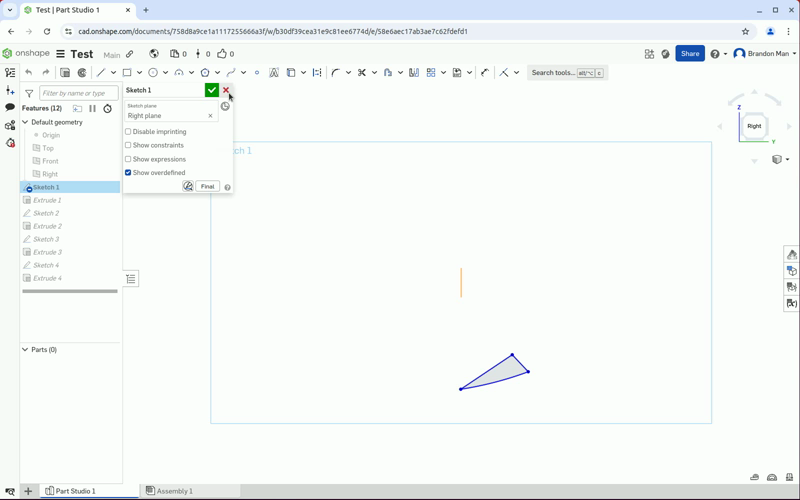
key(shift+s)
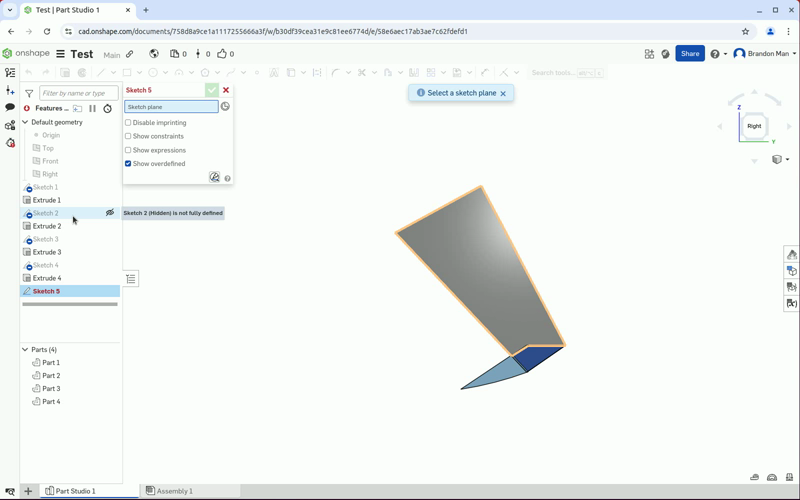
scroll(3)
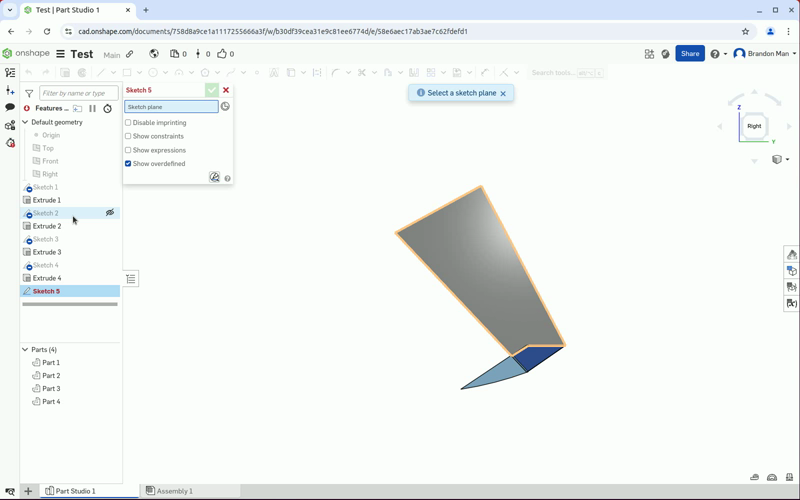
mouse_move(73, 176)
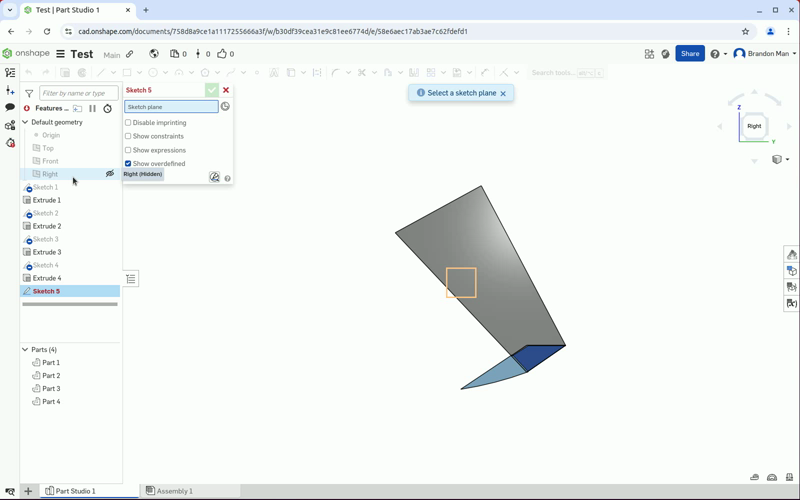
click(73, 176)
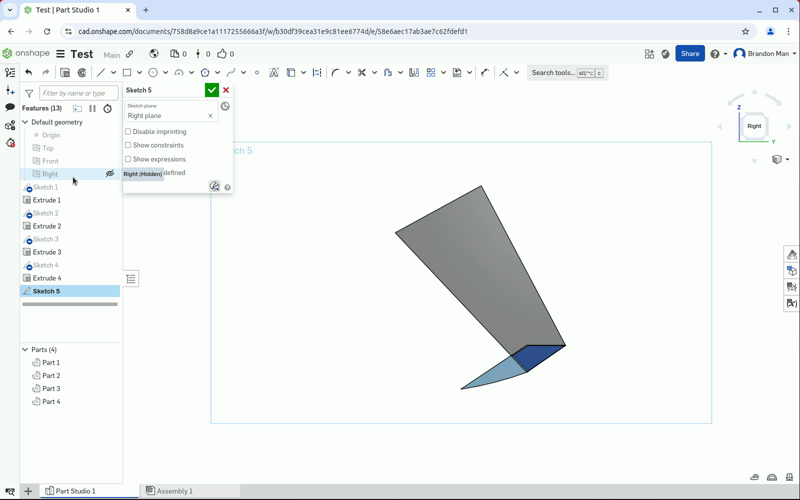
mouse_move(73, 352)
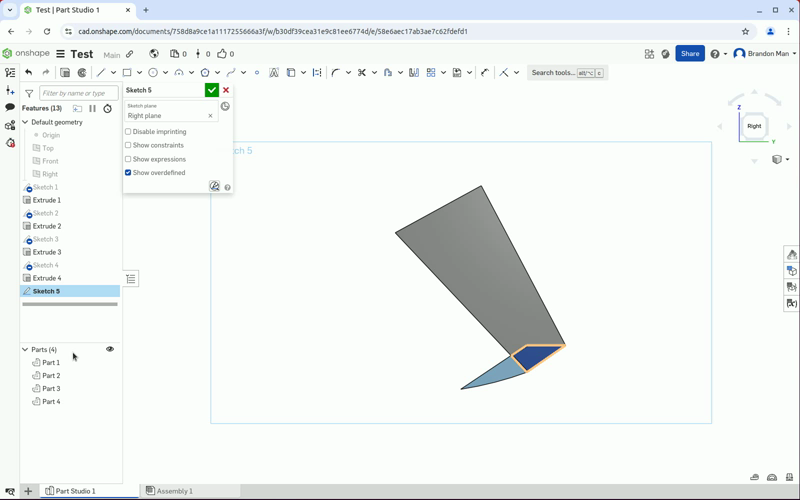
key(y)
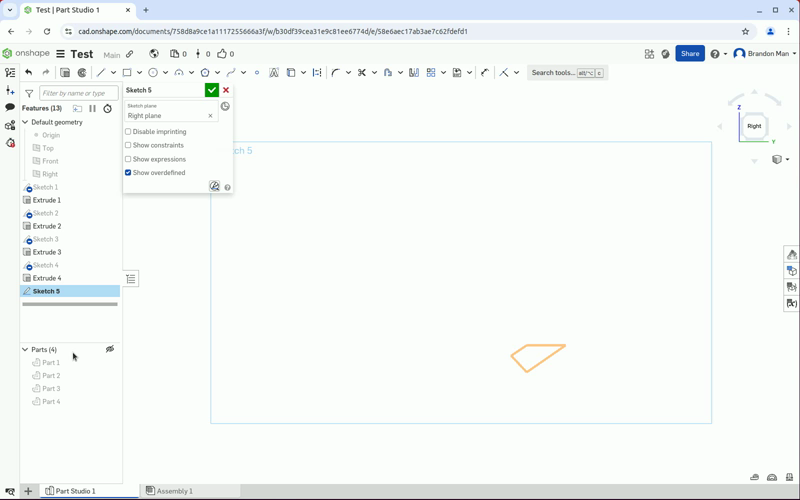
key(l)
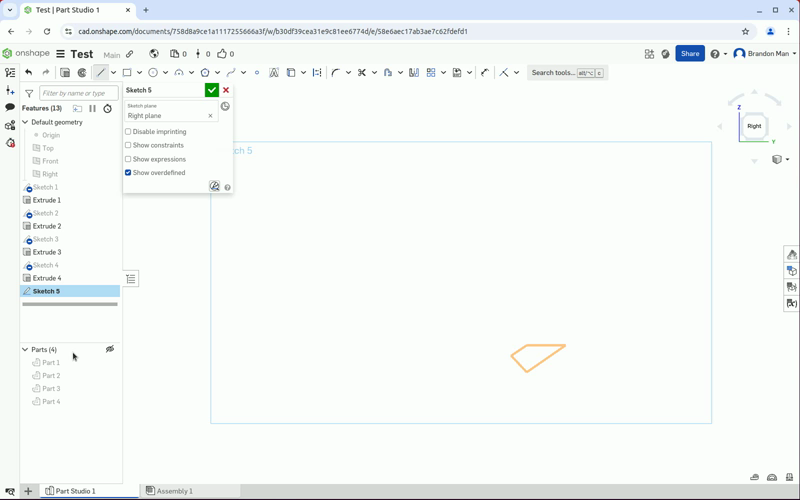
key_down(shift)
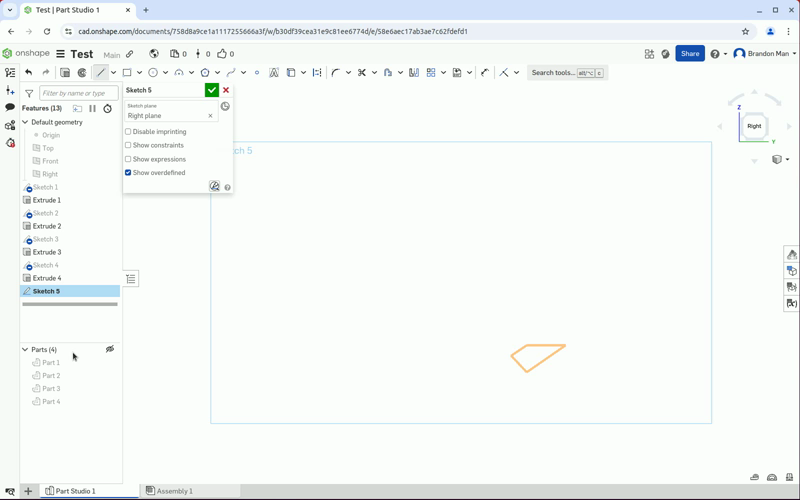
mouse_move(395, 232)
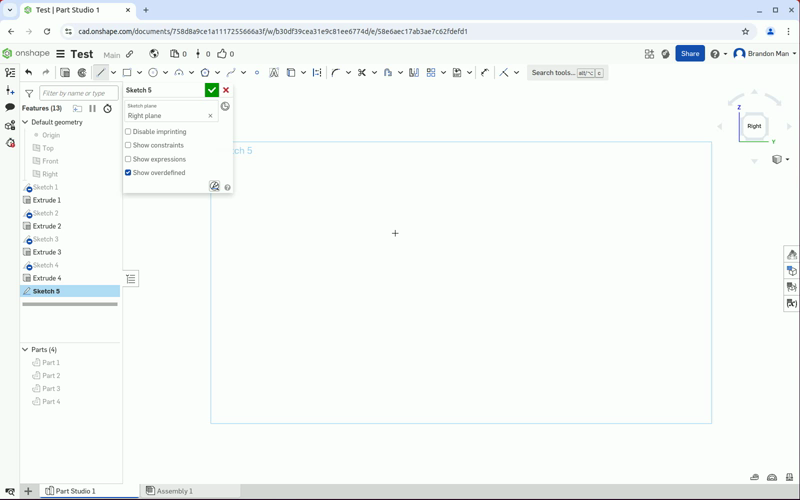
click(395, 232)
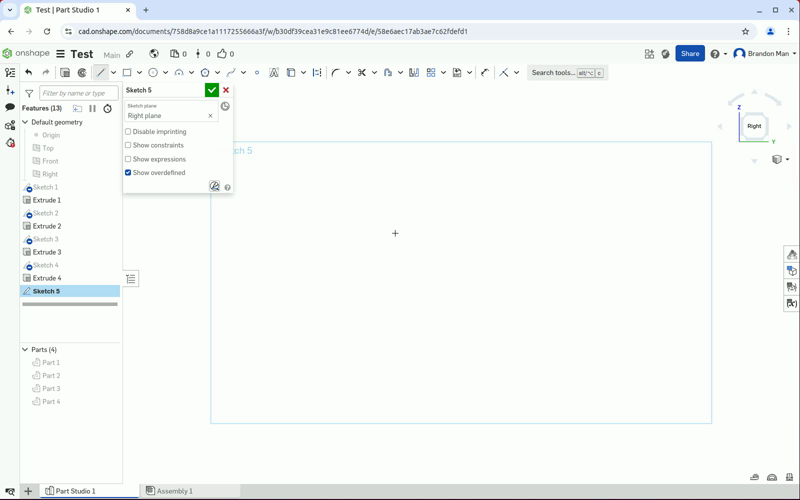
key_up(shift)
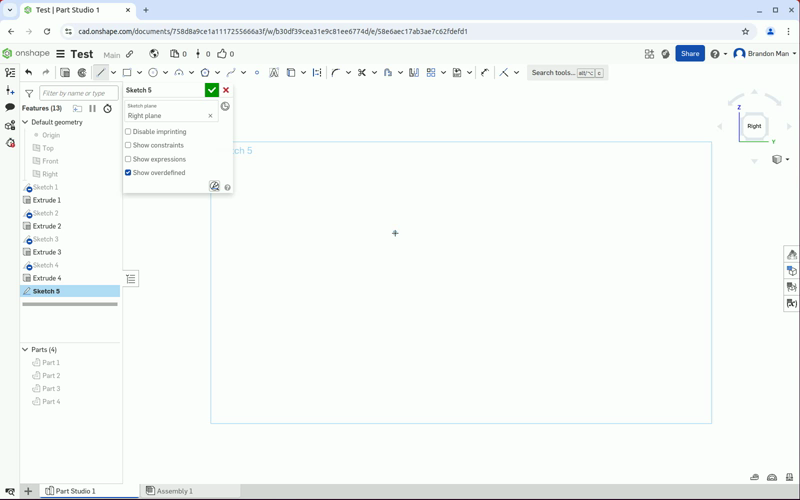
key_down(shift)
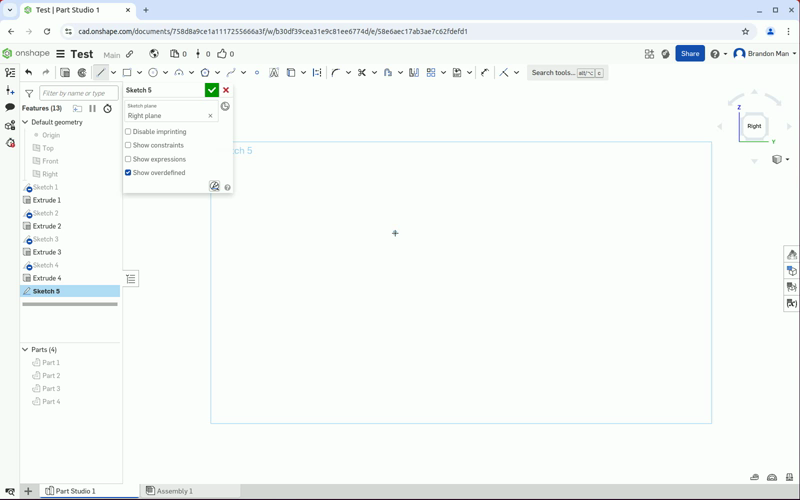
mouse_move(511, 356)
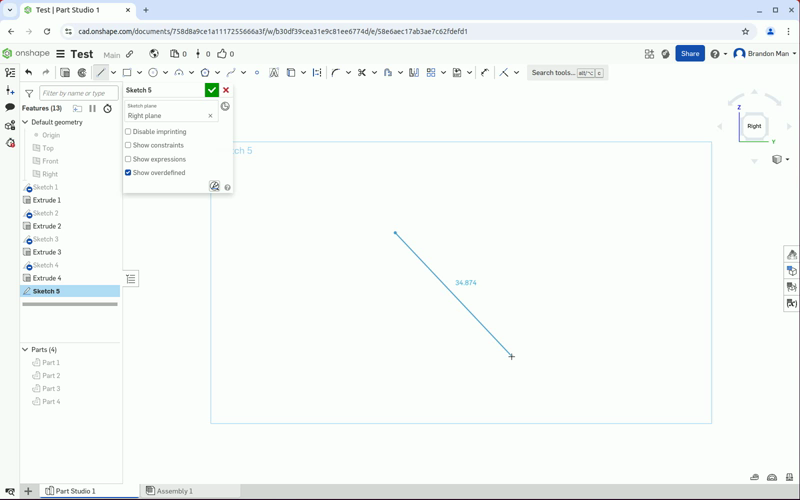
click(511, 356)
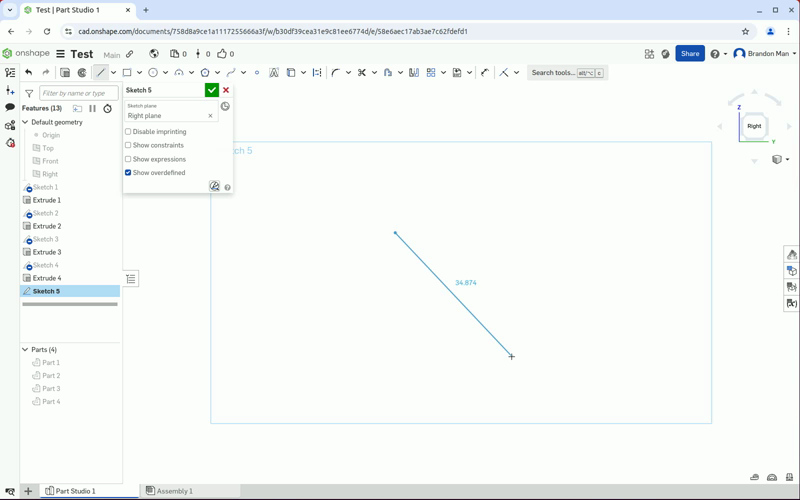
key_up(shift)
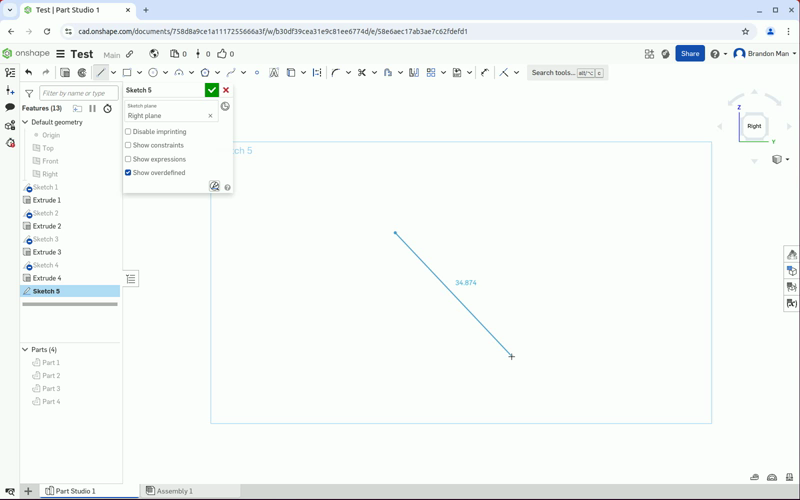
key_down(shift)
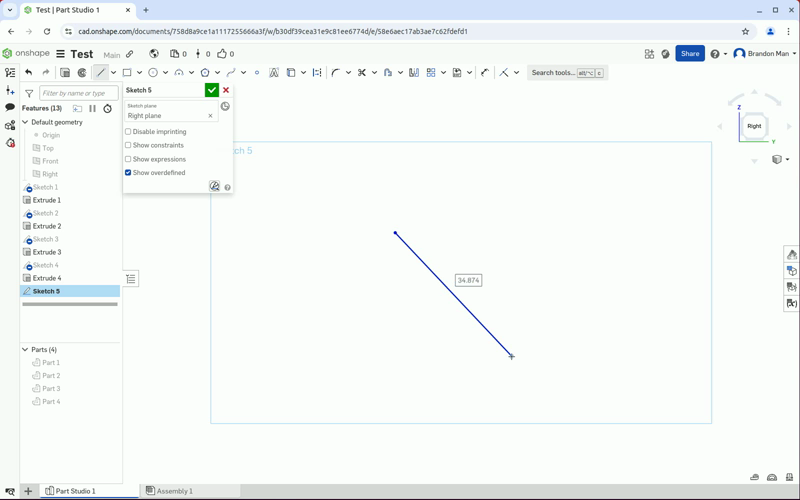
mouse_move(541, 356)
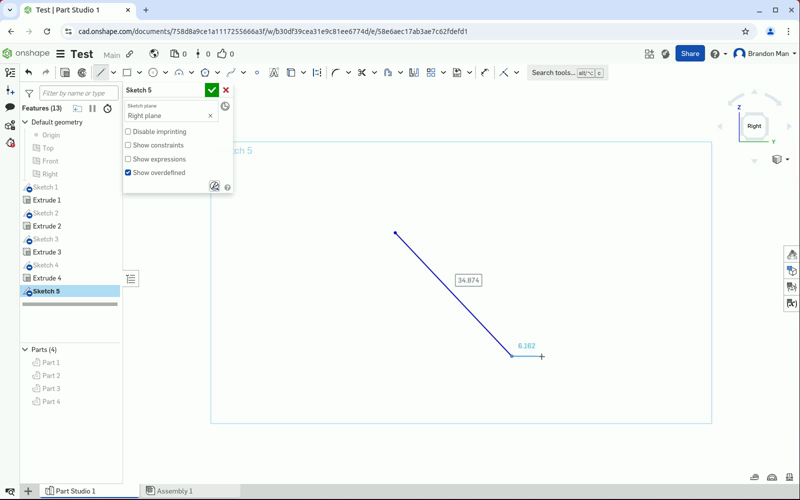
mouse_move(528, 345)
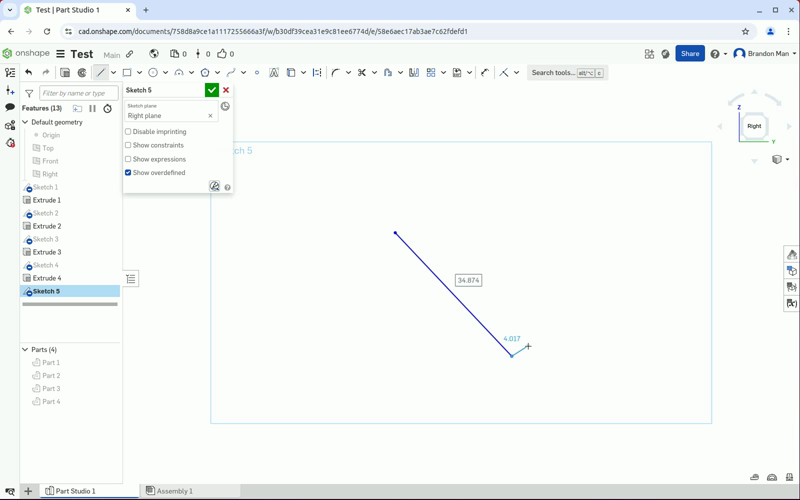
click(528, 345)
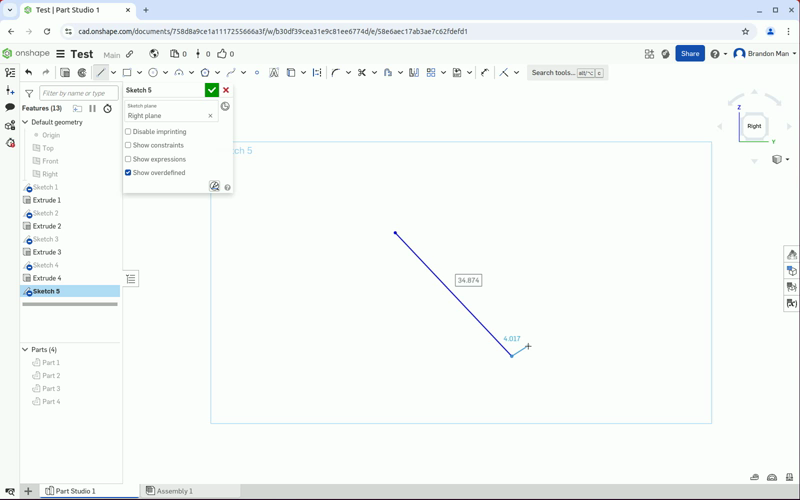
key_up(shift)
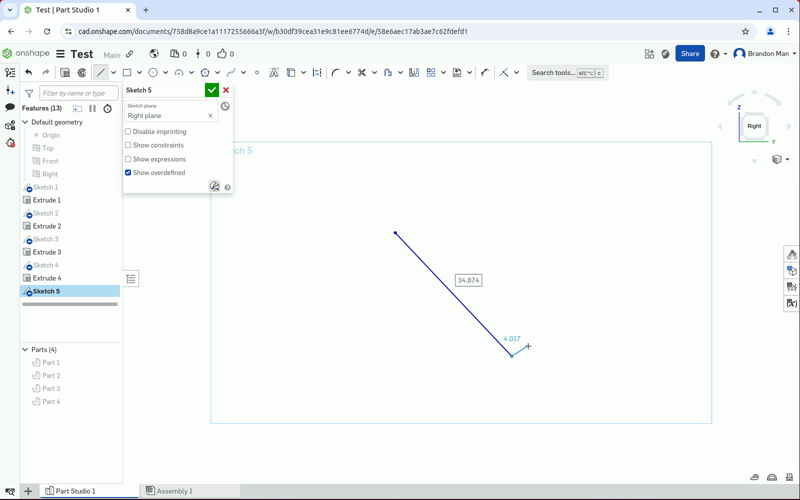
key_down(shift)
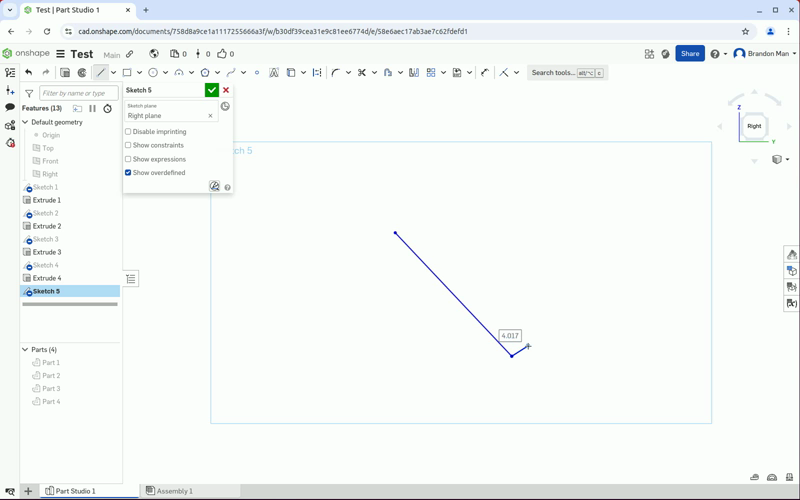
mouse_move(558, 345)
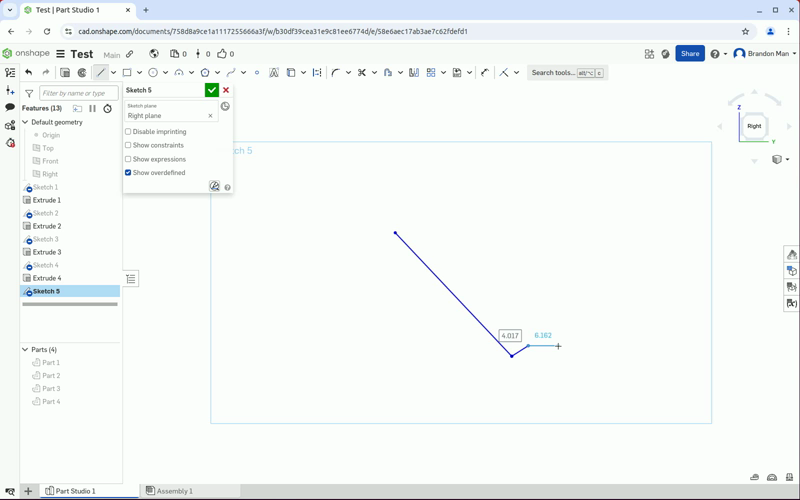
mouse_move(565, 345)
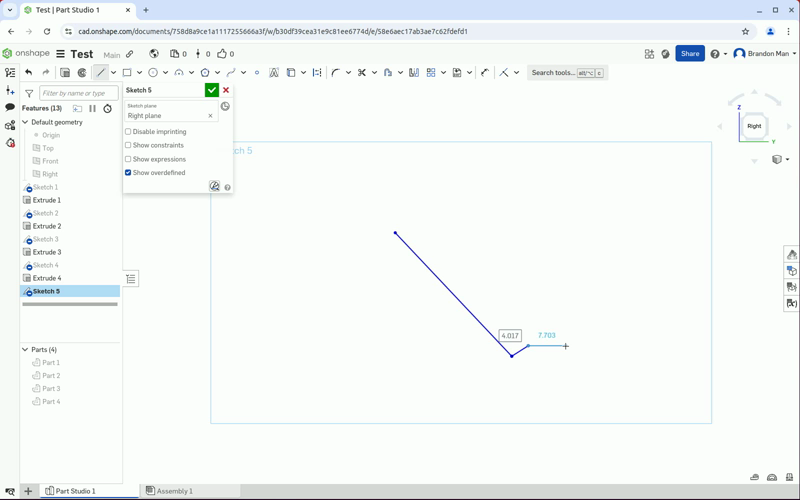
click(565, 345)
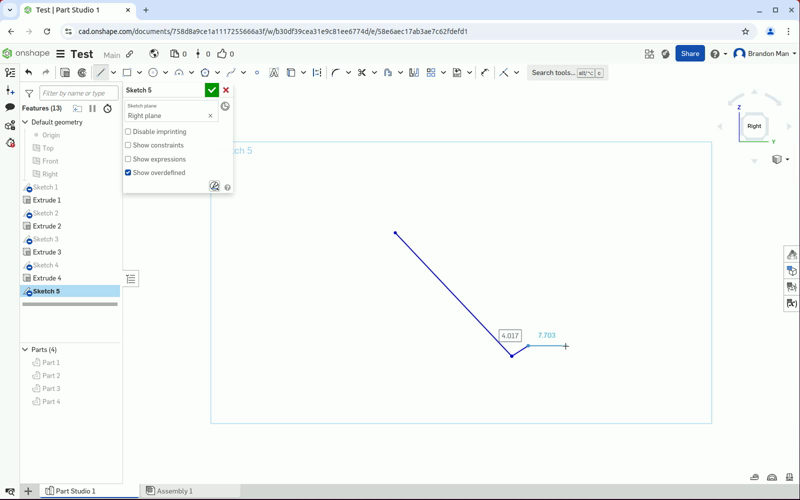
key_up(shift)
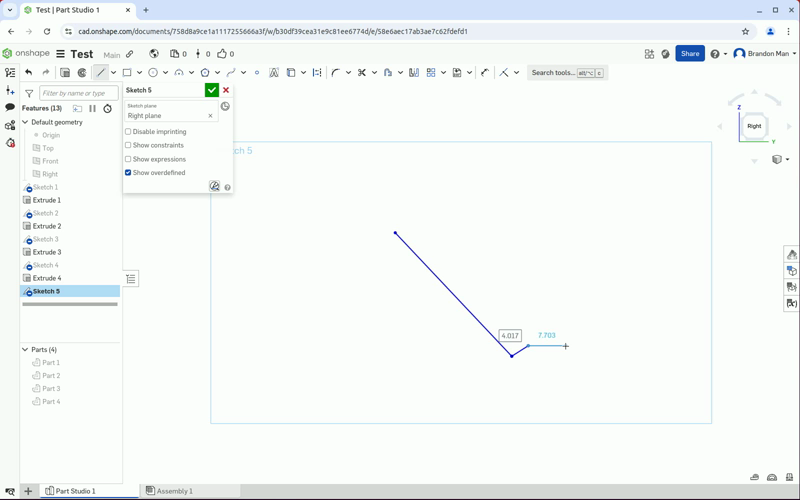
key_down(shift)
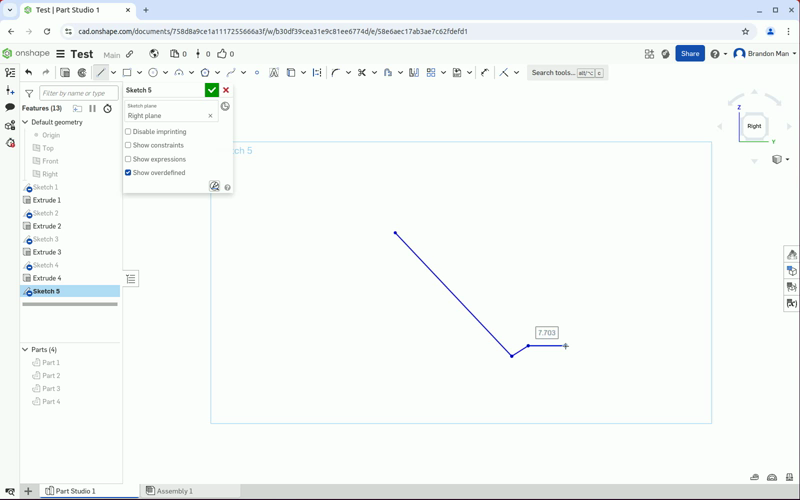
mouse_move(481, 185)
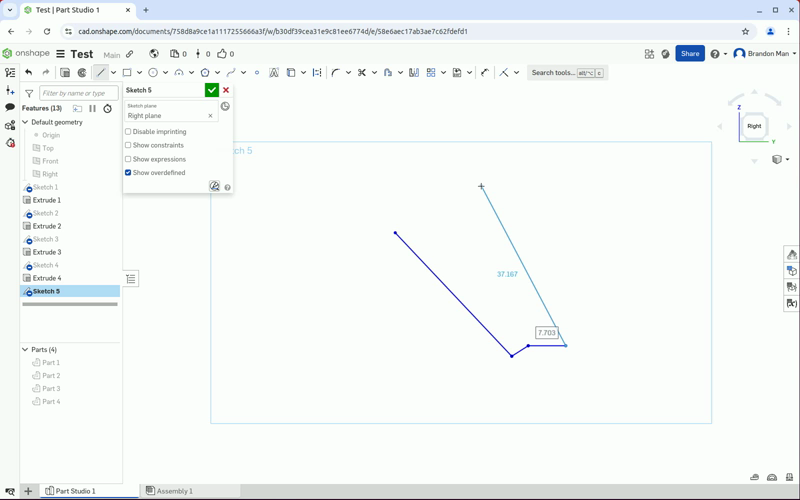
click(481, 185)
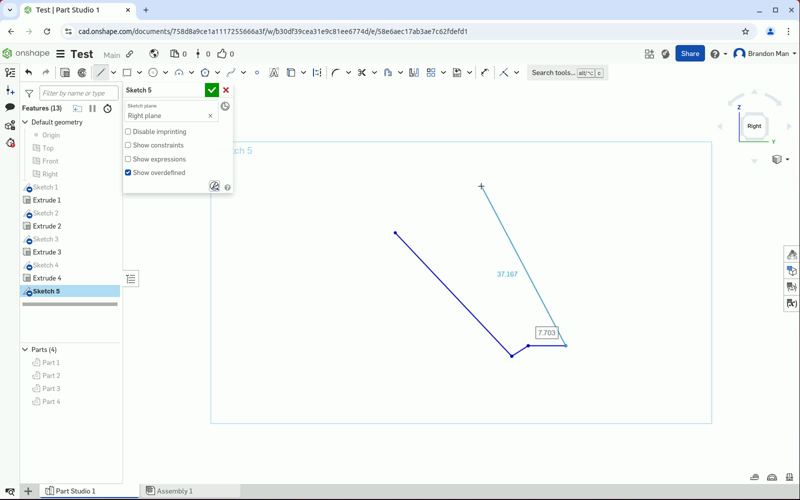
key_up(shift)
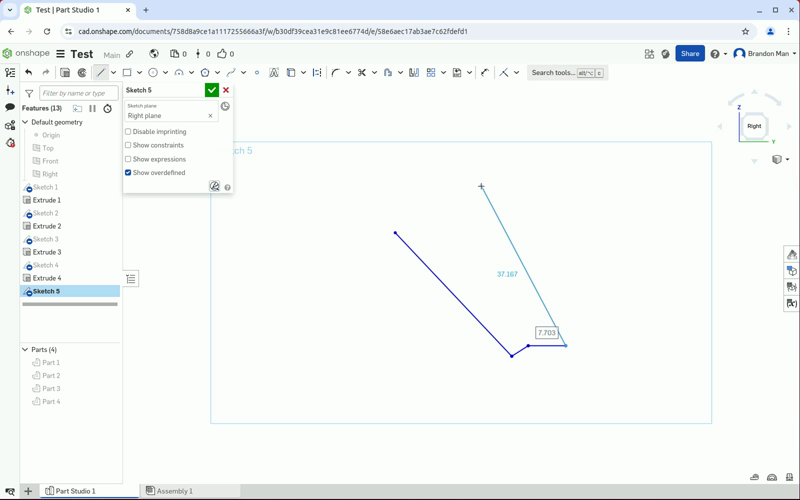
key_down(shift)
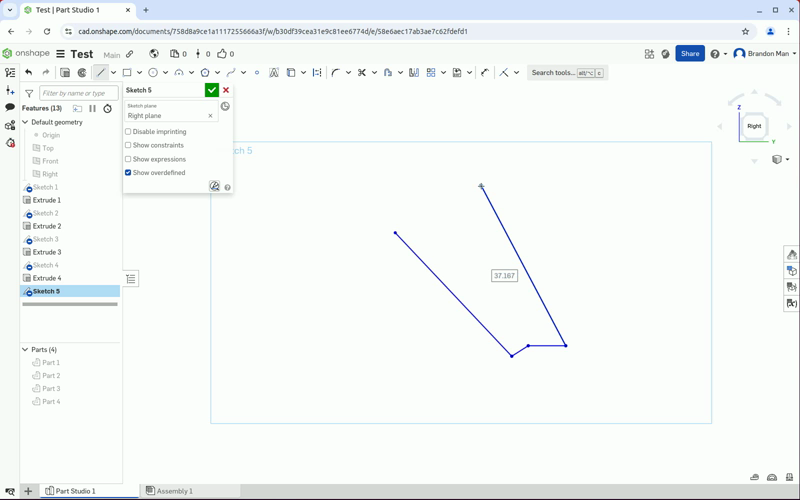
mouse_move(395, 232)
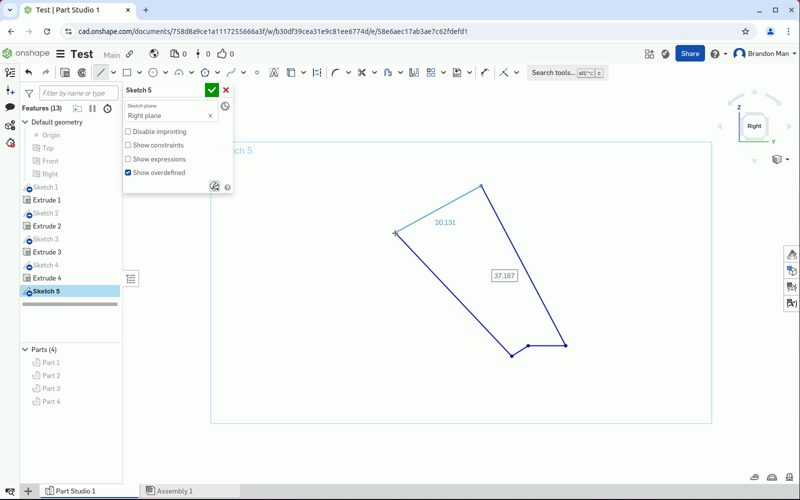
key_up(shift)
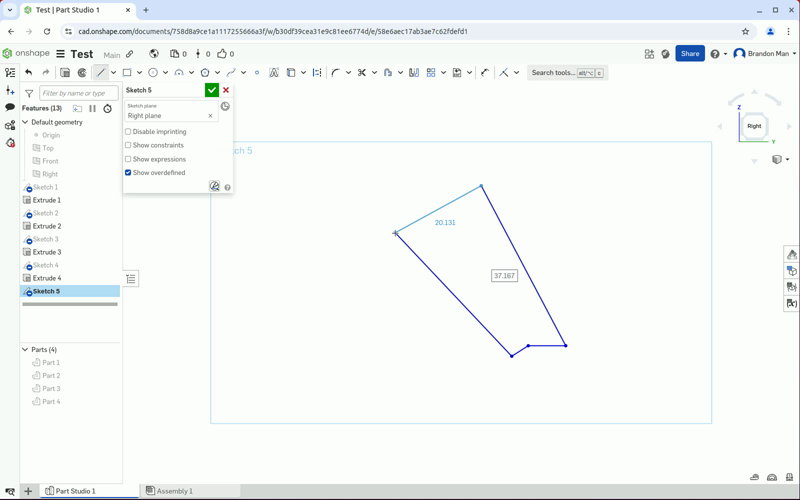
click(395, 232)
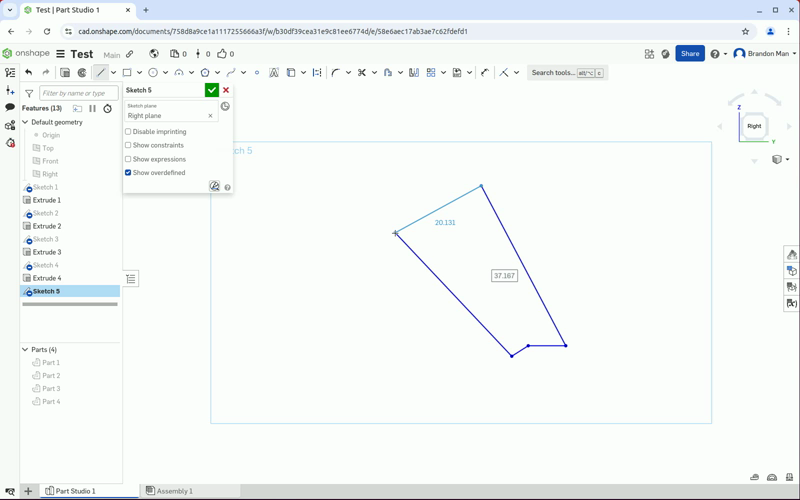
key(esc)
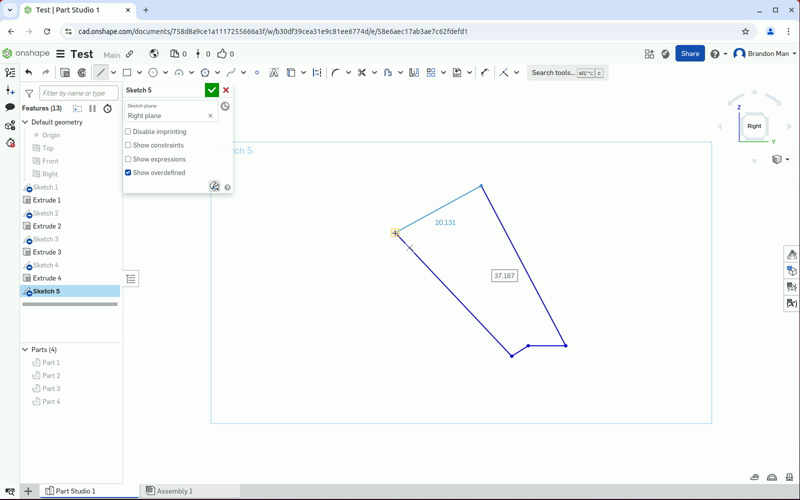
mouse_move(489, 228)
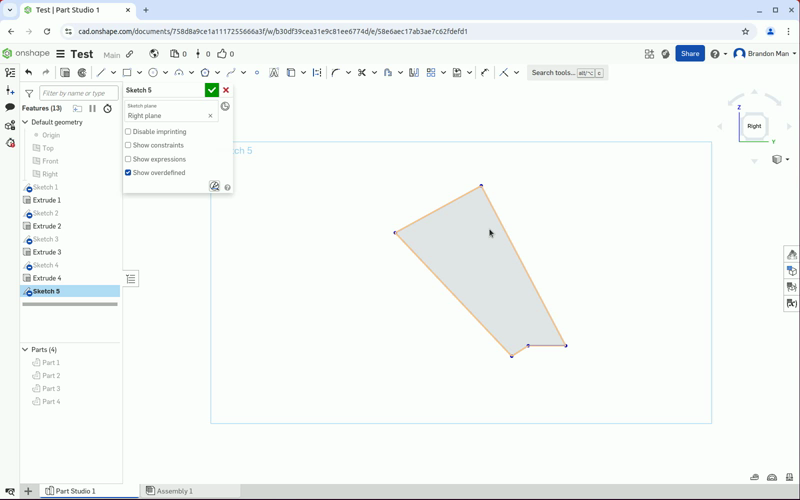
click(489, 228)
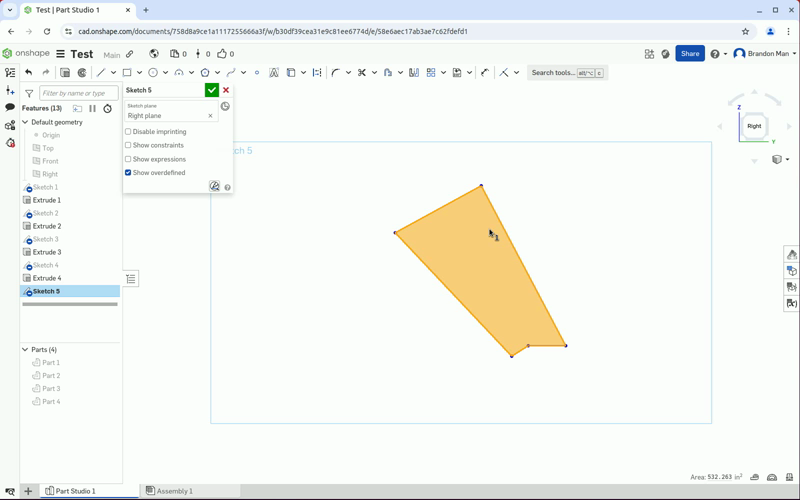
mouse_move(73, 352)
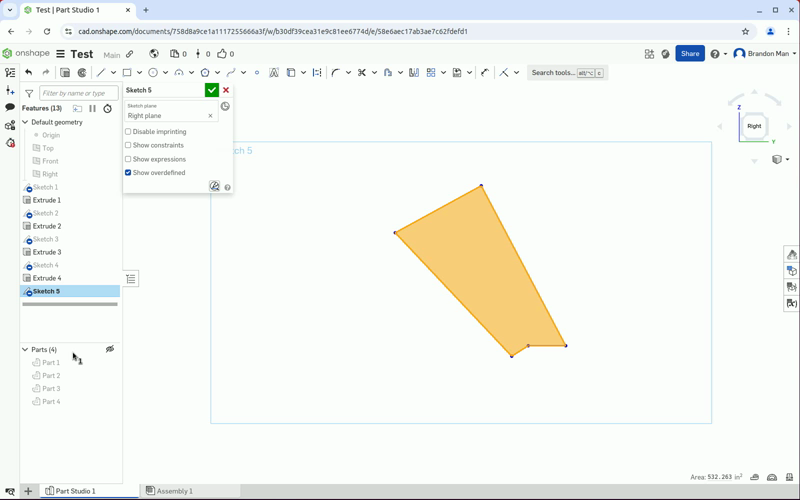
key(shift+y)
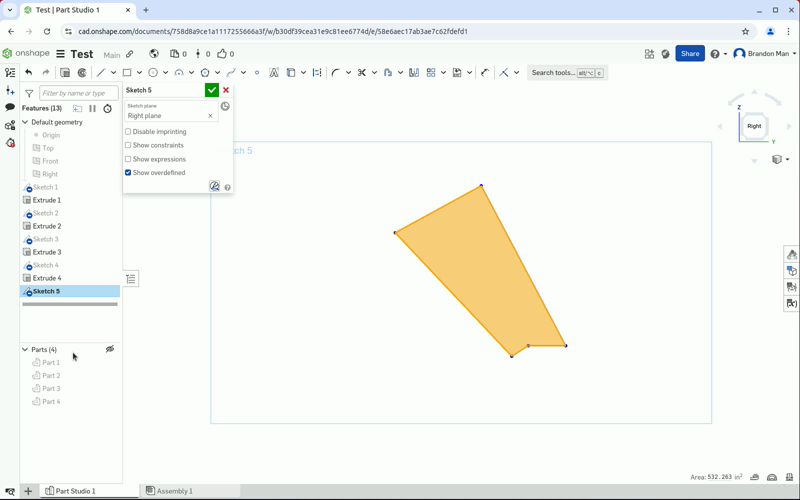
key(shift+e)
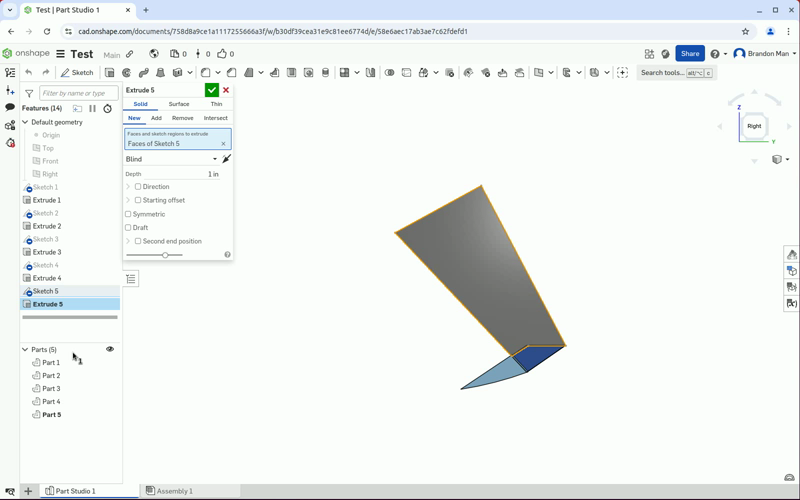
mouse_move(143, 106)
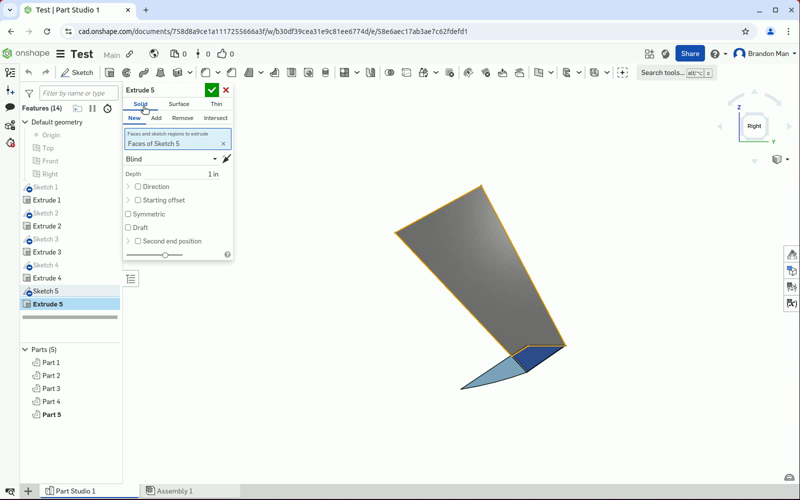
click(143, 106)
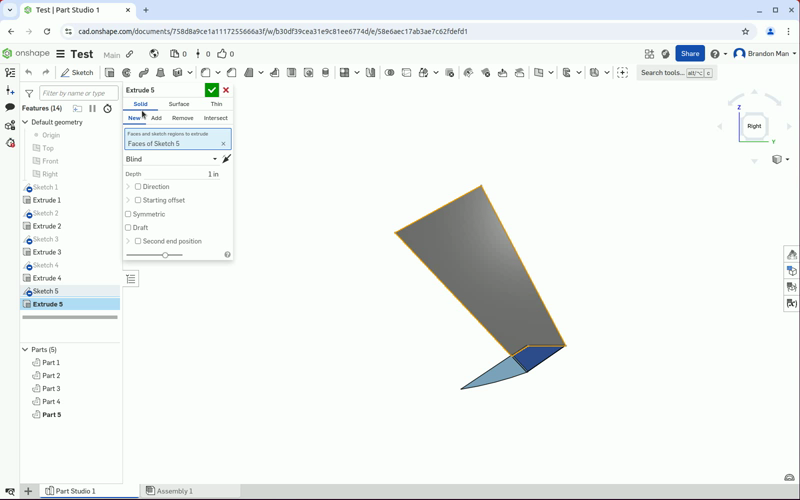
mouse_move(137, 120)
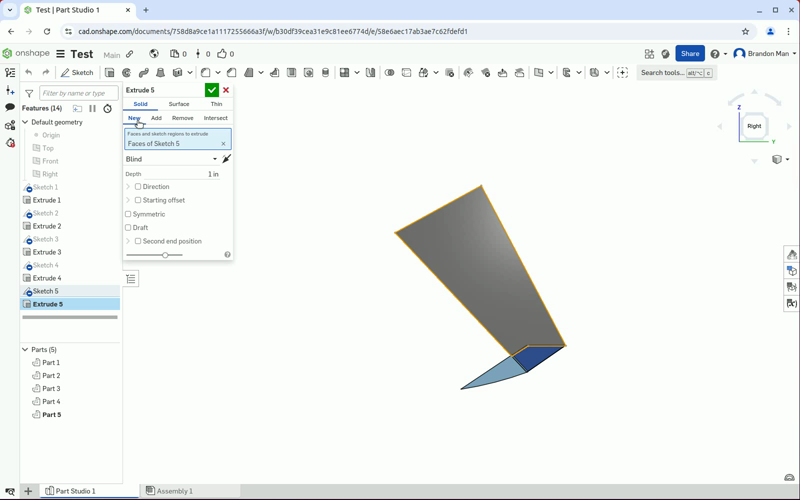
click(137, 120)
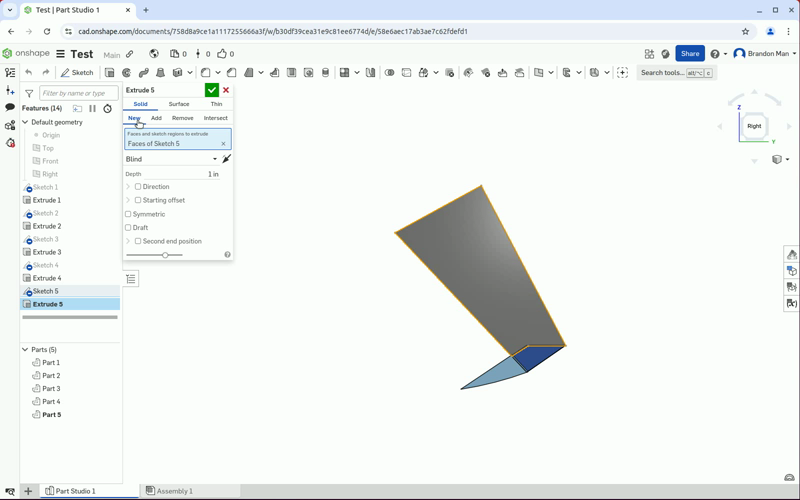
key(tab, 4)
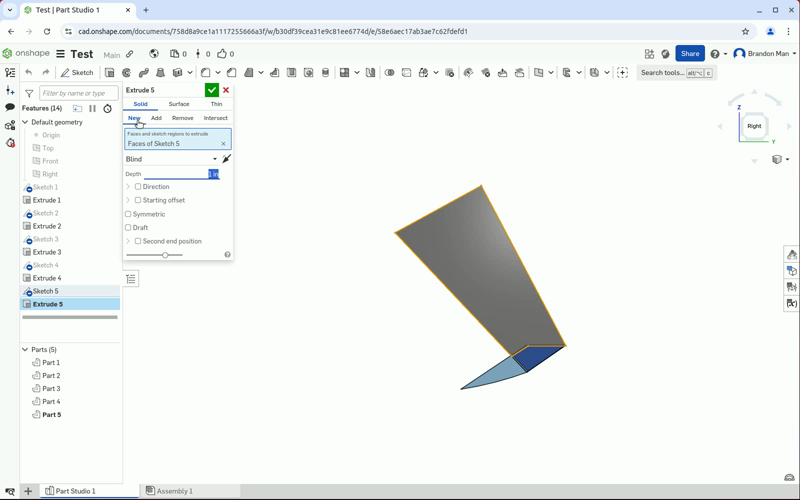
text(23.108)
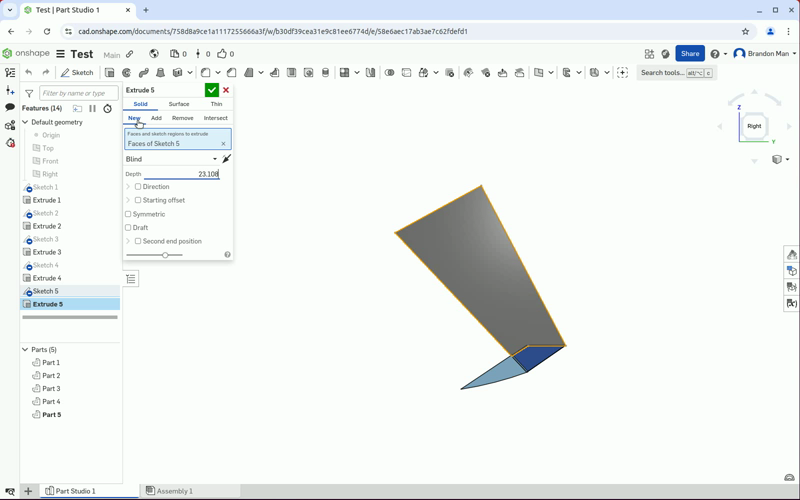
key(enter)
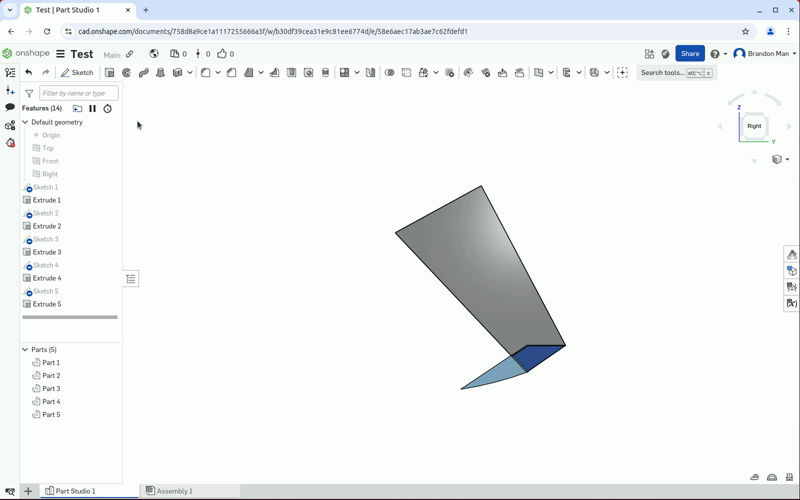
key(shift+h)
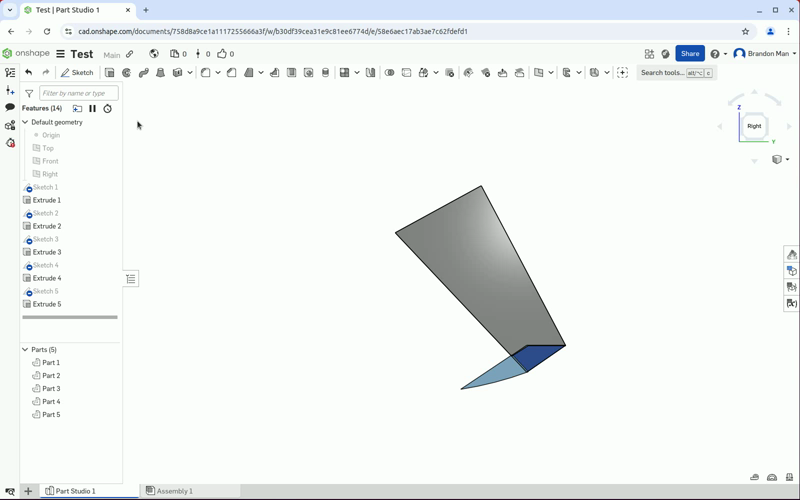
key(shift+h)
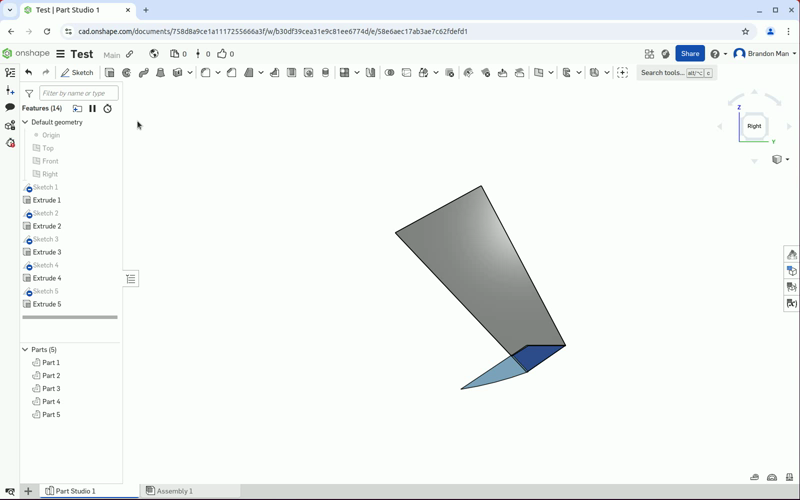
mouse_move(73, 189)
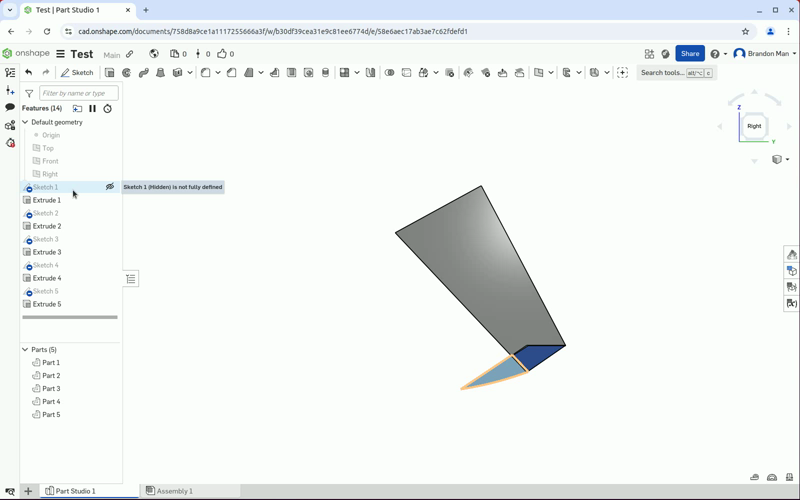
click(73, 189)
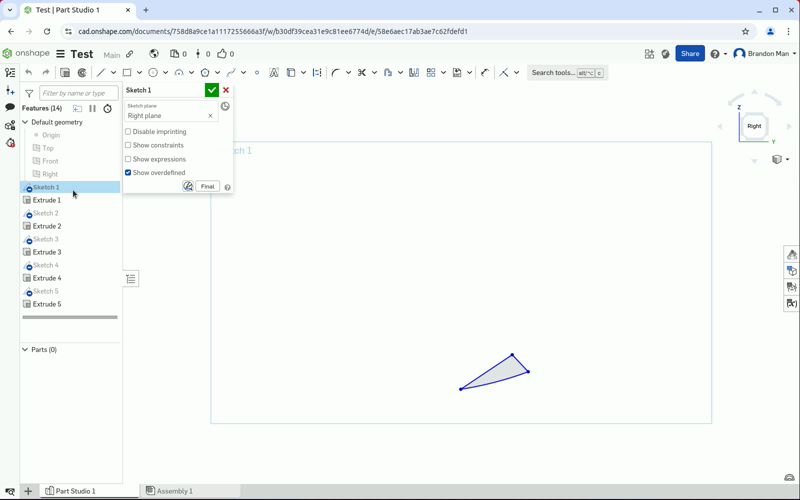
mouse_move(229, 92)
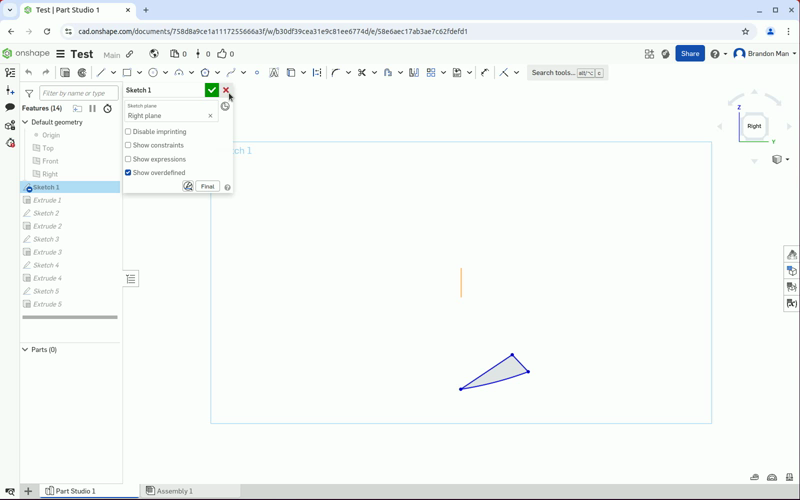
click(229, 92)
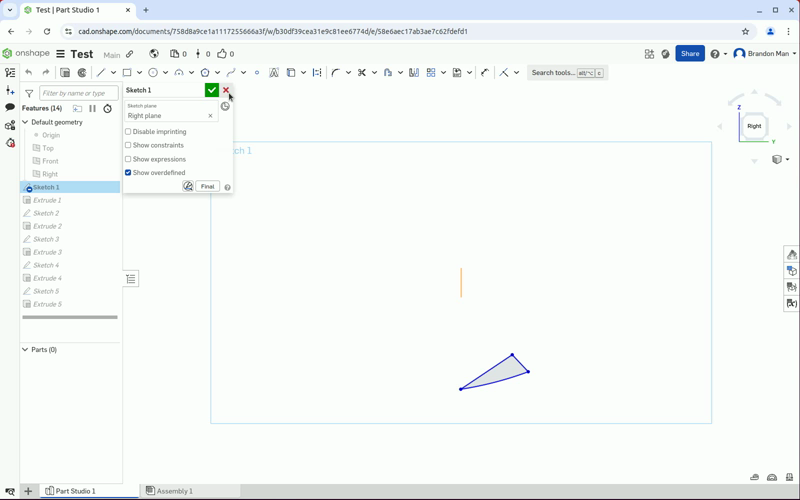
key(shift+s)
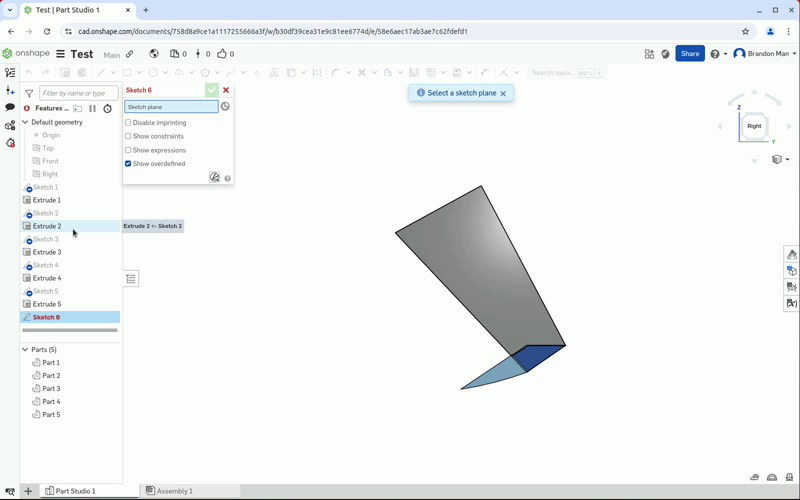
scroll(3)
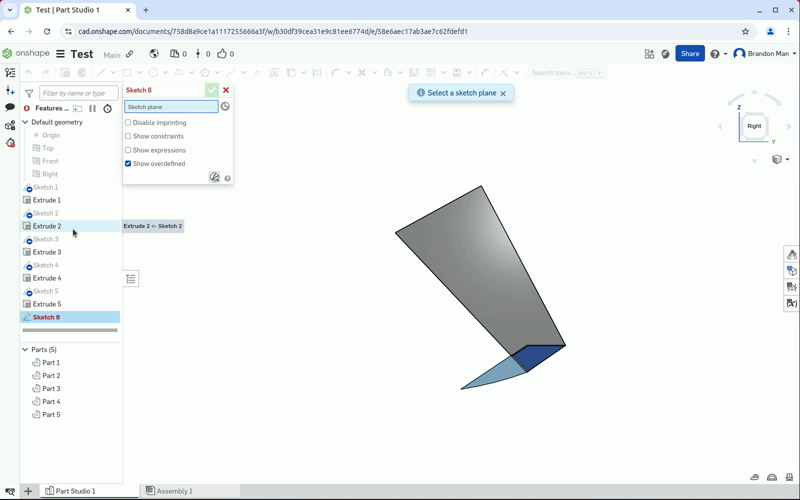
mouse_move(73, 176)
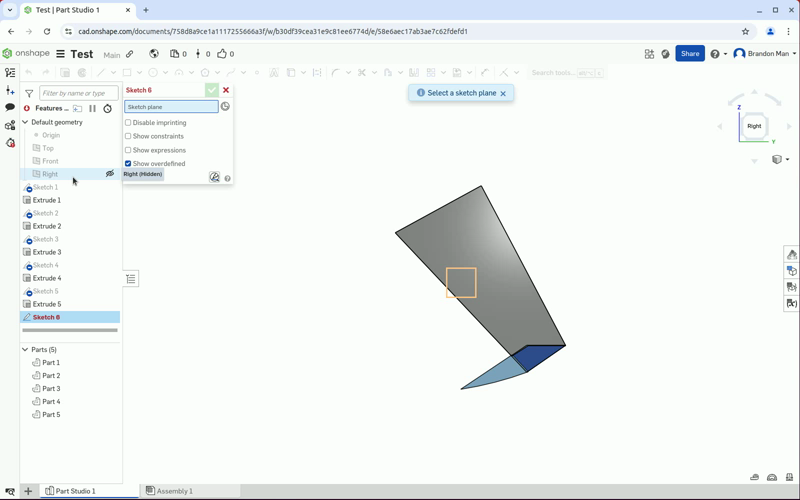
click(73, 176)
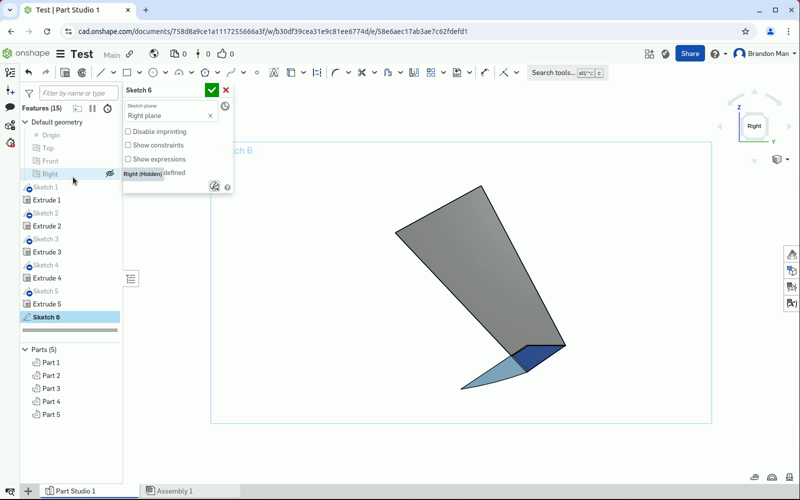
mouse_move(73, 352)
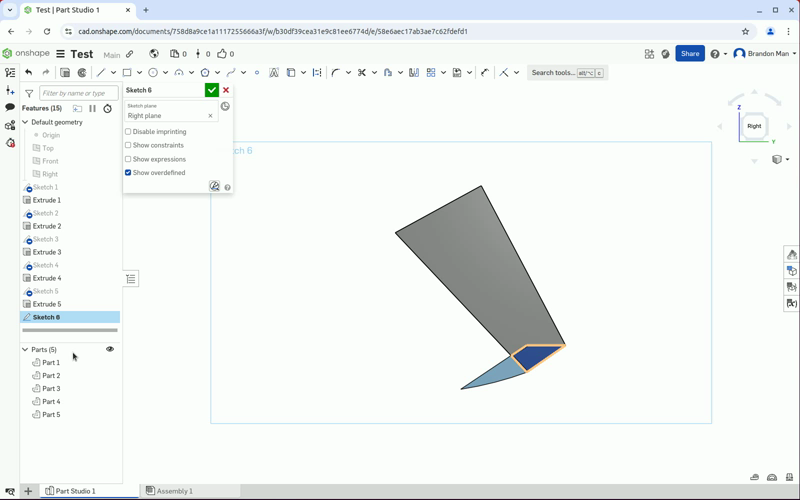
key(y)
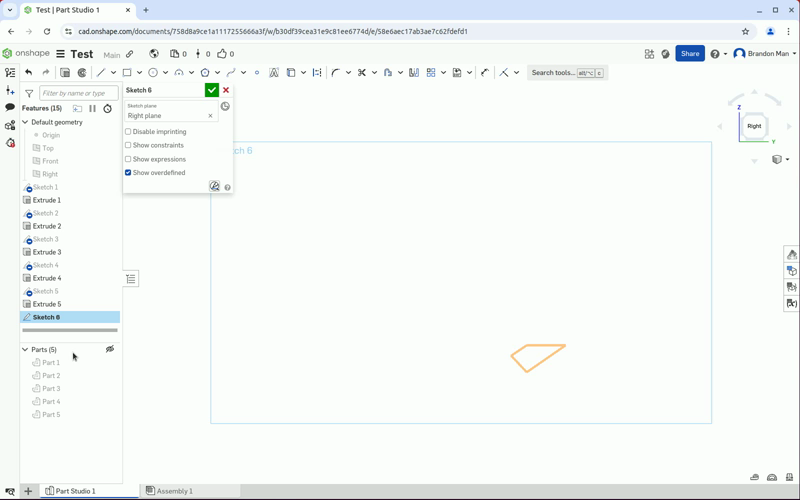
key(a)
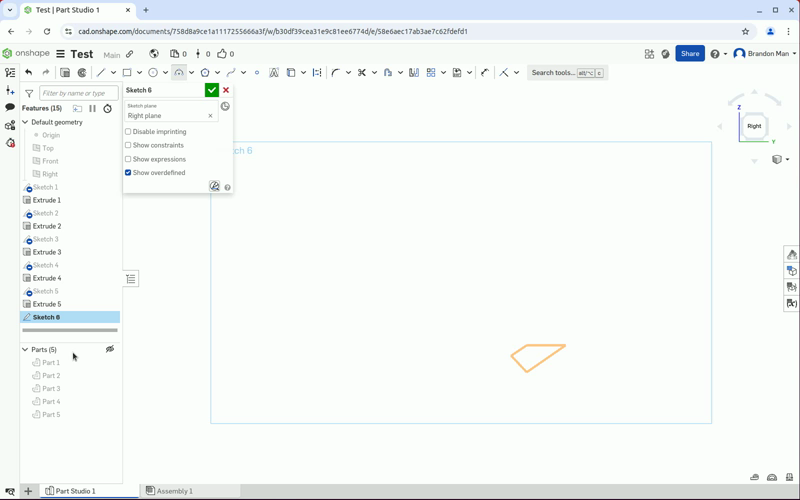
key_down(shift)
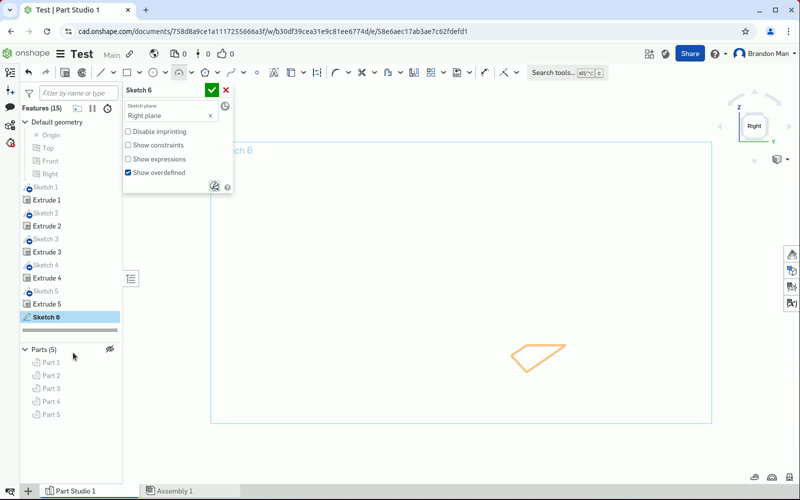
mouse_move(460, 389)
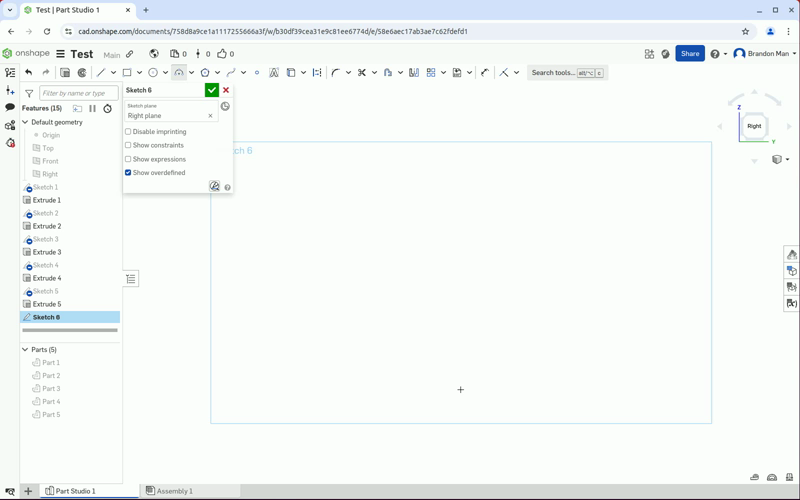
click(460, 389)
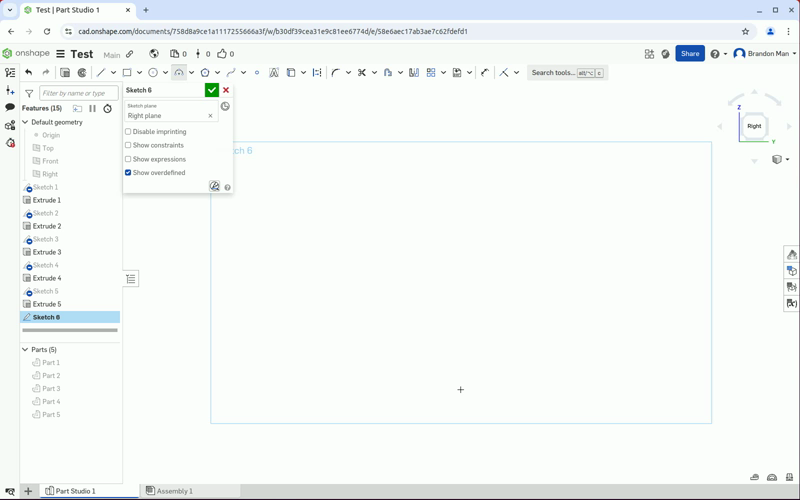
key_up(shift)
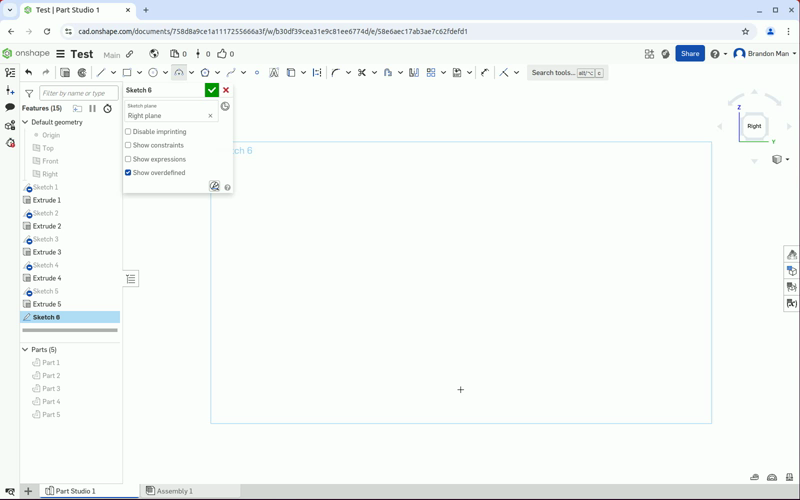
key_down(shift)
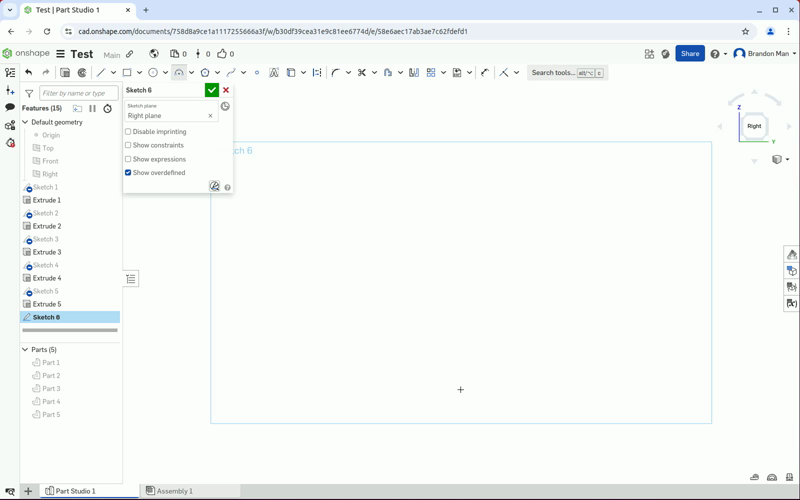
mouse_move(528, 371)
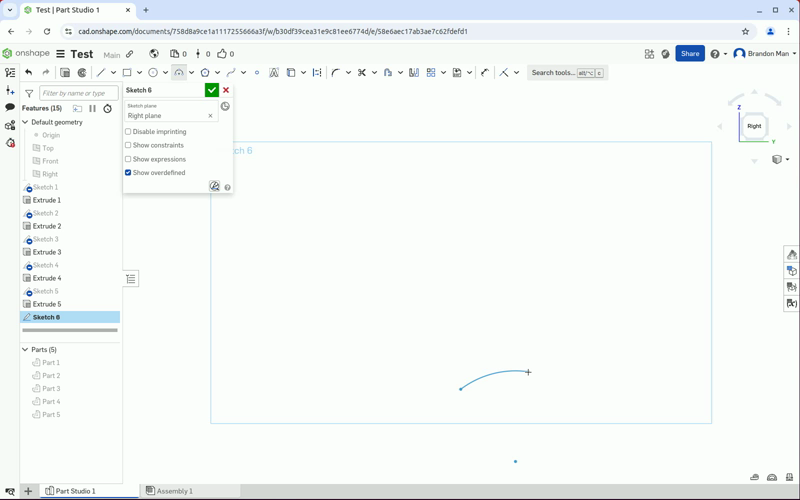
click(528, 371)
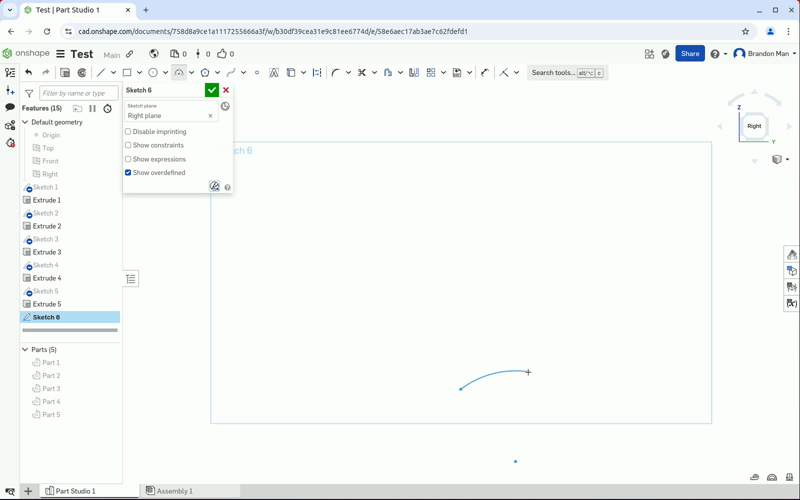
mouse_move(494, 382)
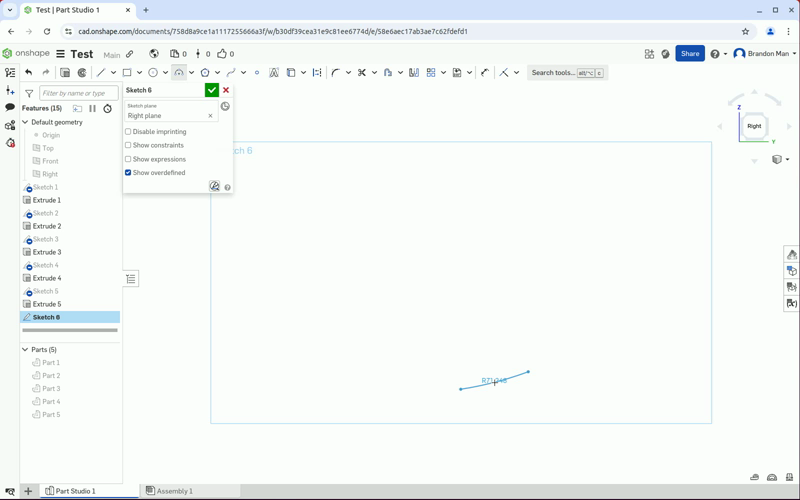
click(494, 382)
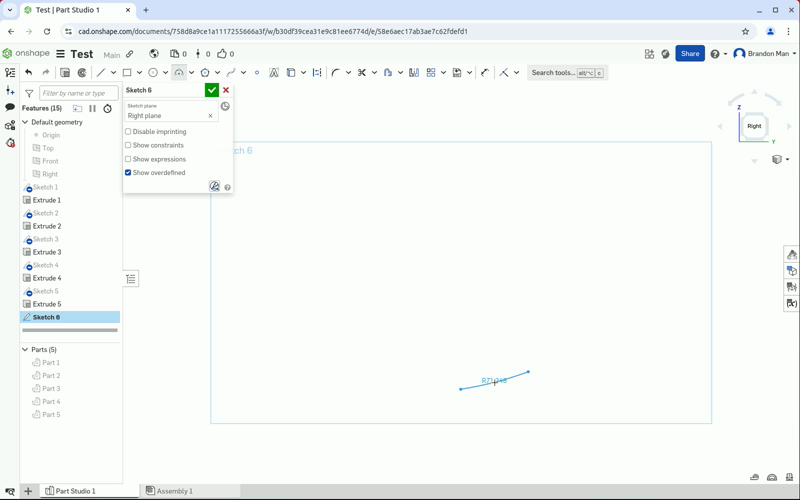
key_up(shift)
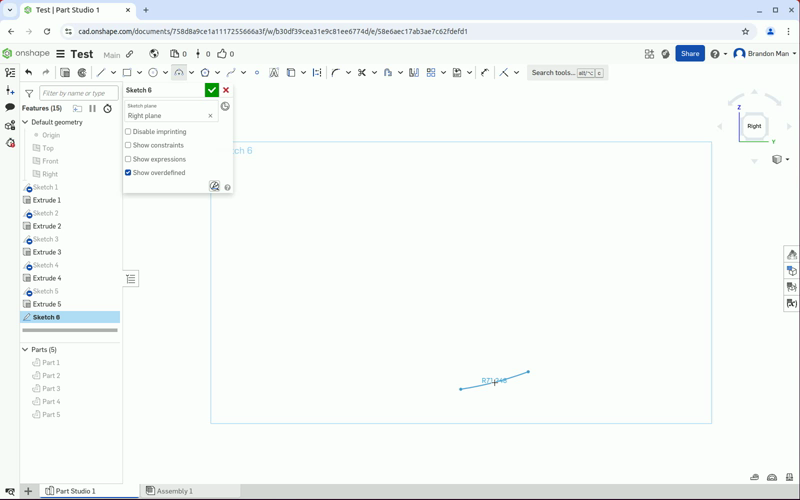
key(esc)
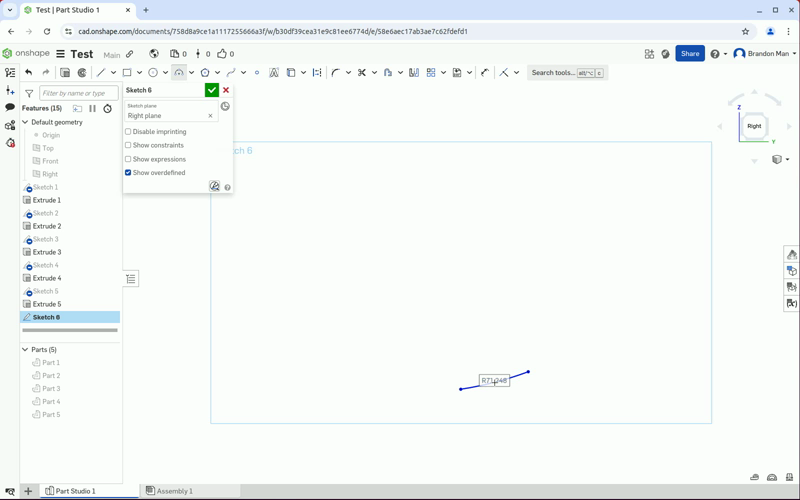
key(l)
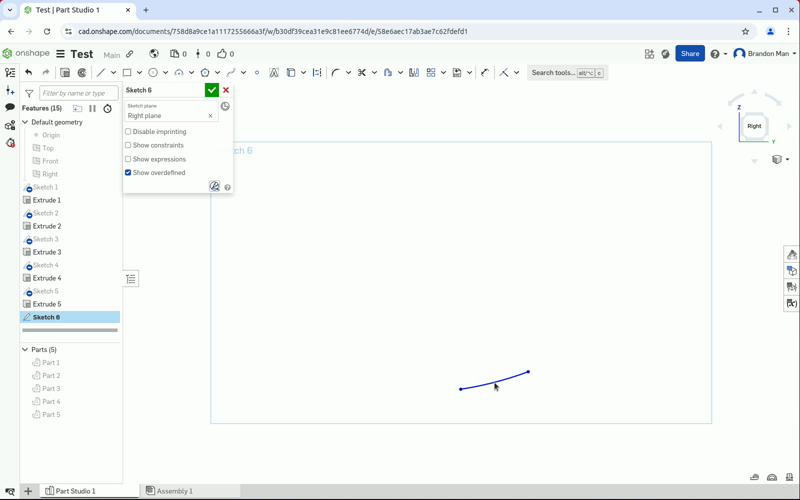
mouse_move(528, 371)
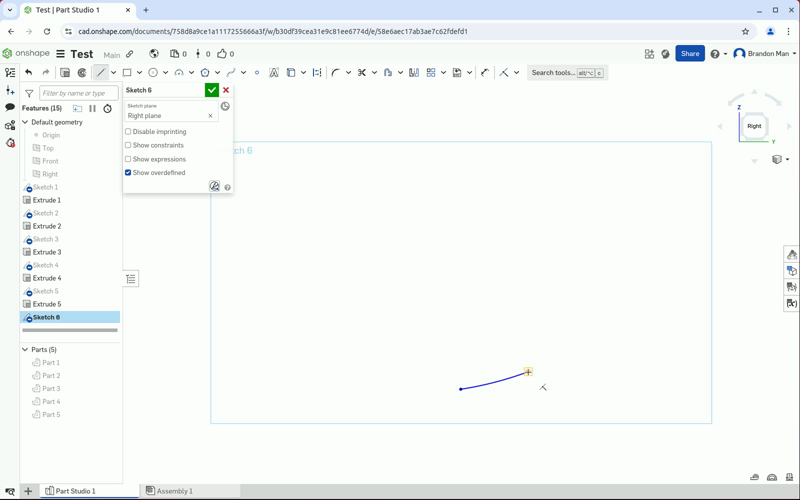
click(528, 371)
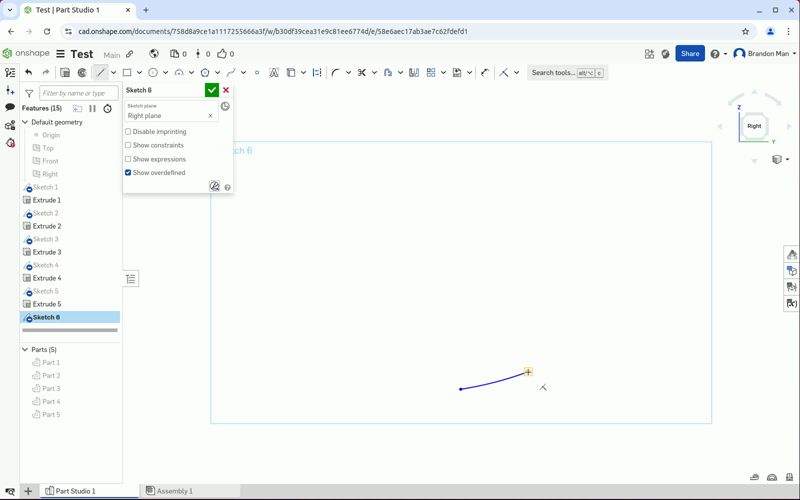
key_down(shift)
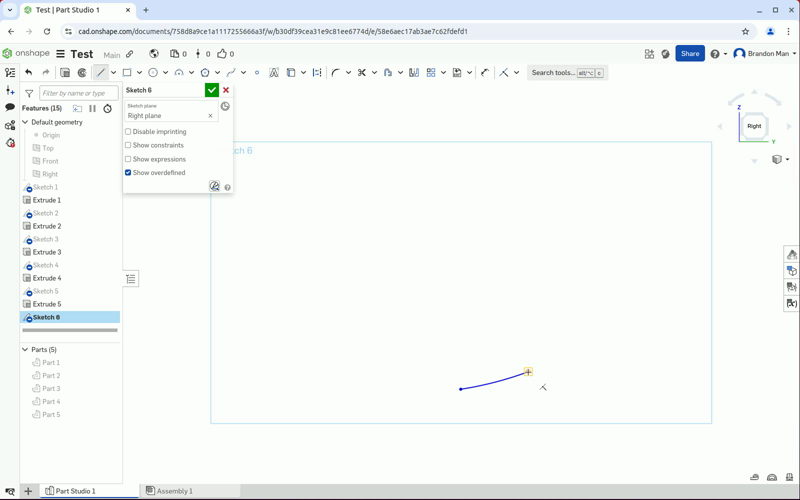
mouse_move(558, 371)
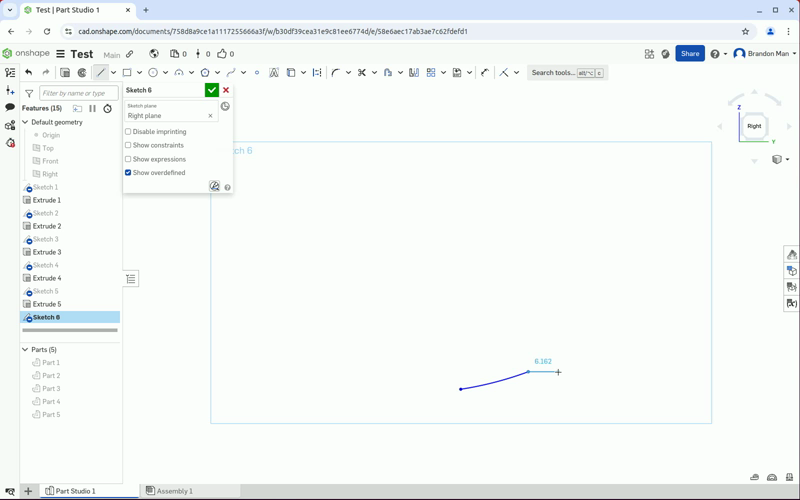
mouse_move(512, 354)
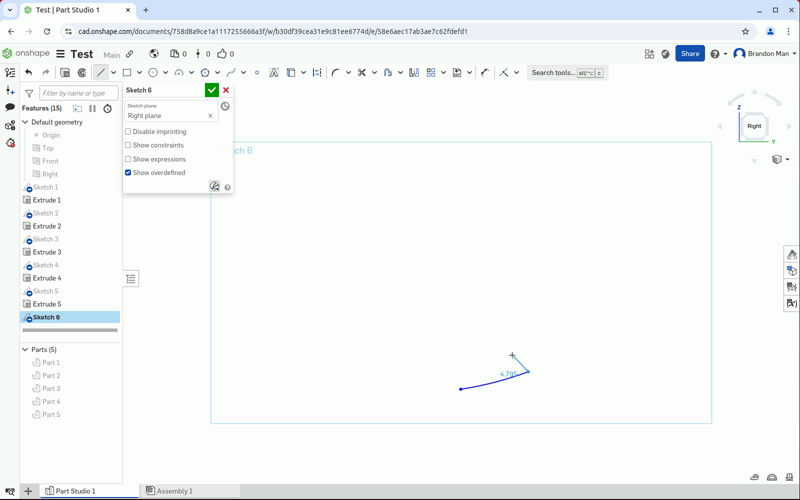
click(512, 354)
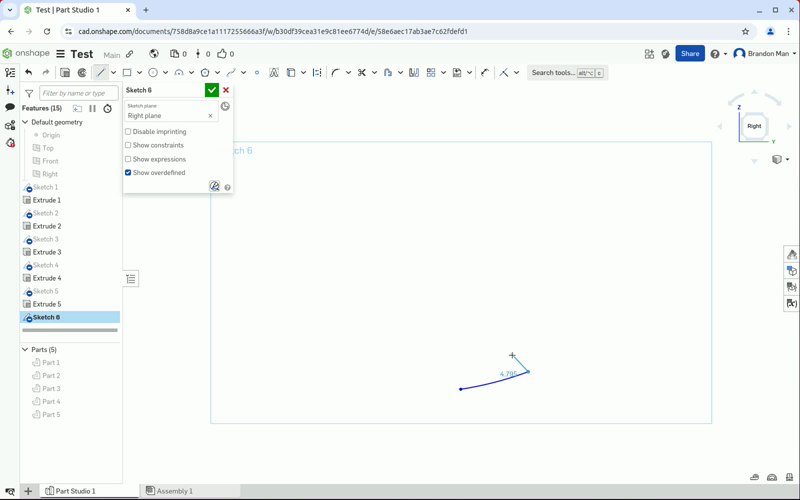
key_up(shift)
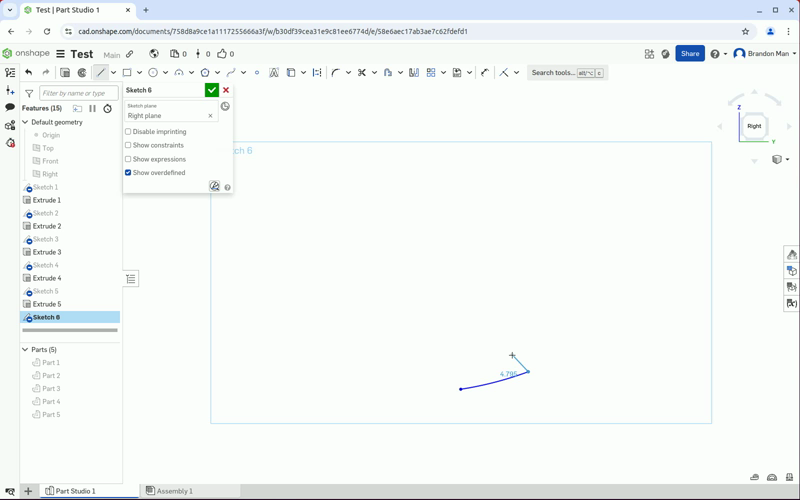
key_down(shift)
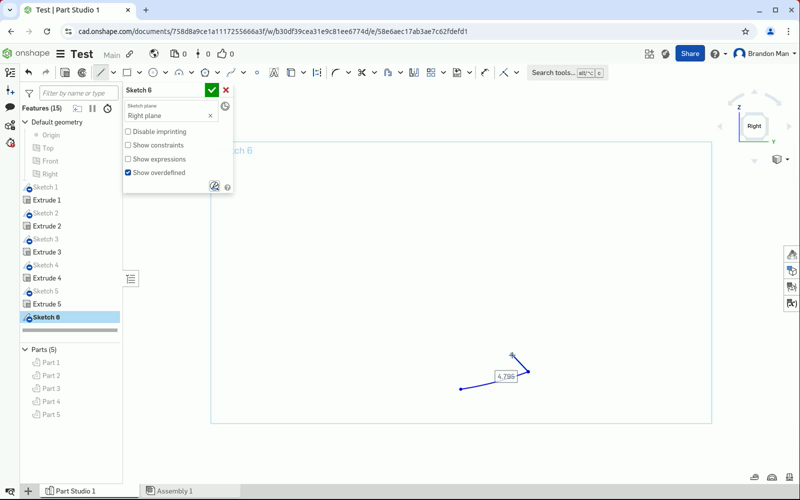
mouse_move(460, 389)
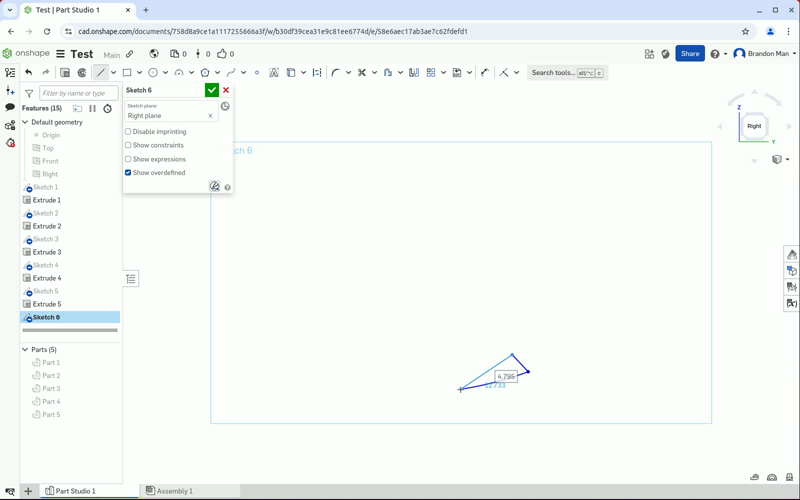
key_up(shift)
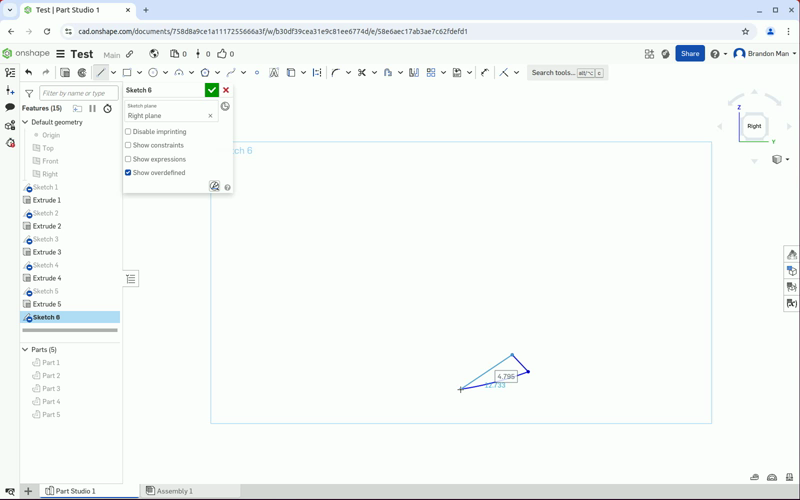
click(460, 389)
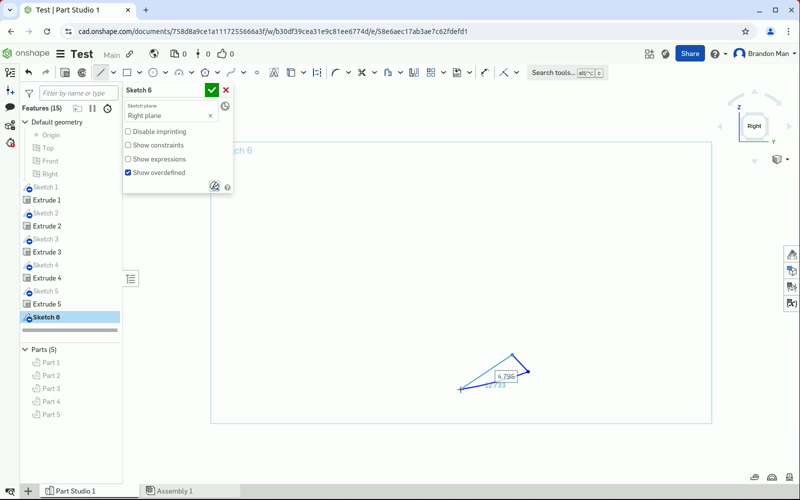
key(esc)
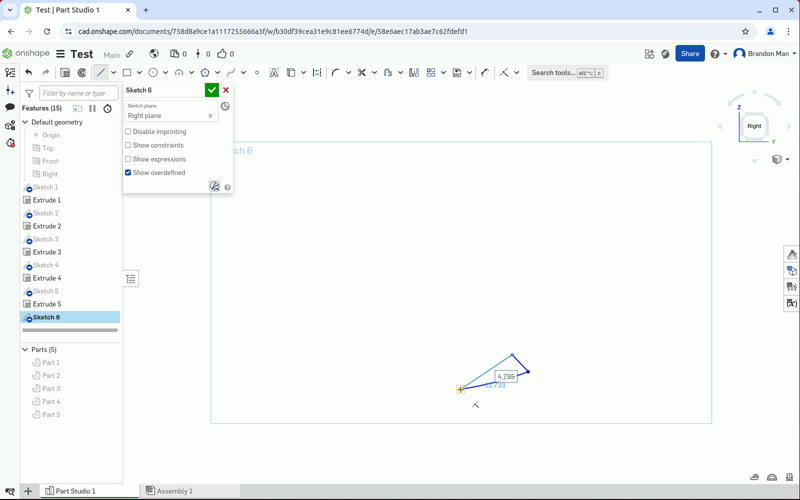
mouse_move(487, 378)
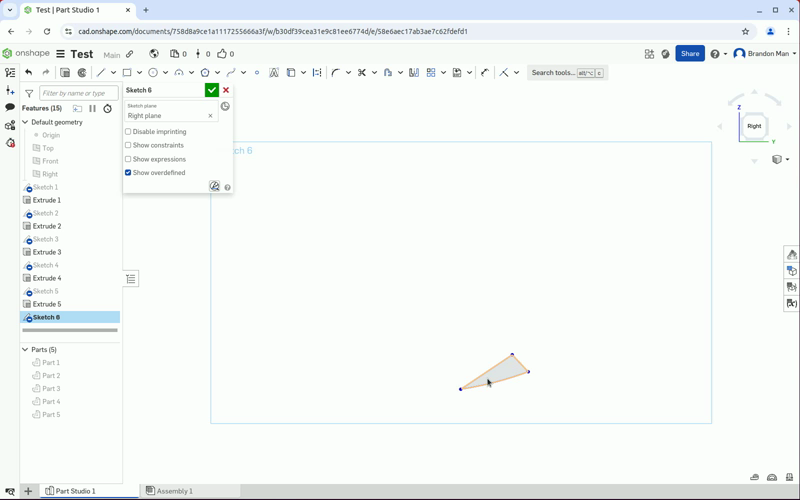
scroll(6)
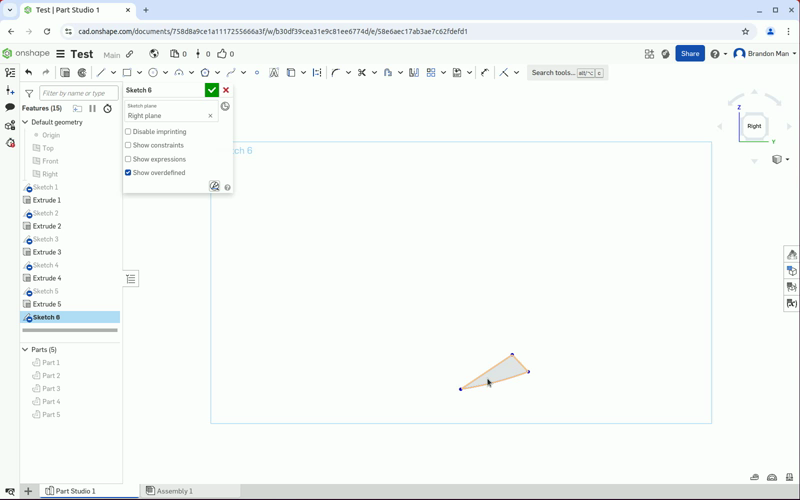
scroll(6)
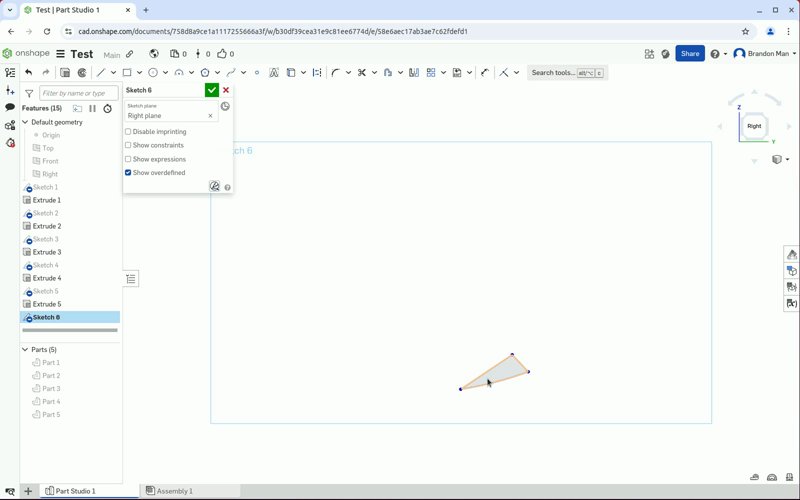
scroll(6)
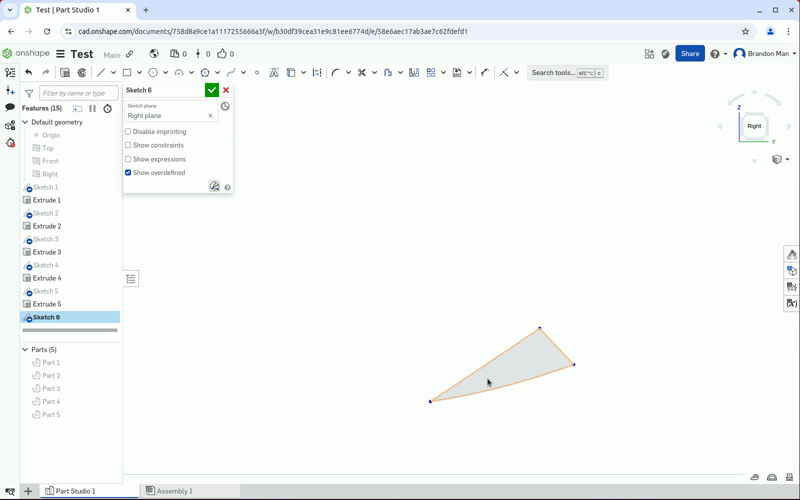
scroll(6)
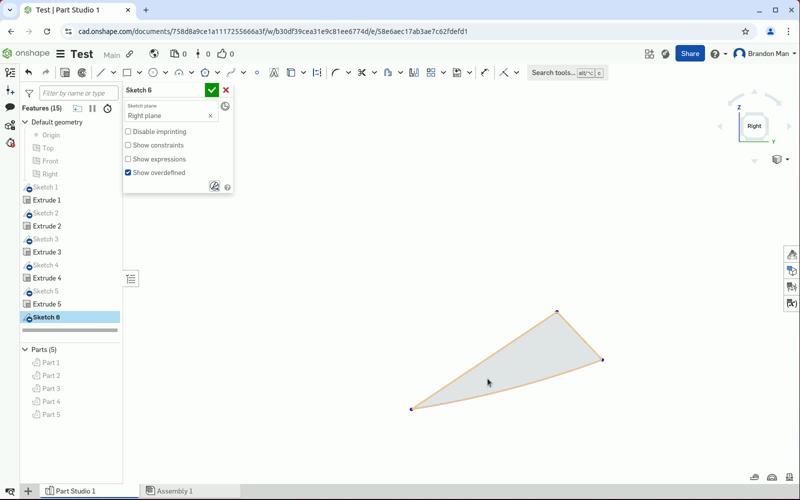
scroll(6)
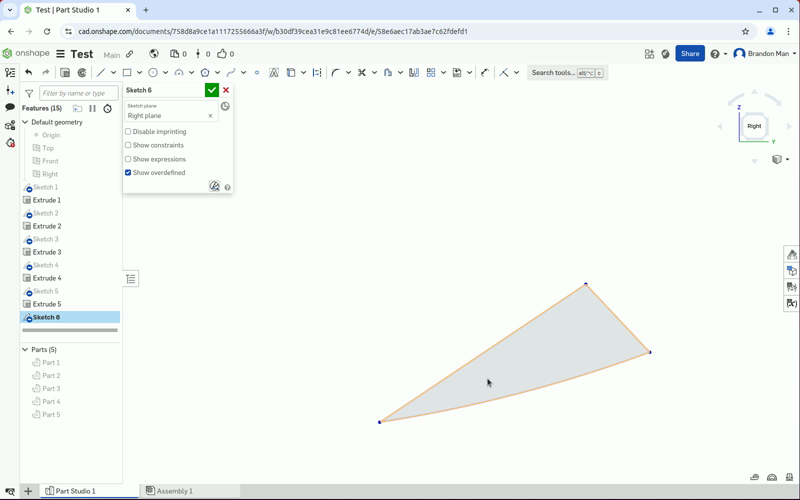
scroll(6)
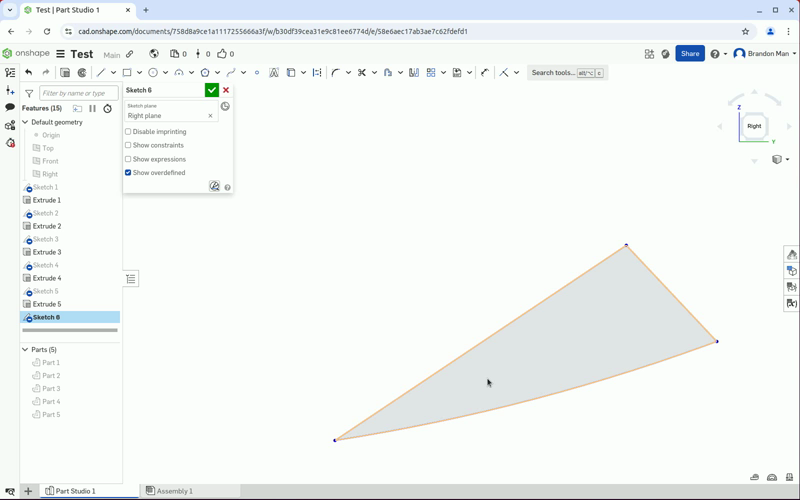
scroll(6)
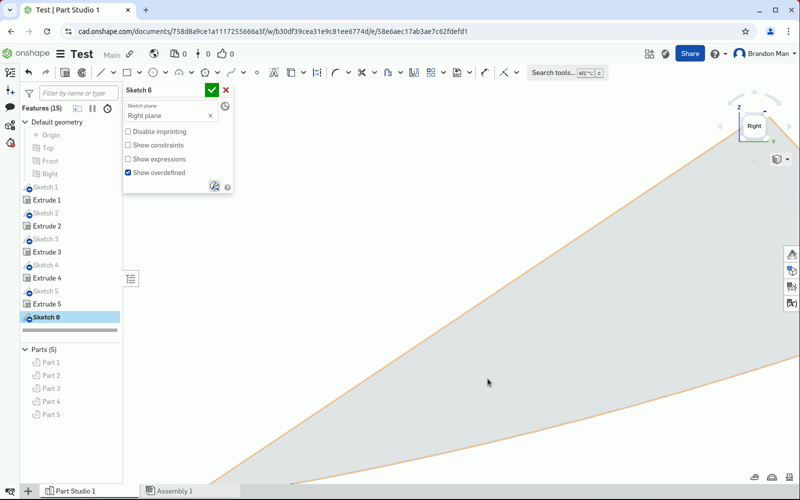
click(487, 378)
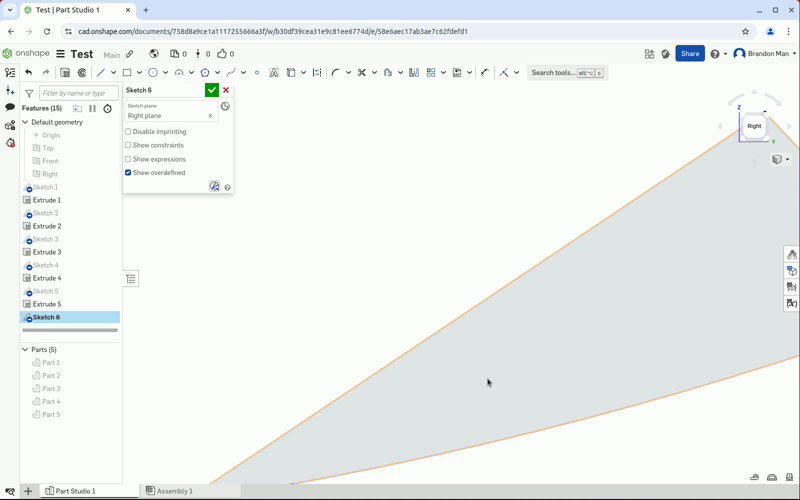
scroll(-6)
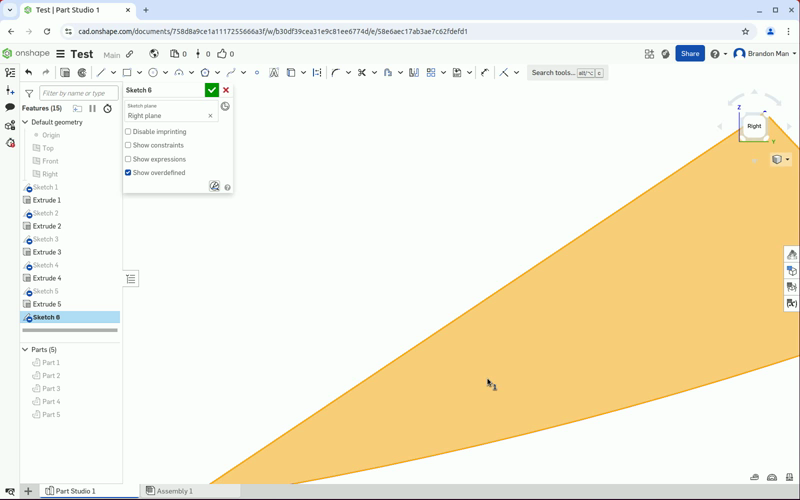
scroll(-6)
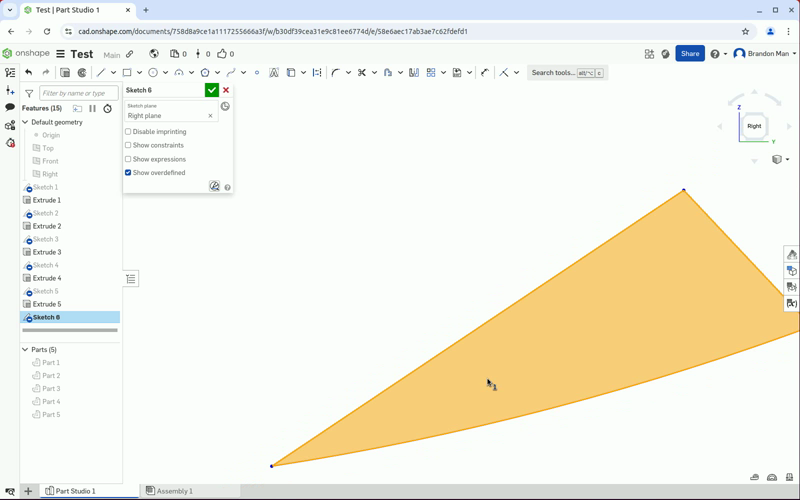
scroll(-6)
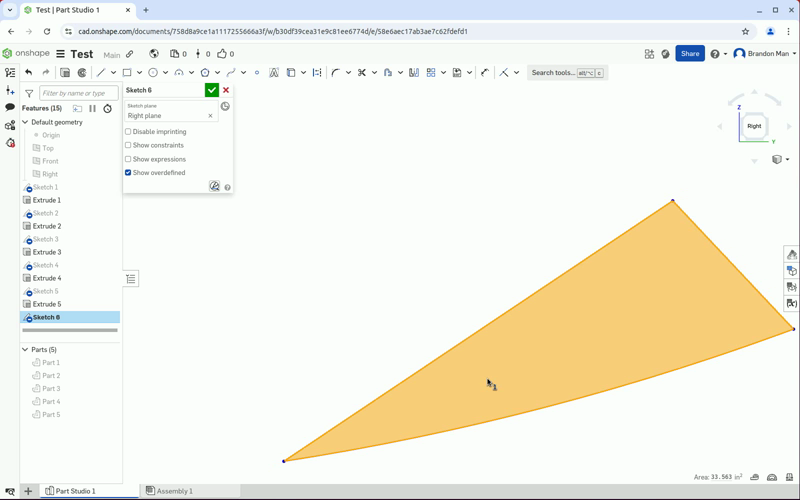
scroll(-6)
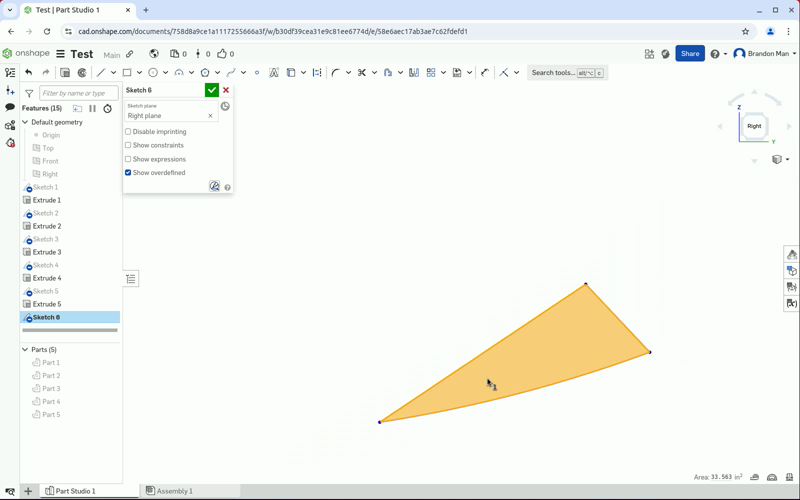
scroll(-6)
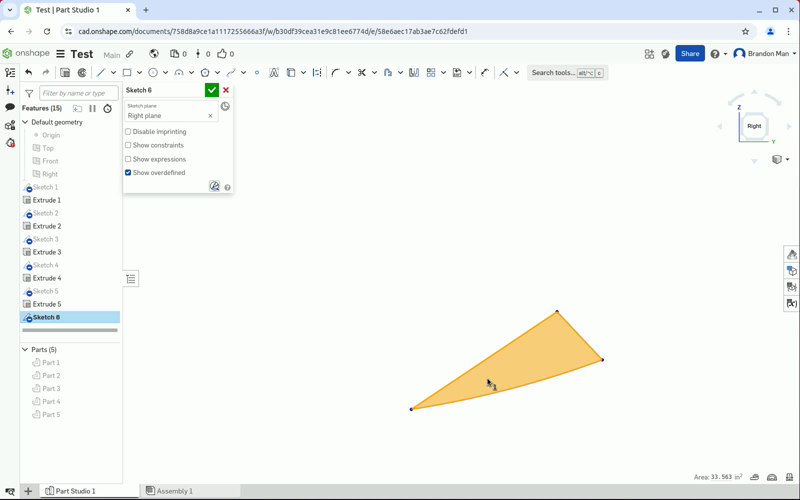
scroll(-6)
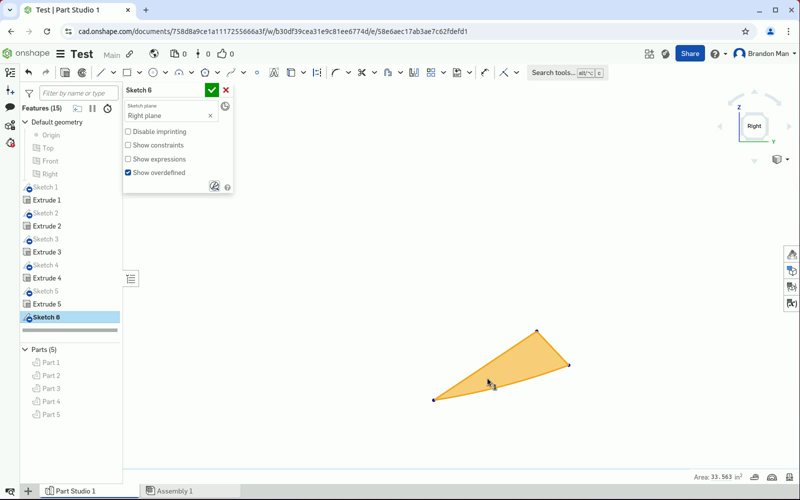
scroll(-6)
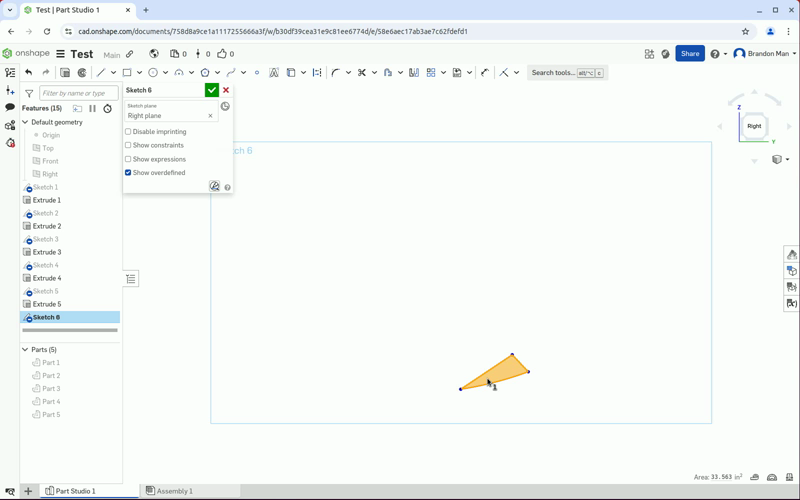
mouse_move(73, 352)
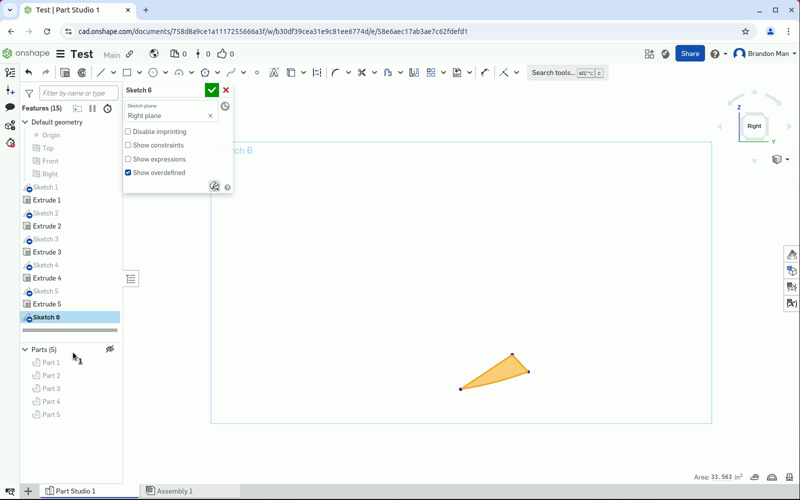
key(shift+y)
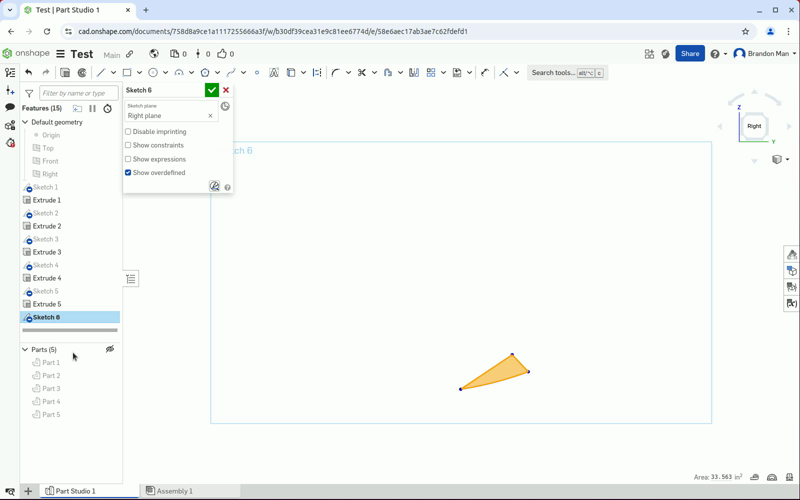
key(shift+e)
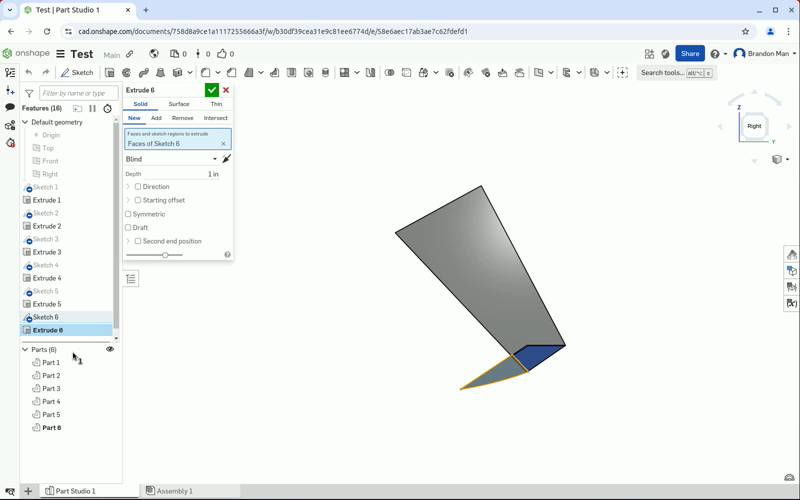
mouse_move(143, 106)
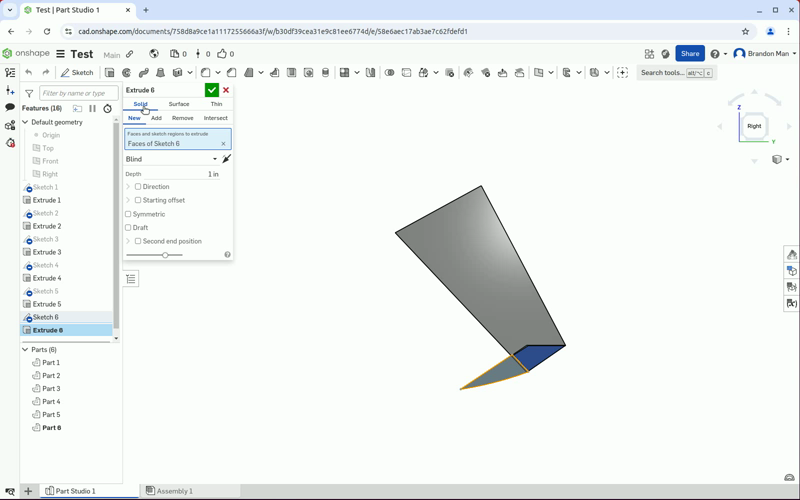
click(143, 106)
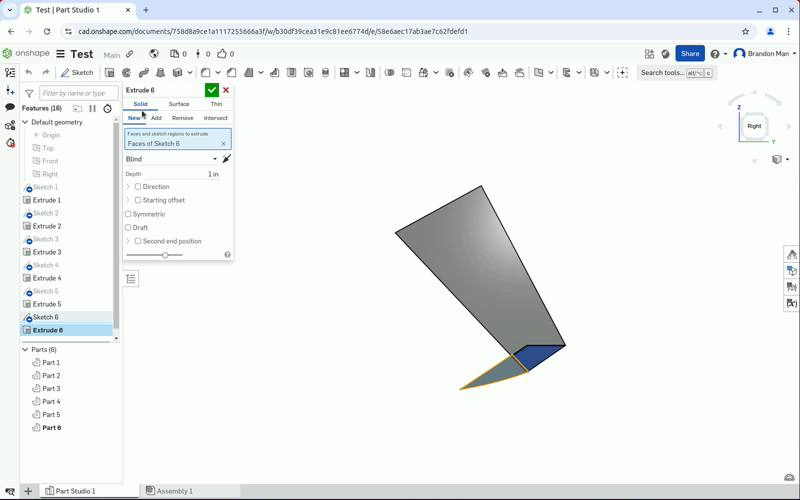
mouse_move(137, 120)
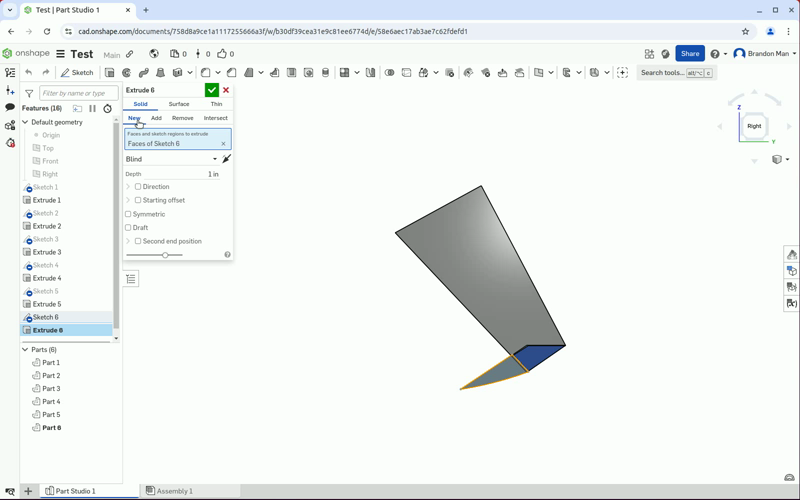
click(137, 120)
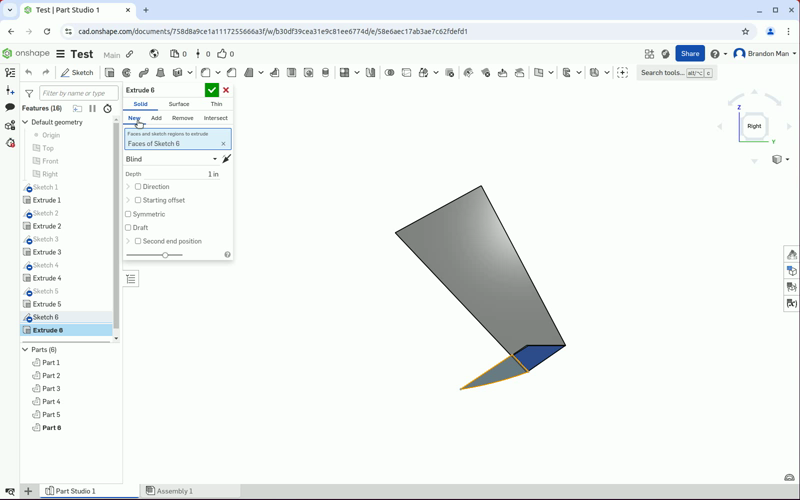
key(tab, 4)
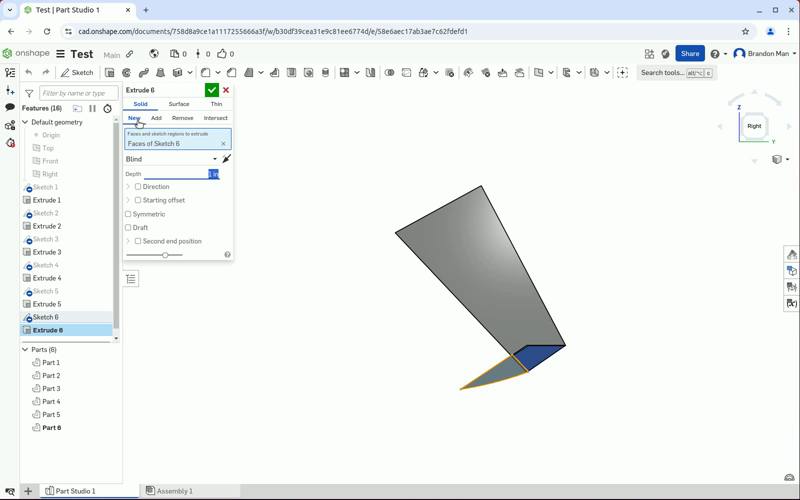
text(23.108)
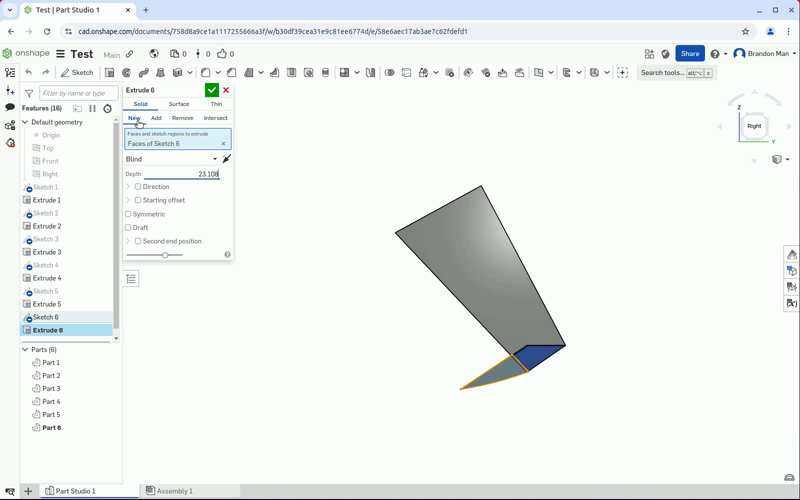
key(enter)
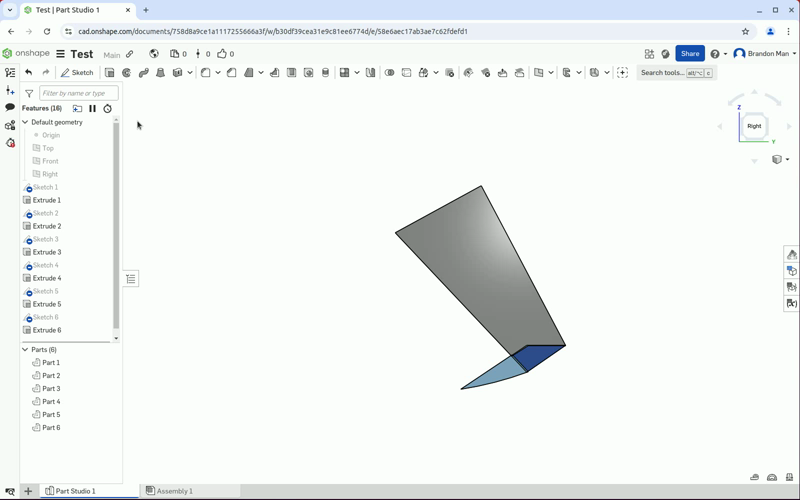
key(shift+h)
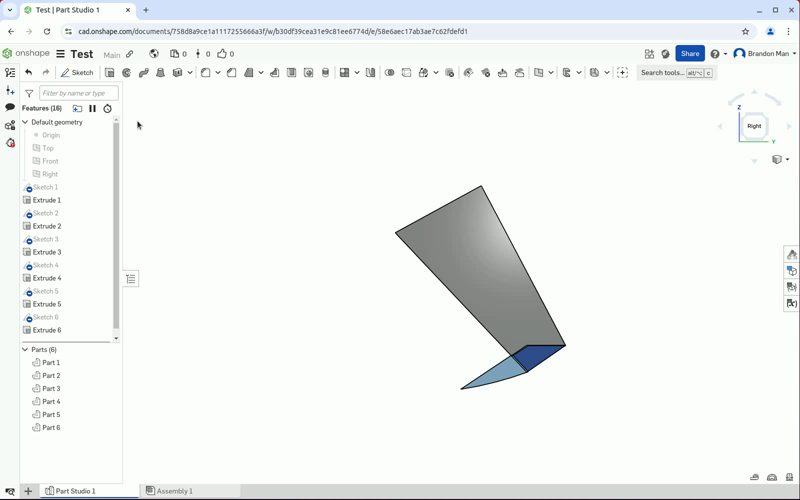
key(shift+h)
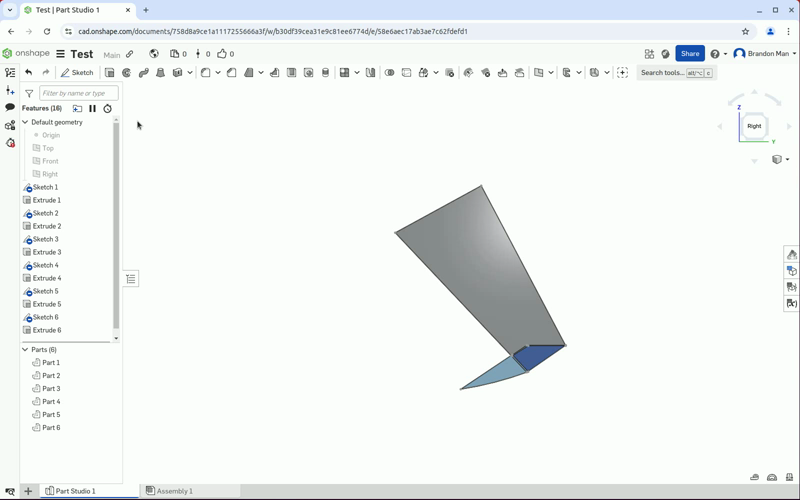
key(shift+7)
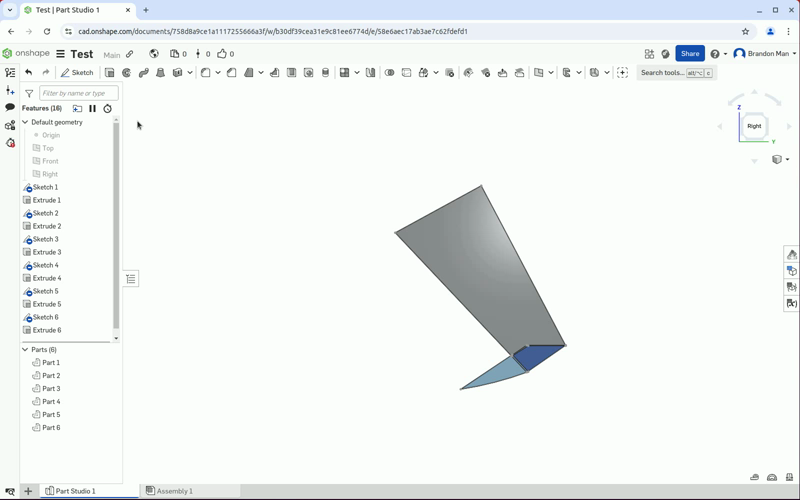
key(right, 2)
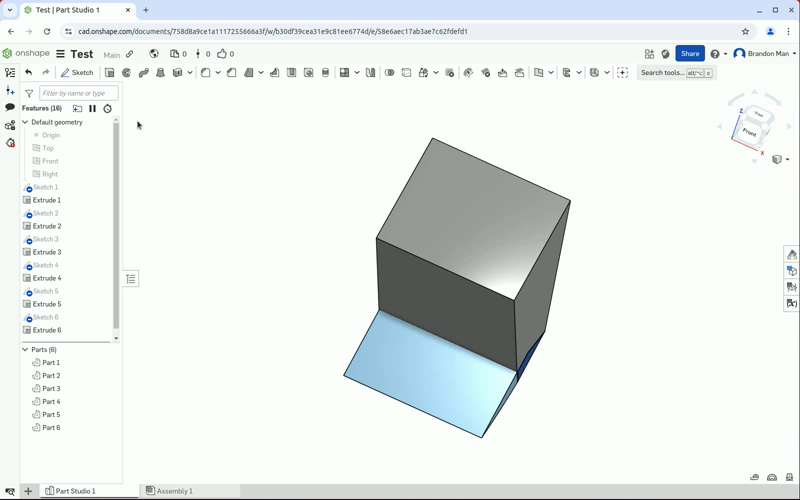
key(down, 2)
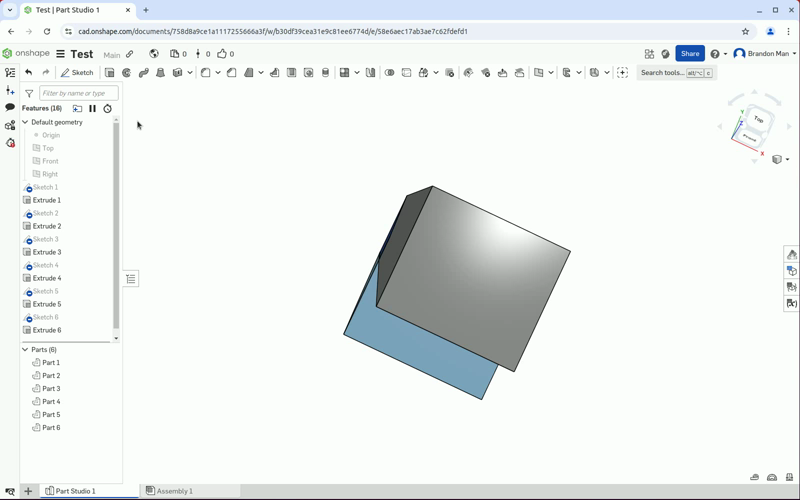
key(up, 2)
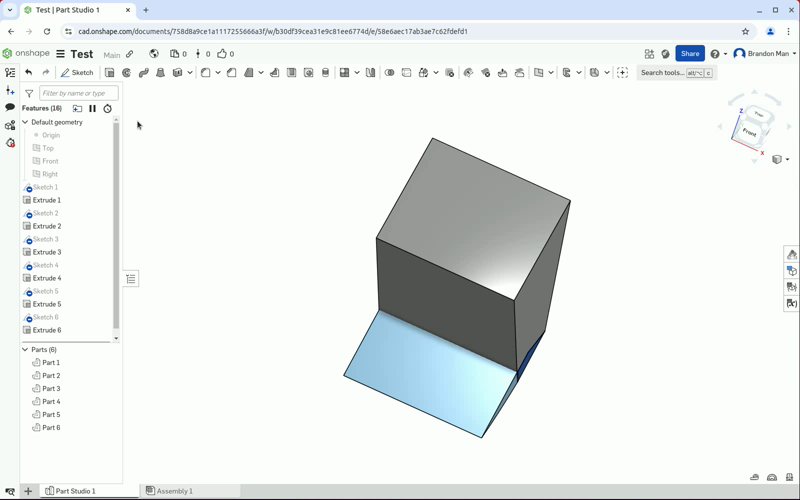
key(left, 2)
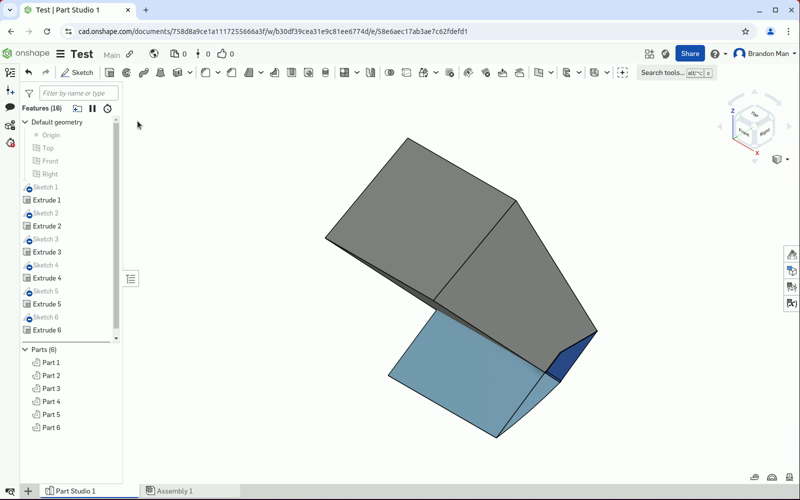
mouse_move(69, 189)
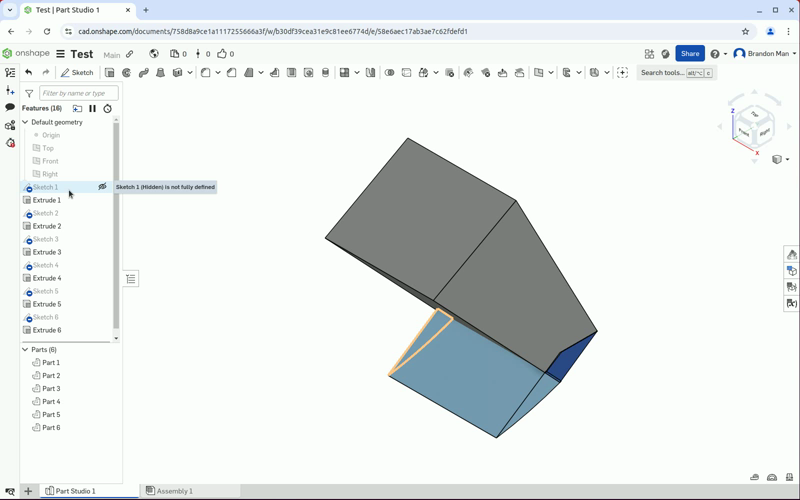
click(69, 189)